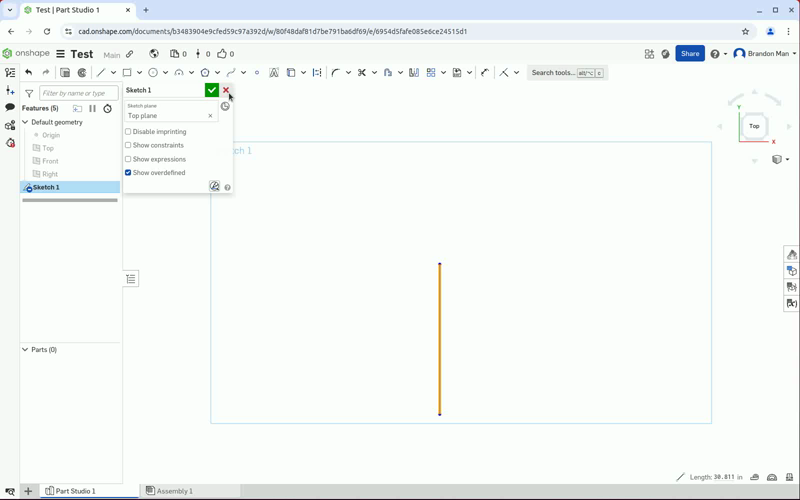
key(shift+h)
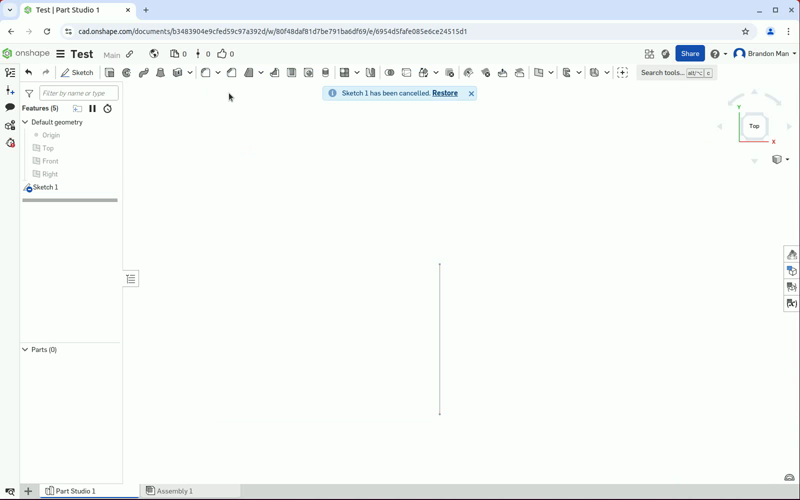
key(shift+s)
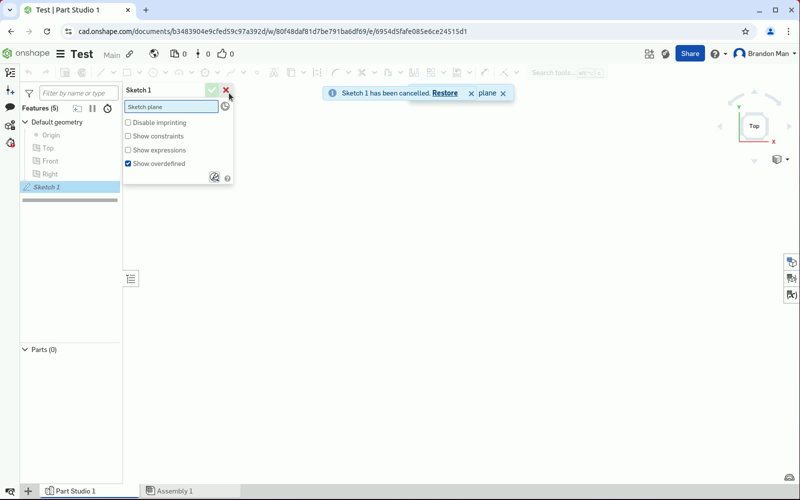
mouse_move(73, 150)
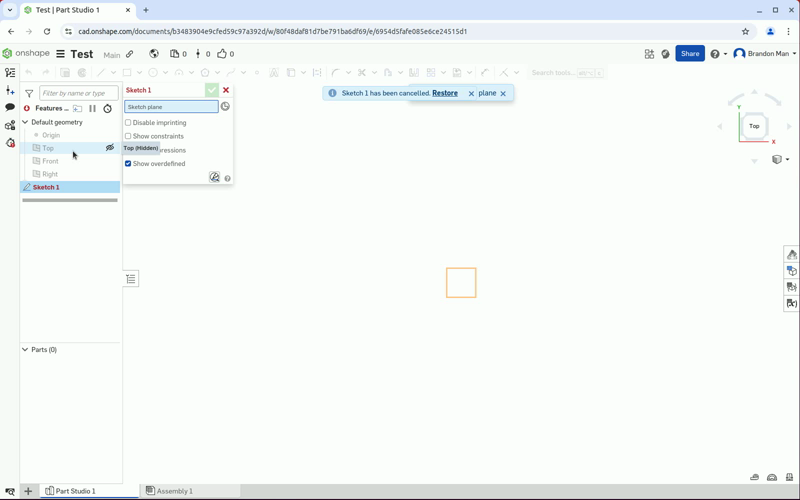
click(73, 150)
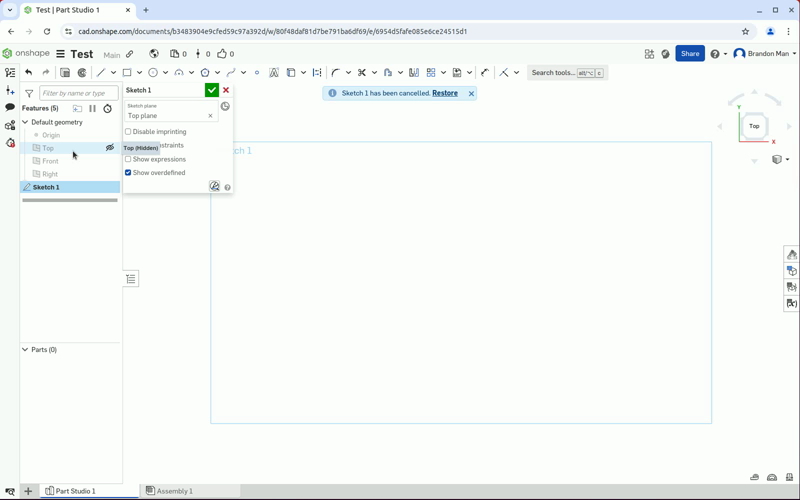
mouse_move(73, 352)
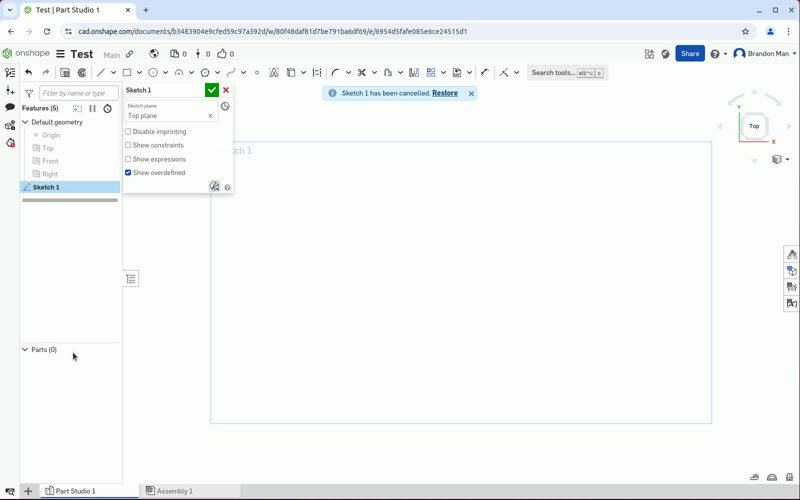
key(y)
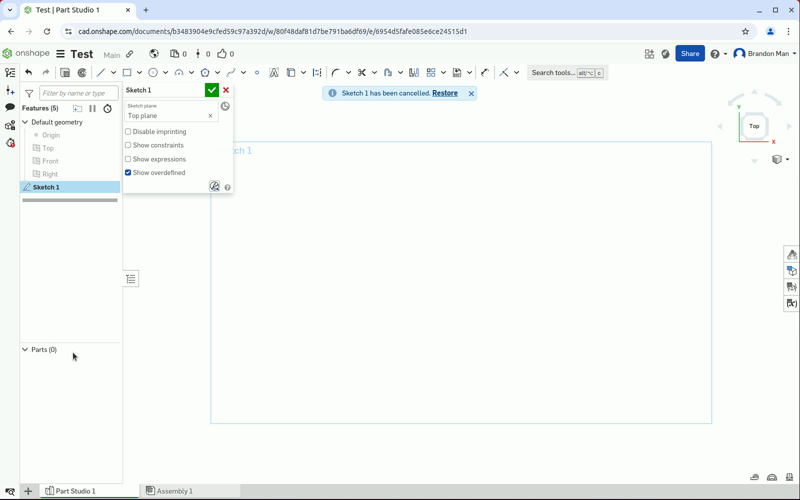
key(a)
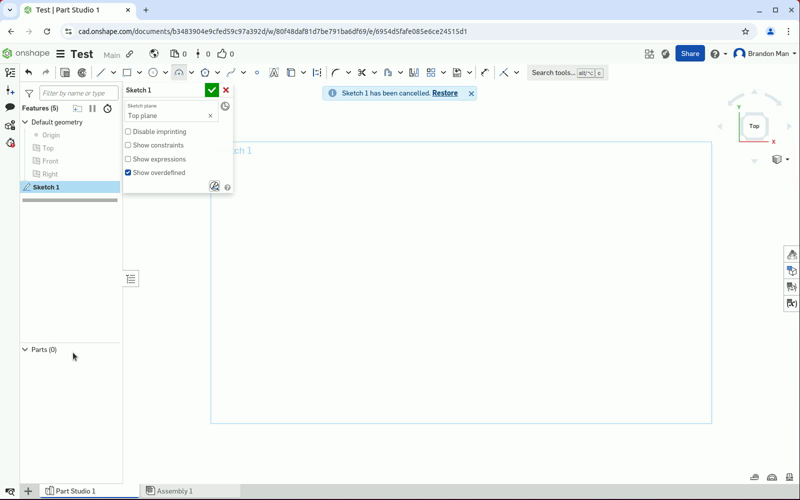
key_down(shift)
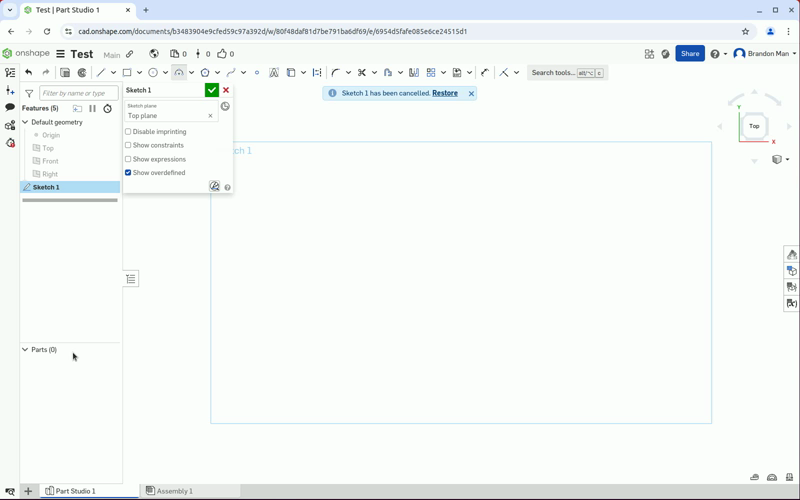
mouse_move(483, 258)
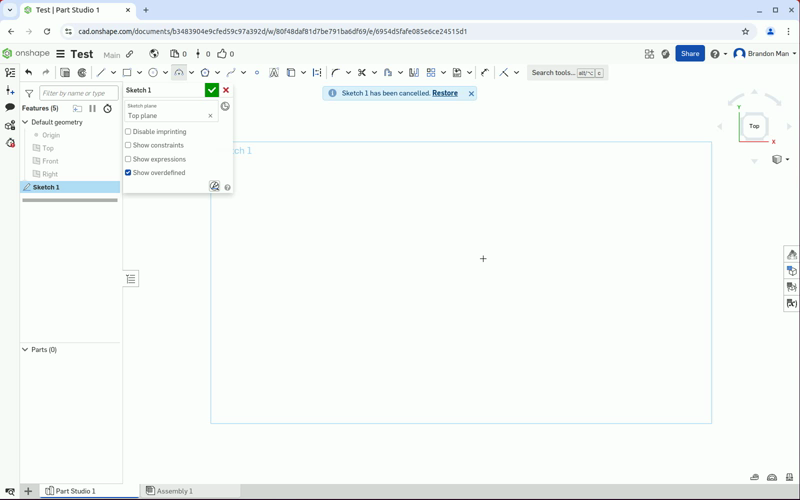
click(483, 258)
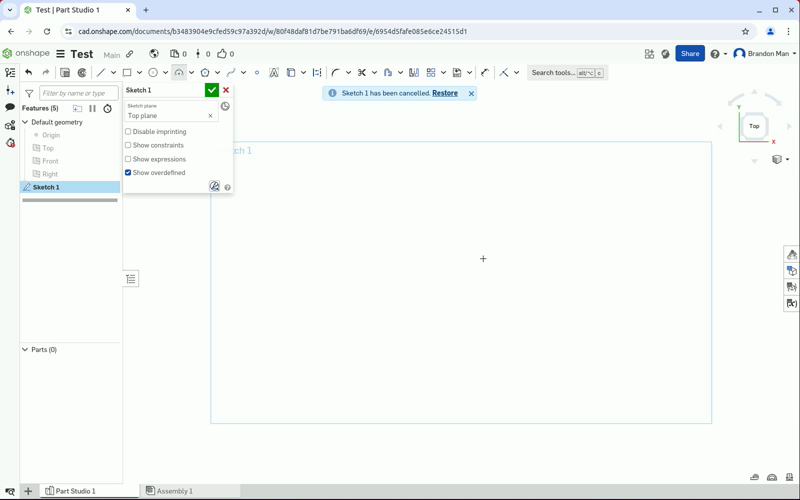
key_up(shift)
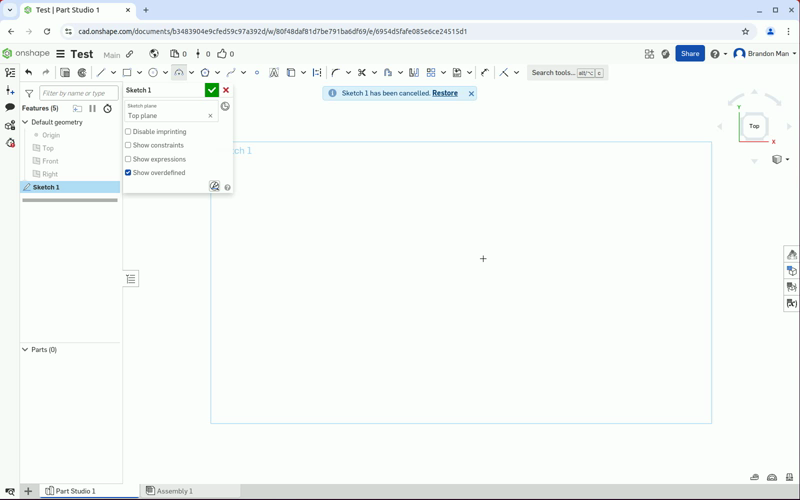
key_down(shift)
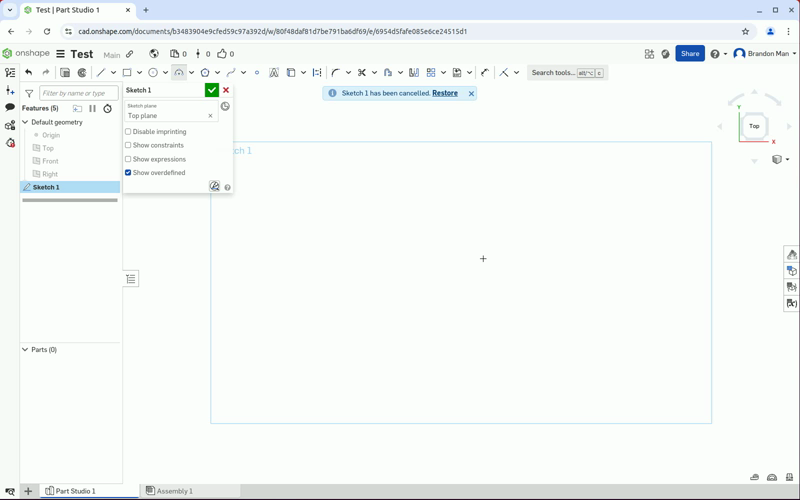
mouse_move(493, 276)
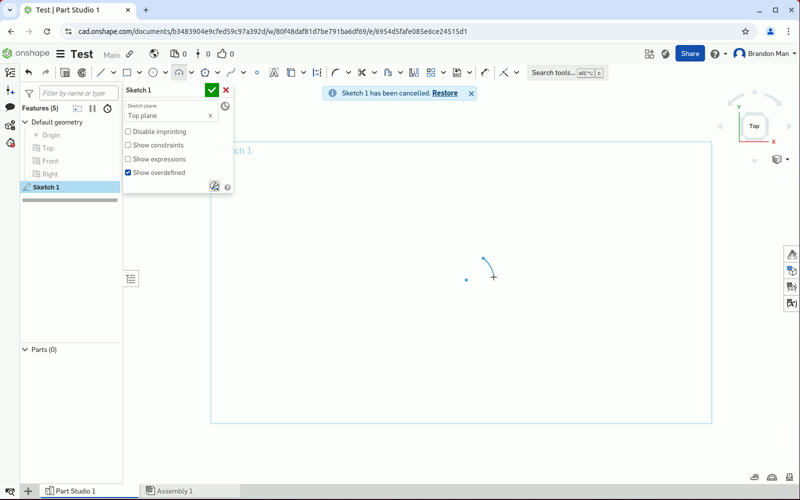
click(493, 276)
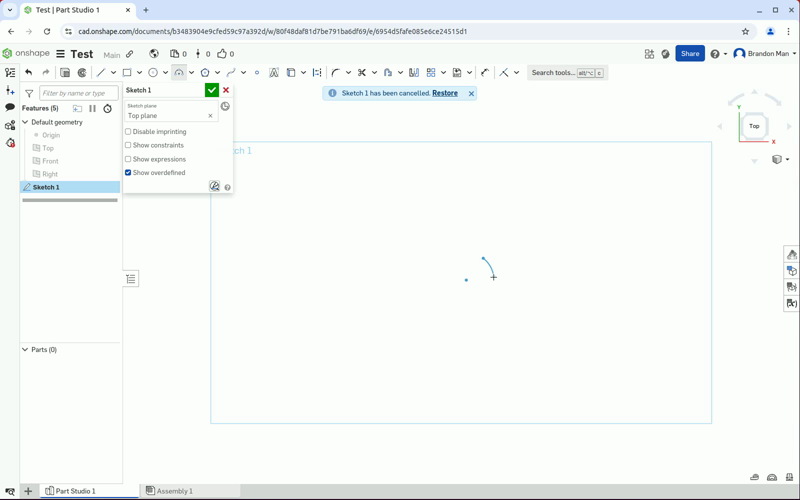
mouse_move(489, 266)
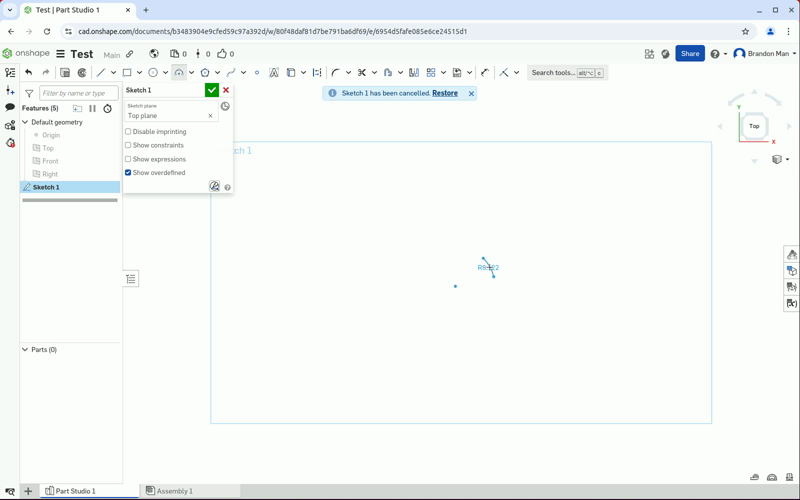
click(489, 266)
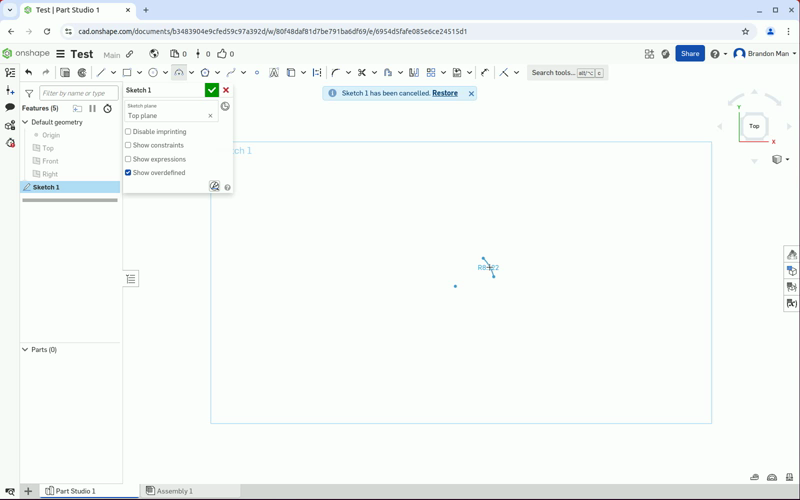
key_up(shift)
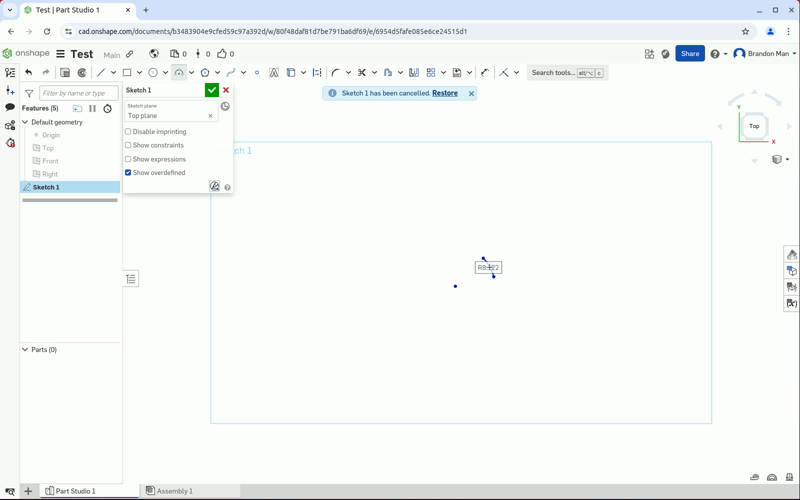
key(esc)
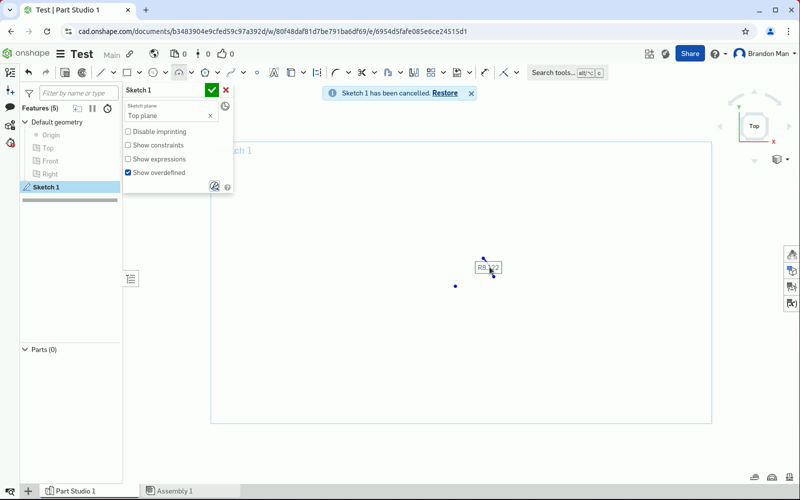
key(l)
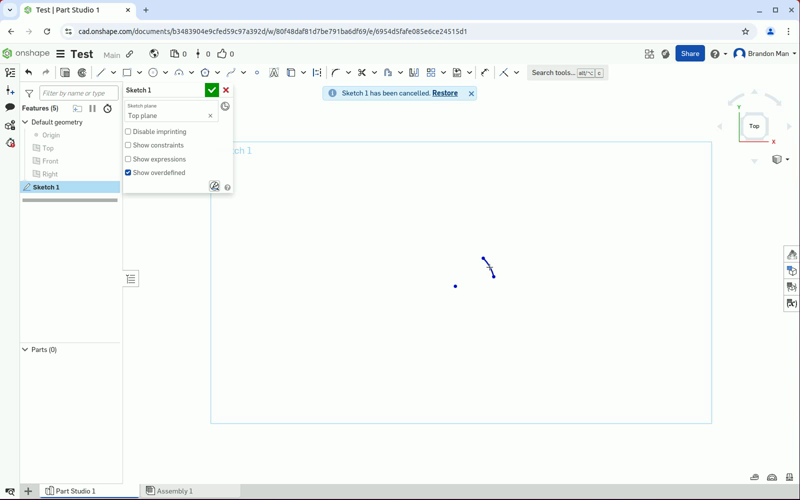
mouse_move(493, 276)
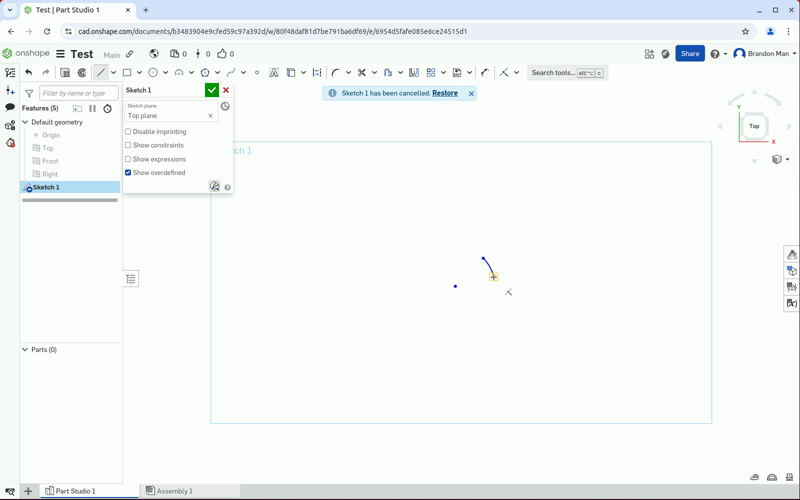
click(493, 276)
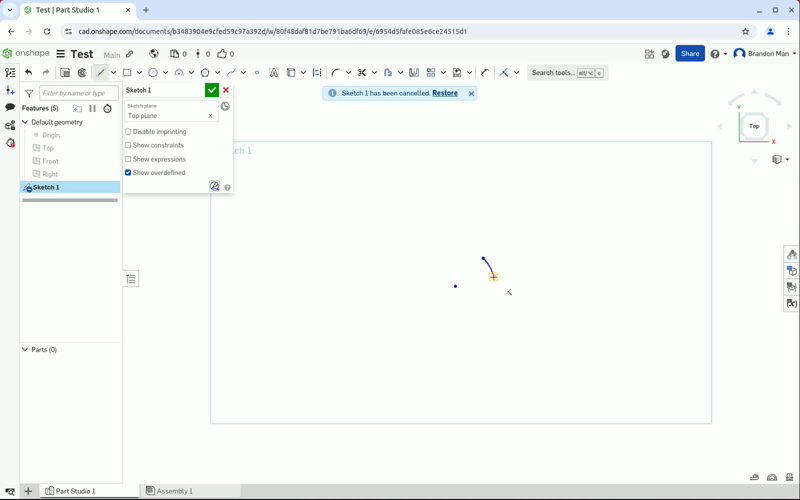
key_down(shift)
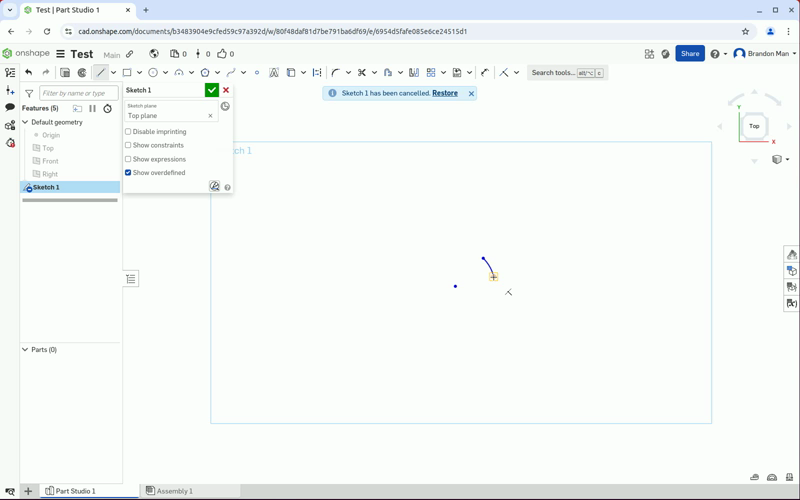
mouse_move(553, 241)
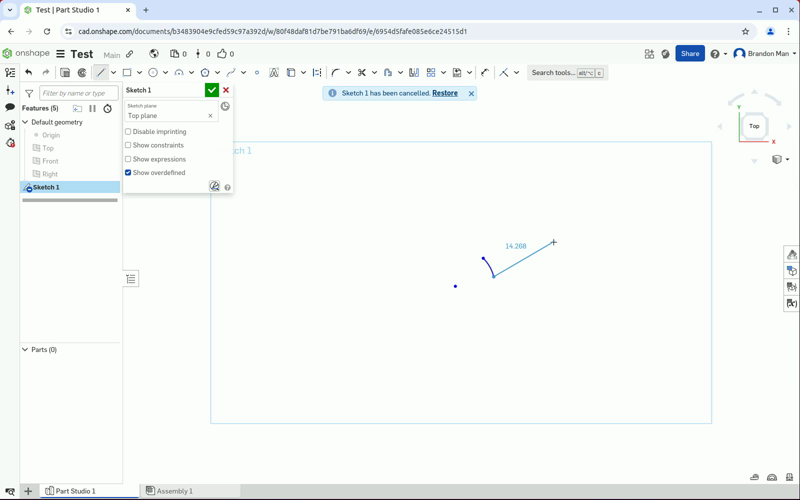
click(553, 241)
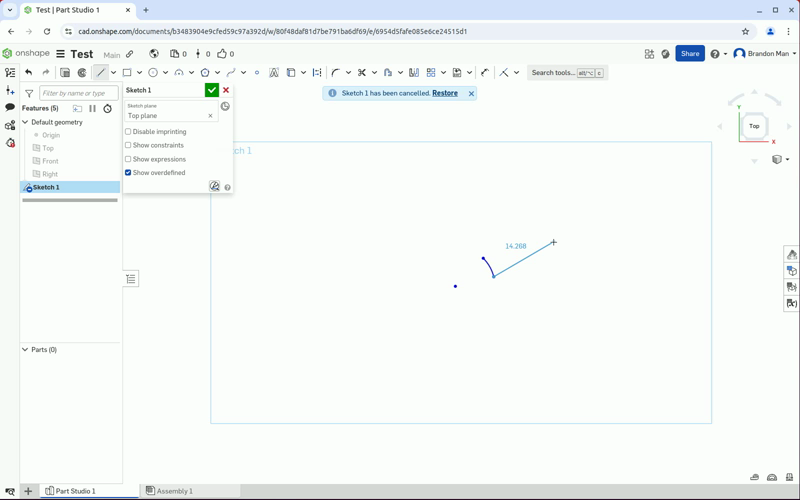
key_up(shift)
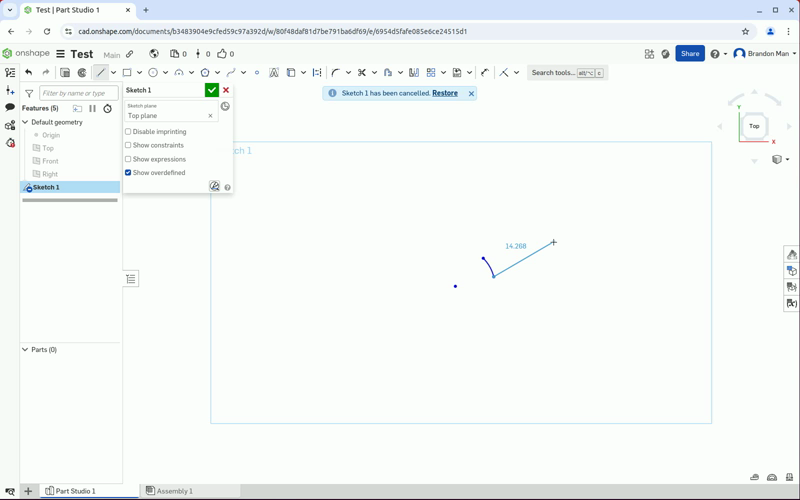
key(esc)
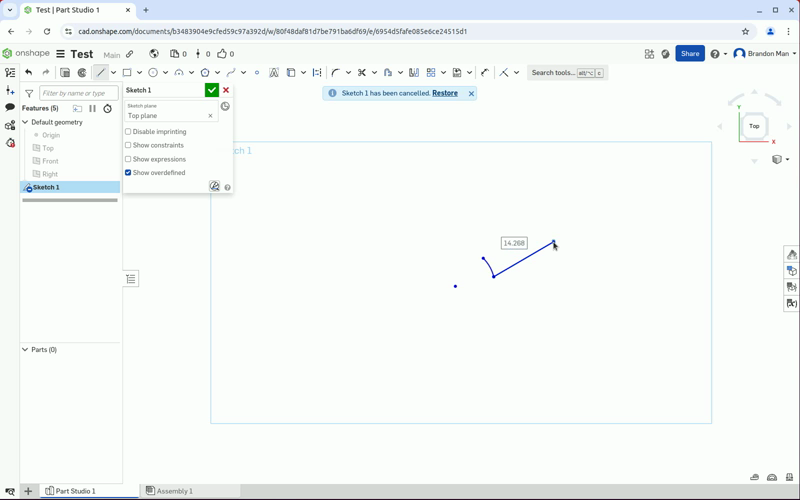
key(a)
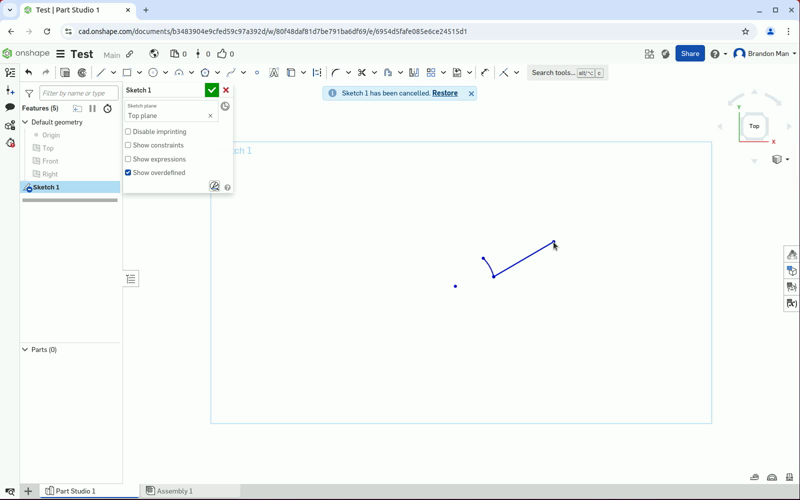
mouse_move(553, 241)
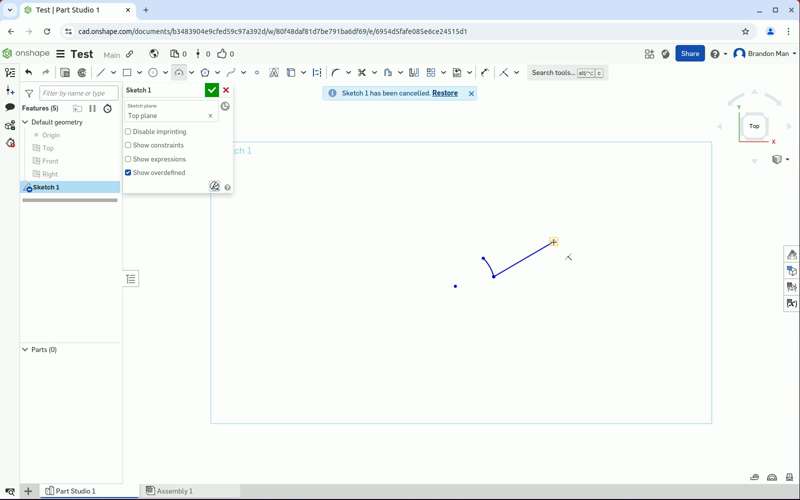
click(553, 241)
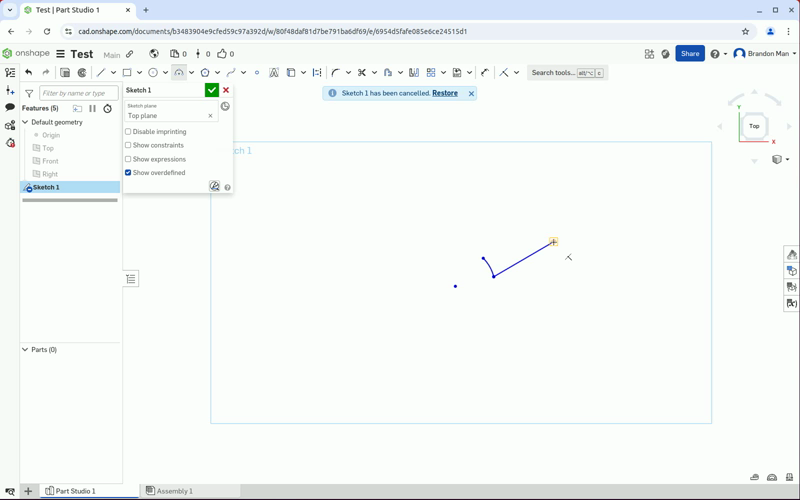
key_down(shift)
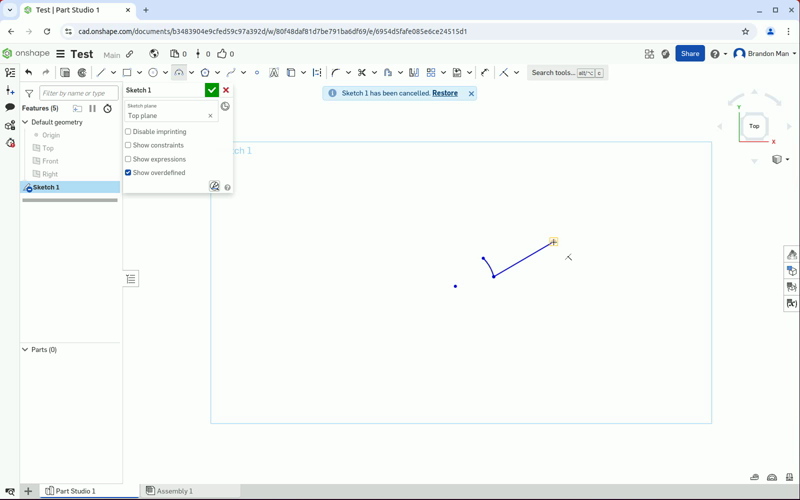
mouse_move(543, 222)
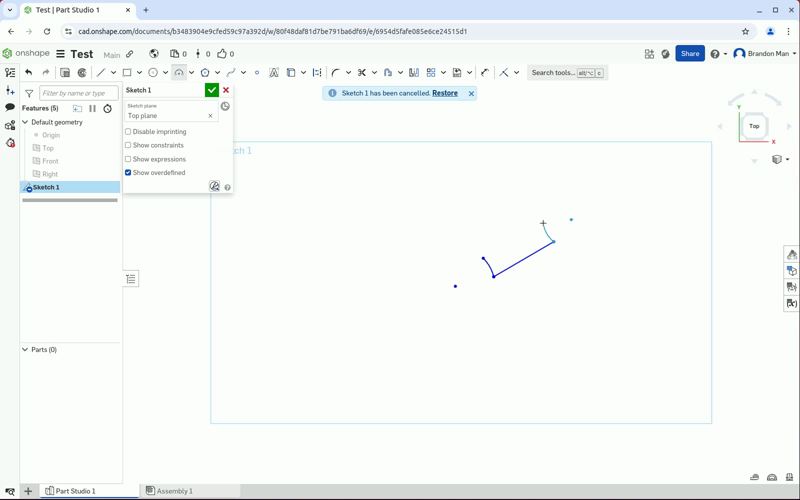
click(543, 222)
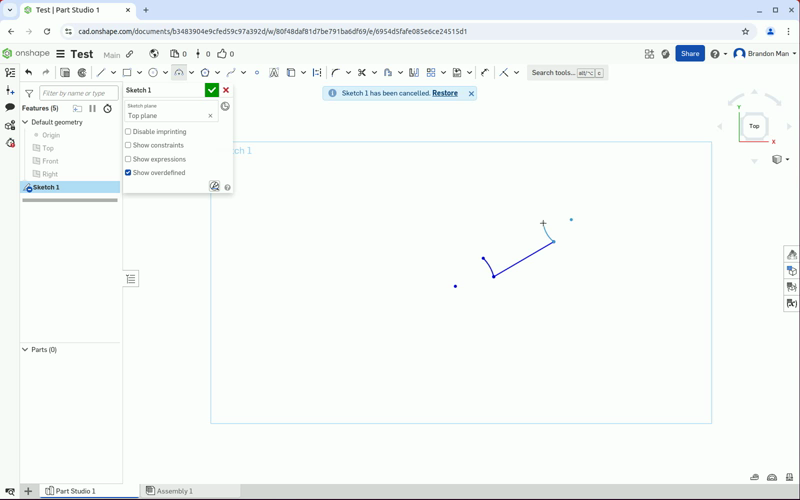
mouse_move(558, 226)
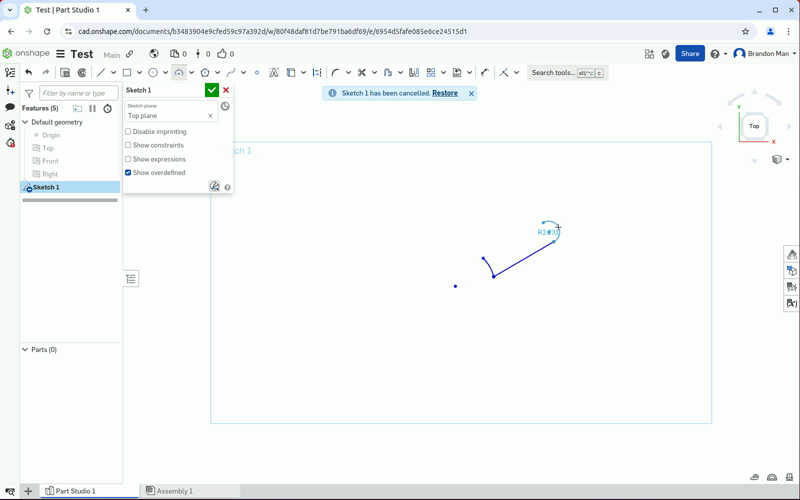
click(558, 226)
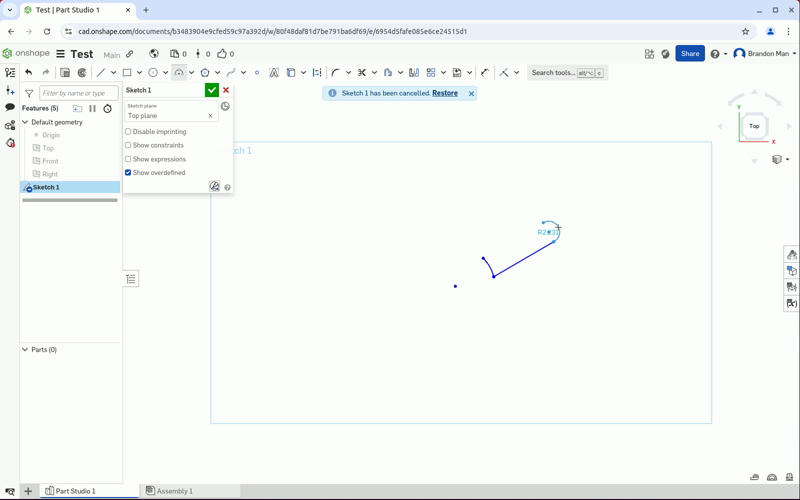
key_up(shift)
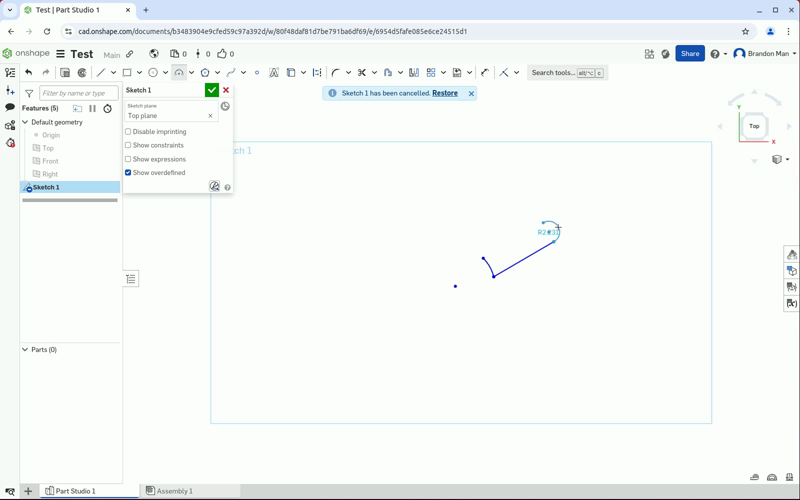
key(esc)
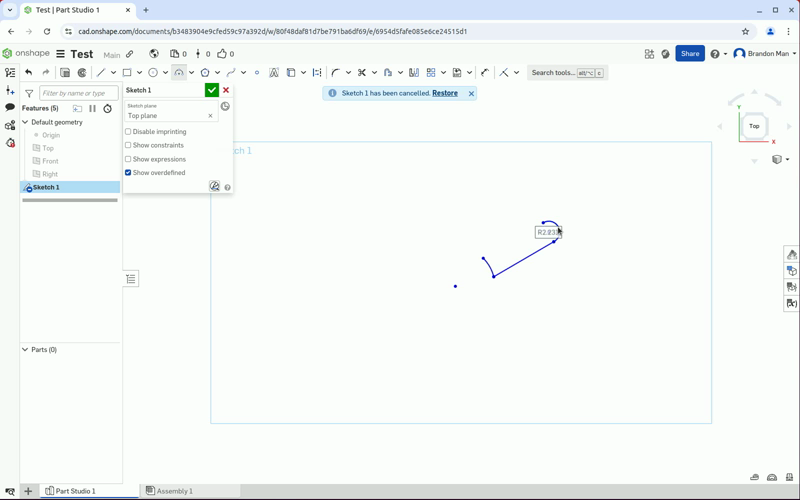
key(l)
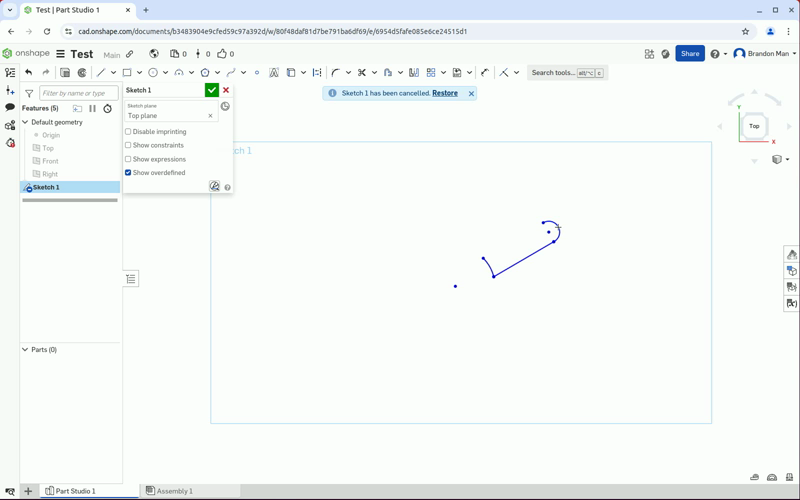
mouse_move(543, 222)
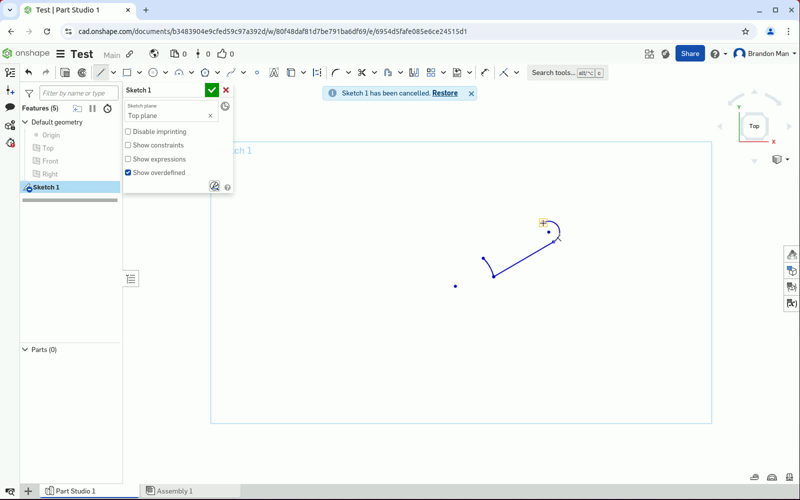
click(543, 222)
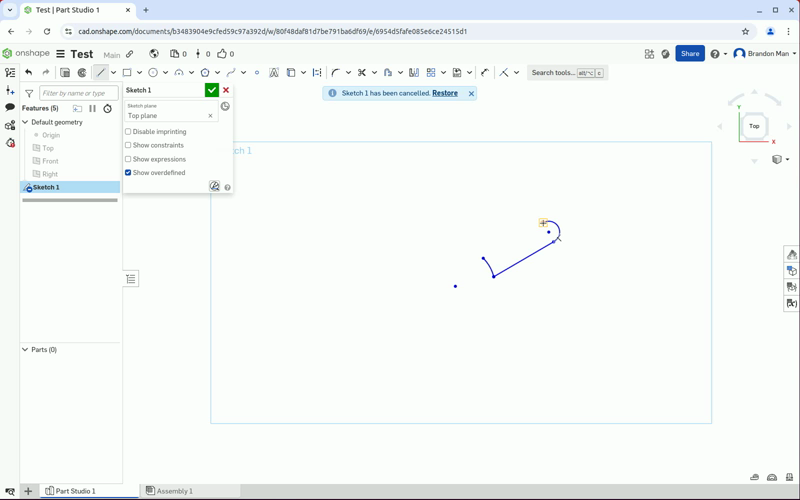
key_down(shift)
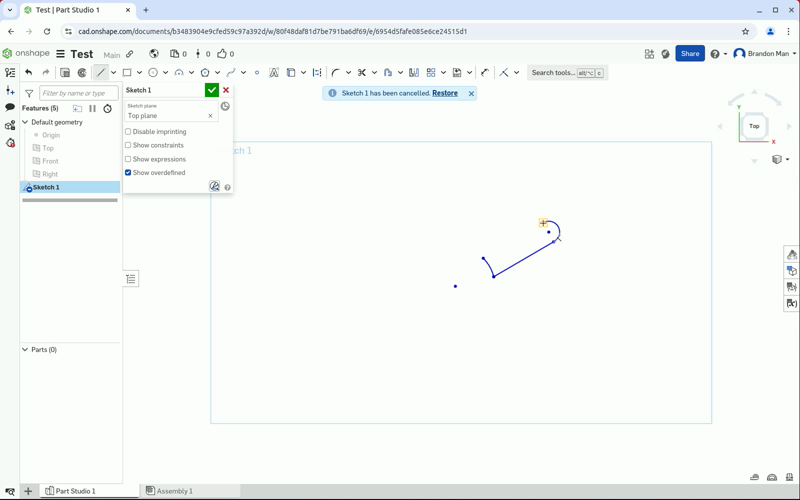
mouse_move(483, 258)
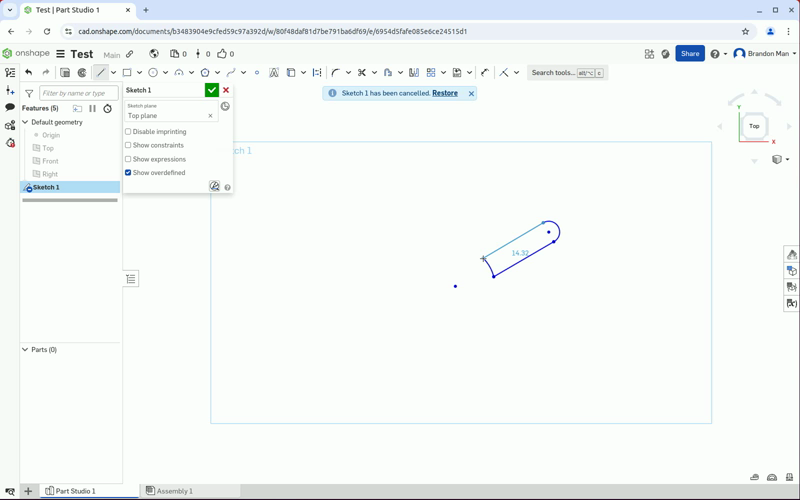
key_up(shift)
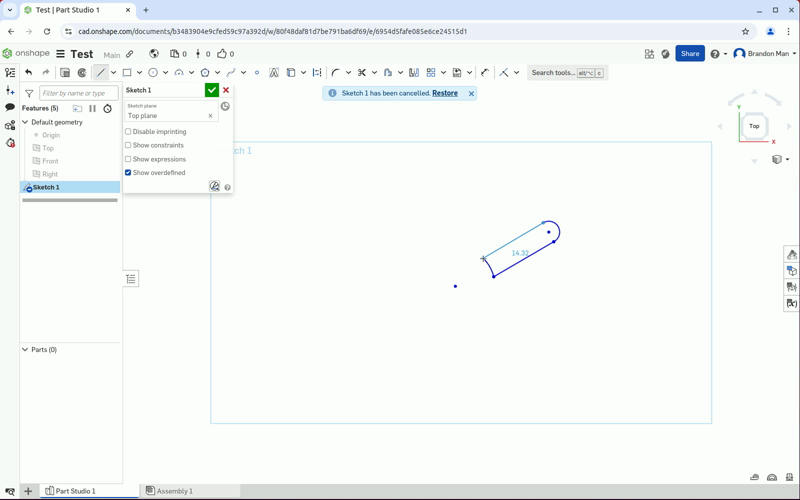
click(483, 258)
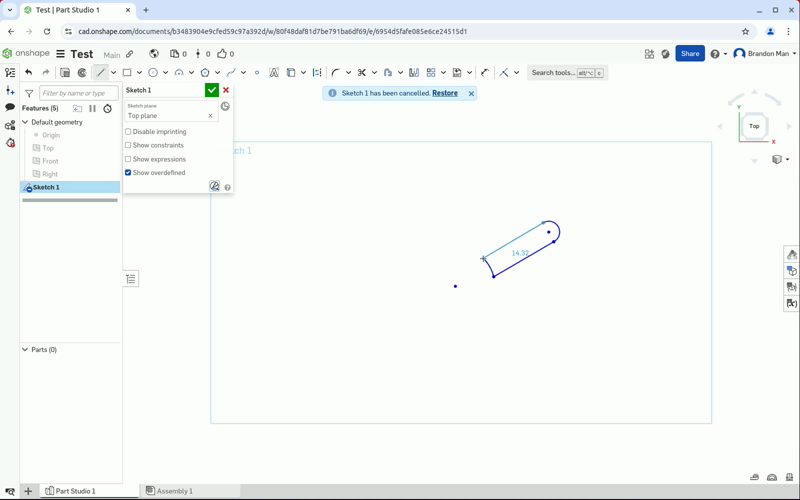
key(esc)
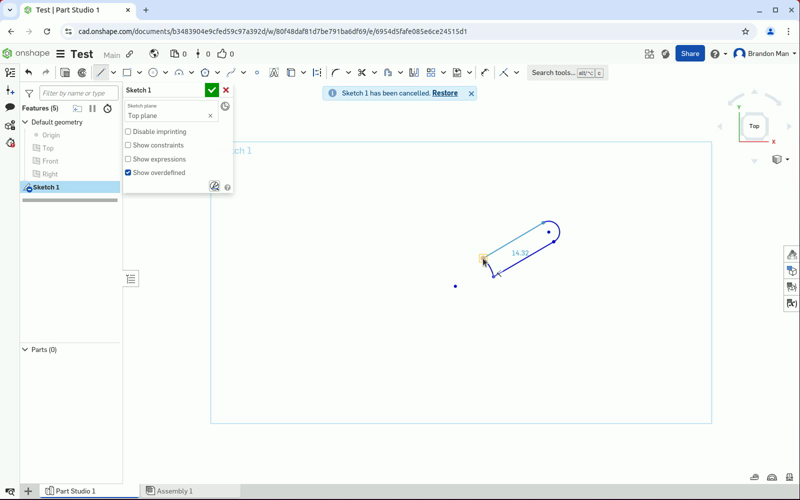
mouse_move(496, 271)
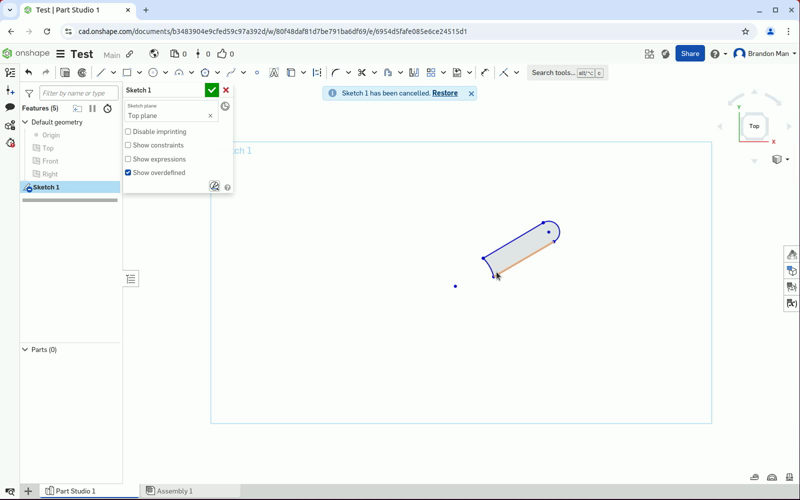
scroll(6)
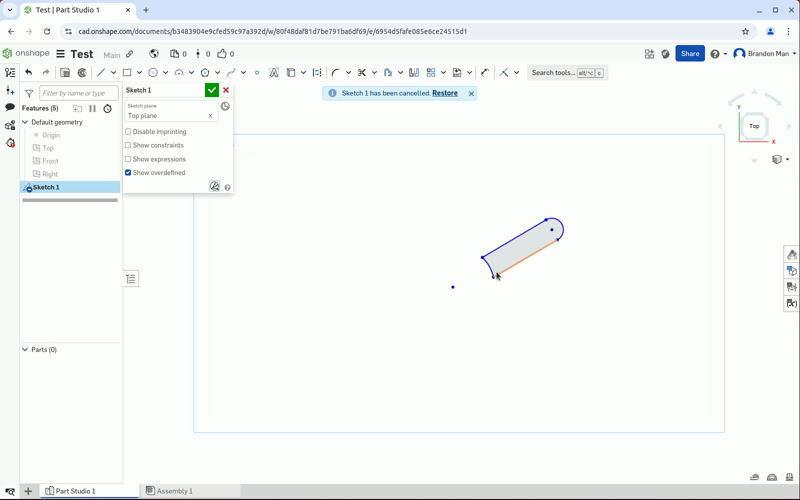
scroll(6)
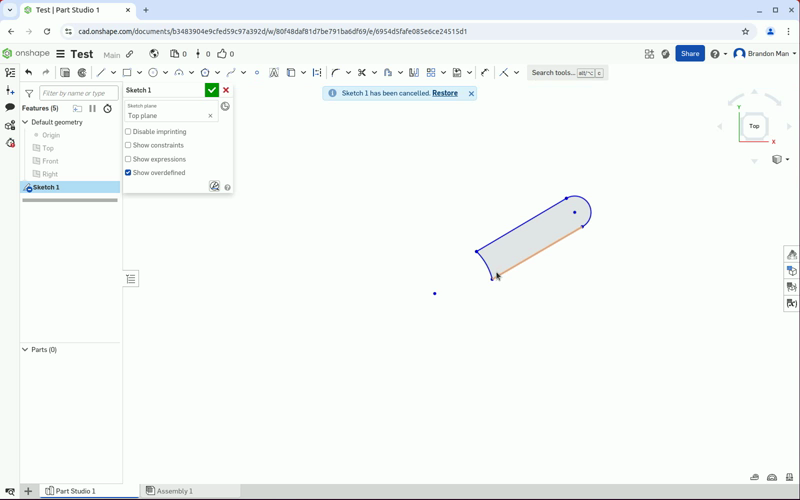
scroll(6)
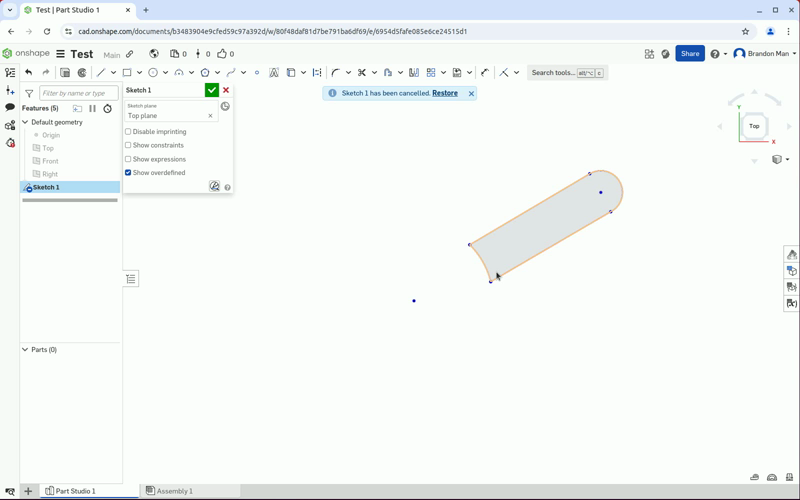
scroll(6)
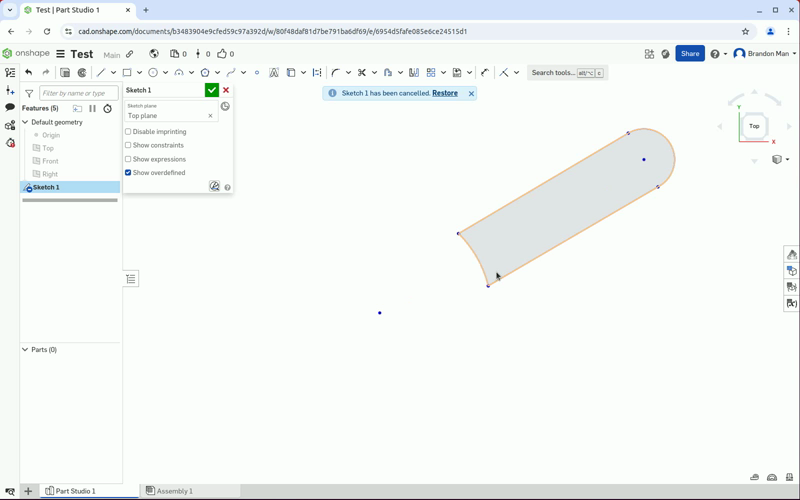
scroll(6)
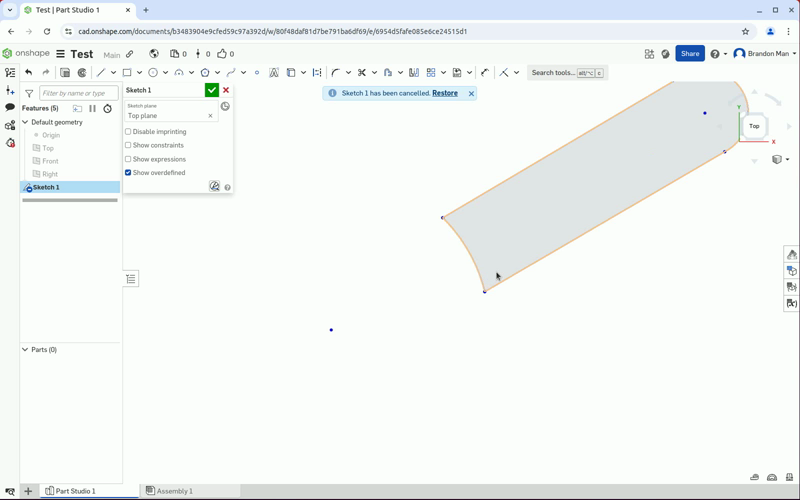
scroll(6)
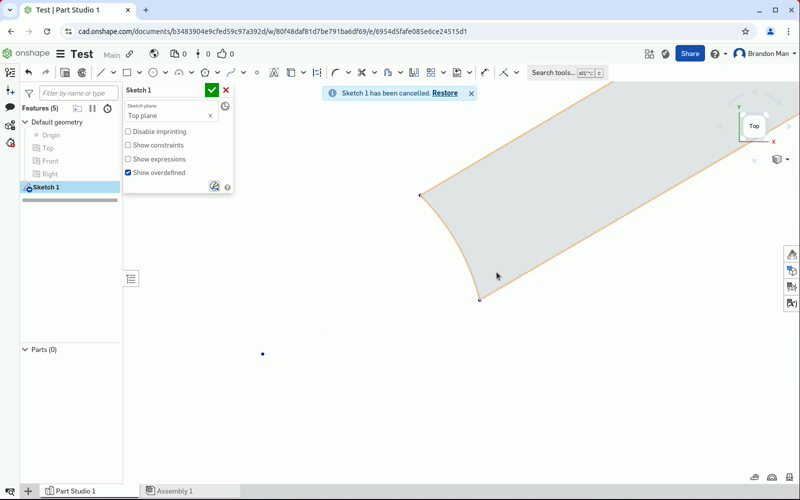
scroll(6)
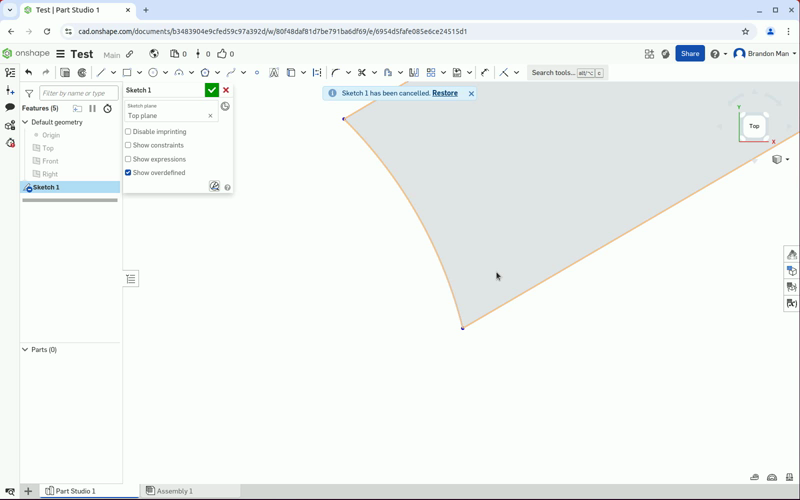
click(496, 271)
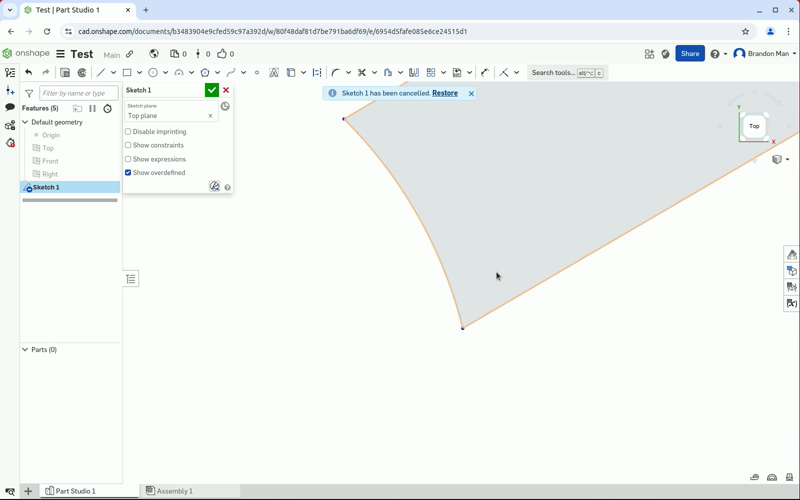
scroll(-6)
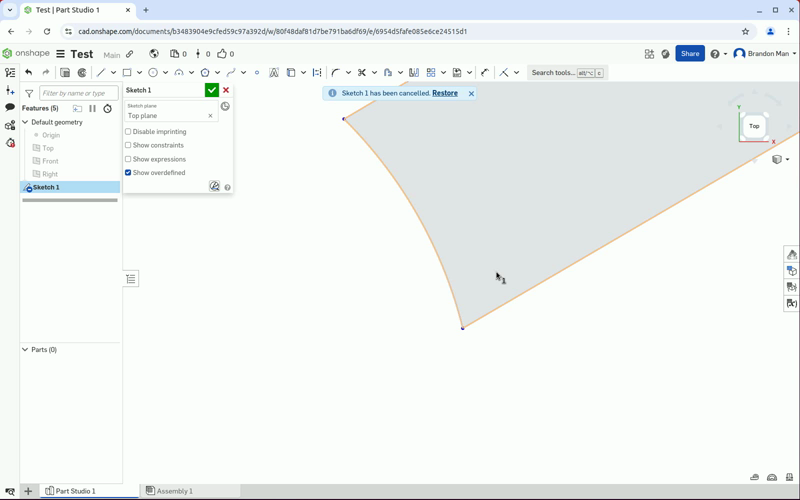
scroll(-6)
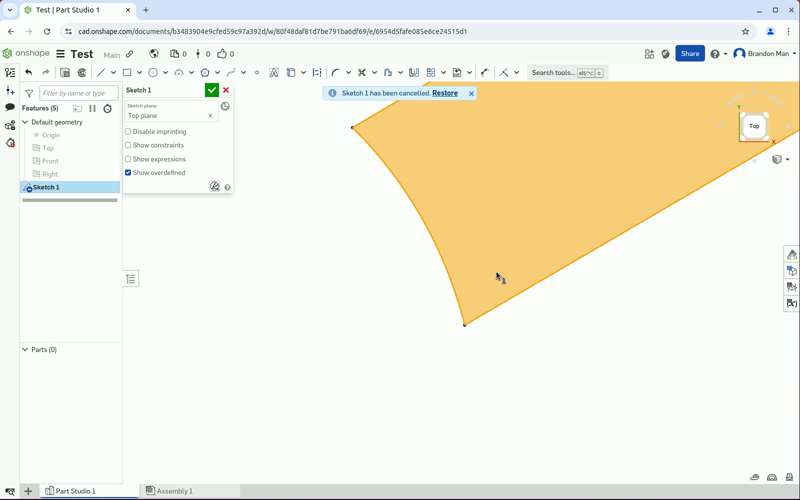
scroll(-6)
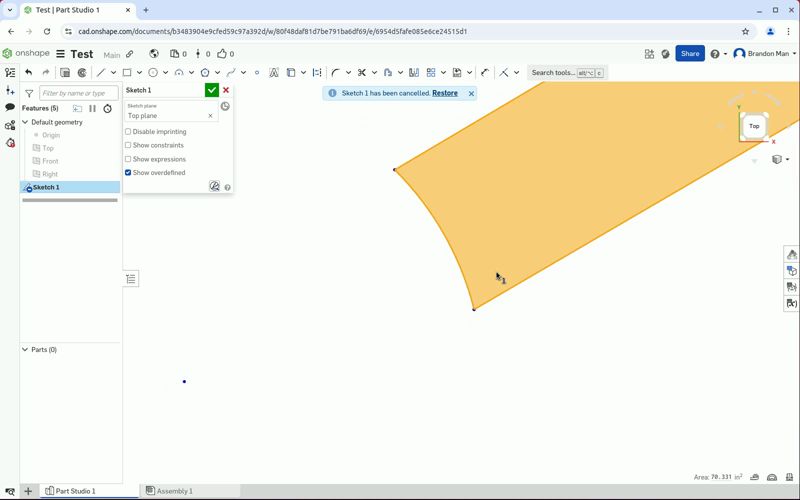
scroll(-6)
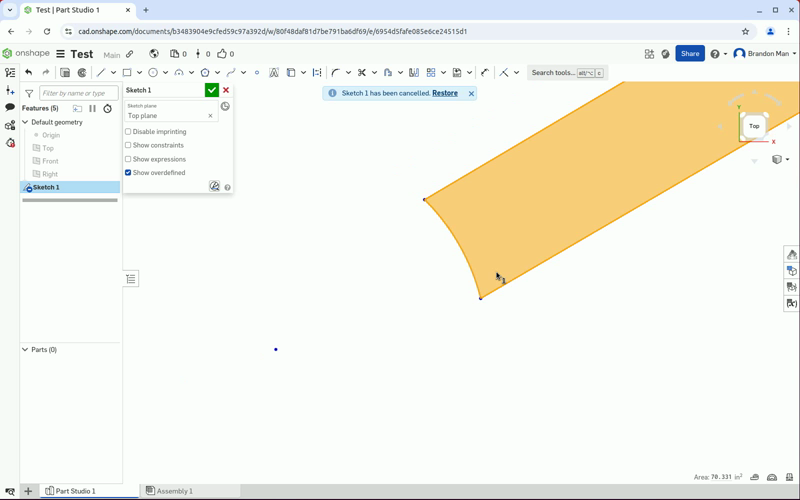
scroll(-6)
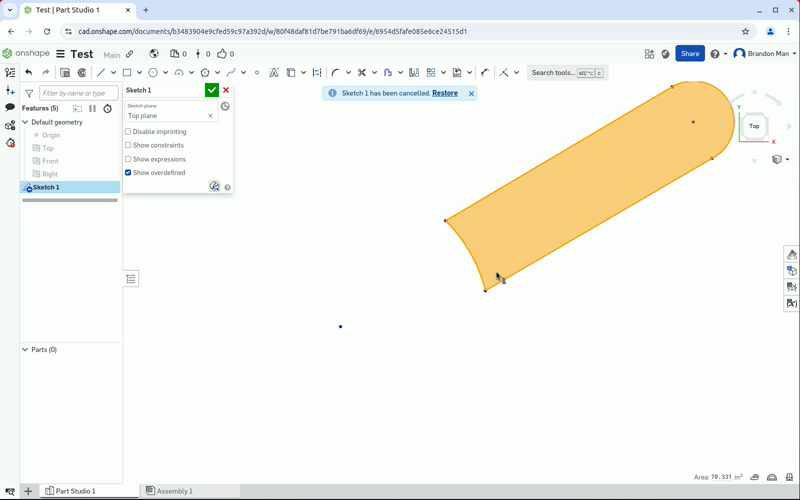
scroll(-6)
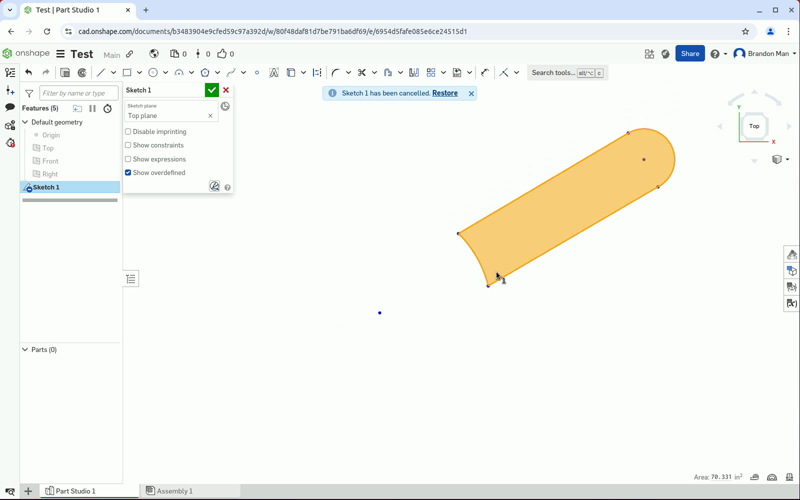
scroll(-6)
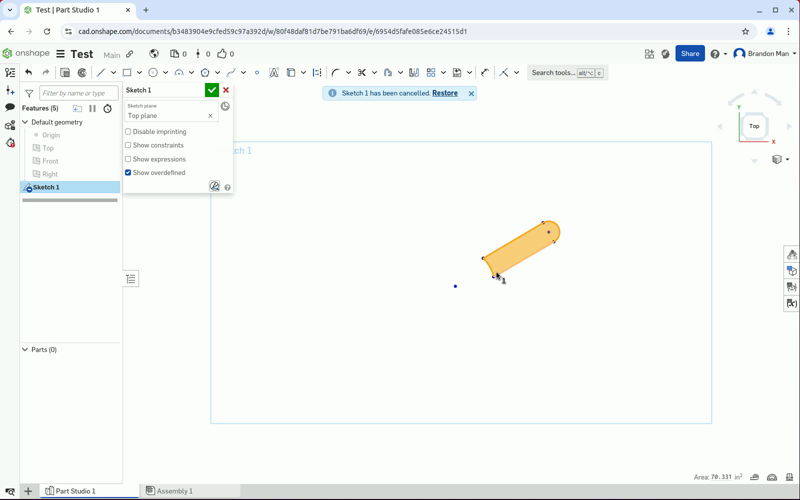
mouse_move(73, 352)
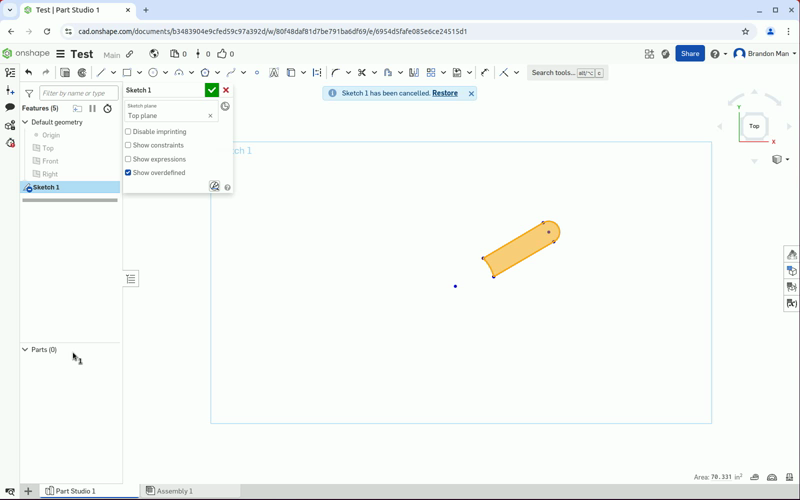
key(shift+y)
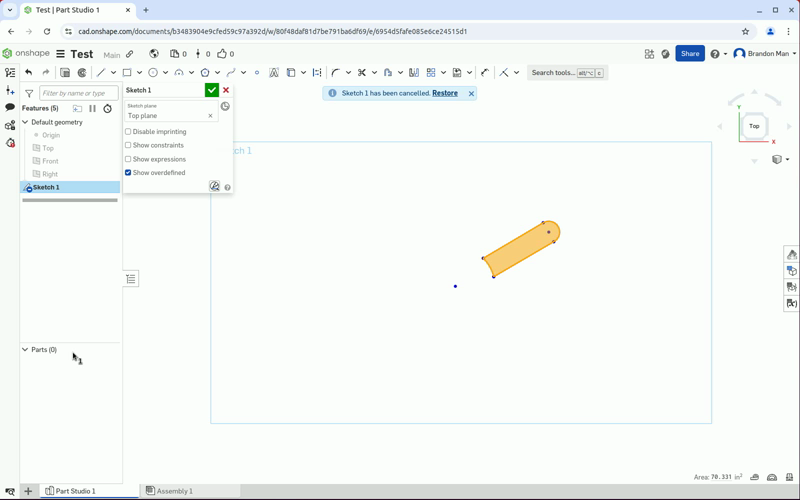
key(shift+e)
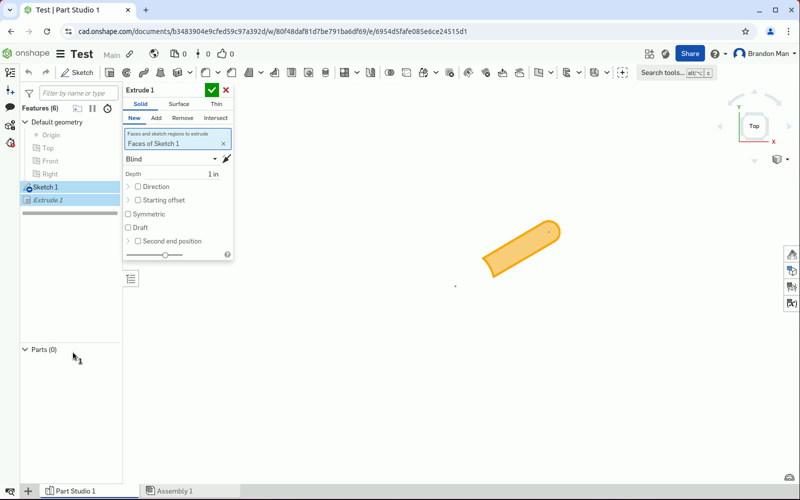
mouse_move(143, 106)
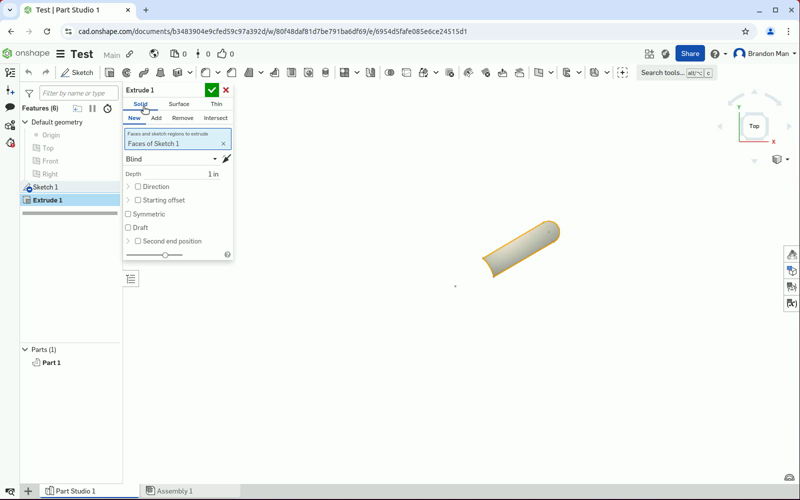
click(143, 106)
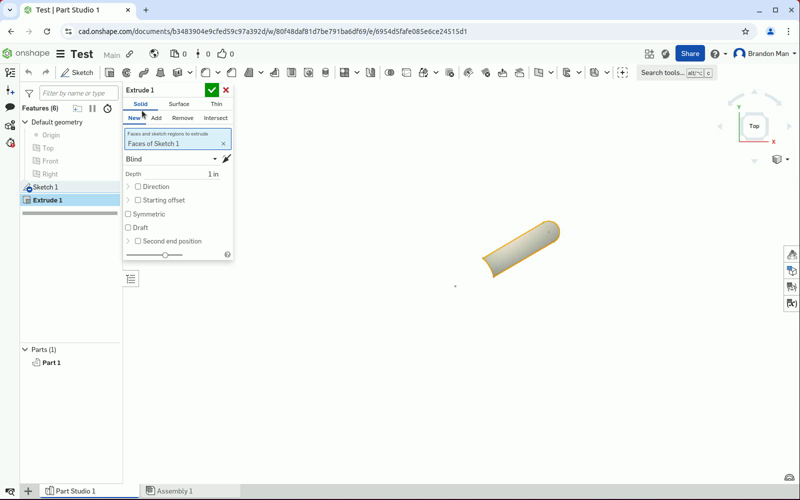
mouse_move(137, 120)
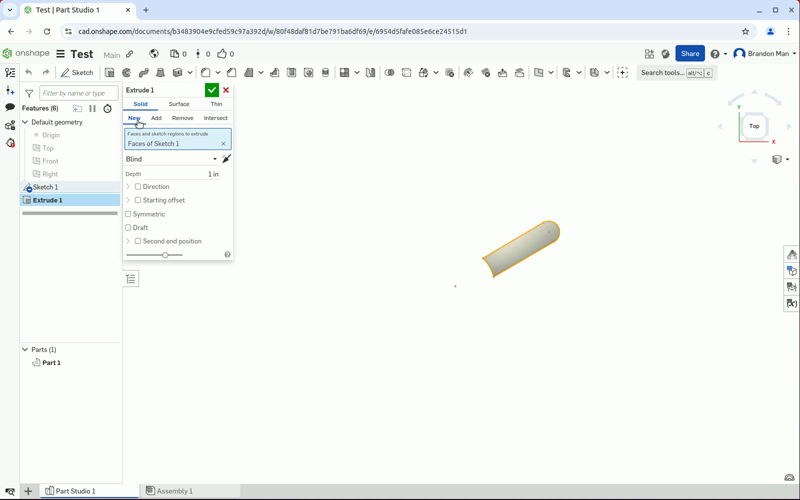
click(137, 120)
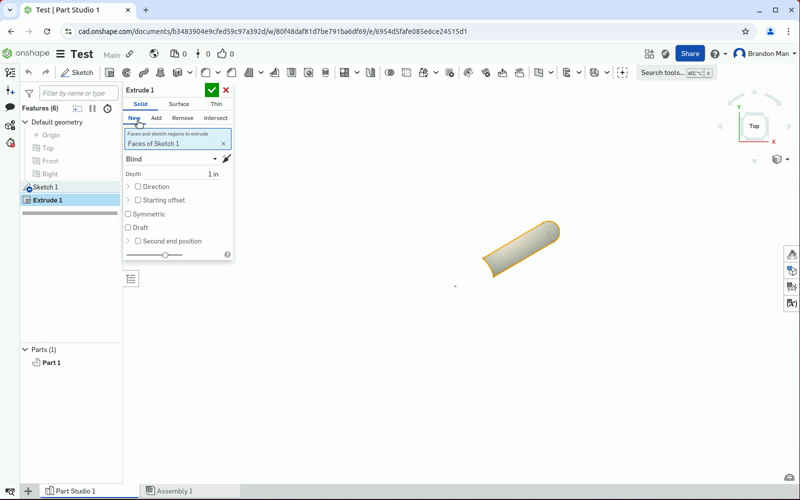
key(tab, 4)
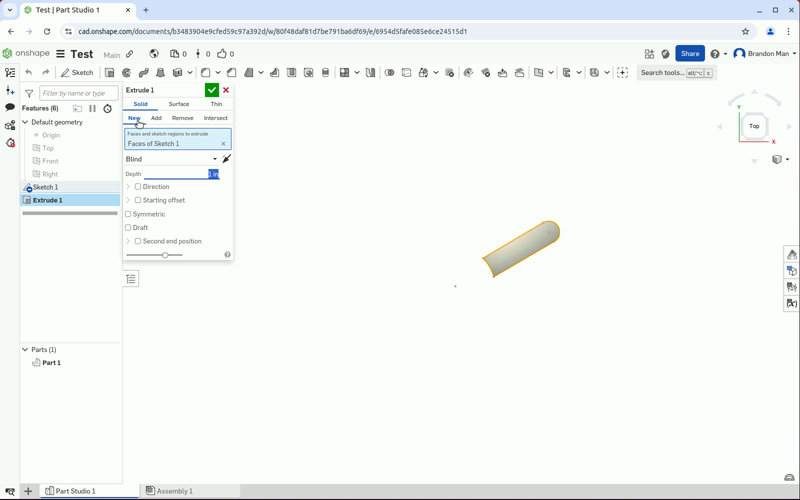
text(2.166)
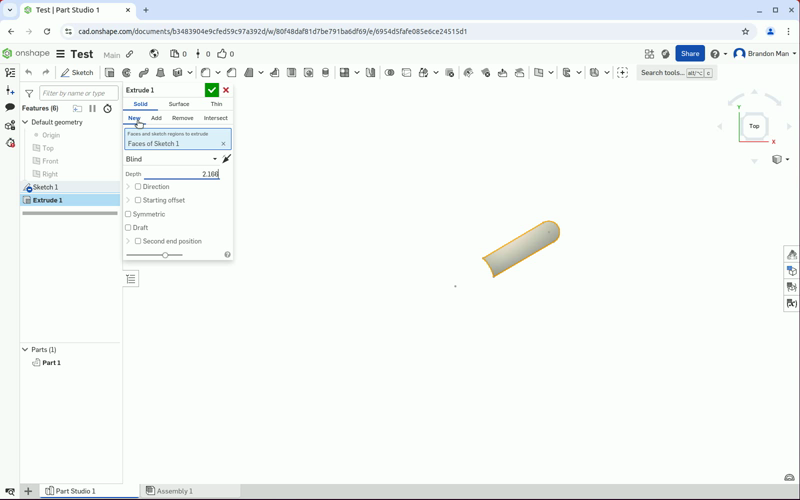
key(enter)
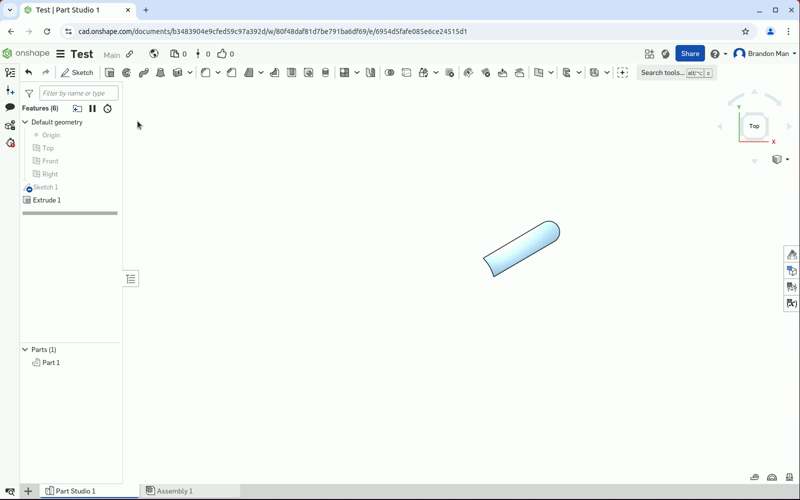
key(shift+h)
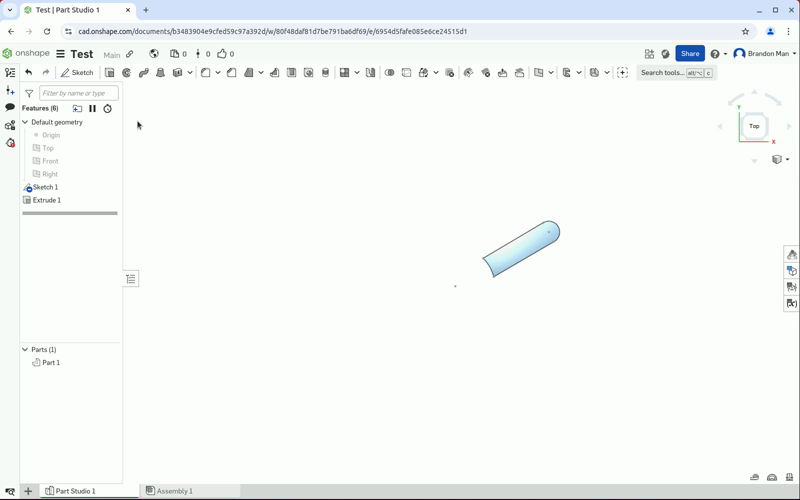
key(shift+h)
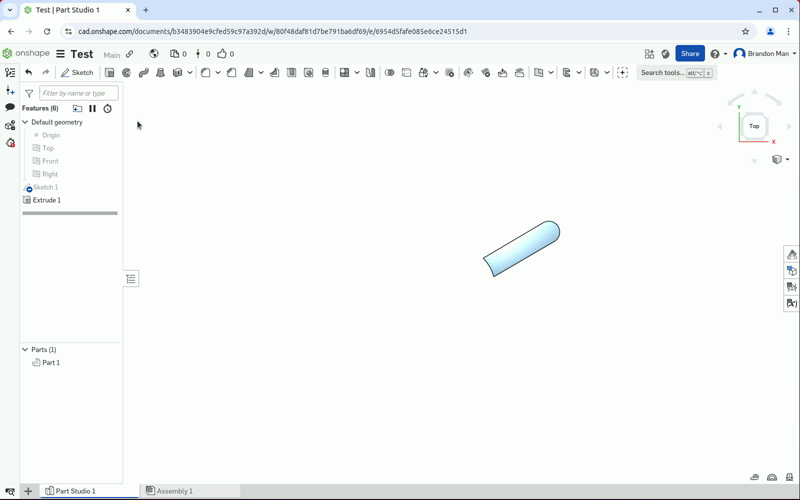
mouse_move(73, 189)
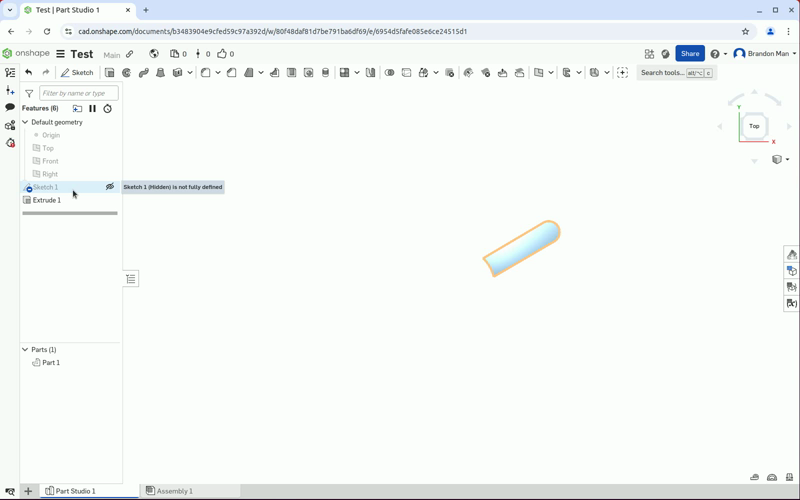
click(73, 189)
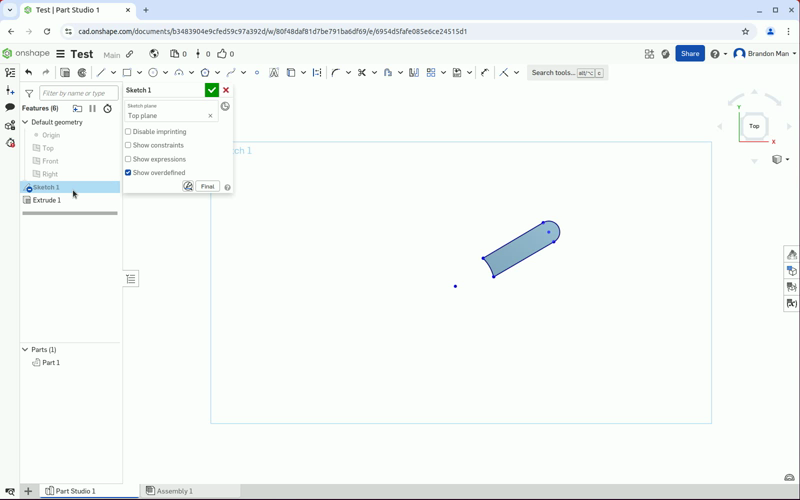
mouse_move(229, 92)
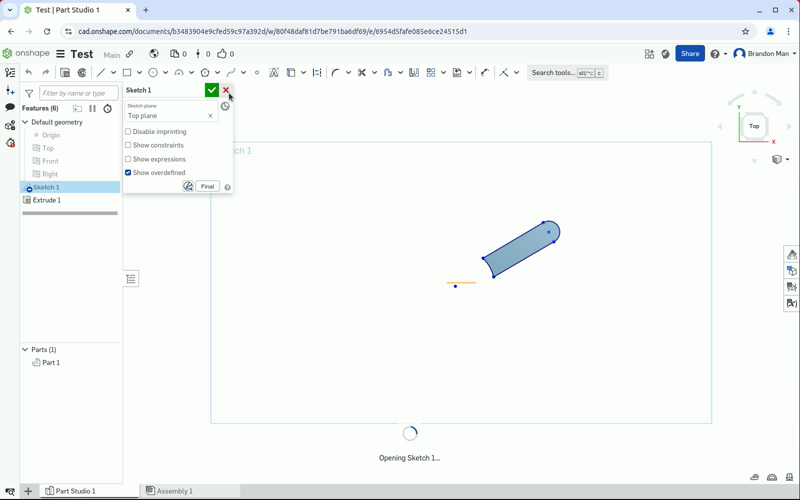
click(229, 92)
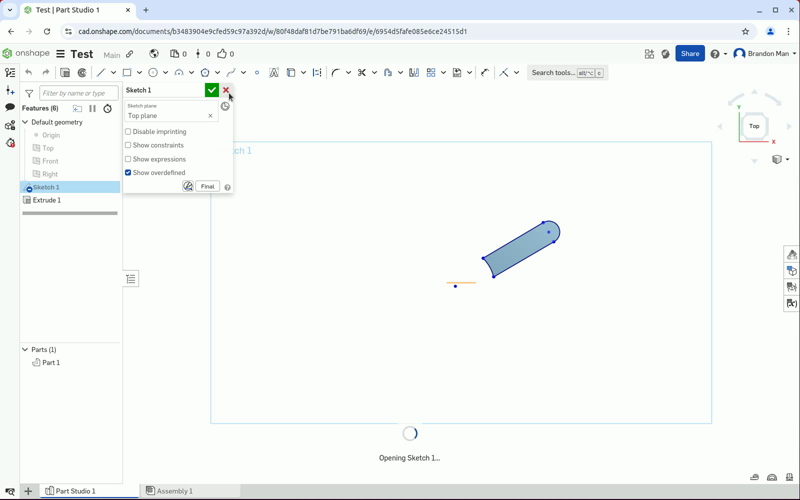
key(shift+s)
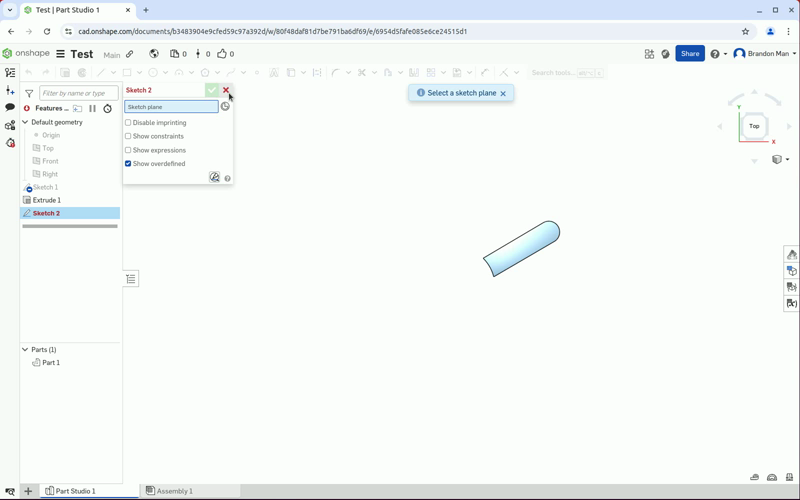
mouse_move(73, 150)
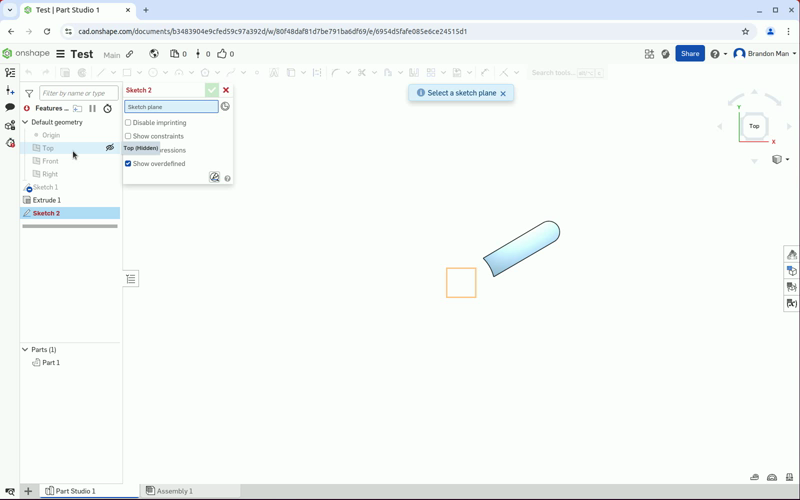
click(73, 150)
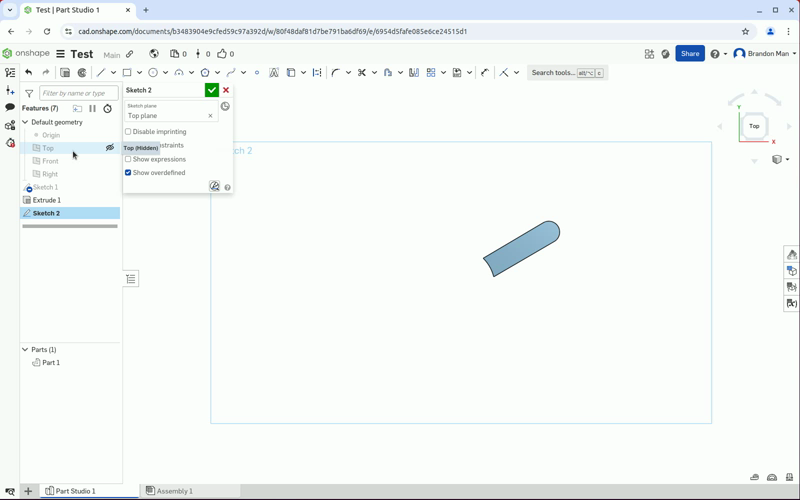
mouse_move(73, 352)
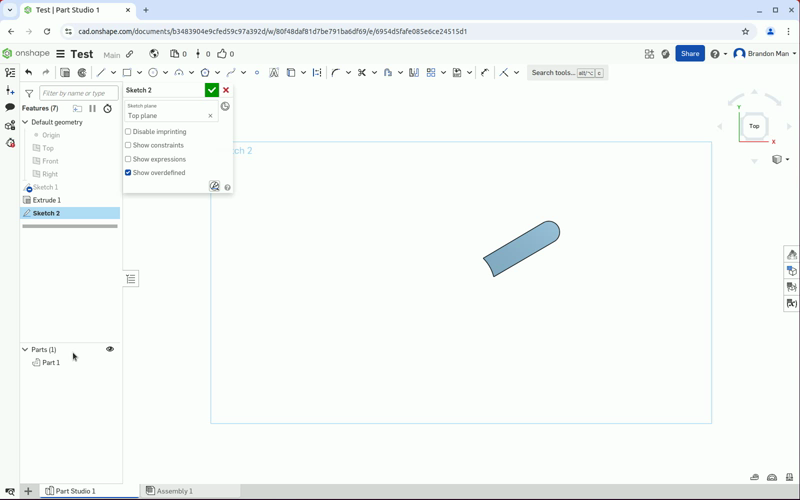
key(y)
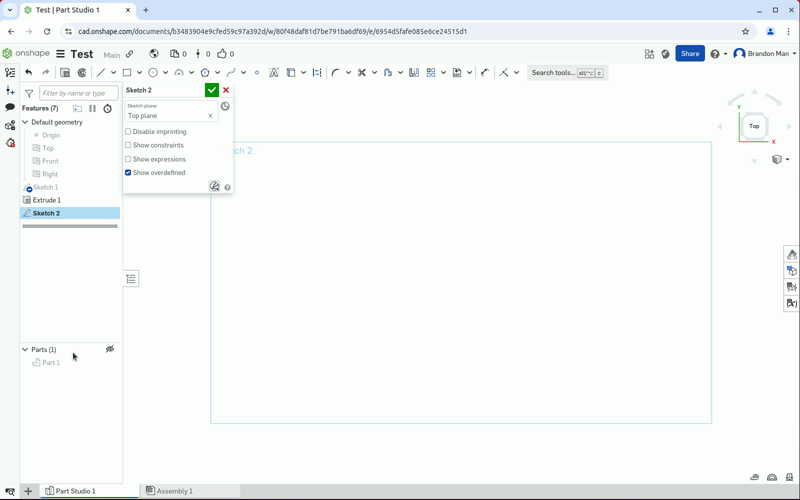
key(a)
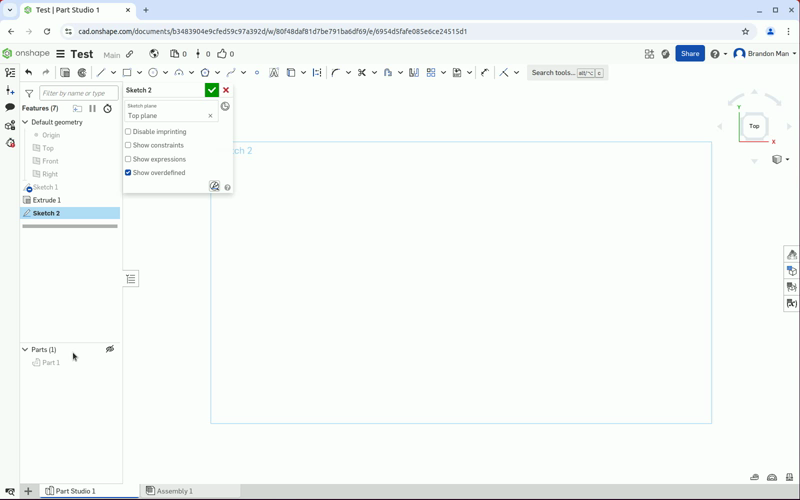
key_down(shift)
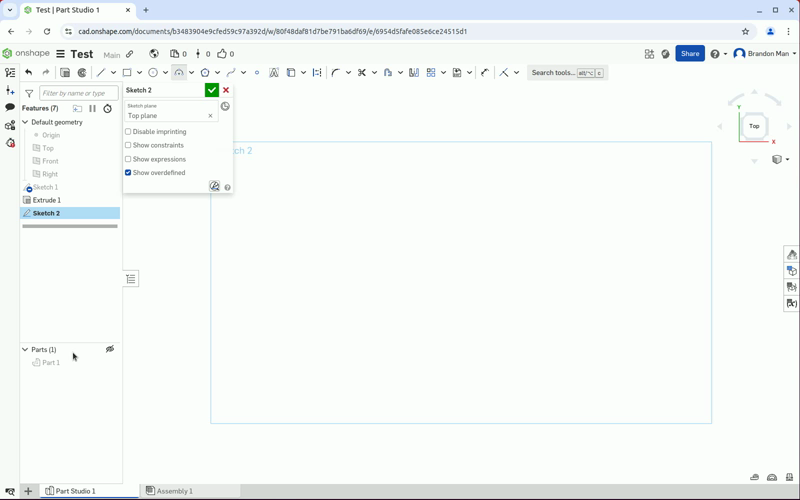
mouse_move(450, 384)
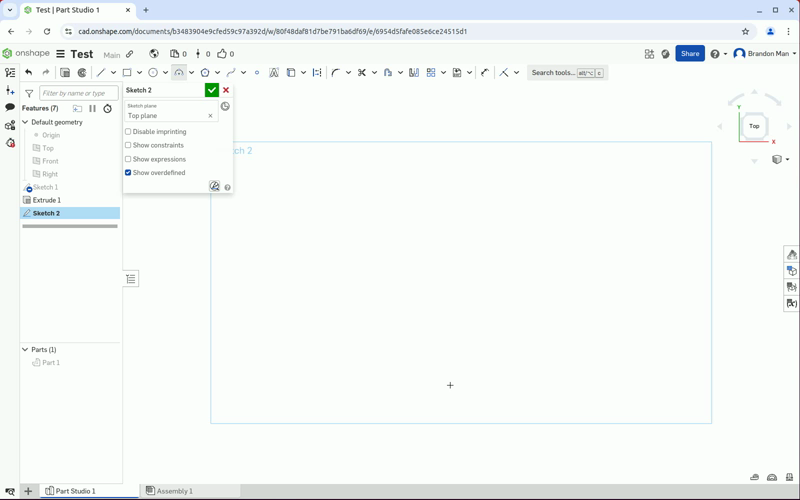
click(450, 384)
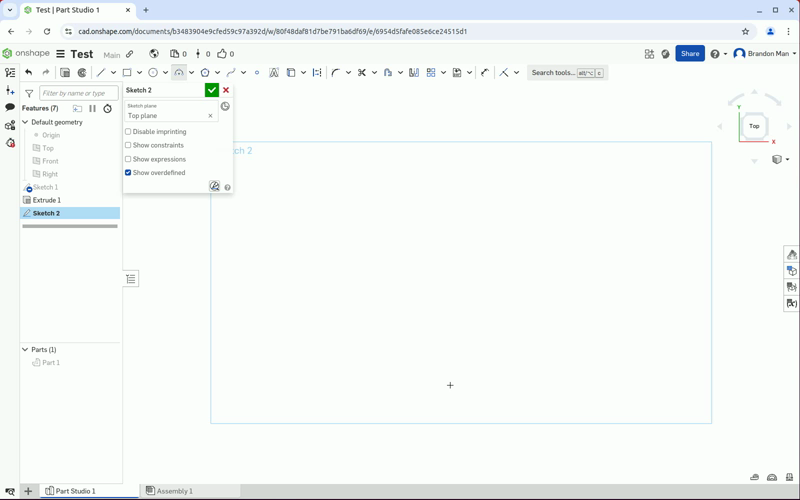
key_up(shift)
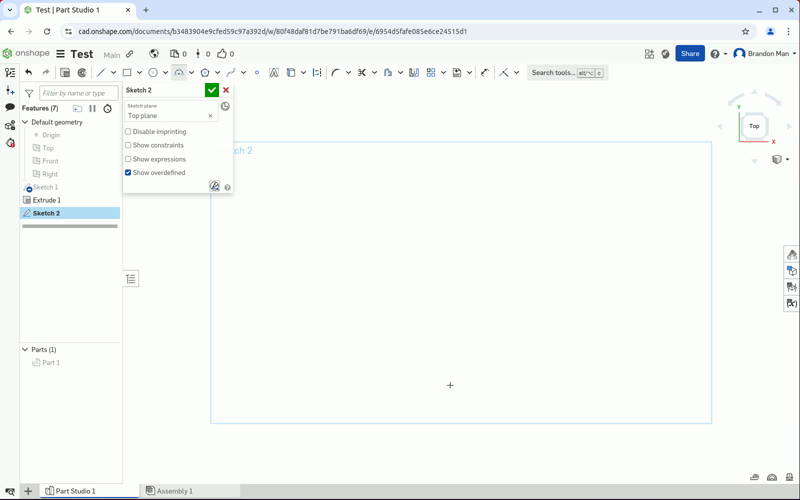
key_down(shift)
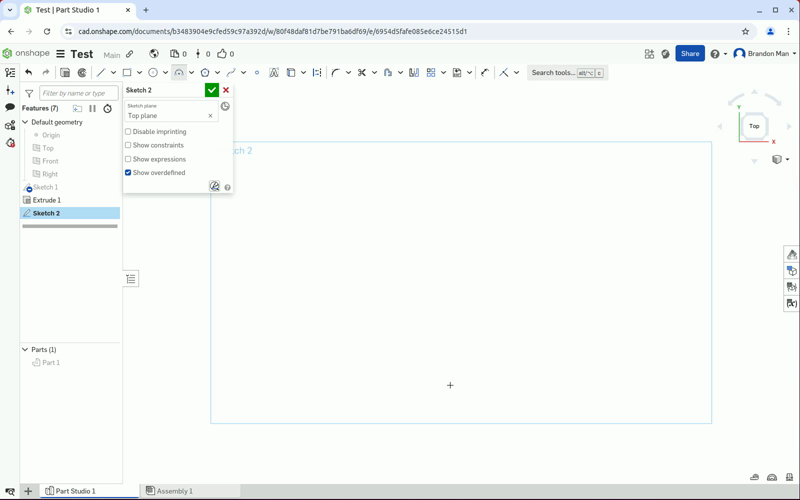
mouse_move(470, 384)
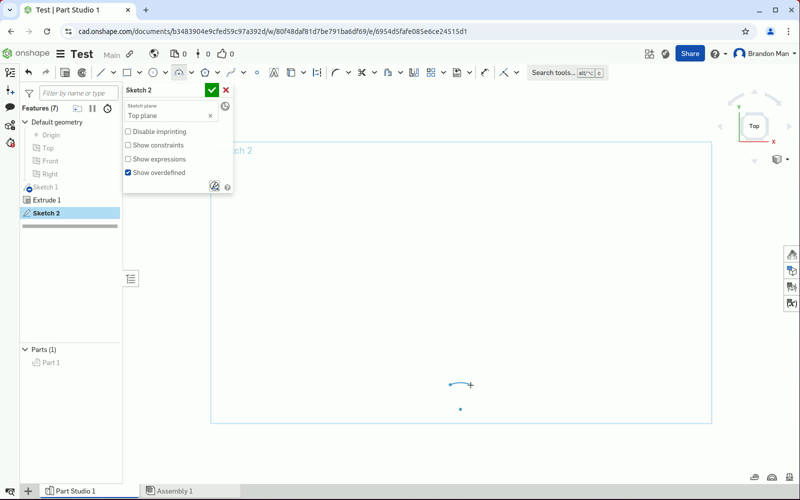
click(470, 384)
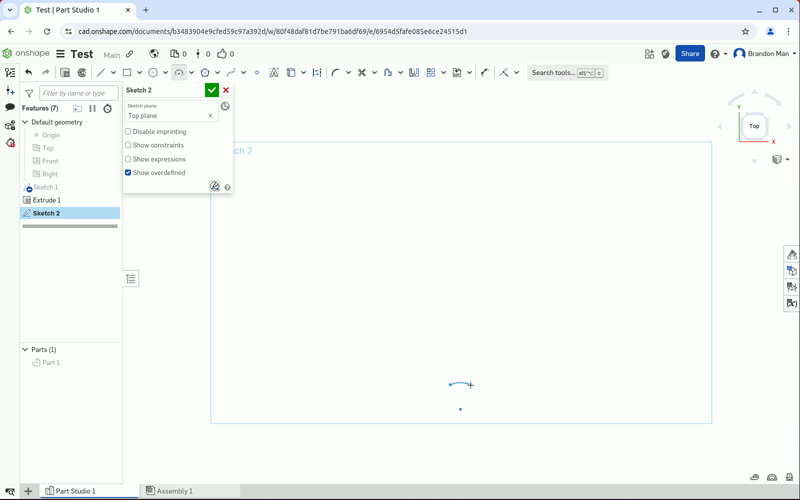
mouse_move(460, 395)
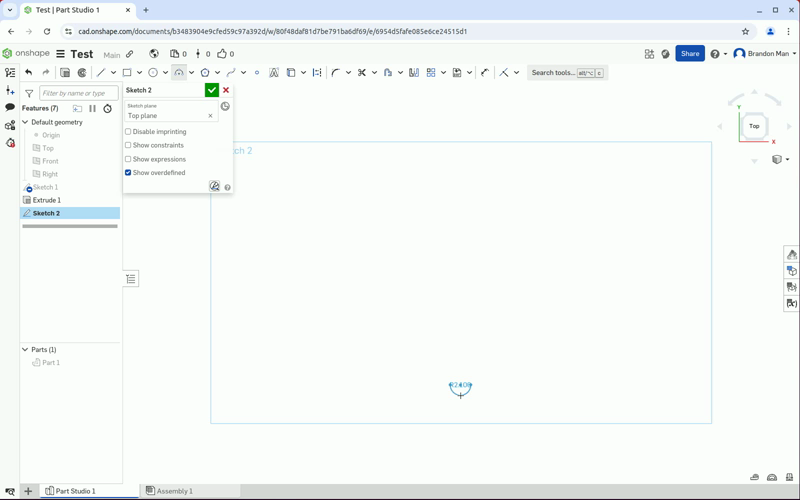
click(460, 395)
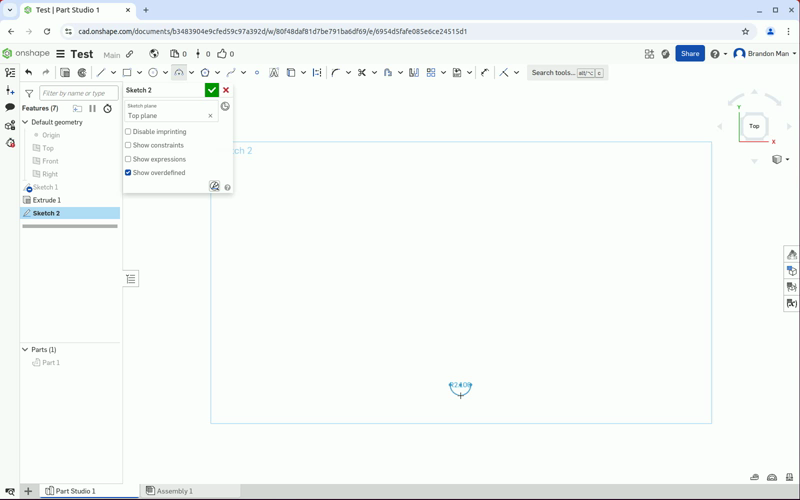
key_up(shift)
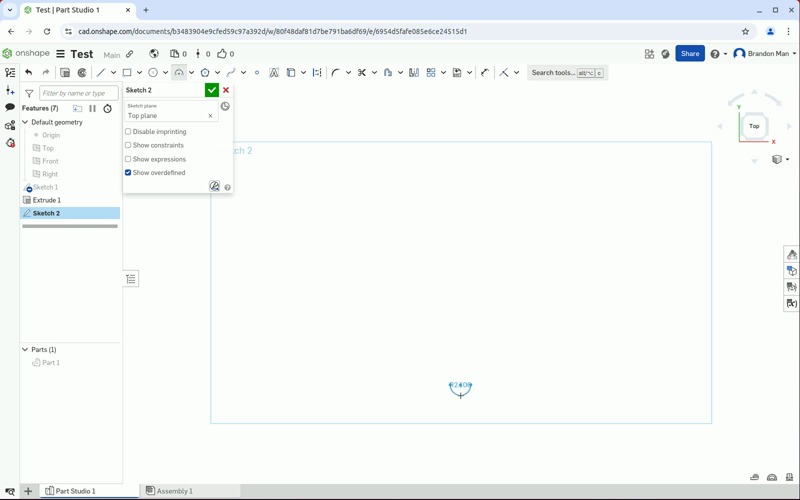
key(esc)
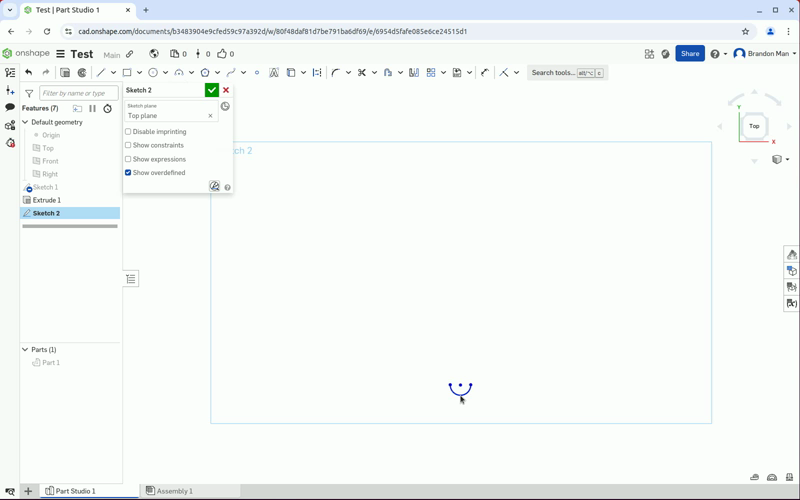
key(l)
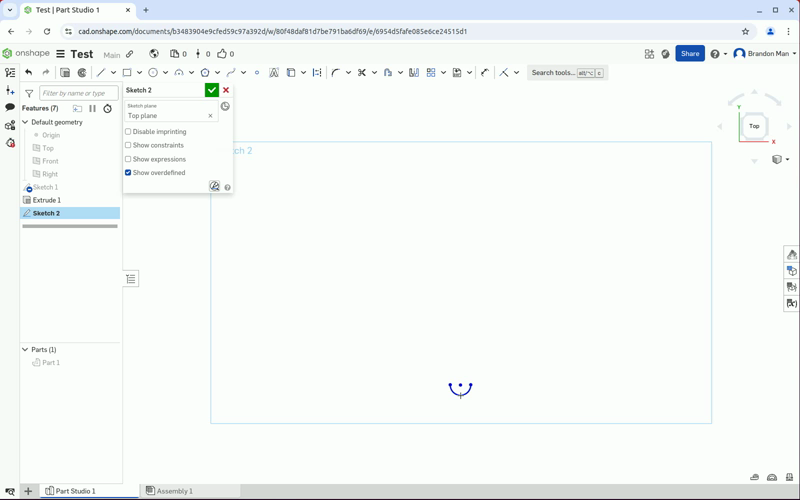
mouse_move(470, 384)
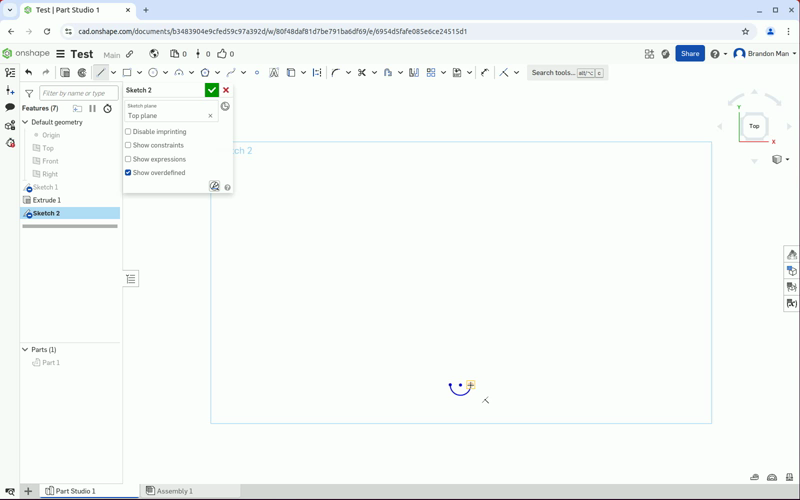
click(470, 384)
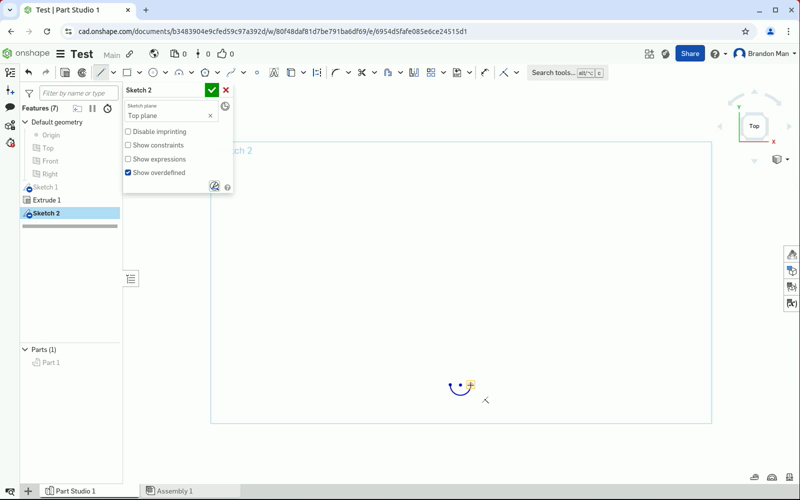
key_down(shift)
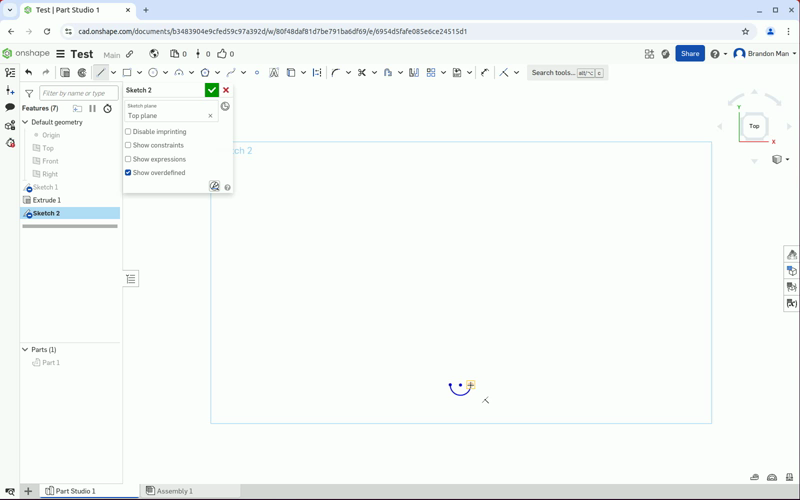
mouse_move(470, 314)
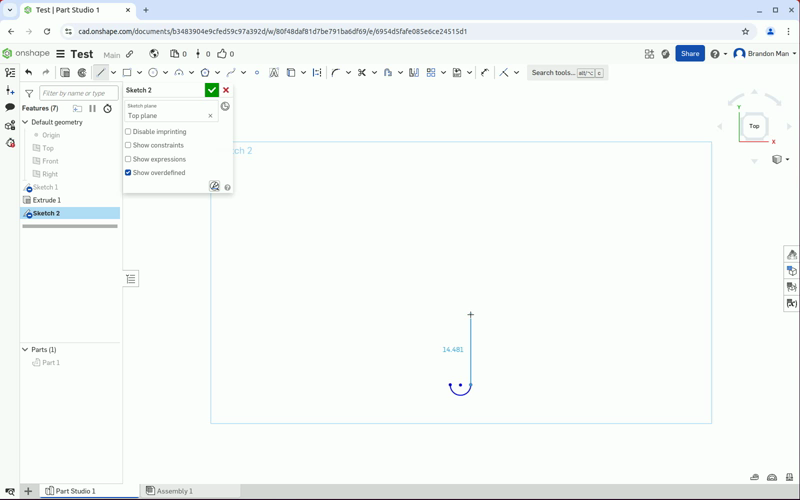
click(470, 314)
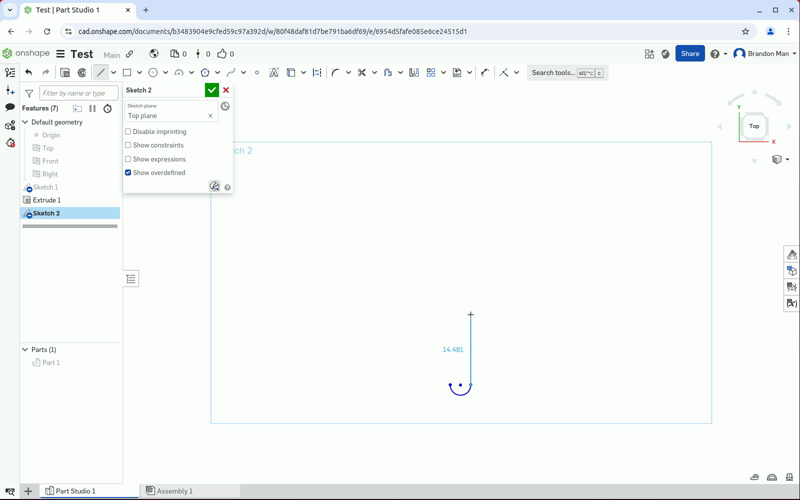
key_up(shift)
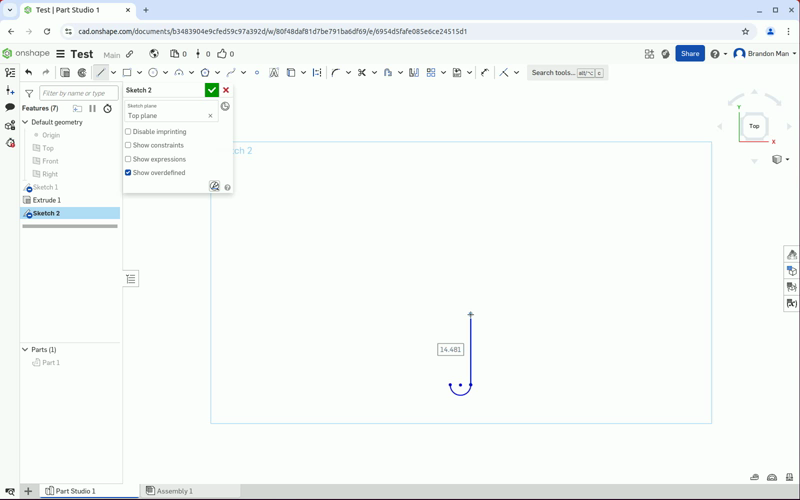
key(esc)
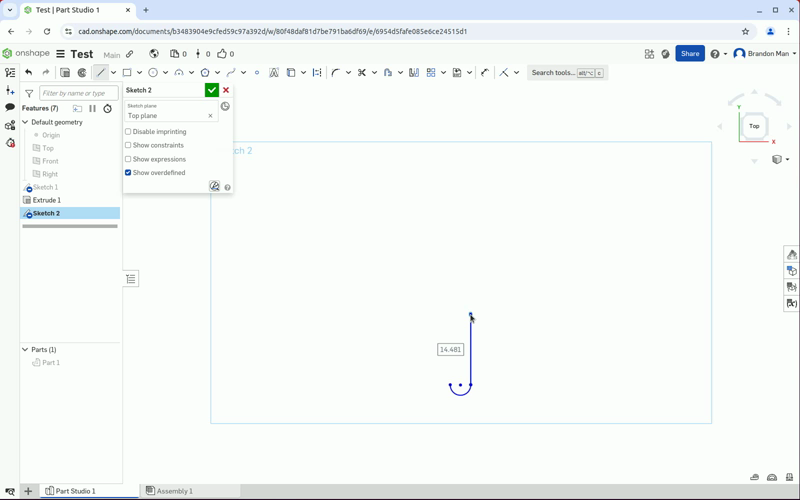
key(a)
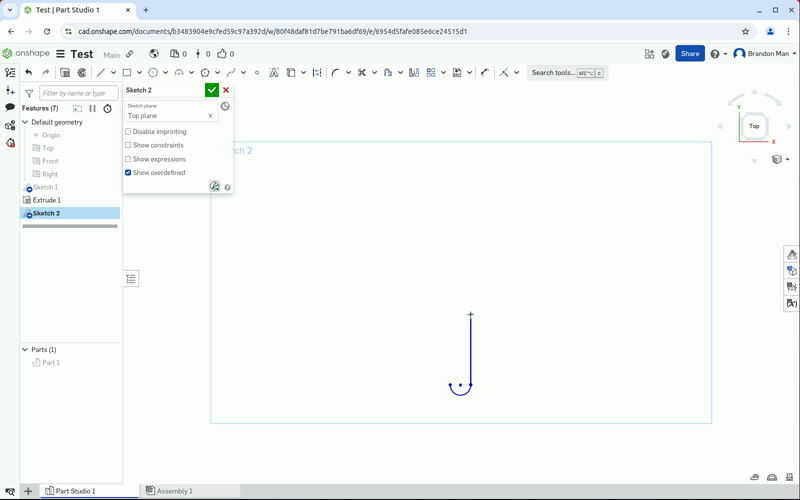
mouse_move(470, 314)
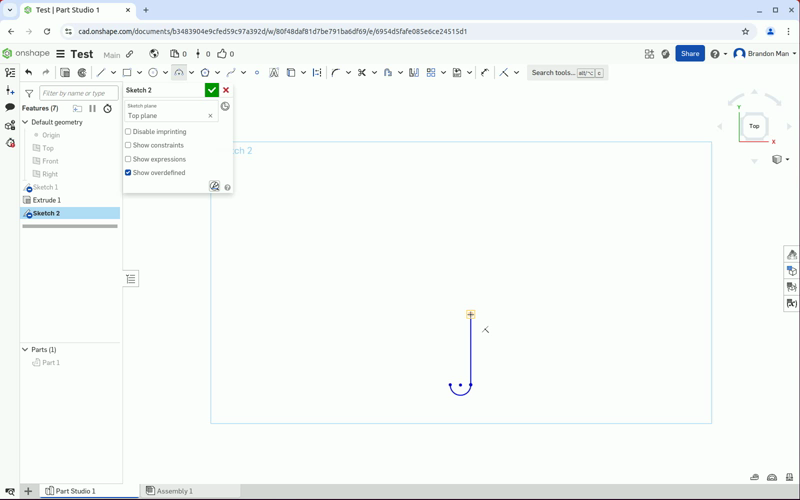
click(470, 314)
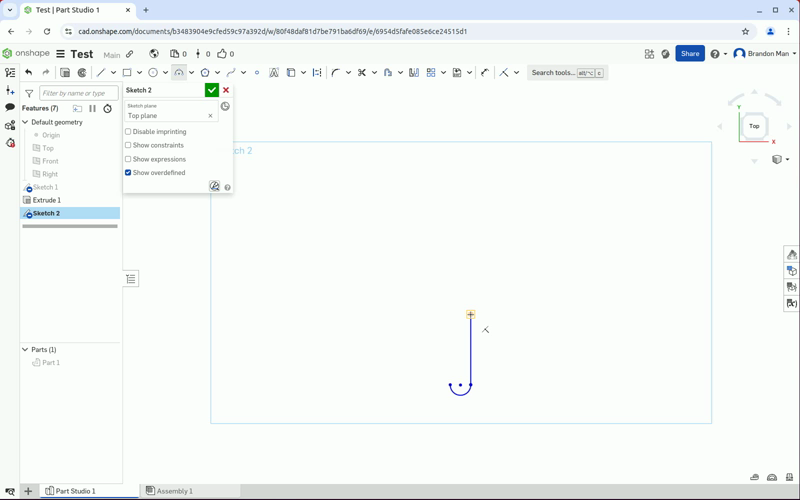
key_down(shift)
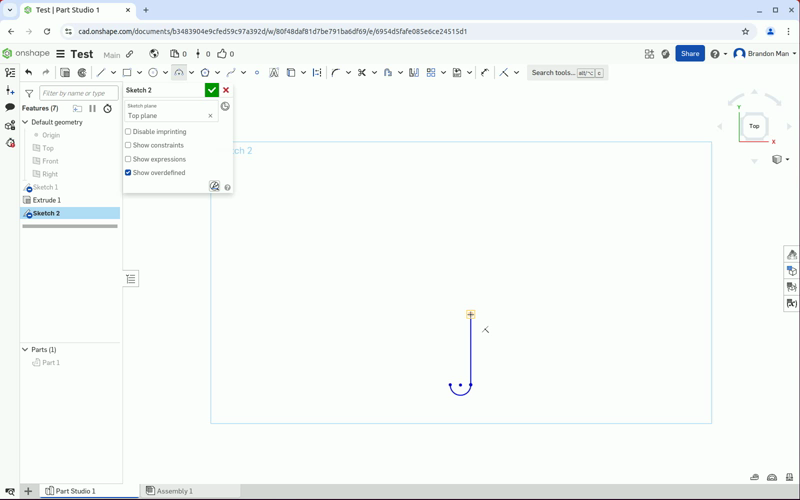
mouse_move(450, 314)
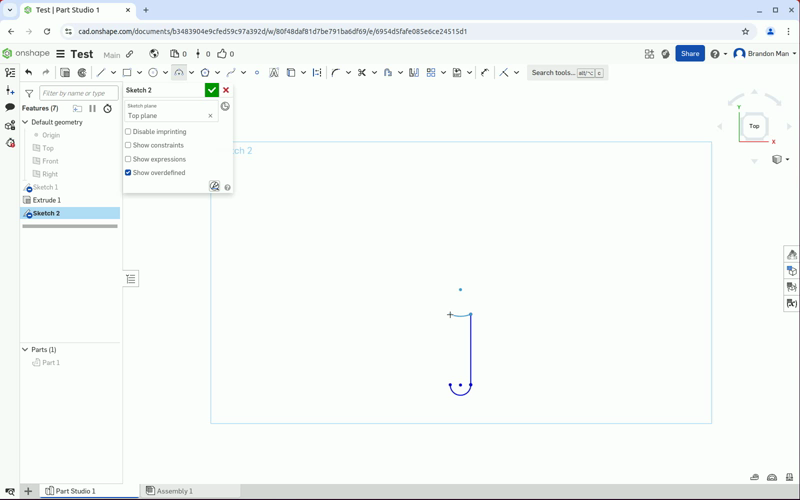
click(450, 314)
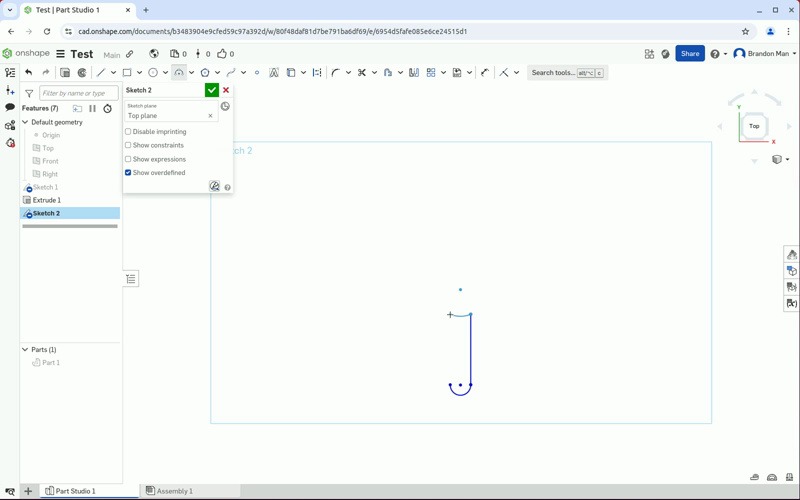
mouse_move(460, 315)
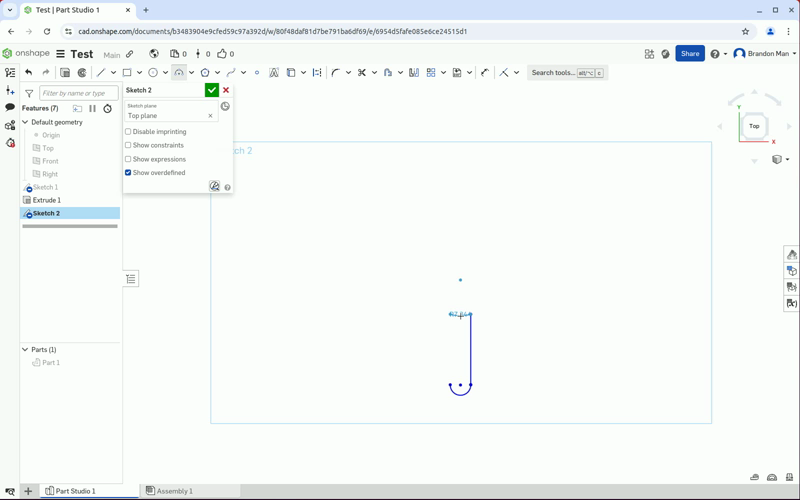
click(460, 315)
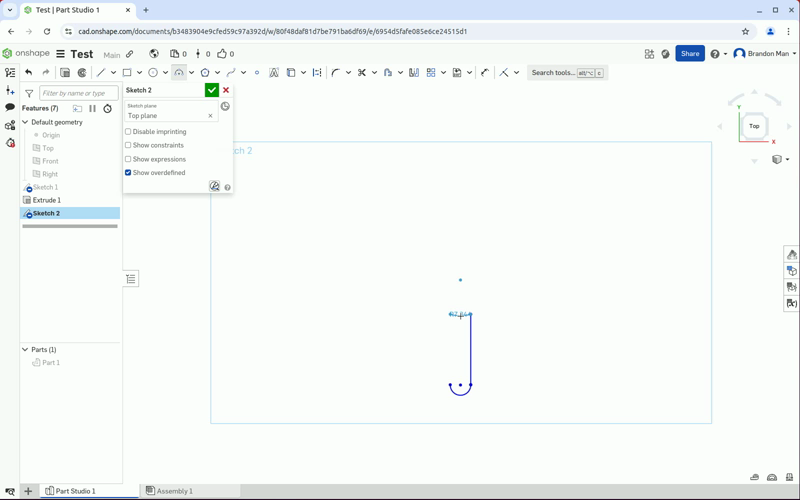
key_up(shift)
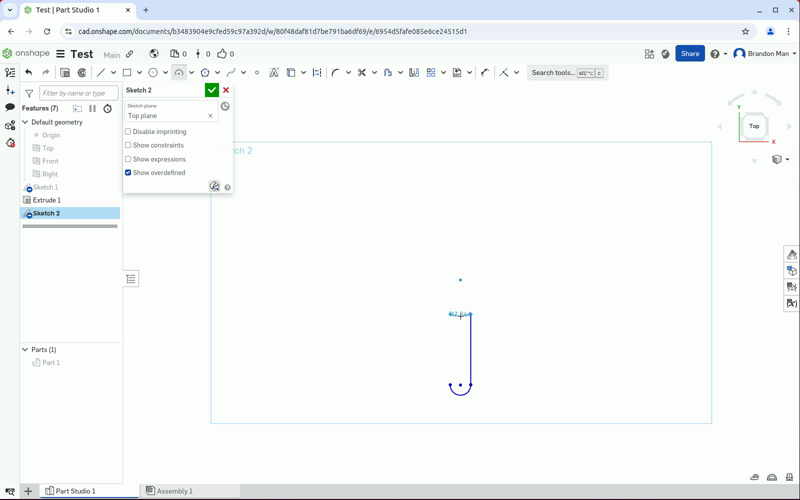
key(esc)
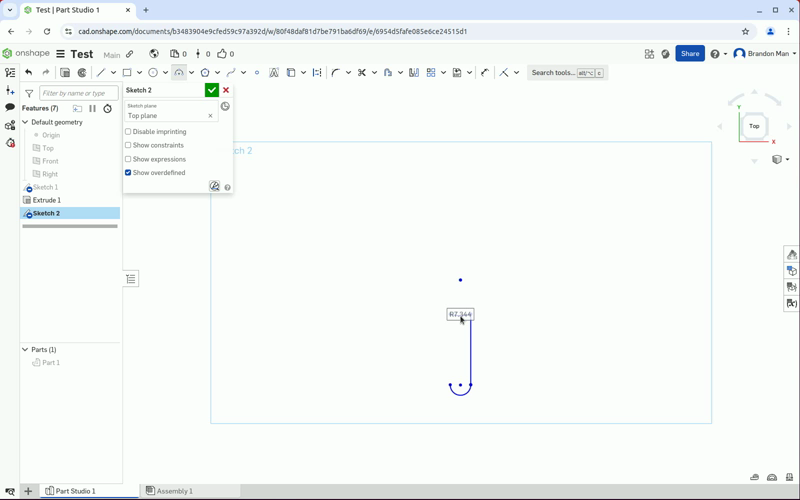
key(l)
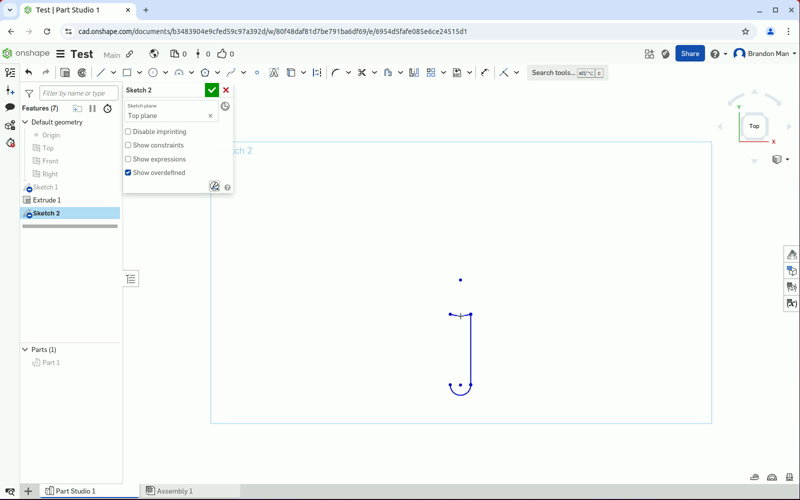
mouse_move(450, 314)
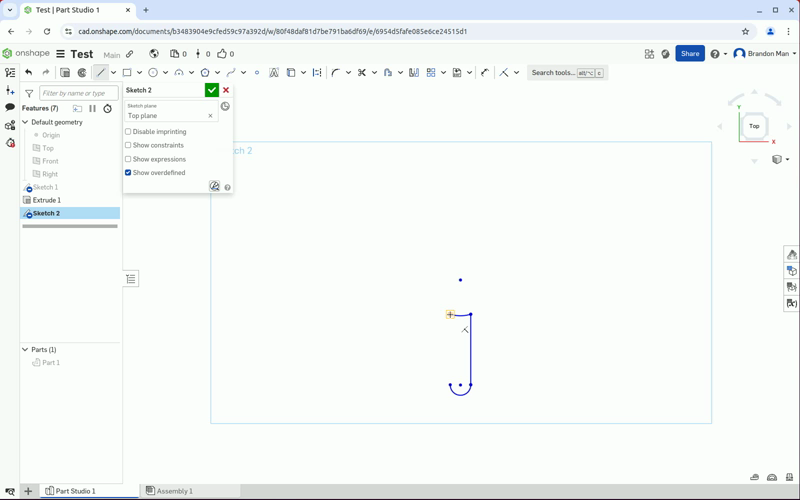
click(450, 314)
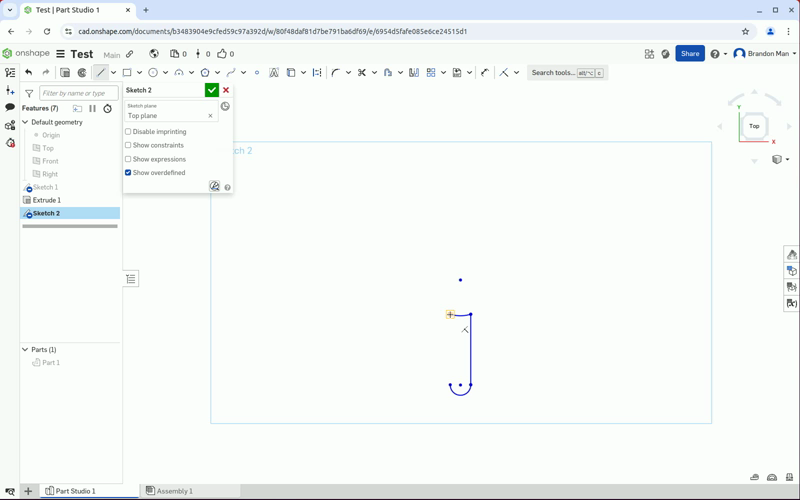
key_down(shift)
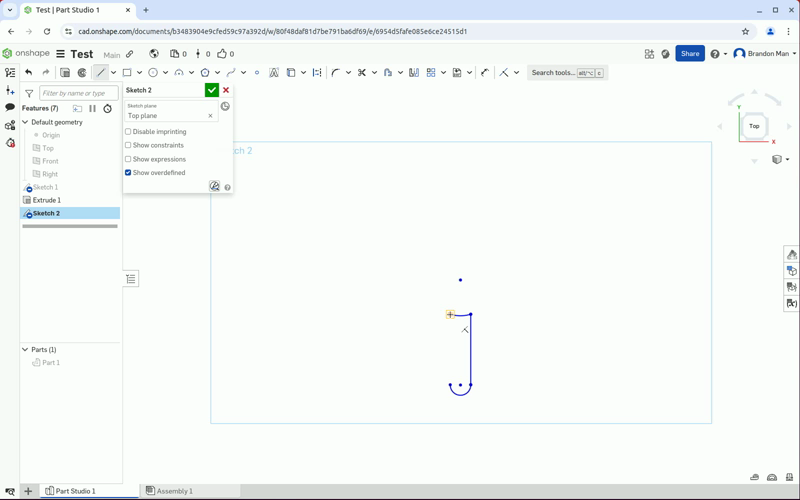
mouse_move(450, 384)
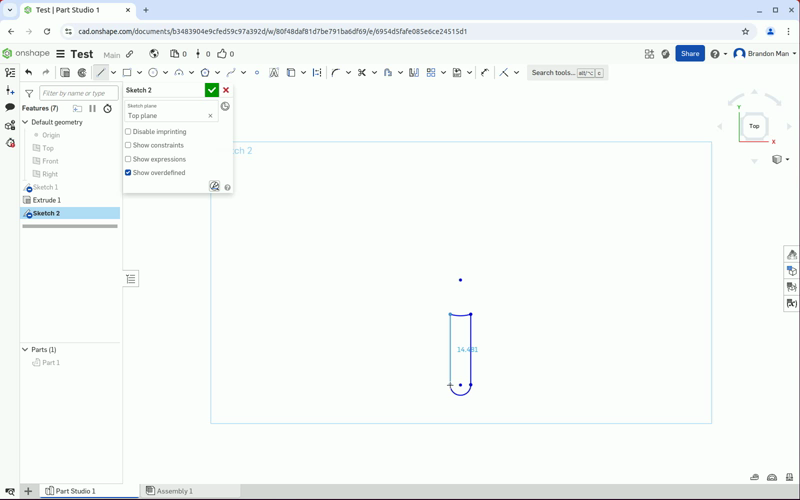
key_up(shift)
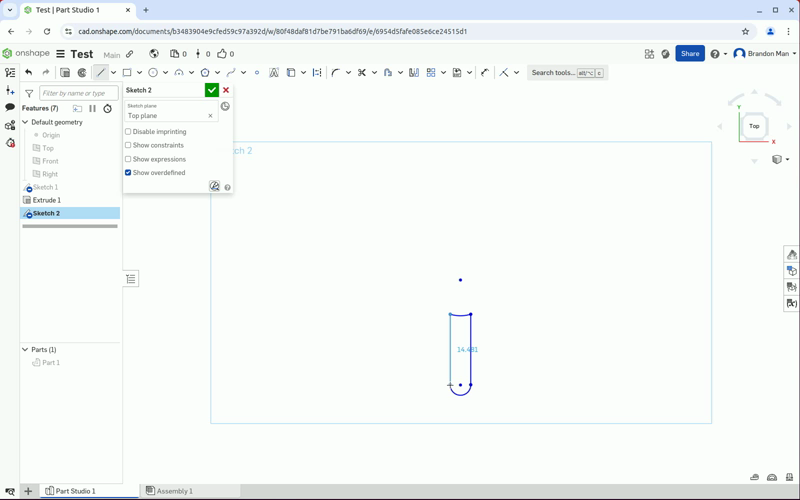
click(450, 384)
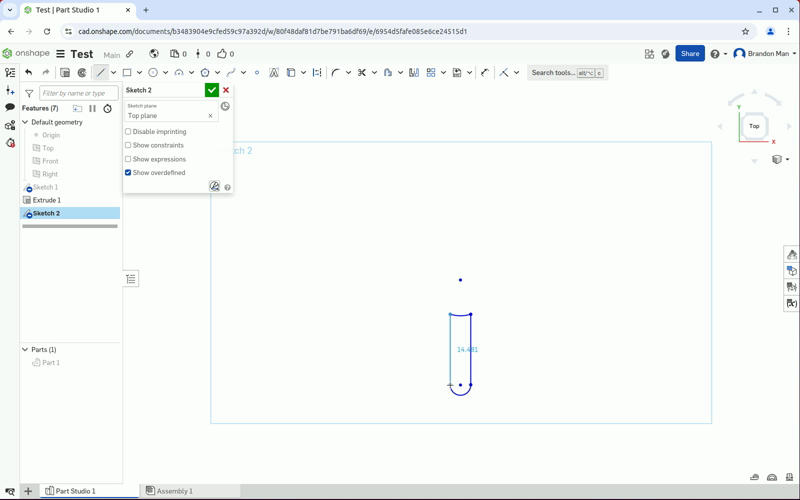
key(esc)
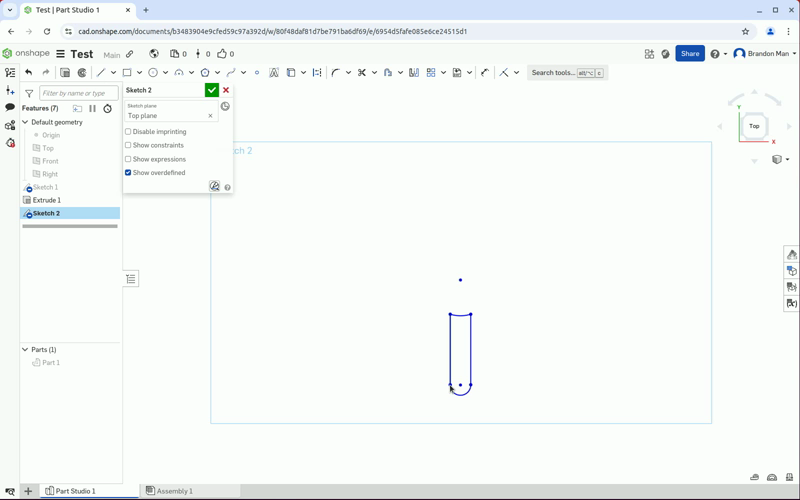
mouse_move(458, 377)
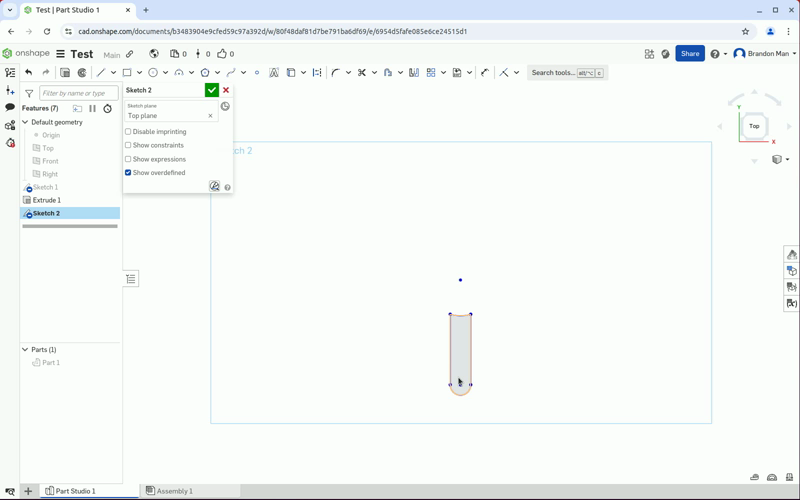
scroll(6)
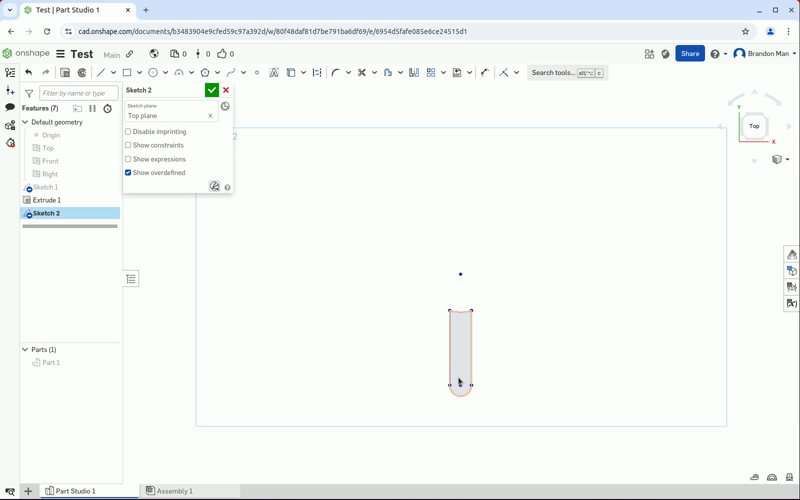
scroll(6)
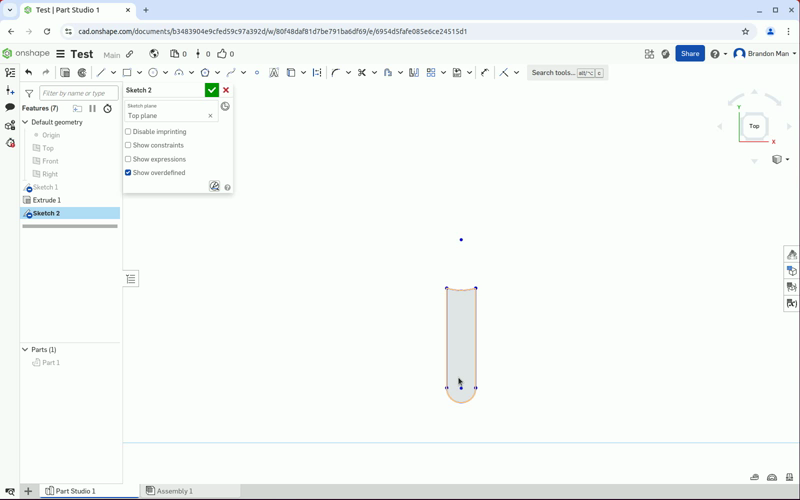
scroll(6)
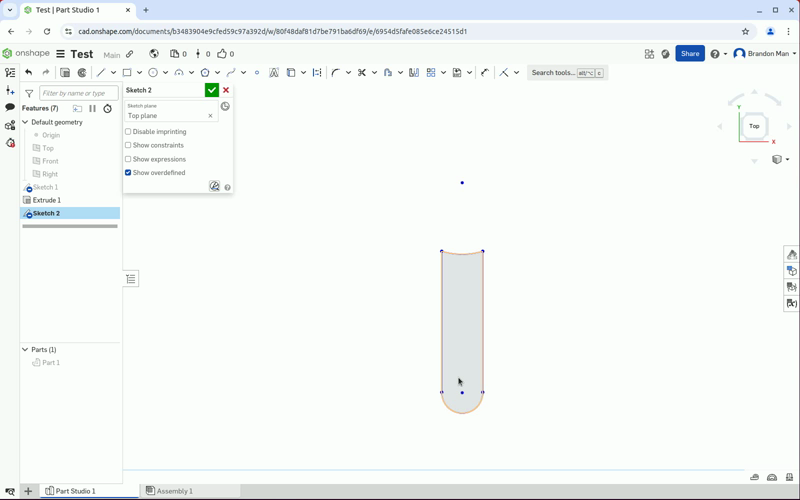
scroll(6)
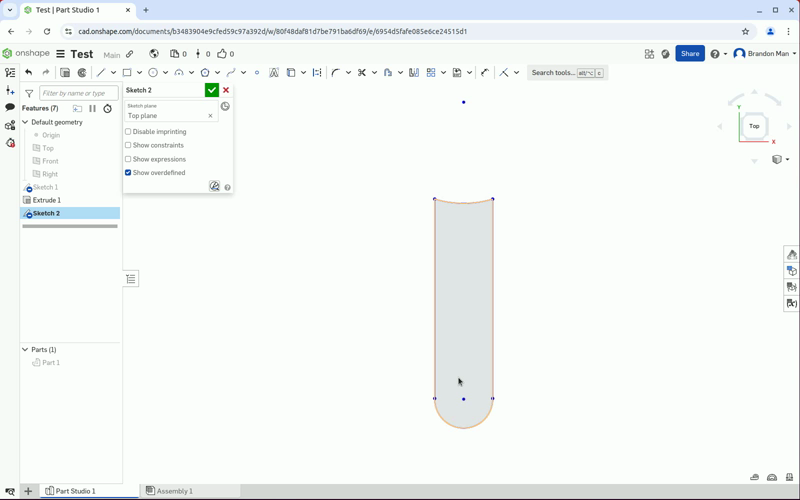
scroll(6)
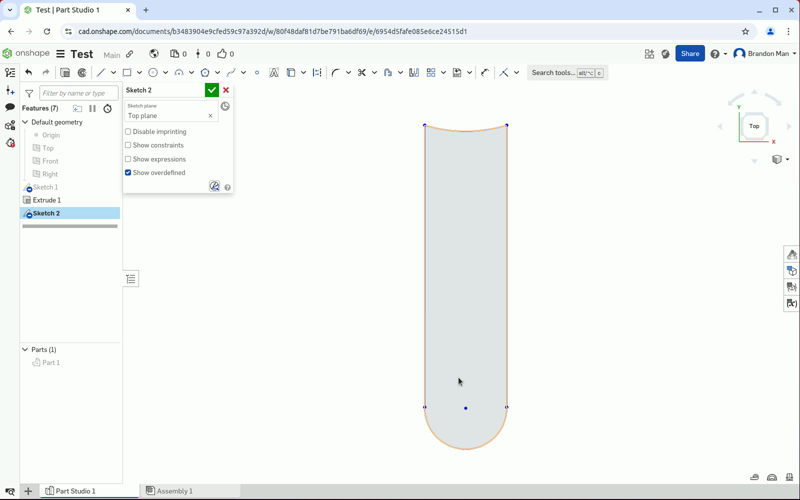
scroll(6)
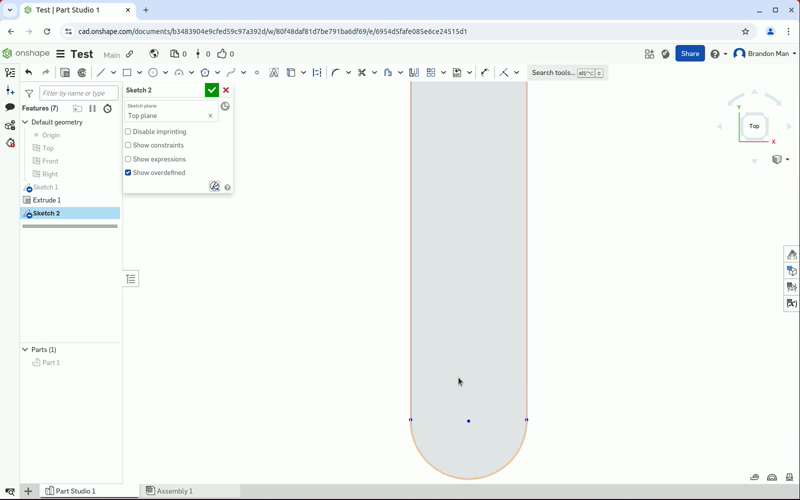
scroll(6)
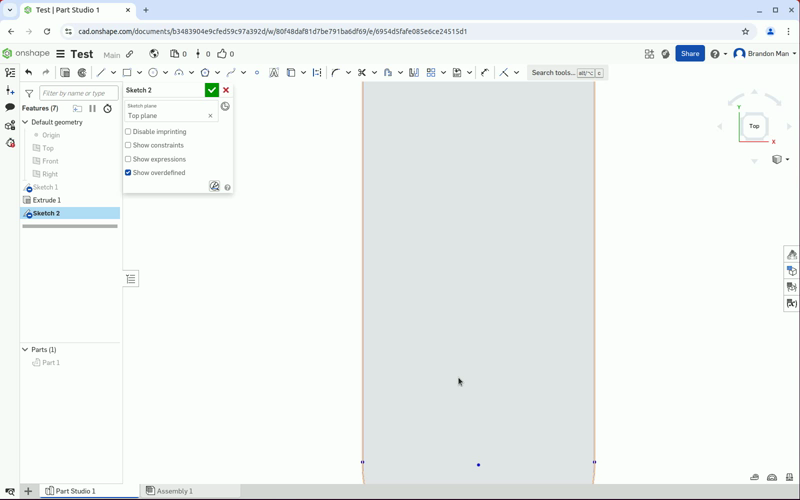
click(458, 377)
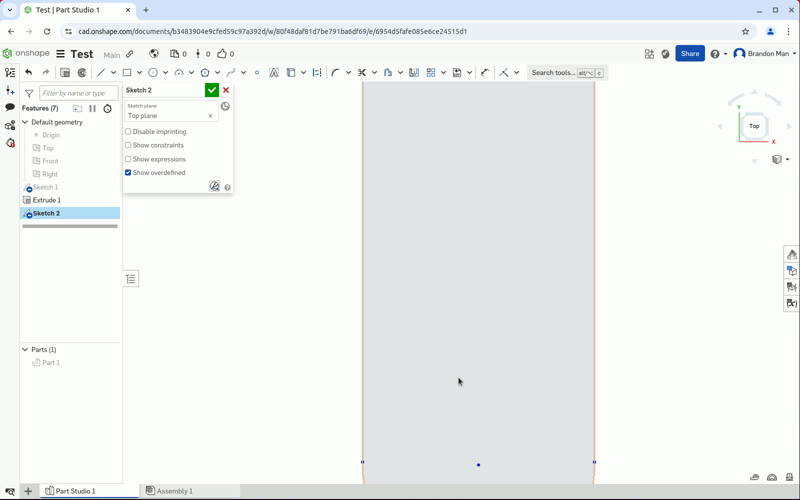
scroll(-6)
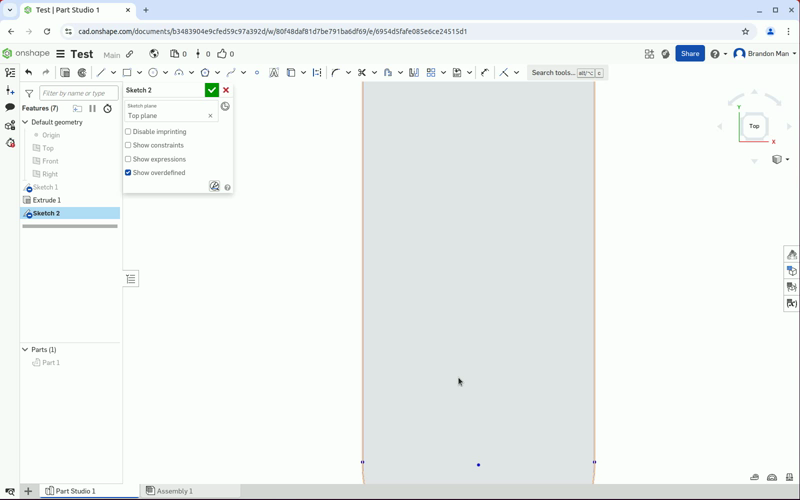
scroll(-6)
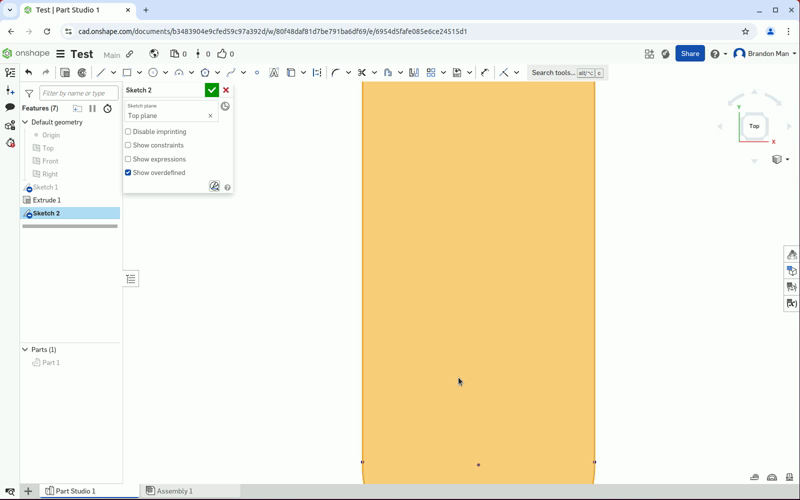
scroll(-6)
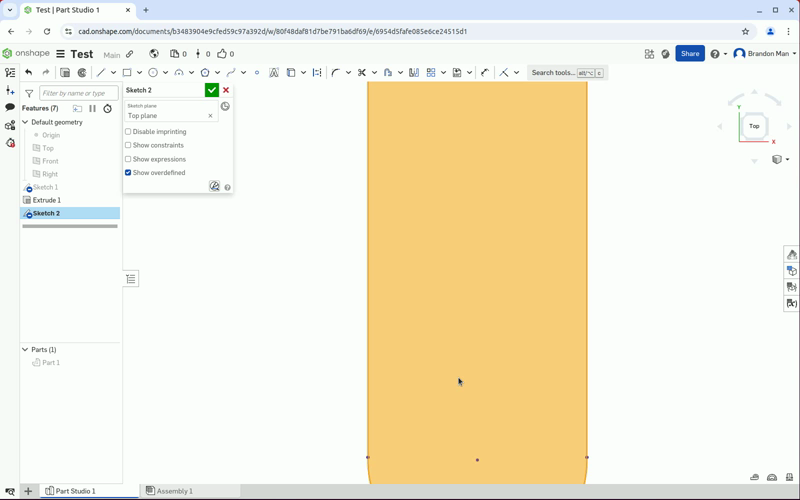
scroll(-6)
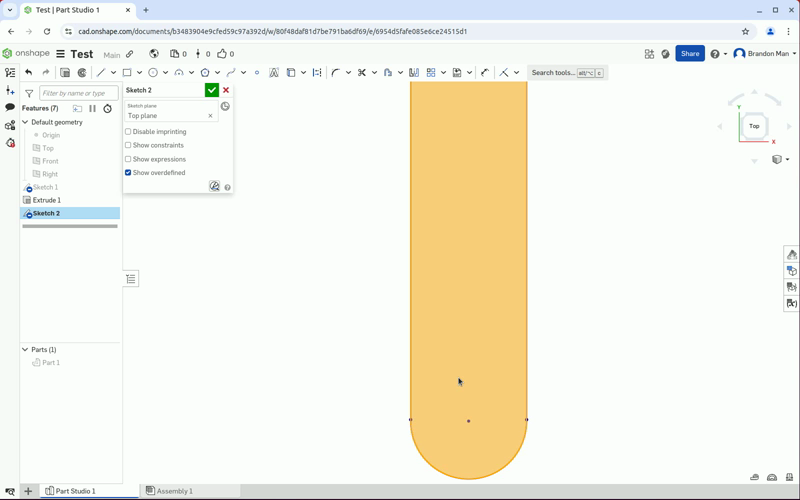
scroll(-6)
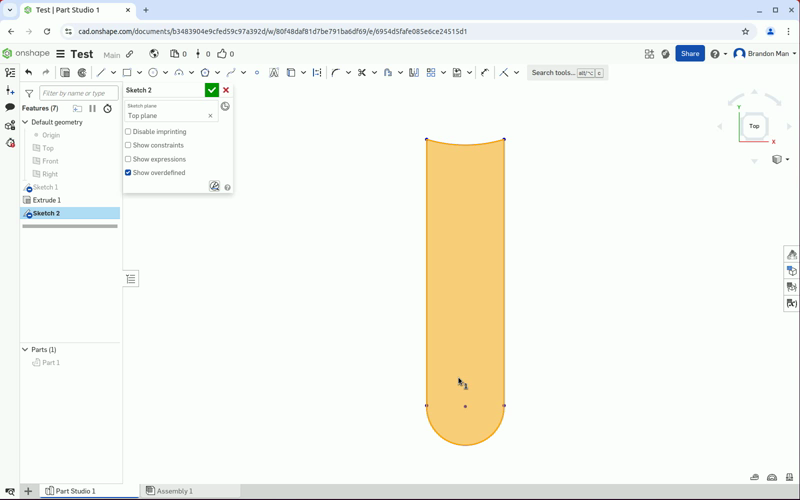
scroll(-6)
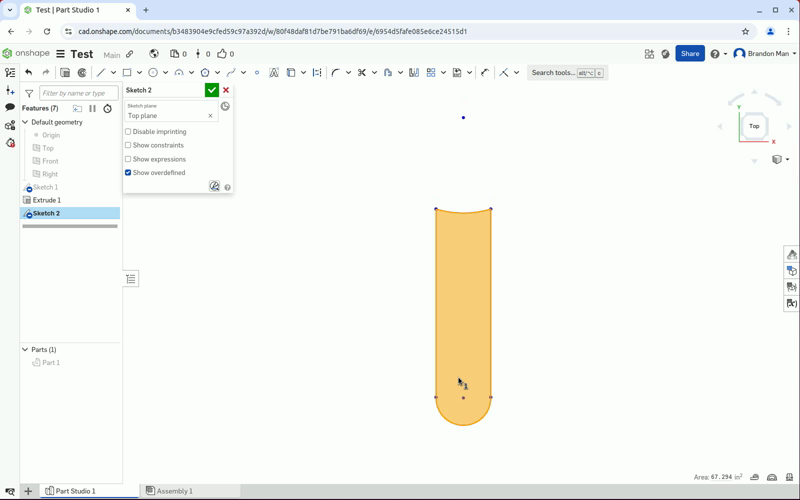
scroll(-6)
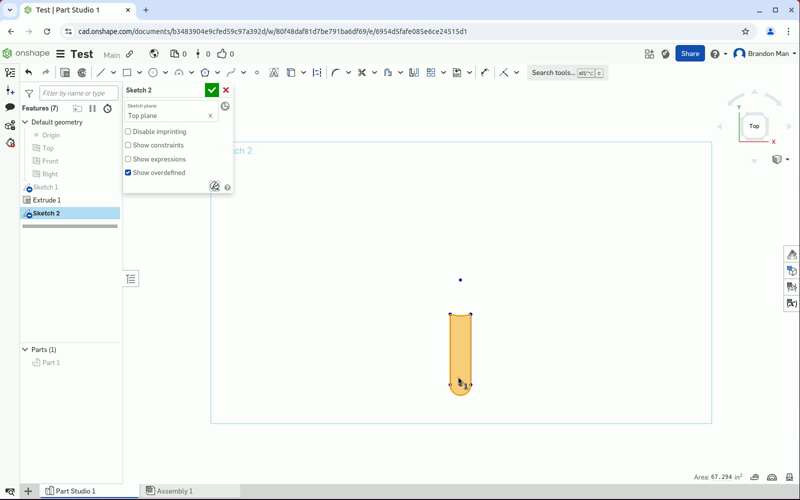
mouse_move(73, 352)
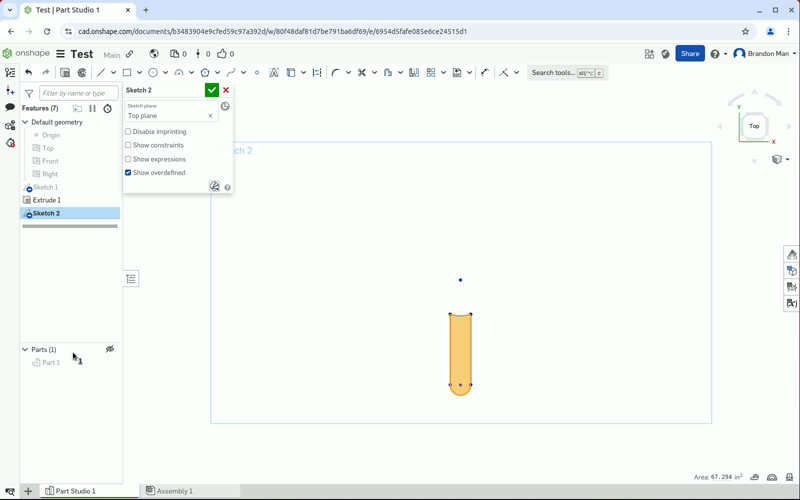
key(shift+y)
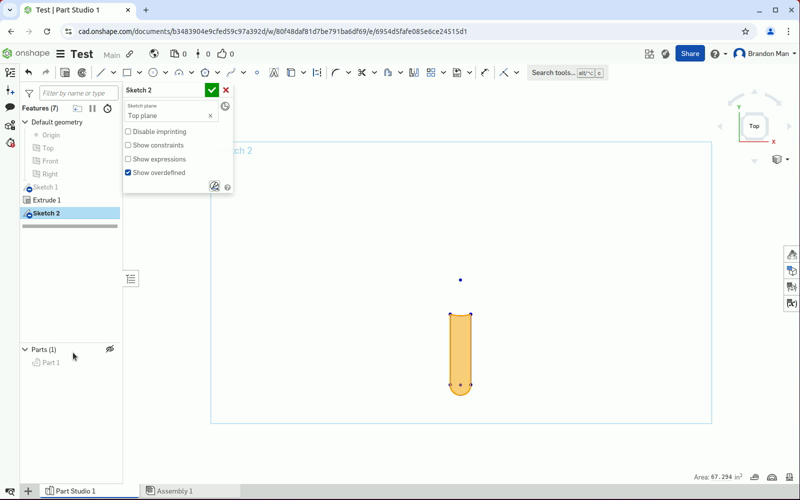
key(shift+e)
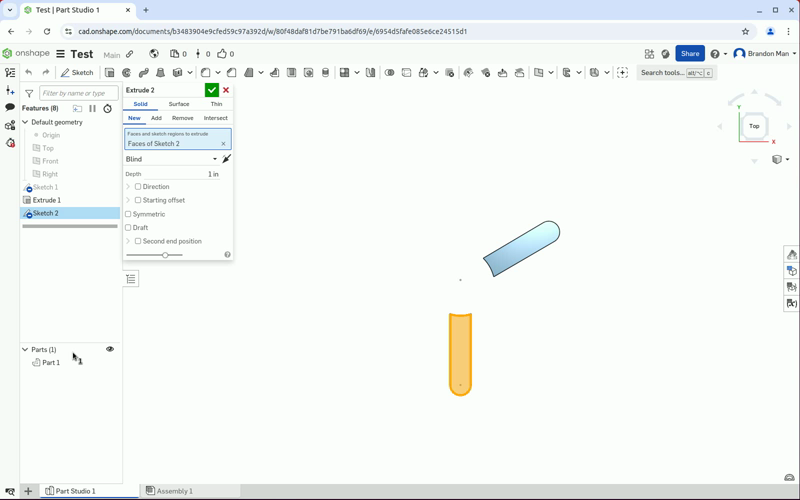
mouse_move(143, 106)
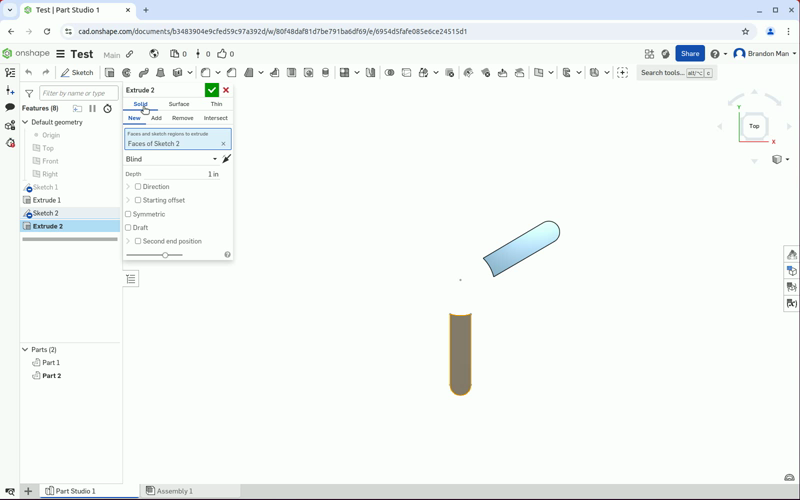
click(143, 106)
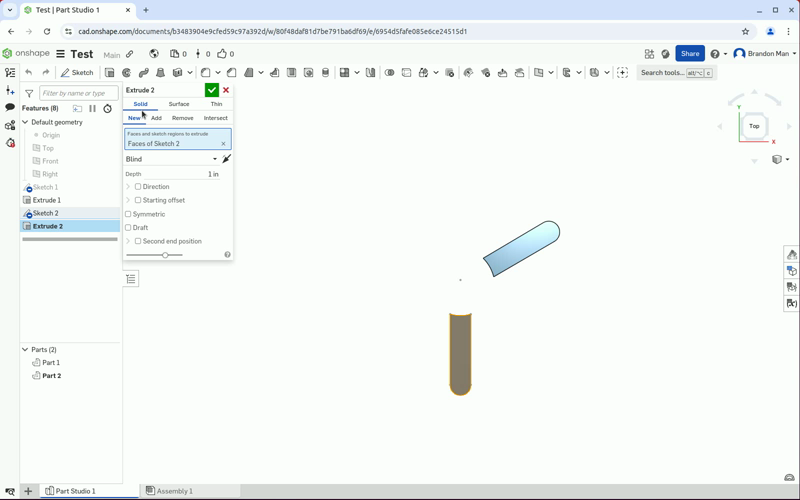
mouse_move(137, 120)
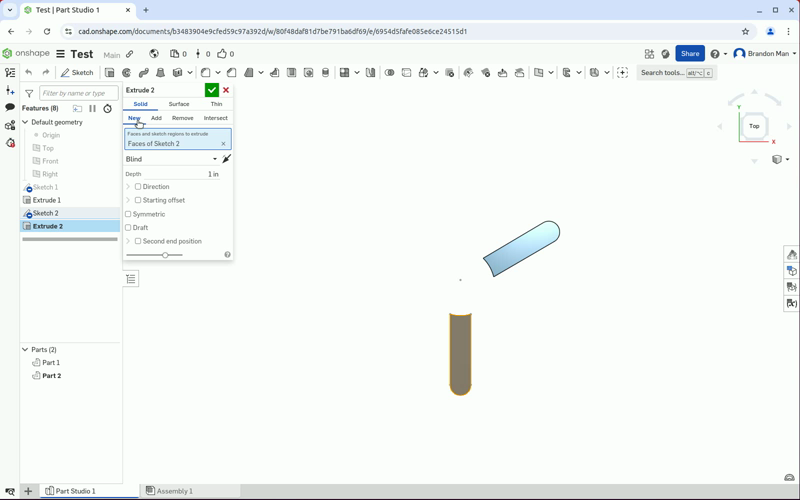
click(137, 120)
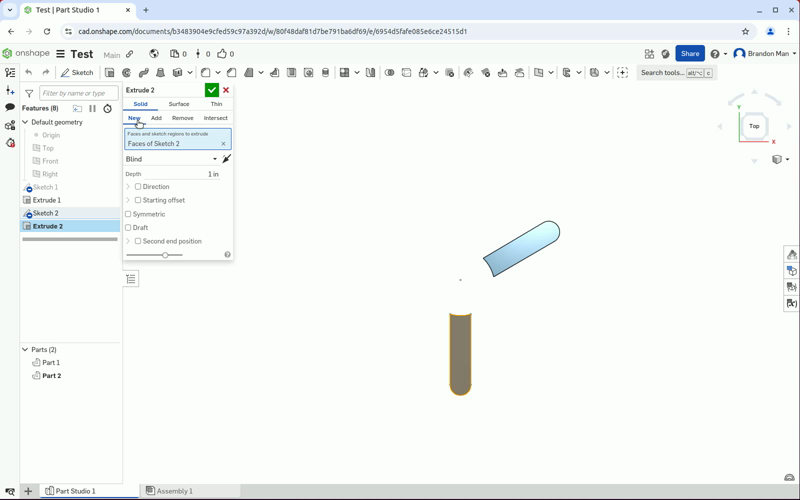
key(tab, 4)
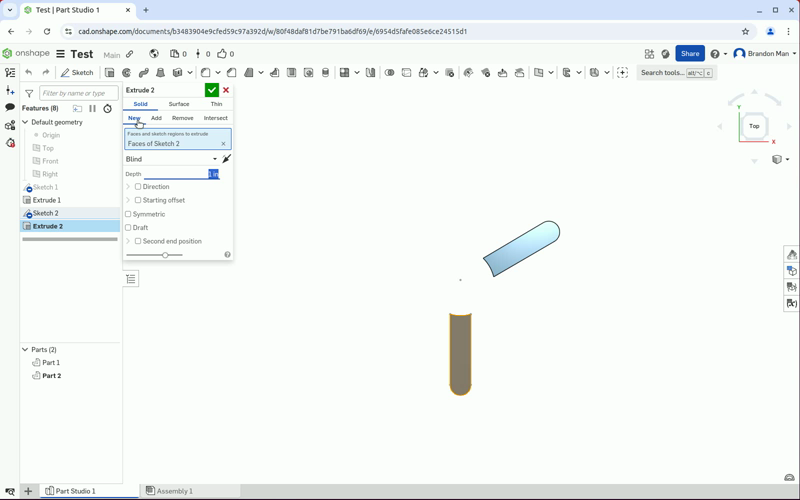
text(2.166)
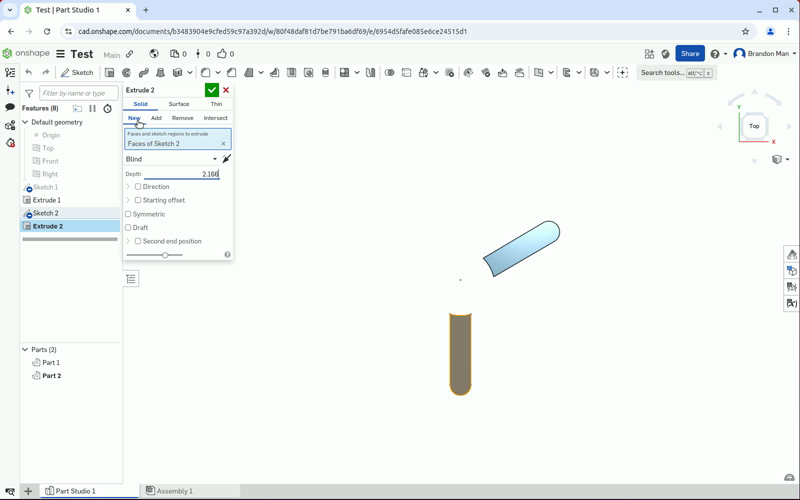
key(enter)
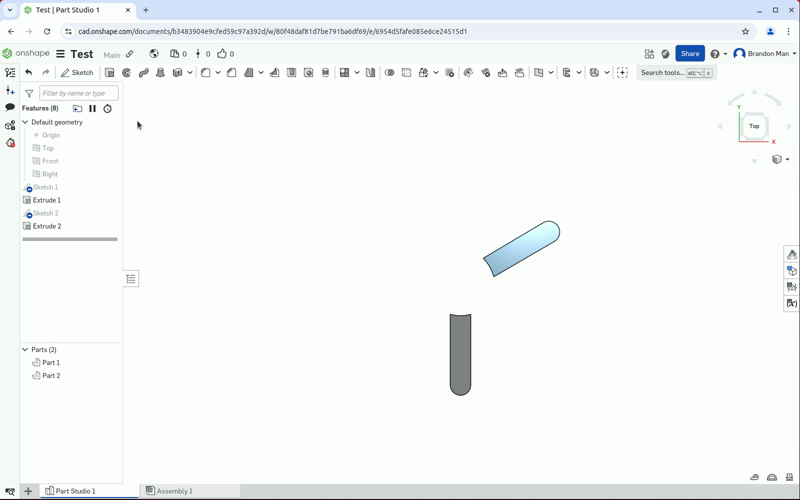
key(shift+h)
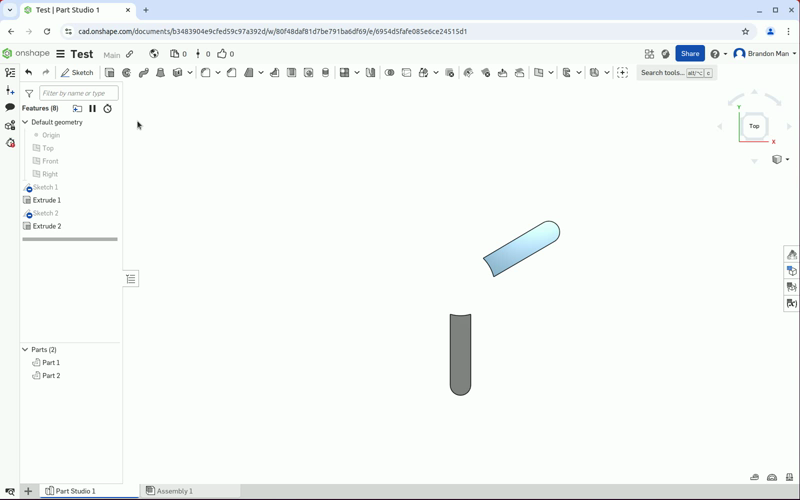
key(shift+h)
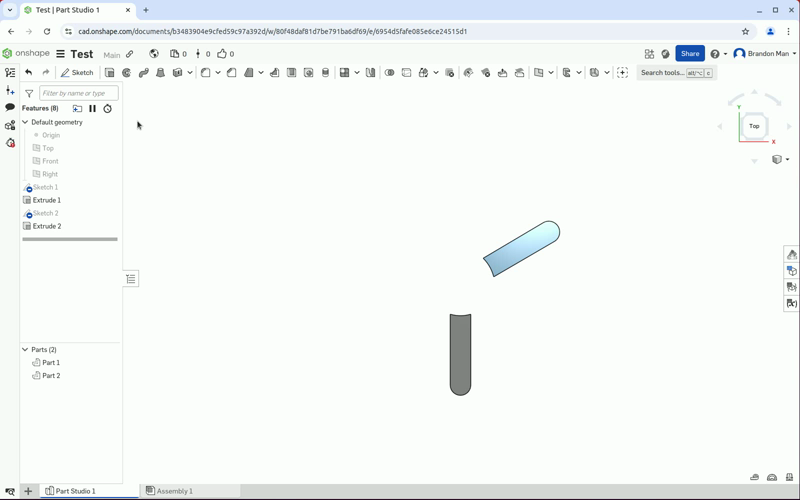
mouse_move(73, 189)
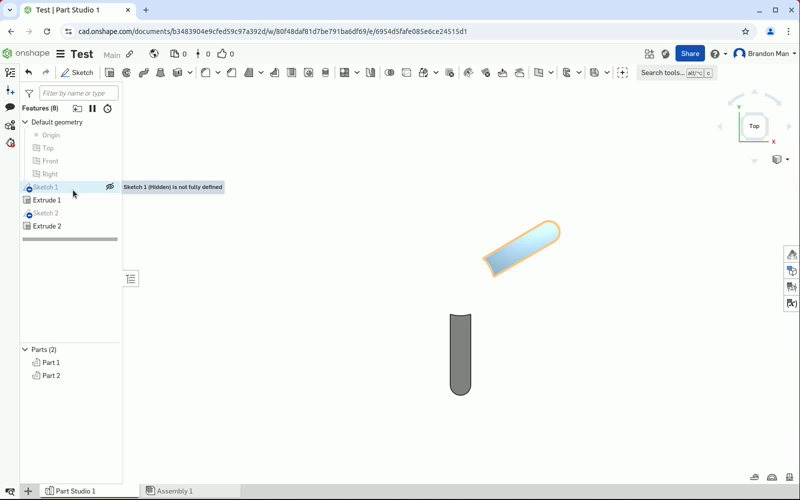
click(73, 189)
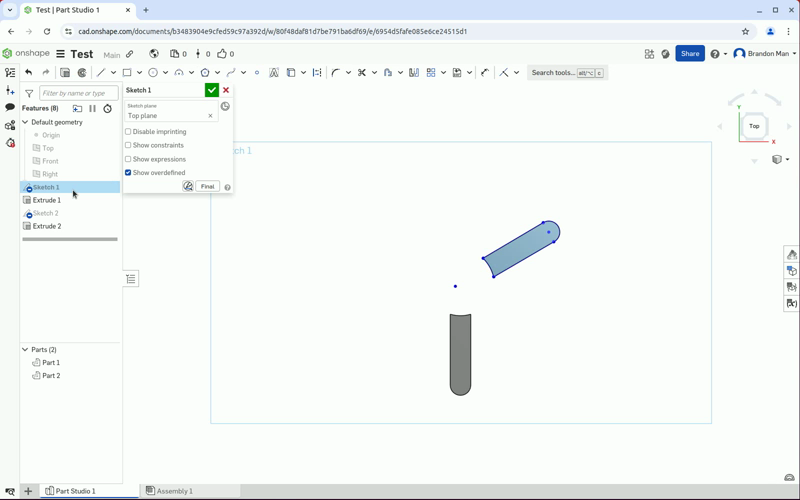
mouse_move(229, 92)
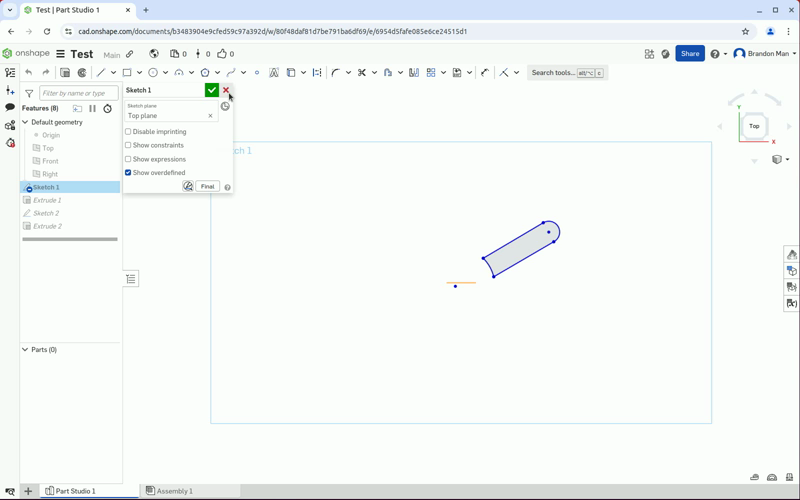
click(229, 92)
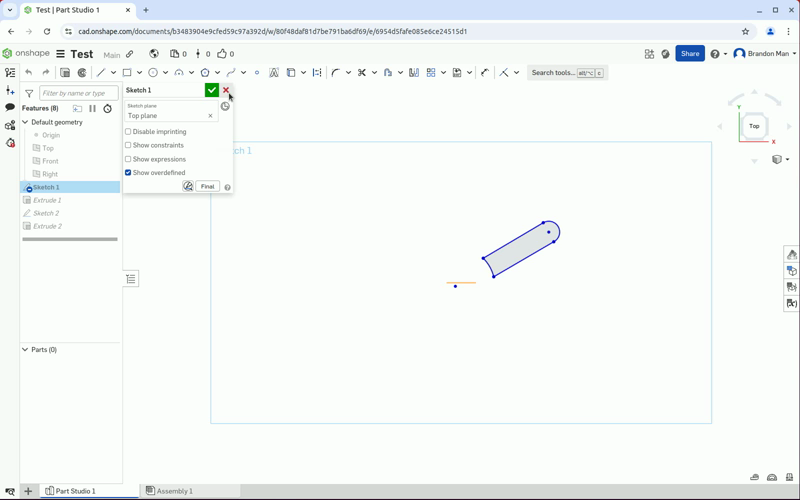
key(shift+s)
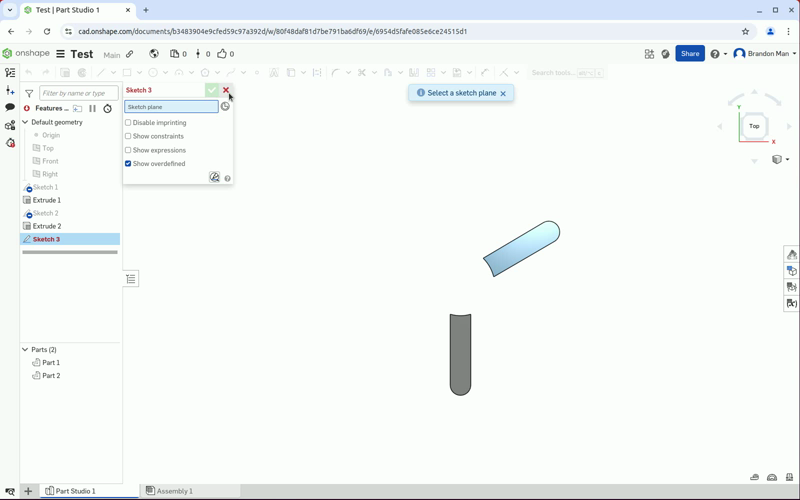
mouse_move(73, 150)
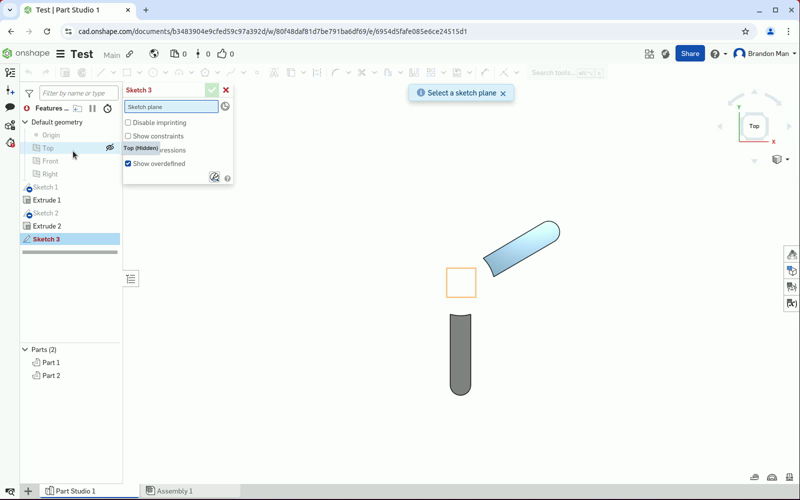
click(73, 150)
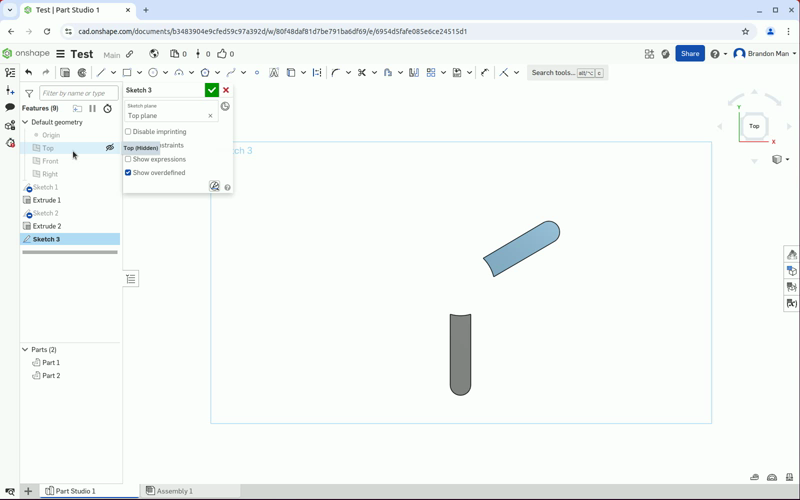
mouse_move(73, 352)
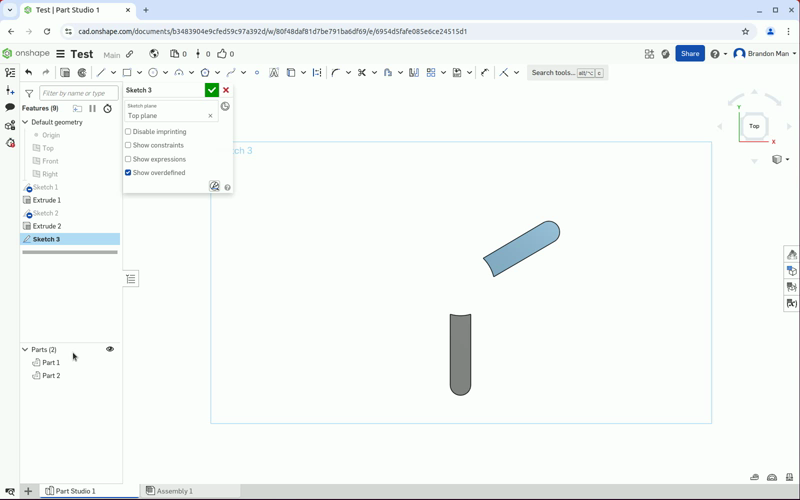
key(y)
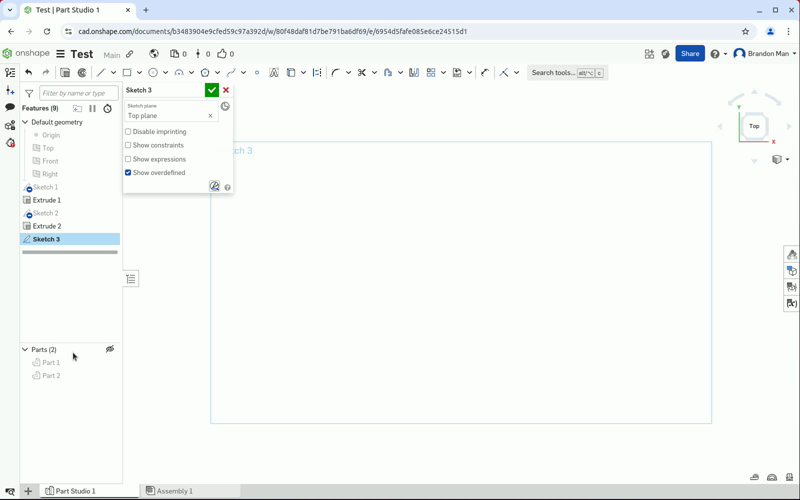
key(c)
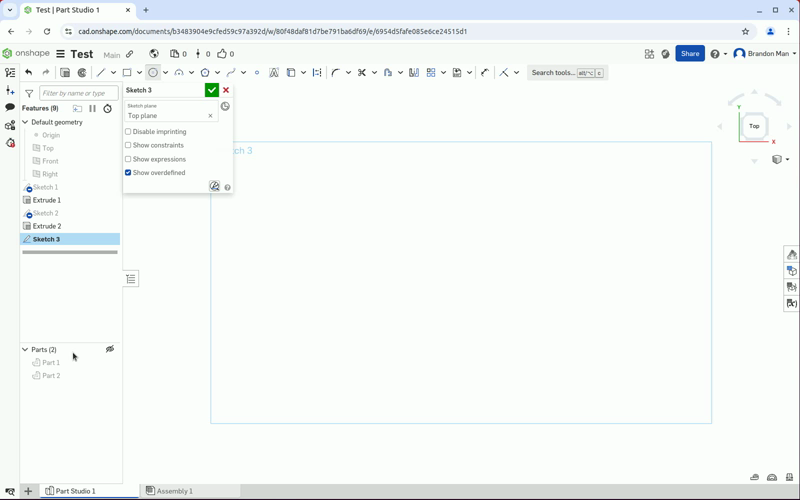
key_down(shift)
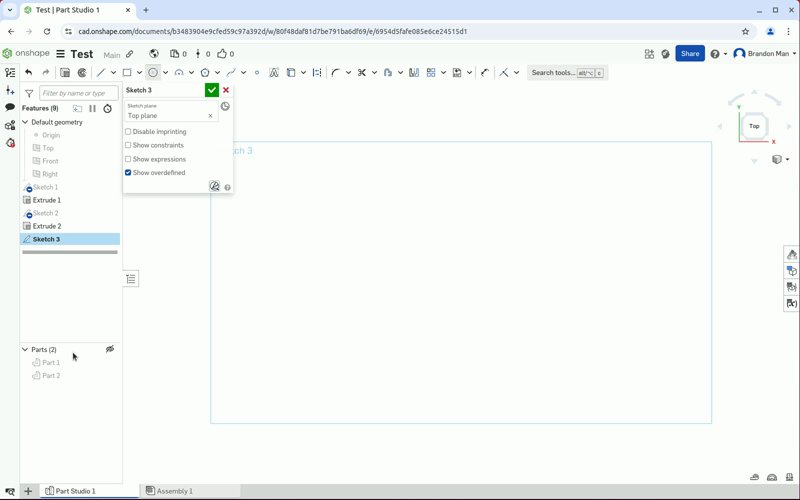
mouse_move(460, 282)
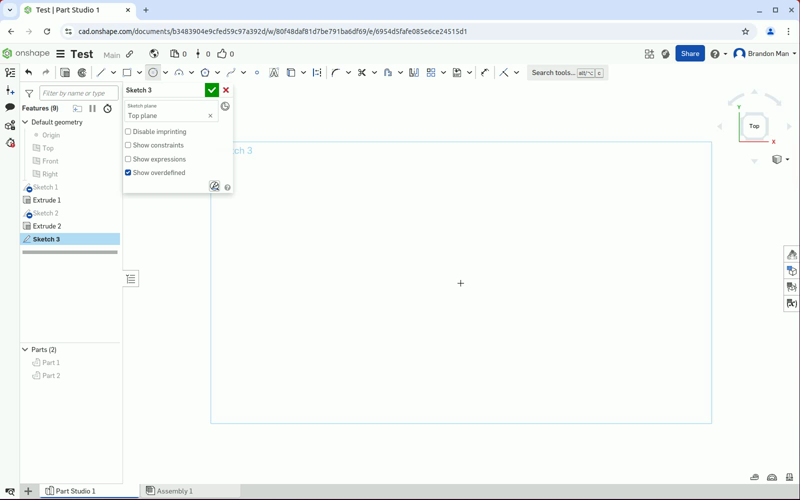
click(460, 282)
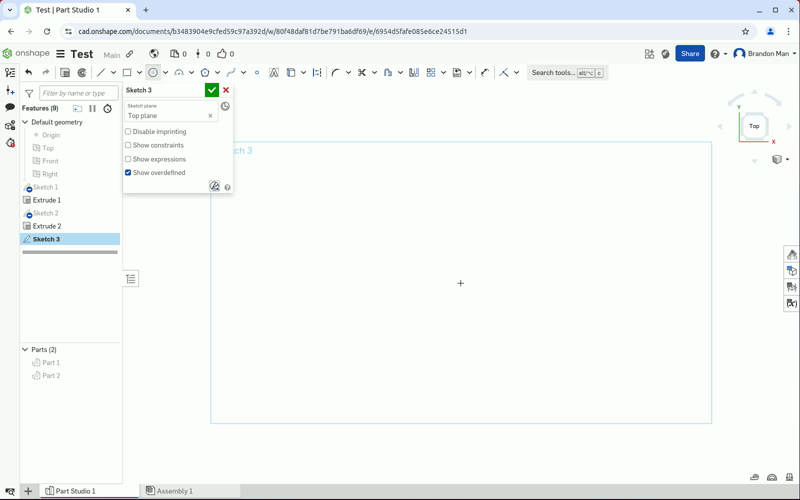
key_up(shift)
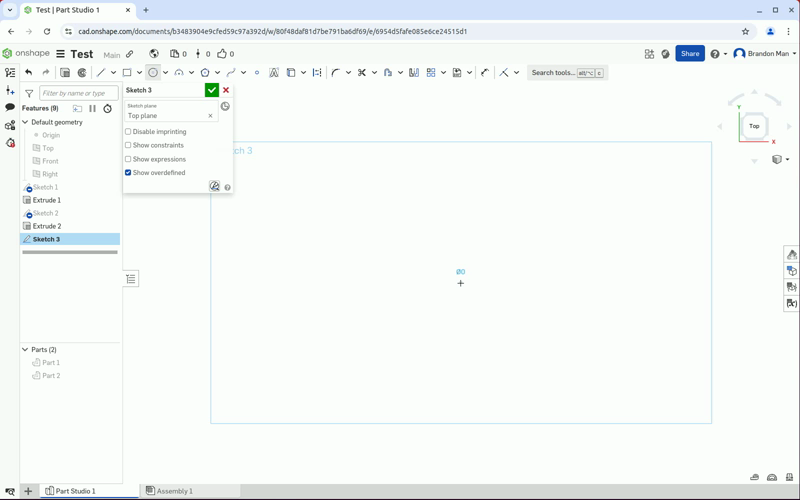
mouse_move(494, 282)
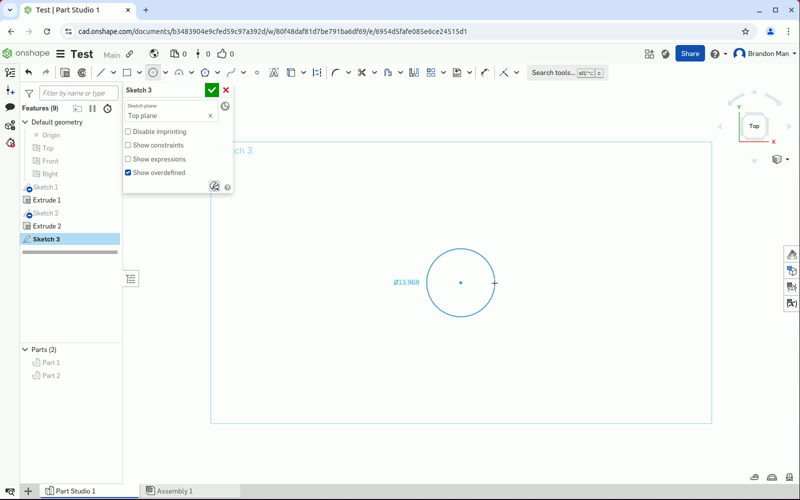
click(494, 282)
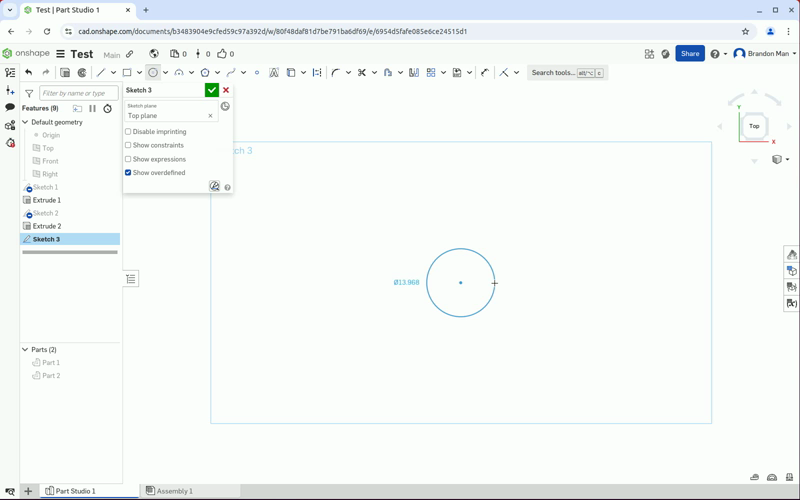
key(esc)
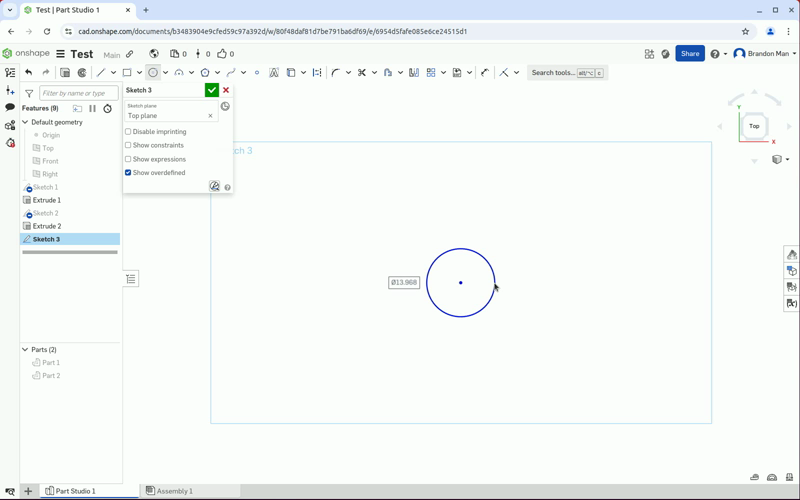
key(c)
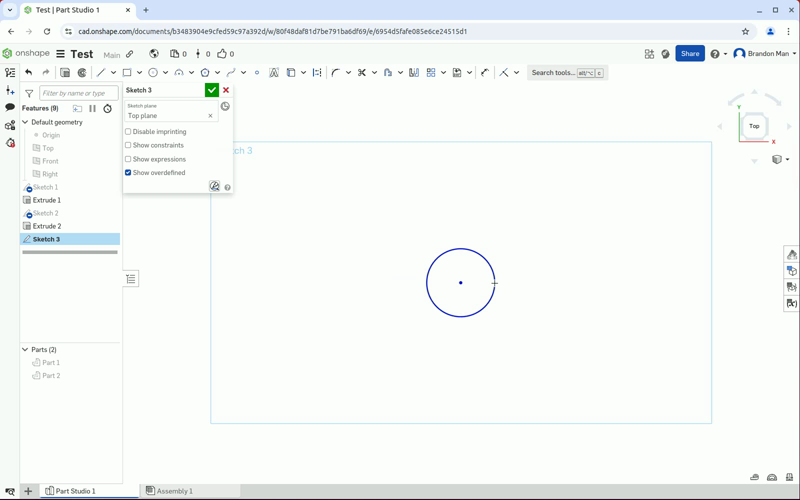
key_down(shift)
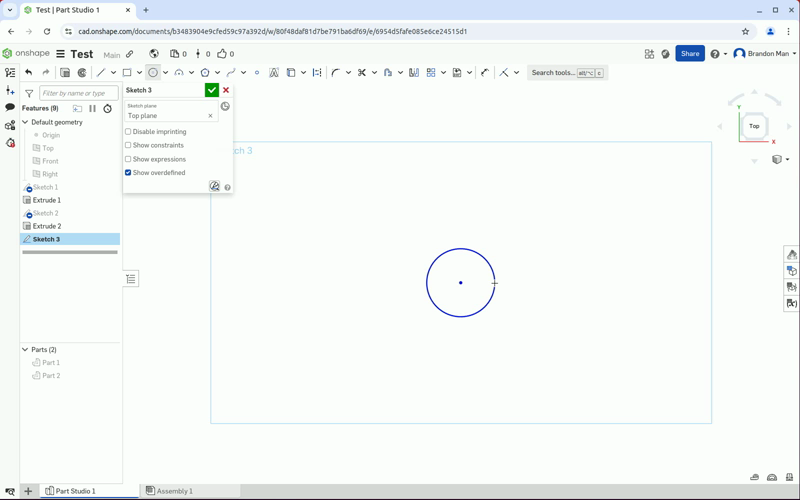
mouse_move(460, 282)
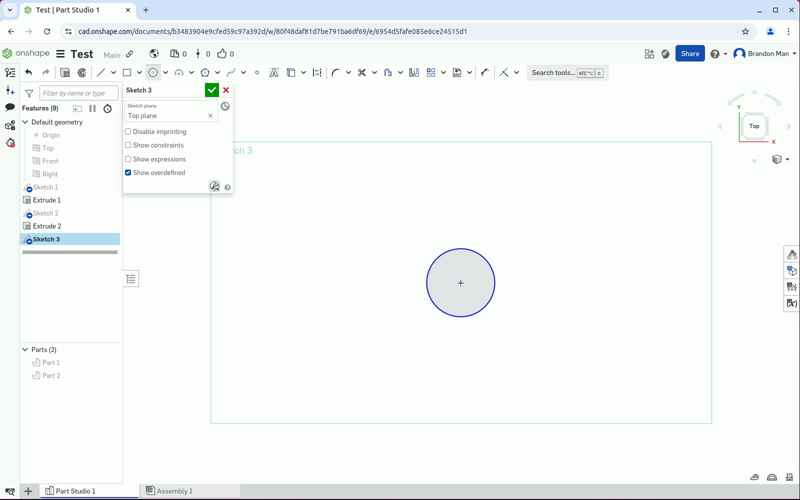
click(460, 282)
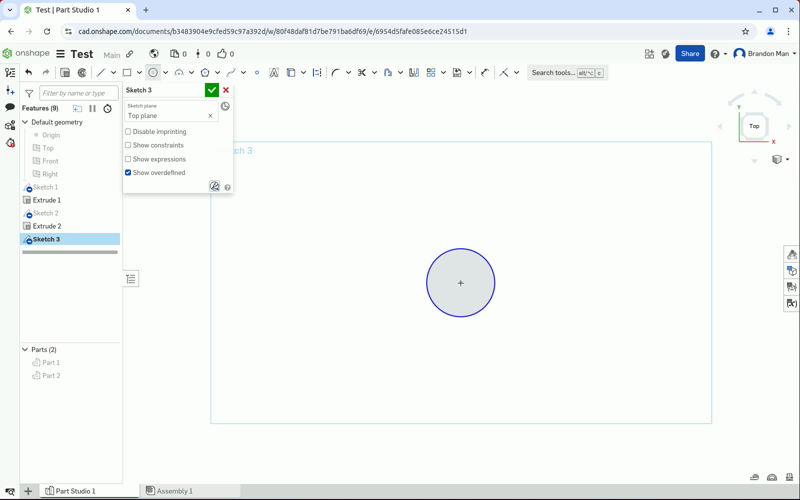
key_up(shift)
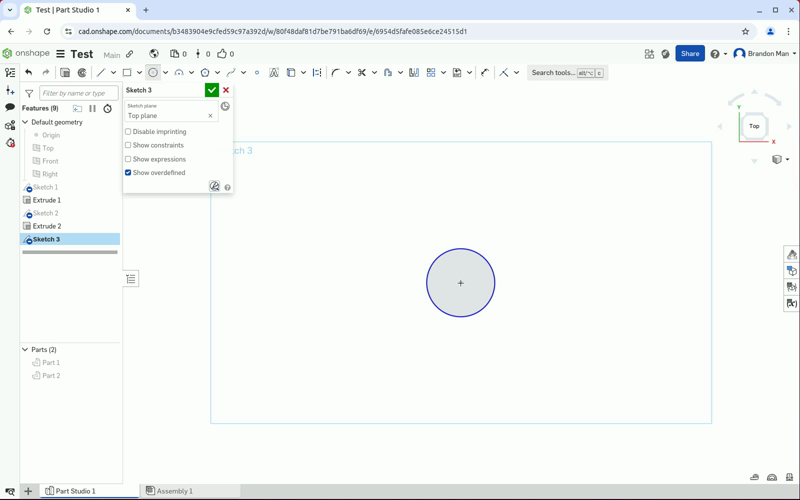
mouse_move(485, 282)
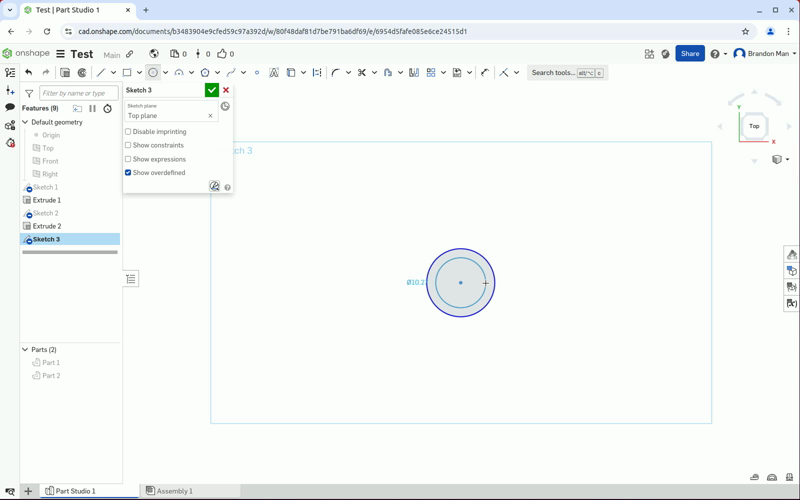
click(485, 282)
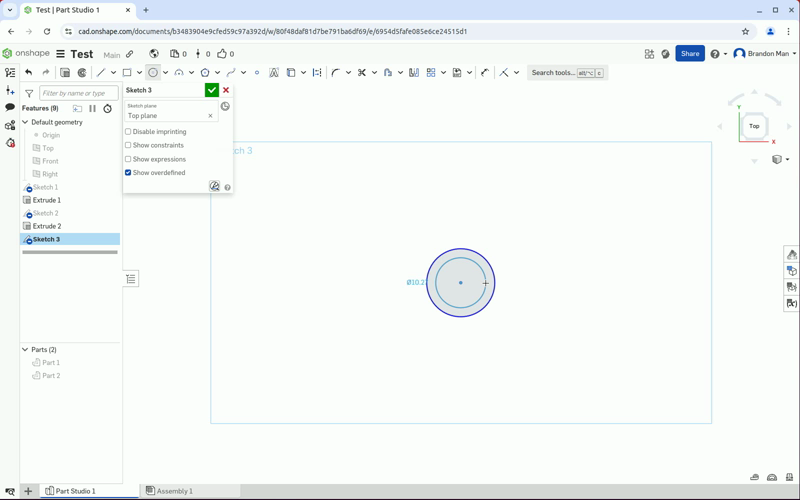
key(esc)
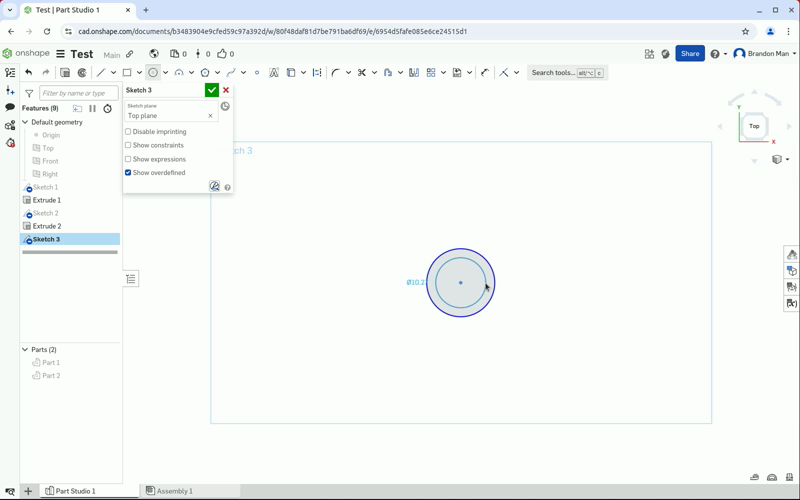
mouse_move(437, 294)
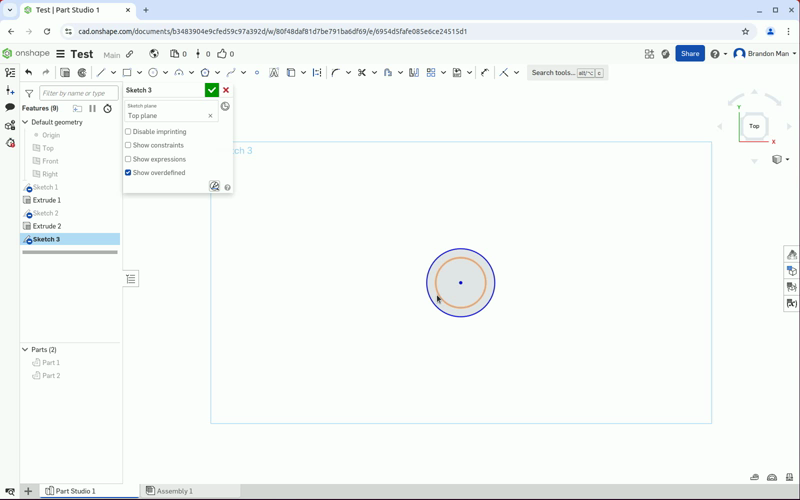
scroll(6)
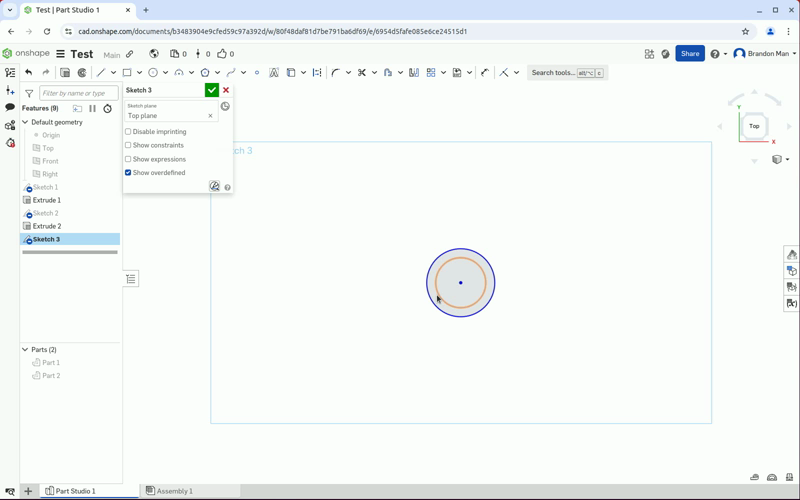
scroll(6)
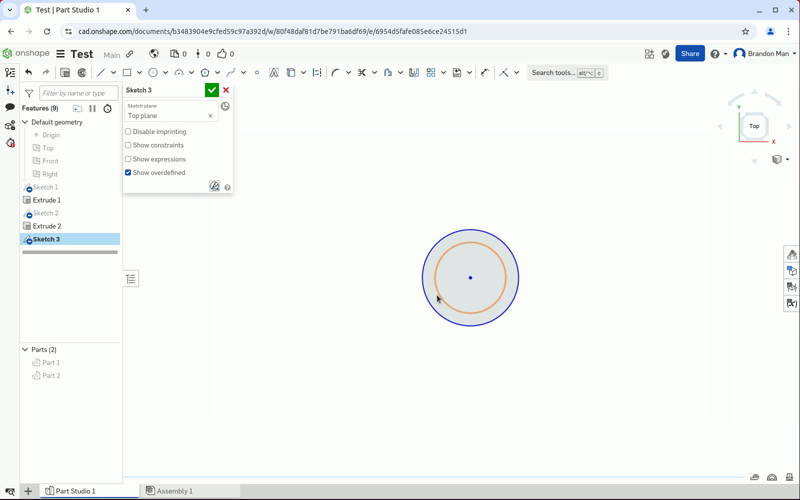
scroll(6)
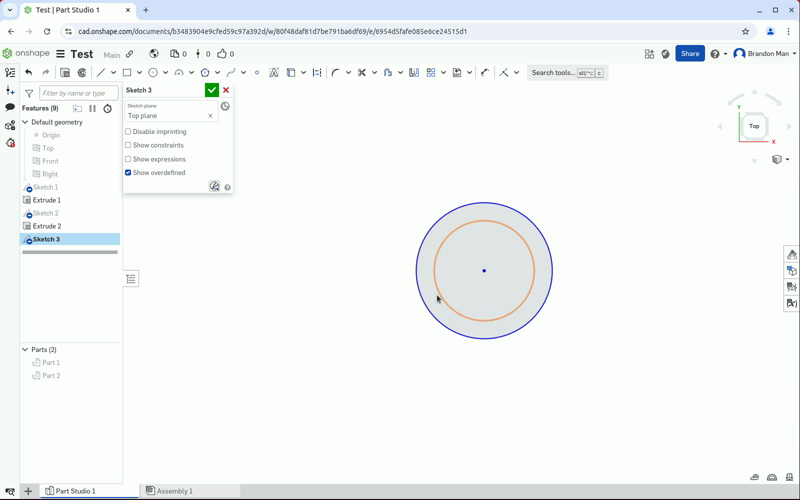
scroll(6)
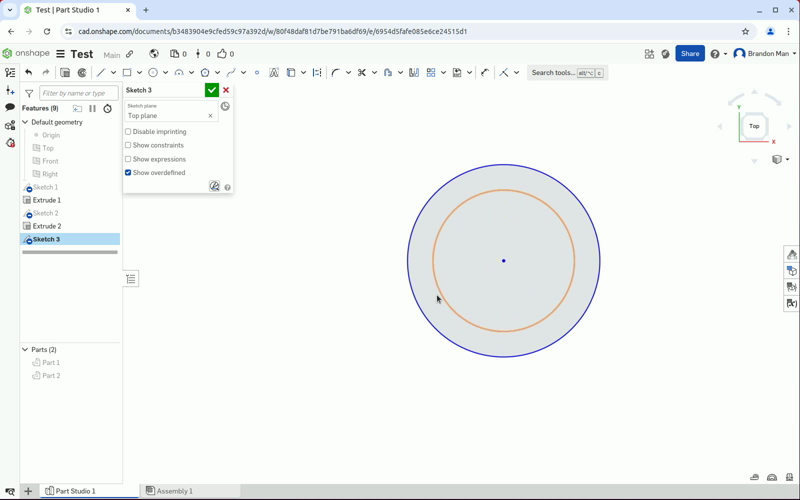
scroll(6)
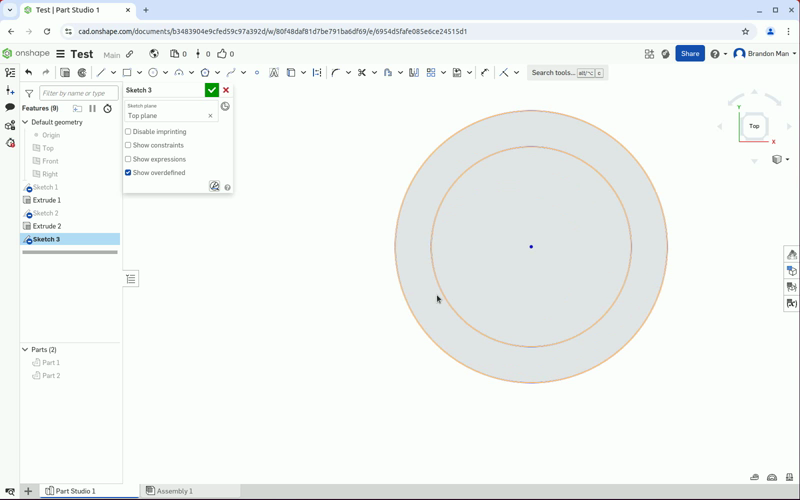
scroll(6)
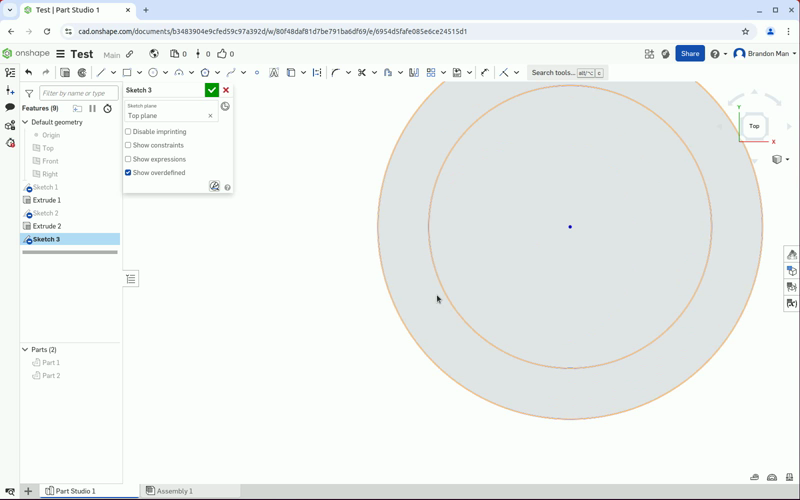
scroll(6)
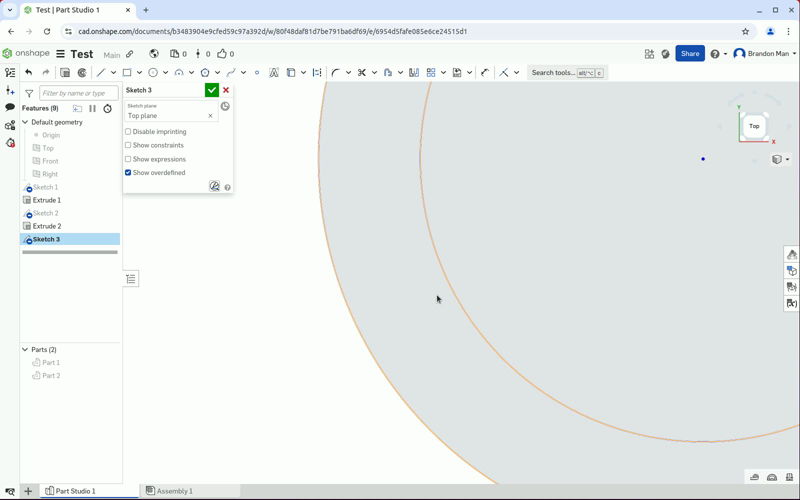
click(437, 294)
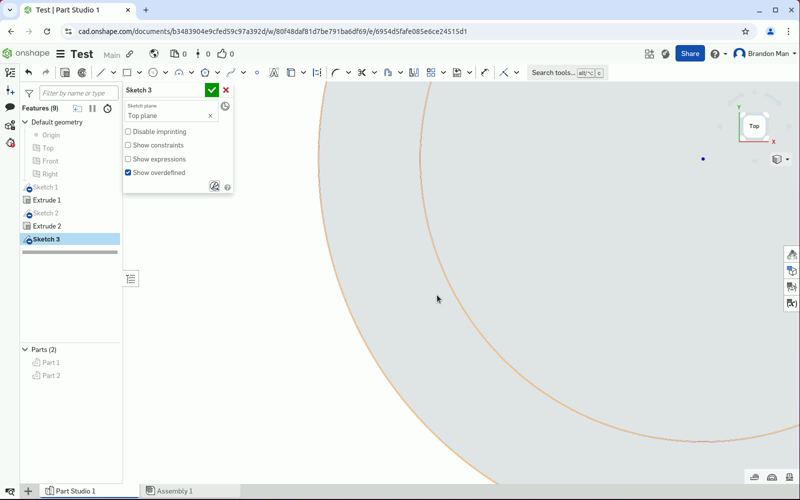
scroll(-6)
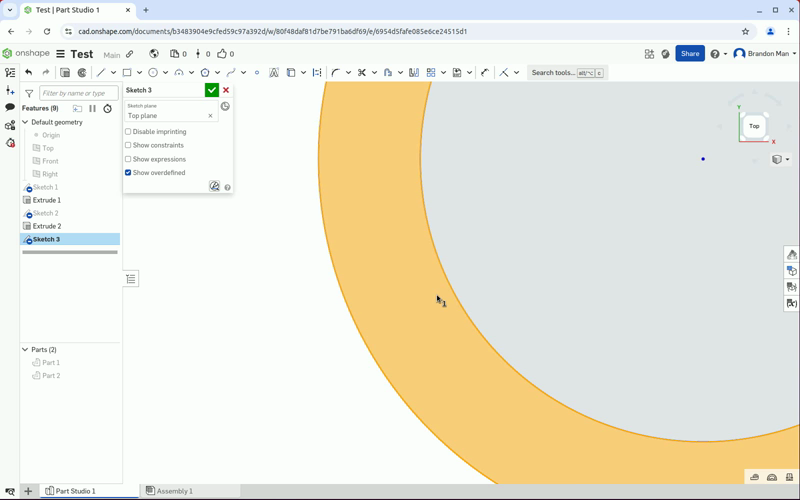
scroll(-6)
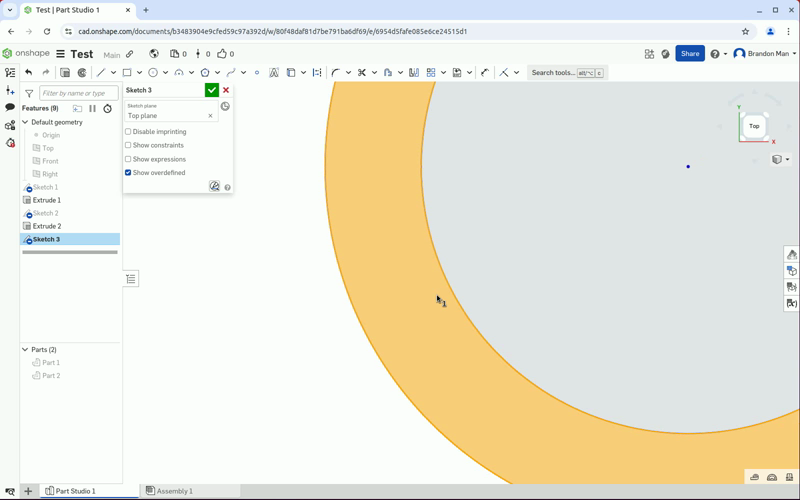
scroll(-6)
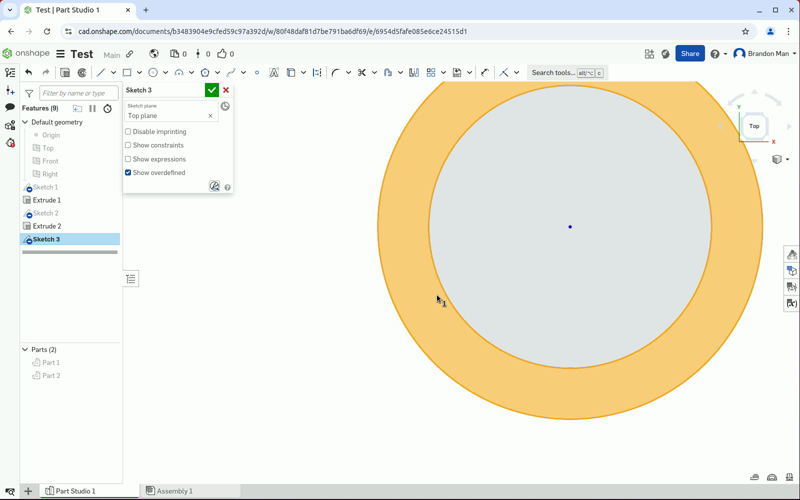
scroll(-6)
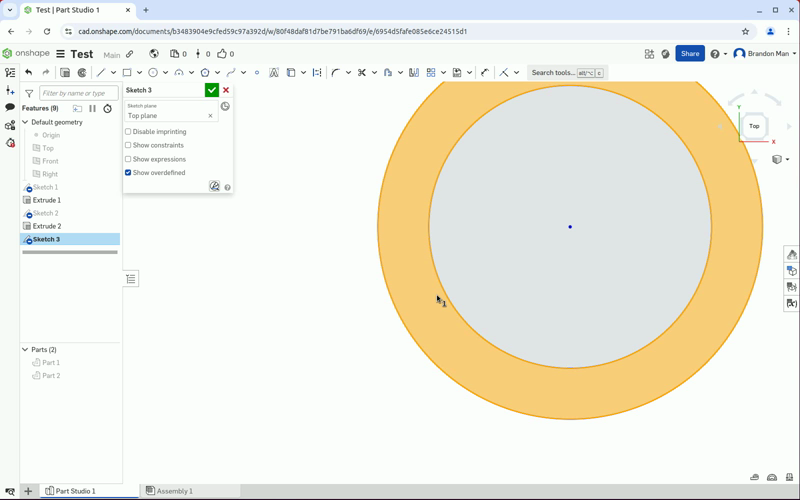
scroll(-6)
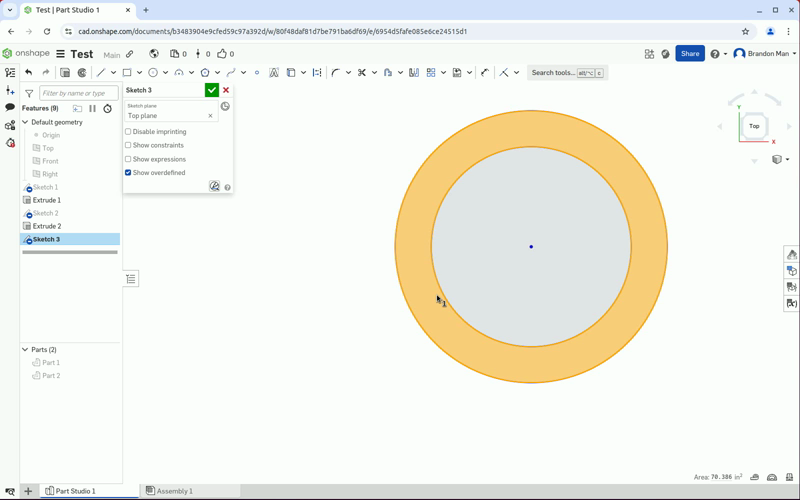
scroll(-6)
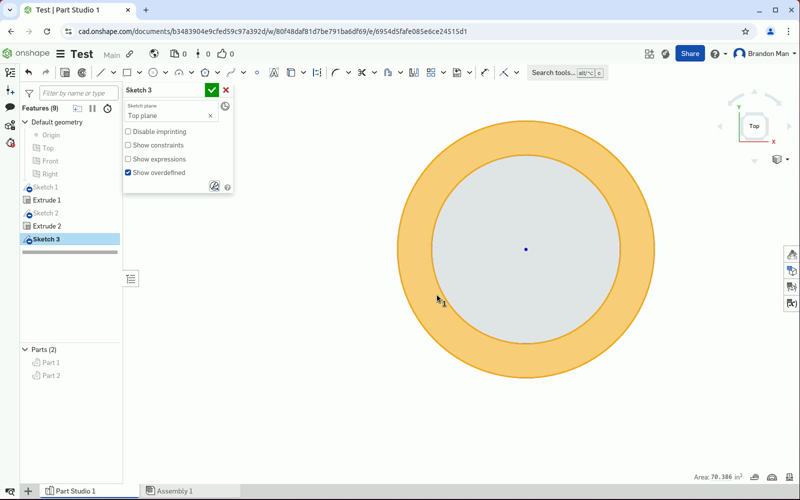
scroll(-6)
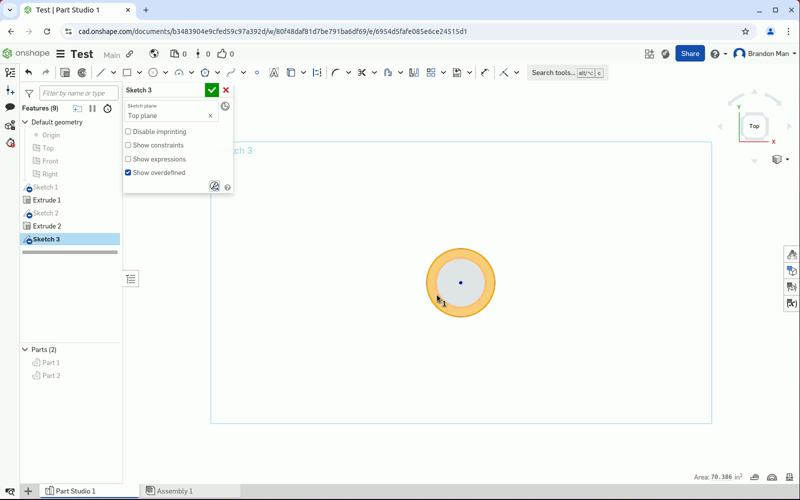
mouse_move(73, 352)
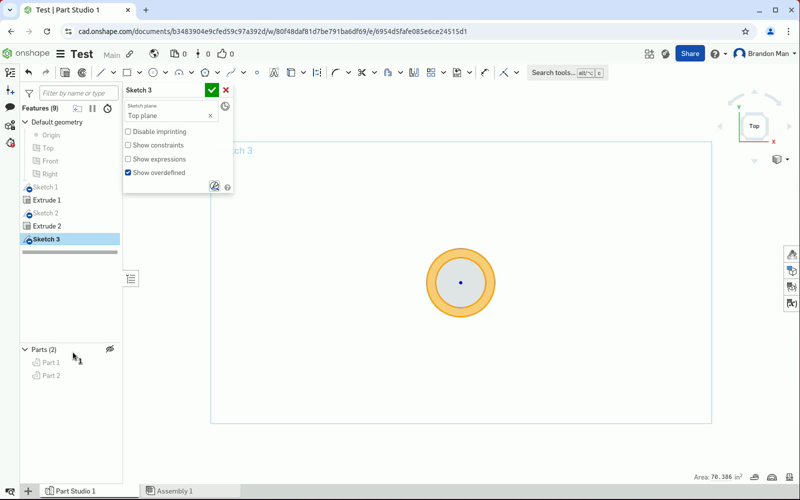
key(shift+y)
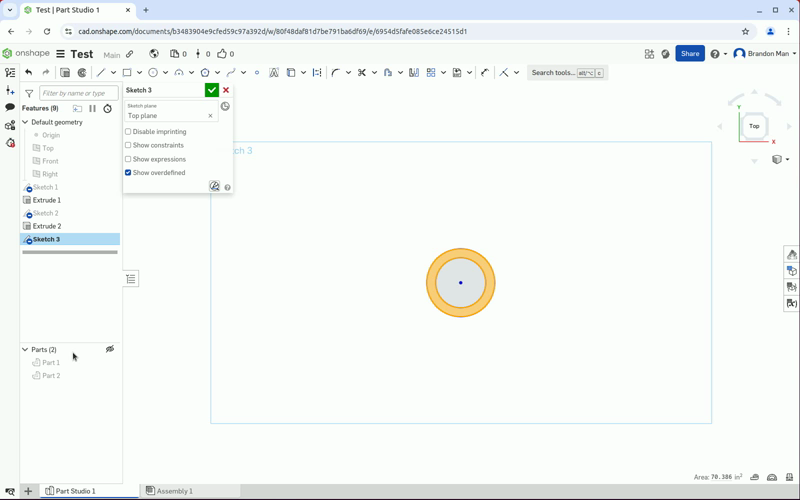
key(shift+e)
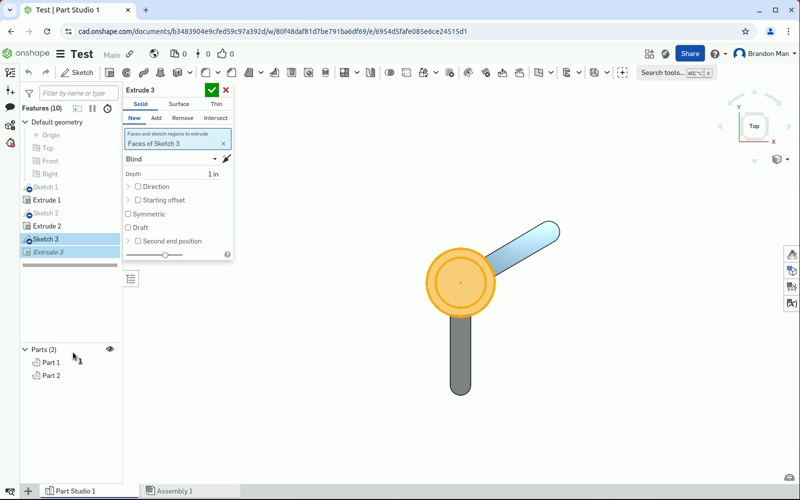
mouse_move(143, 106)
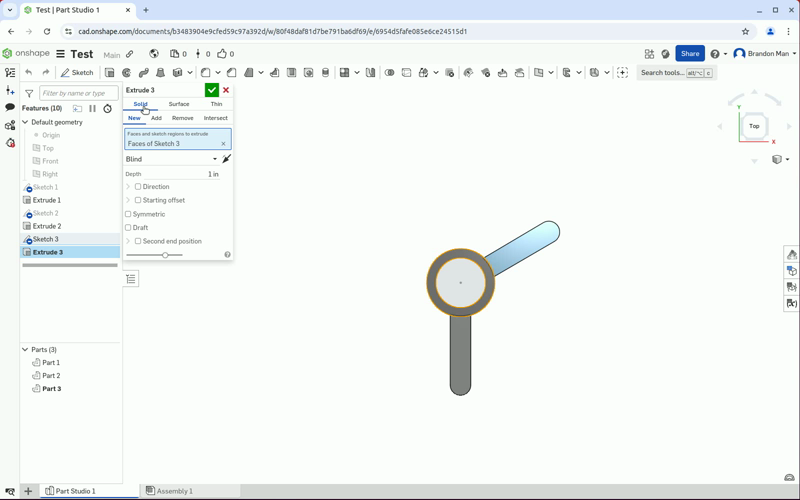
click(143, 106)
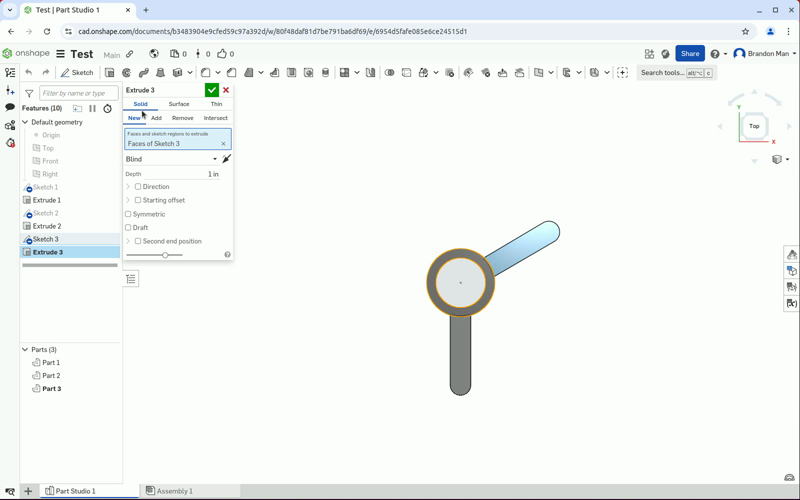
mouse_move(137, 120)
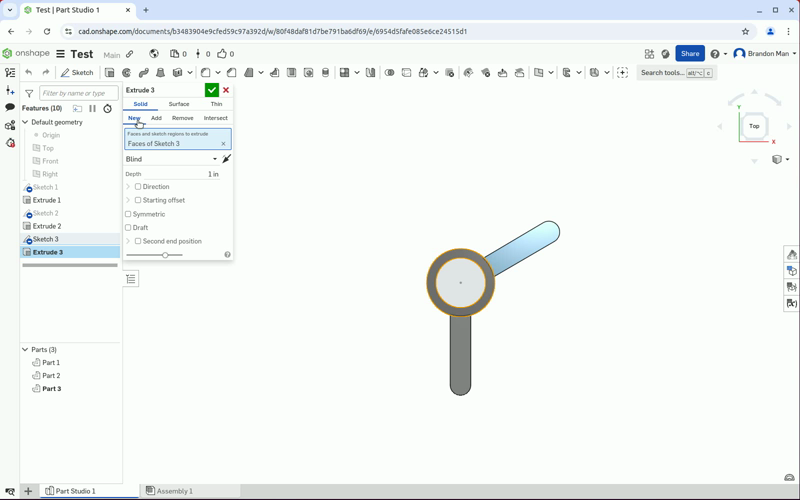
click(137, 120)
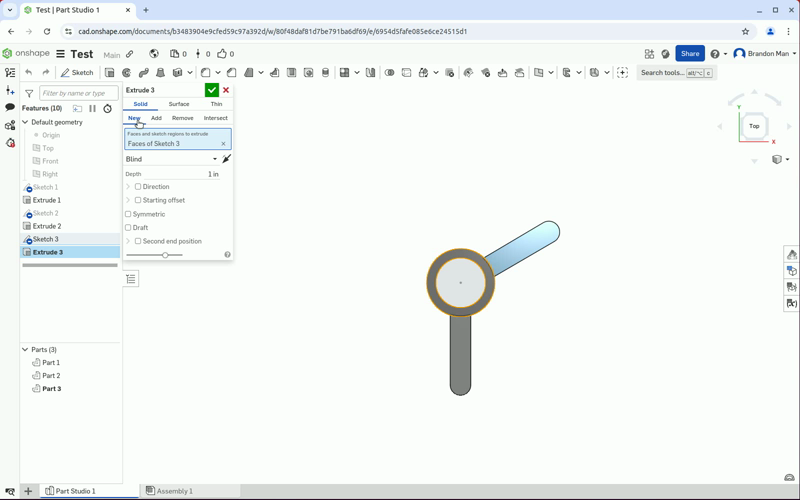
key(tab, 4)
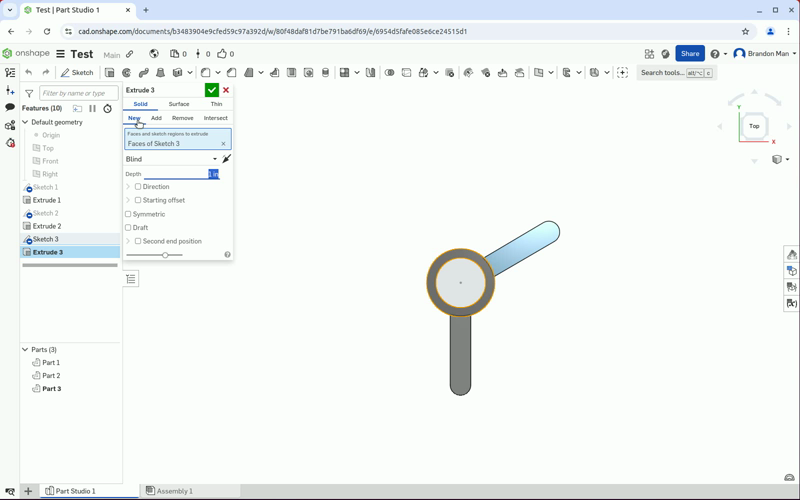
text(2.166)
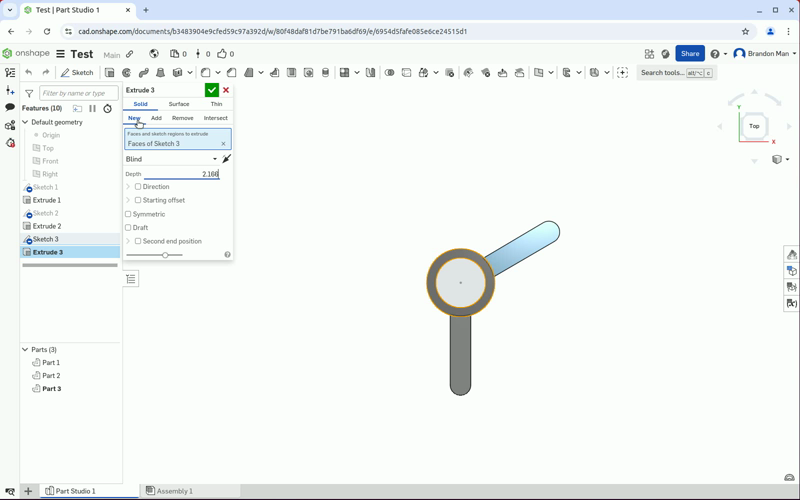
key(enter)
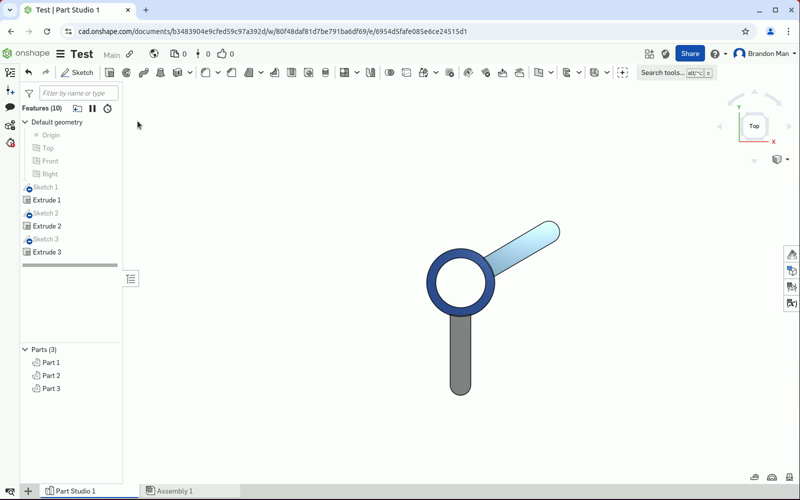
key(shift+h)
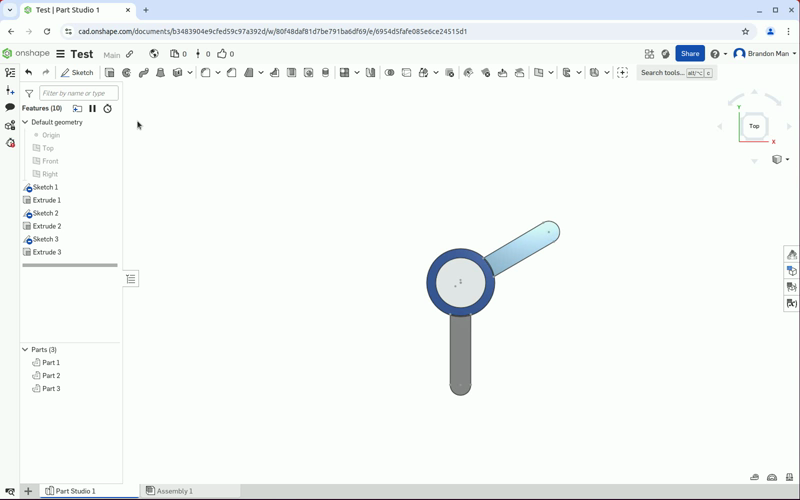
key(shift+h)
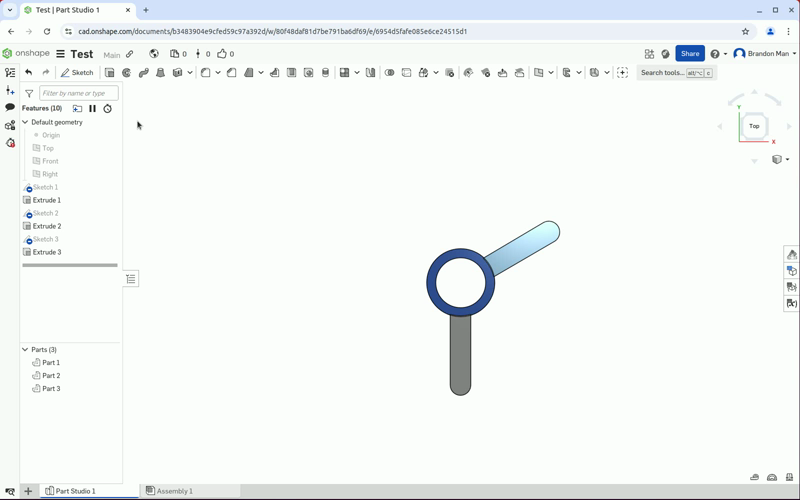
mouse_move(73, 189)
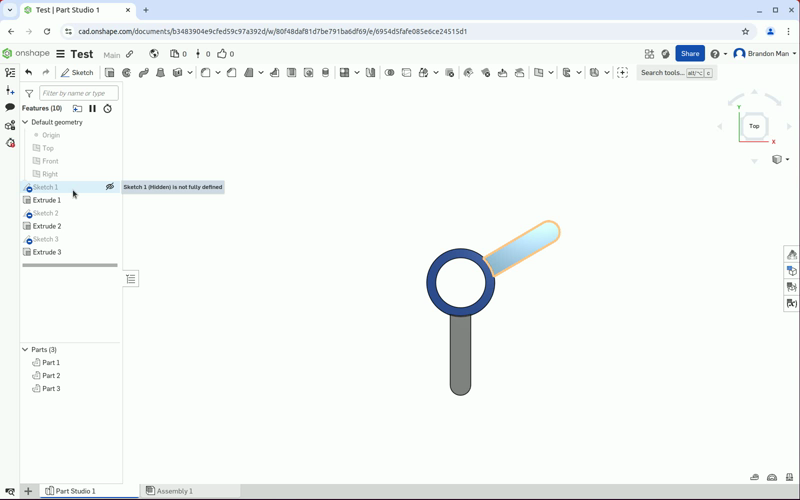
click(73, 189)
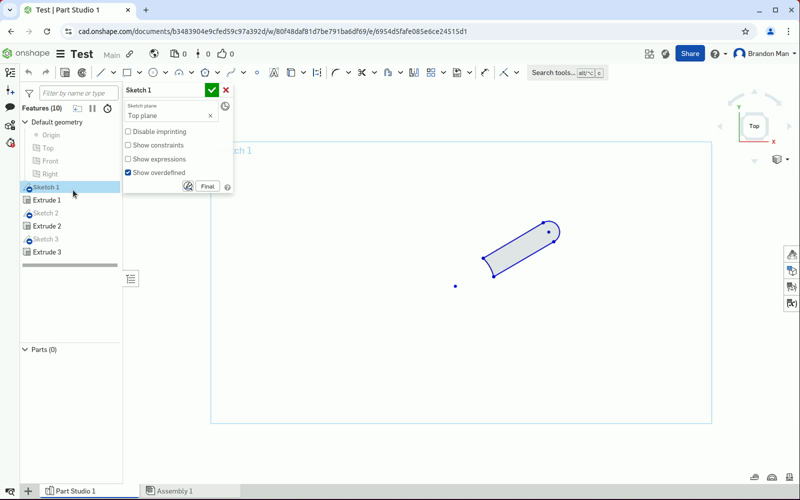
mouse_move(229, 92)
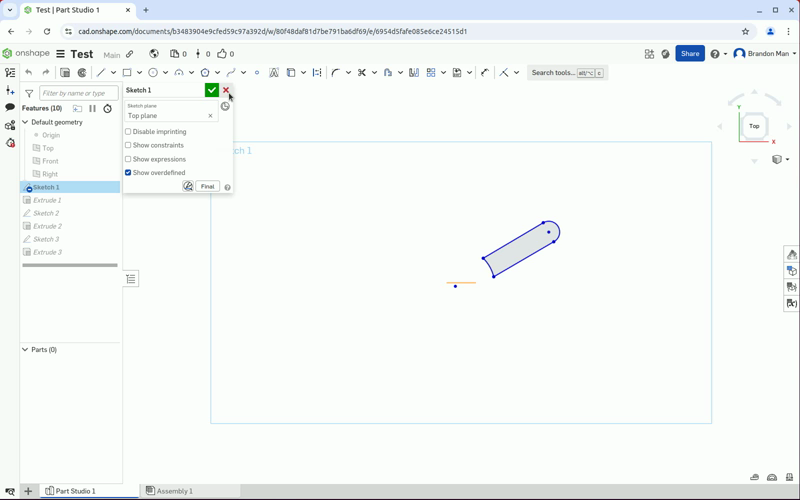
click(229, 92)
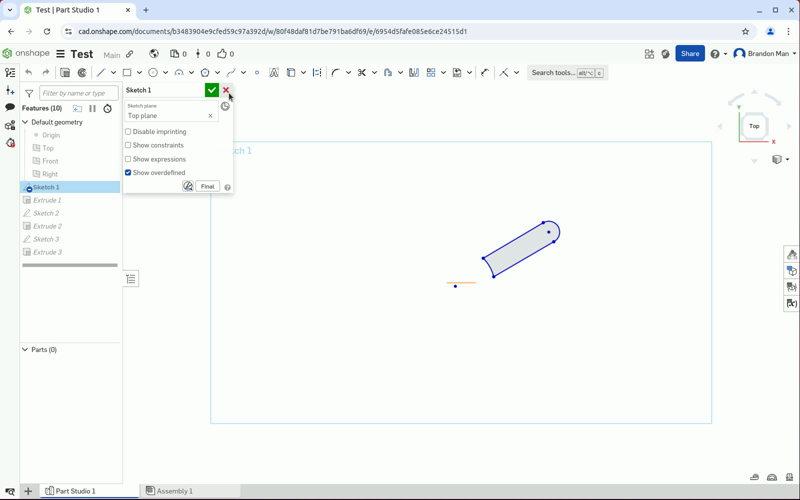
key(shift+s)
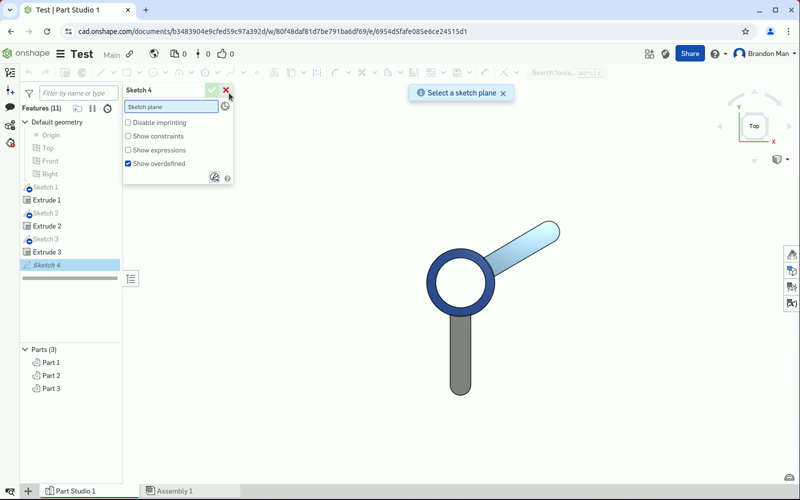
mouse_move(73, 150)
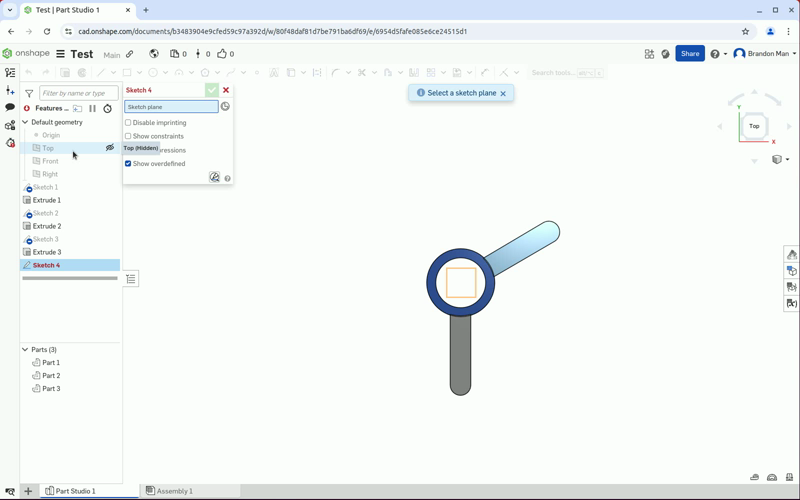
click(73, 150)
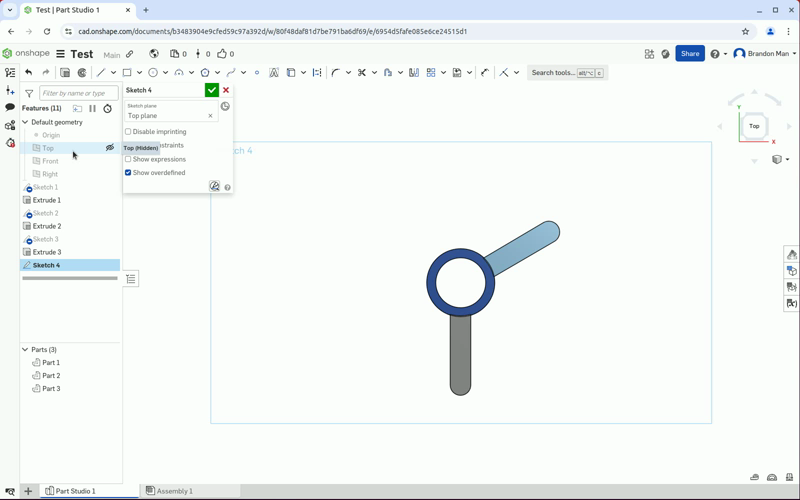
mouse_move(73, 352)
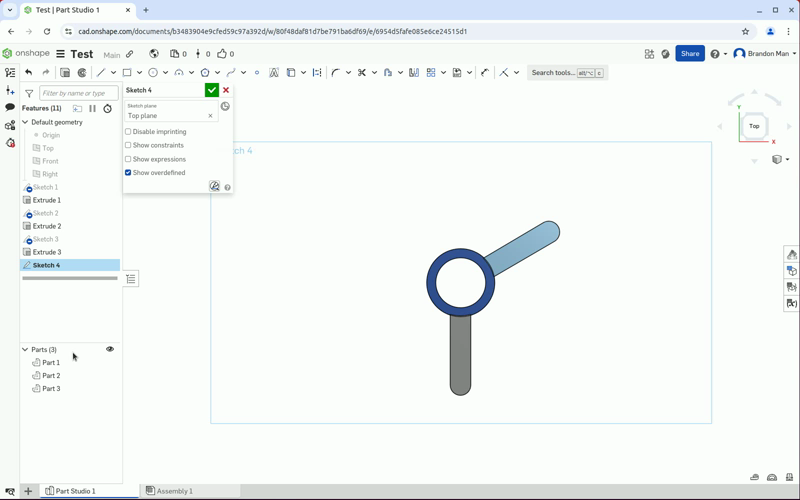
key(y)
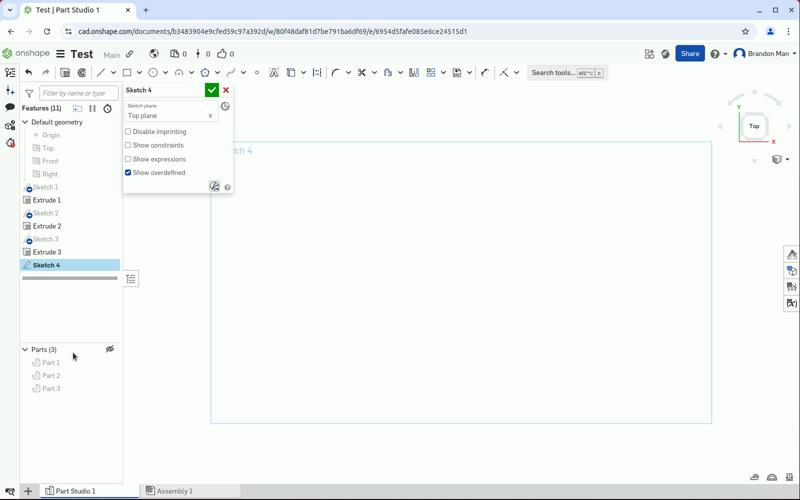
key(l)
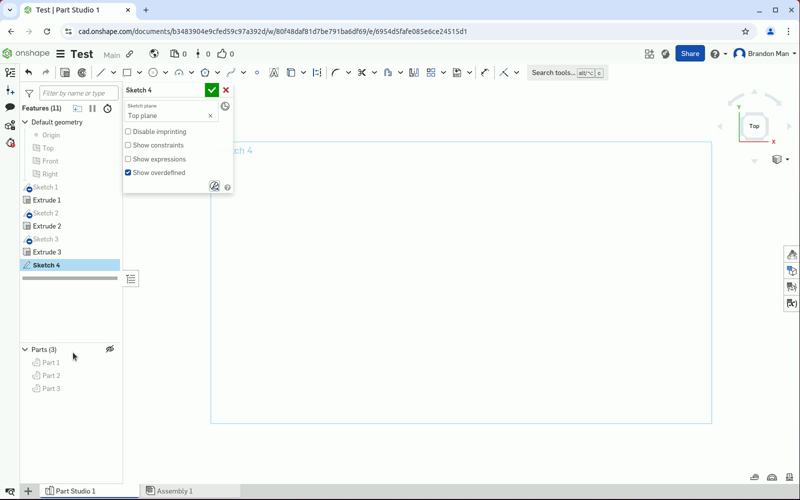
key_down(shift)
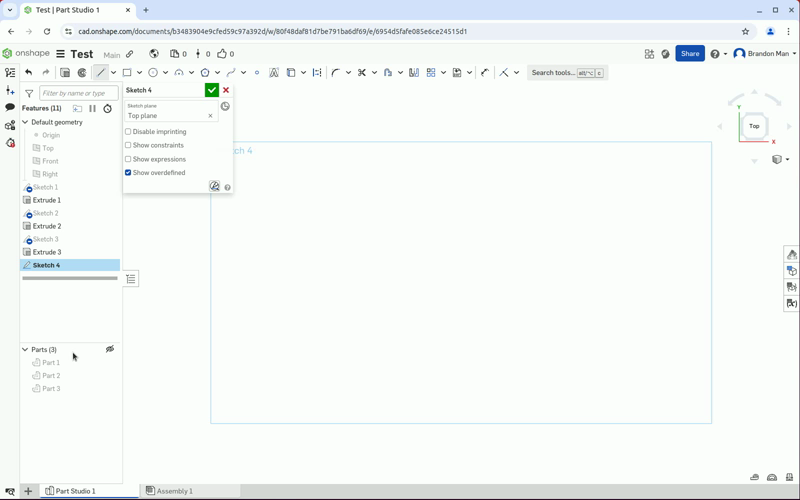
mouse_move(366, 240)
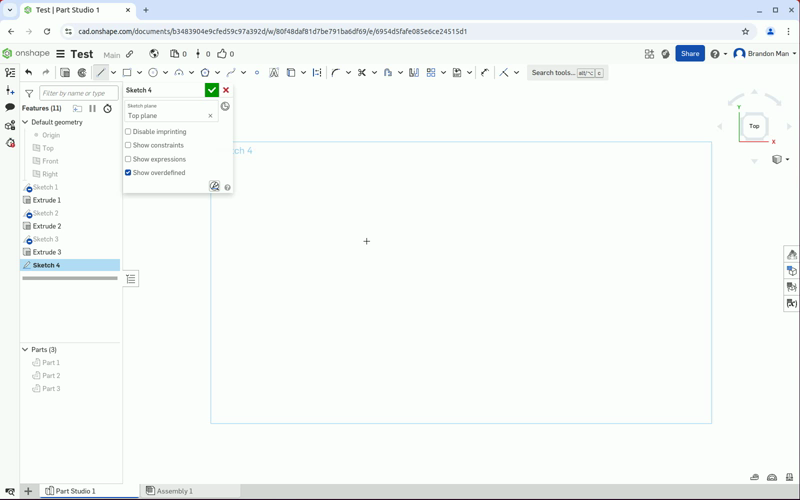
click(366, 240)
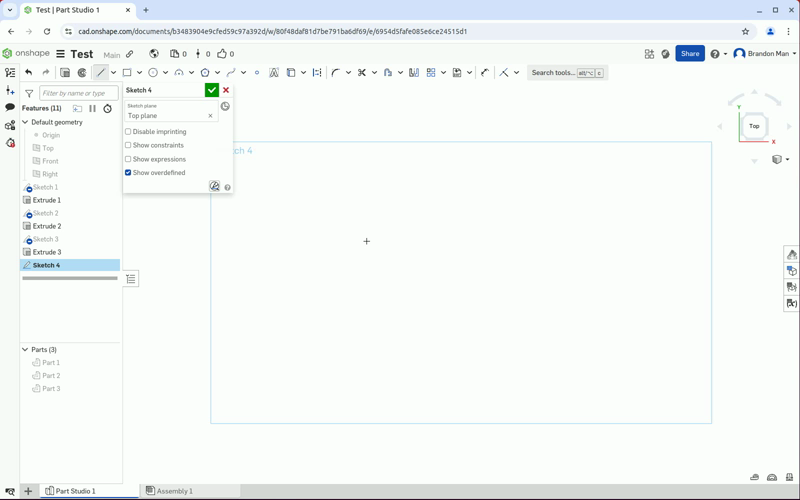
key_up(shift)
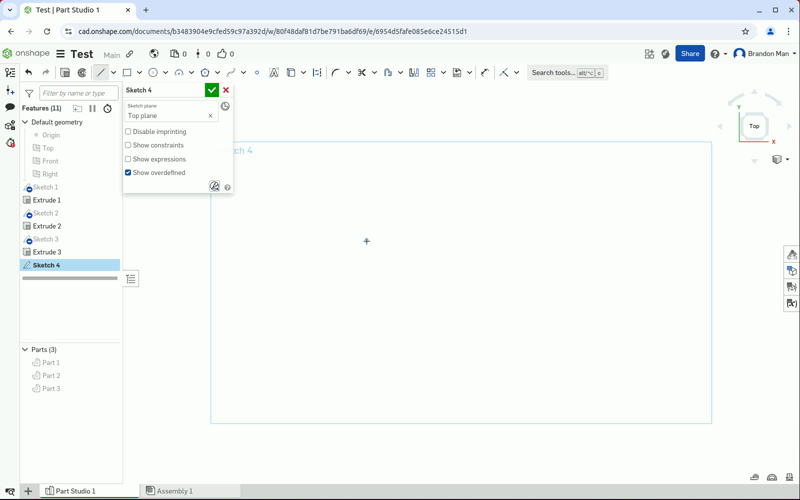
key_down(shift)
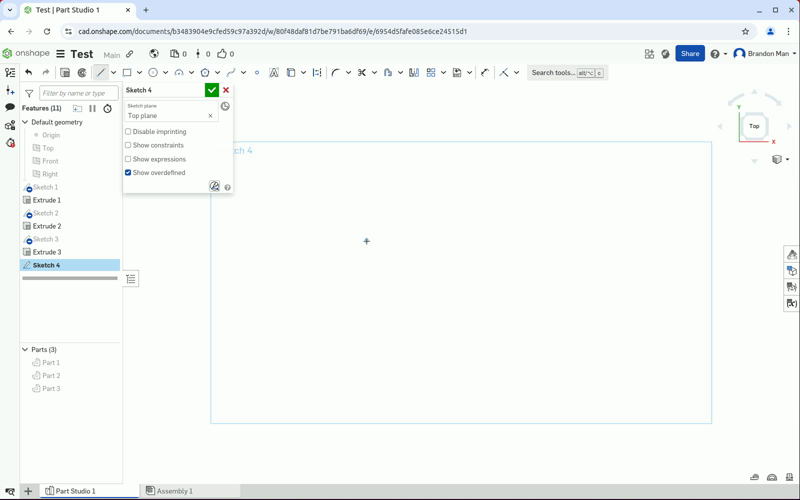
mouse_move(428, 276)
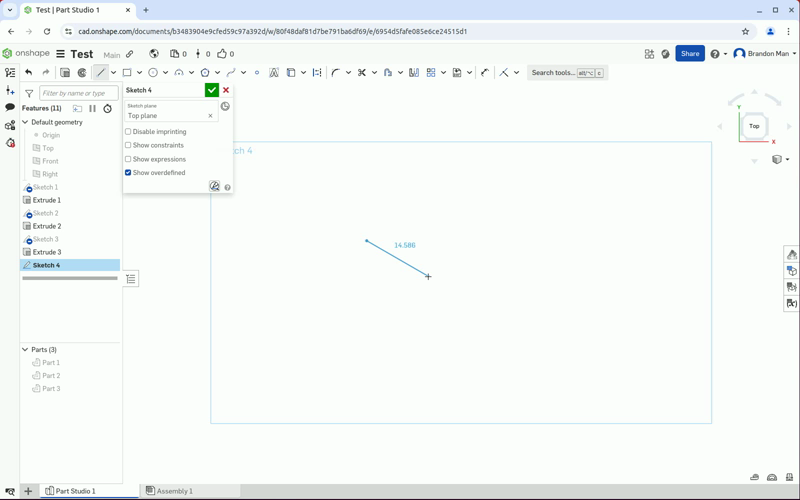
click(428, 276)
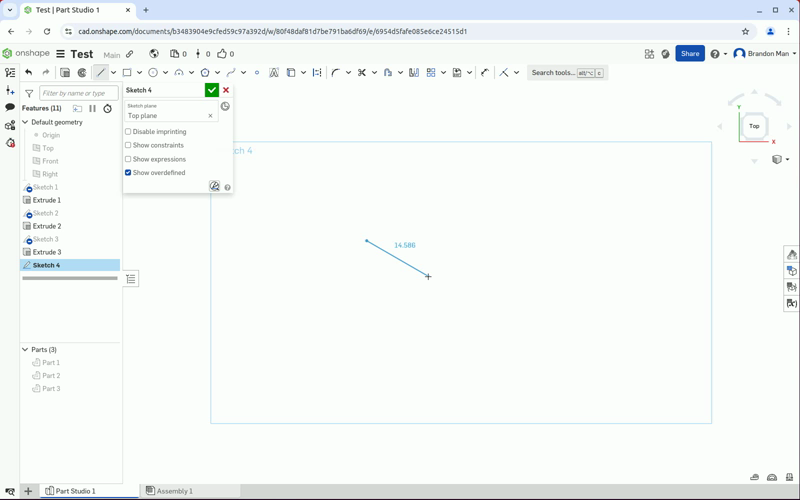
key_up(shift)
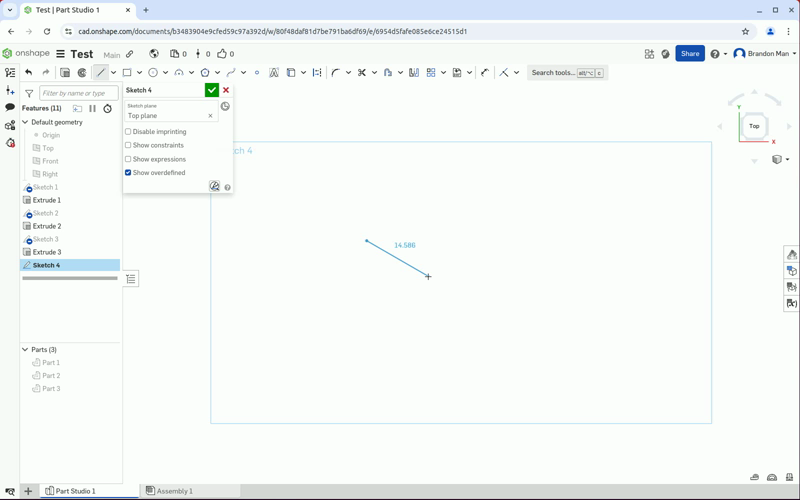
key(esc)
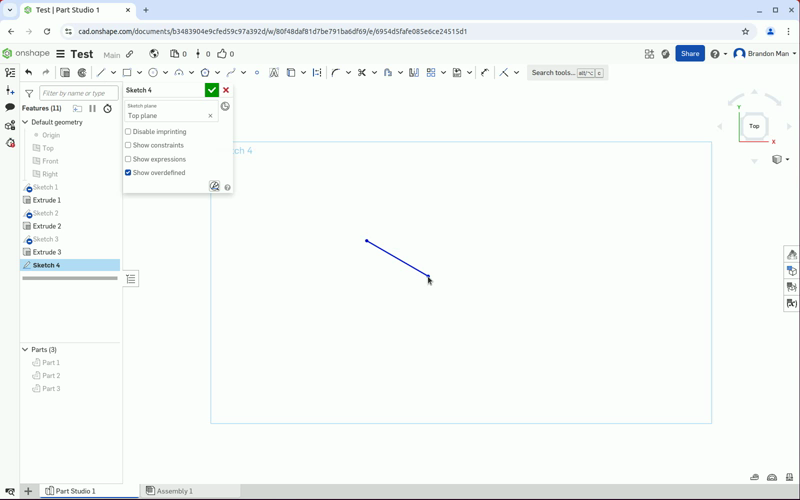
key(a)
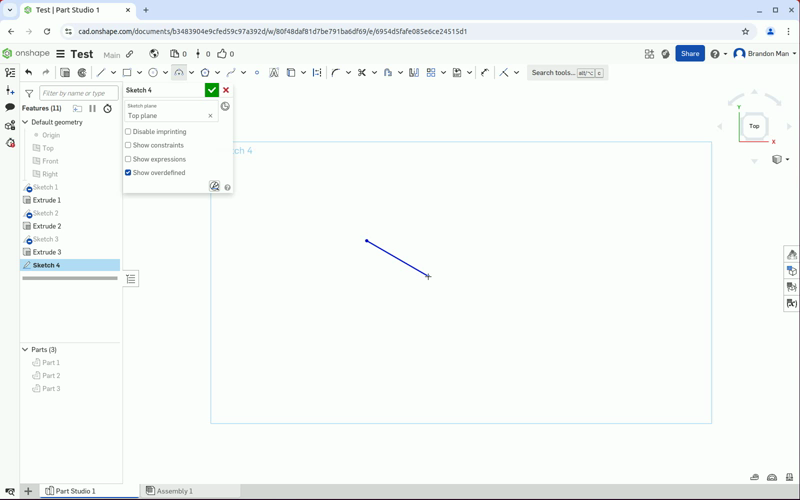
mouse_move(428, 276)
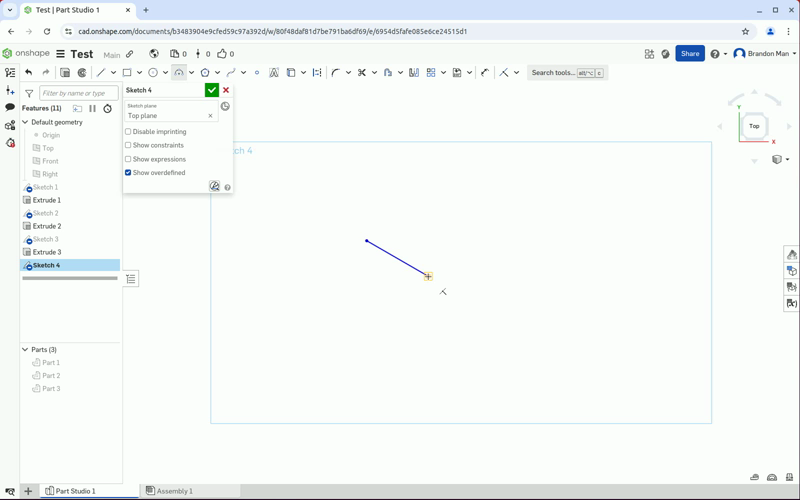
click(428, 276)
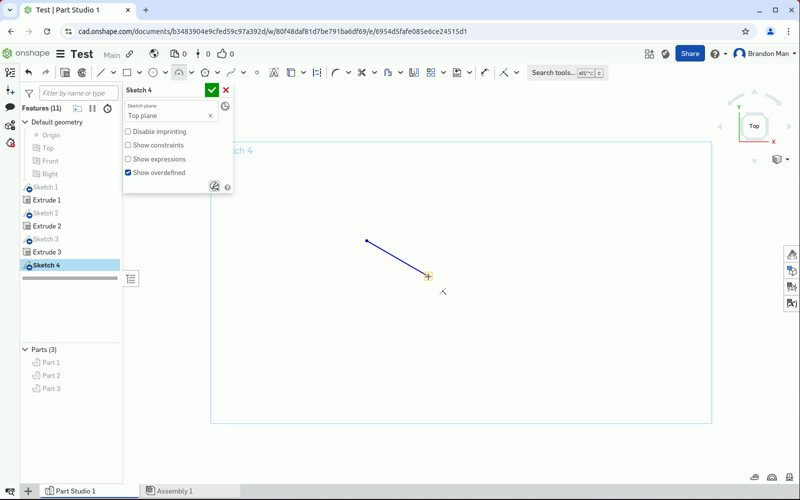
key_down(shift)
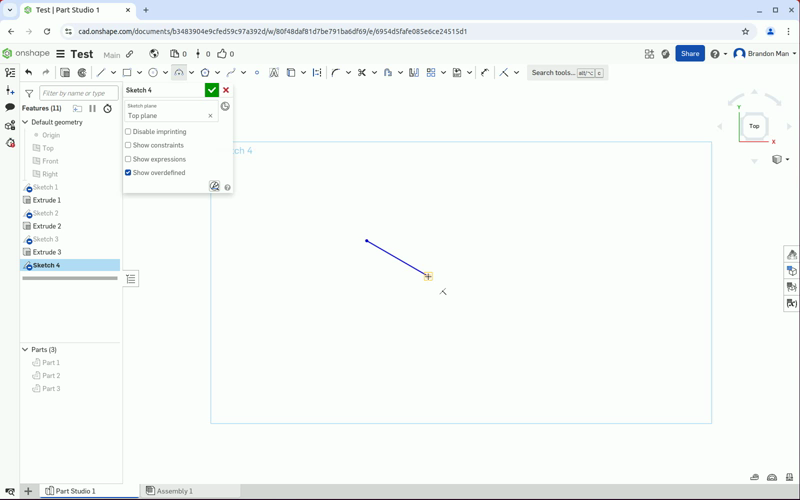
mouse_move(438, 257)
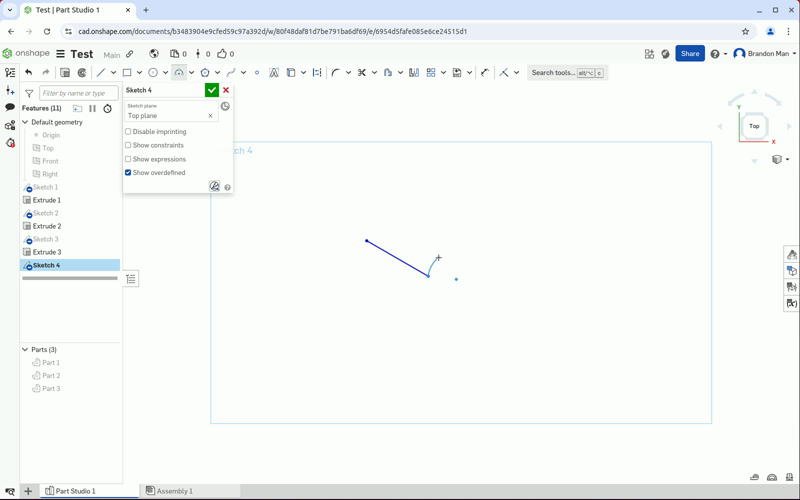
click(438, 257)
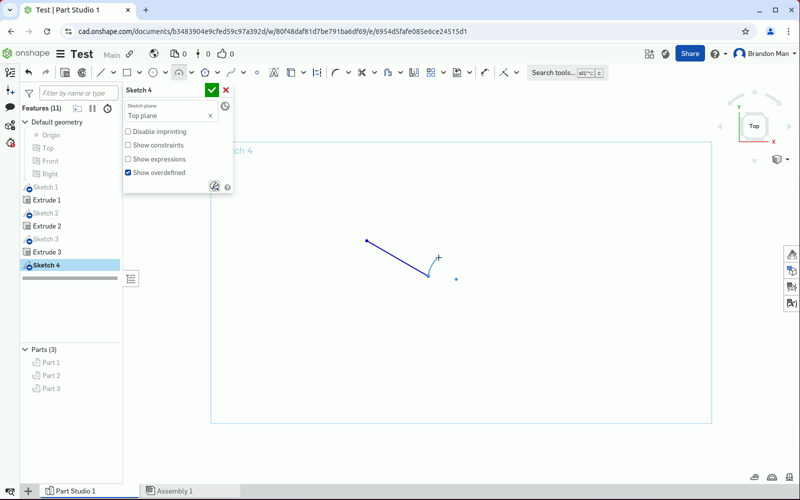
mouse_move(431, 266)
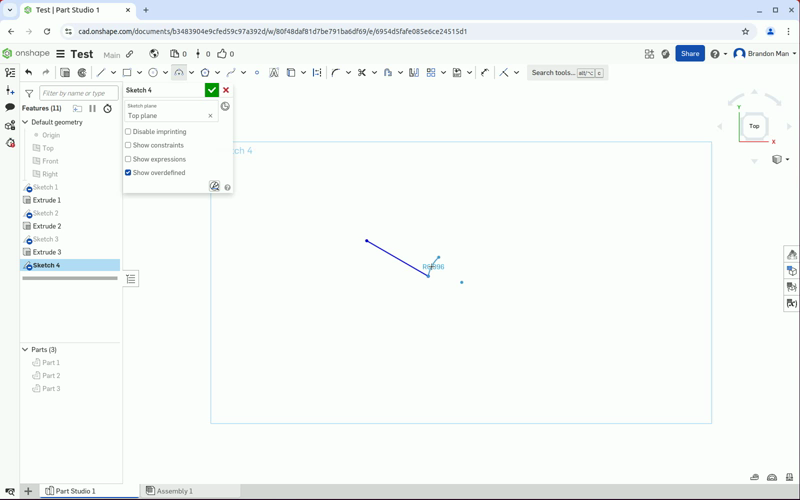
click(431, 266)
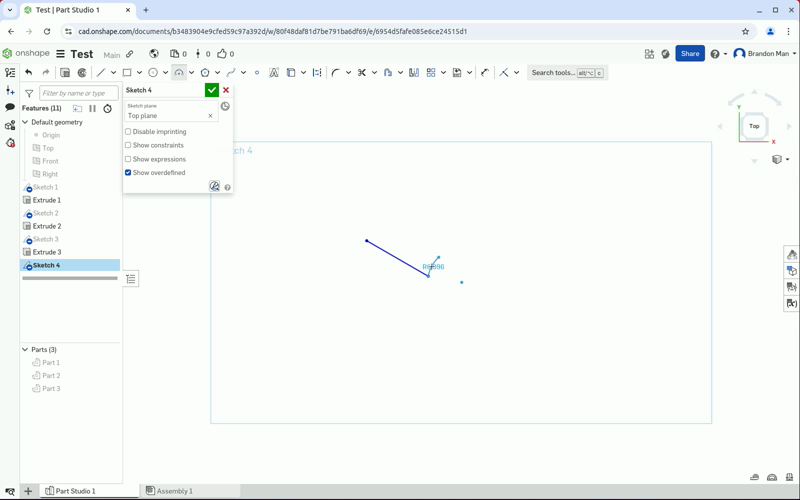
key_up(shift)
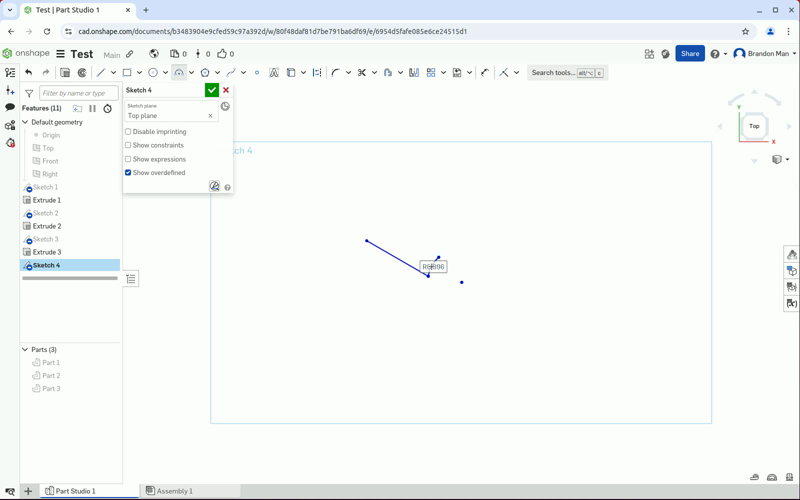
key(esc)
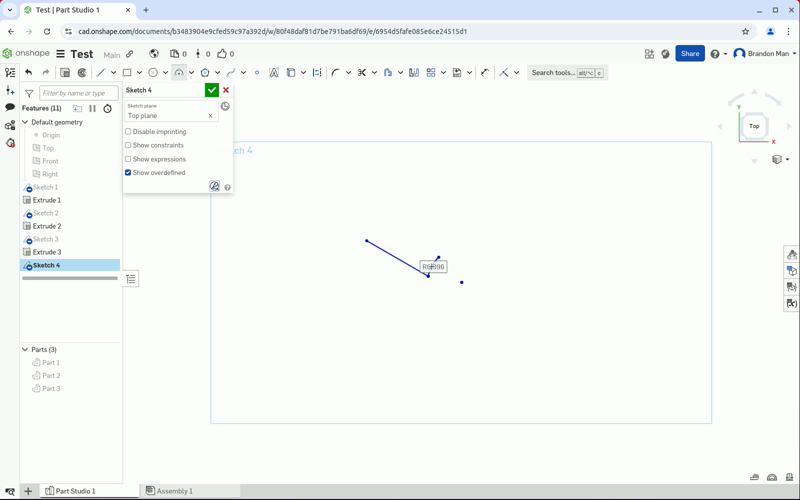
key(l)
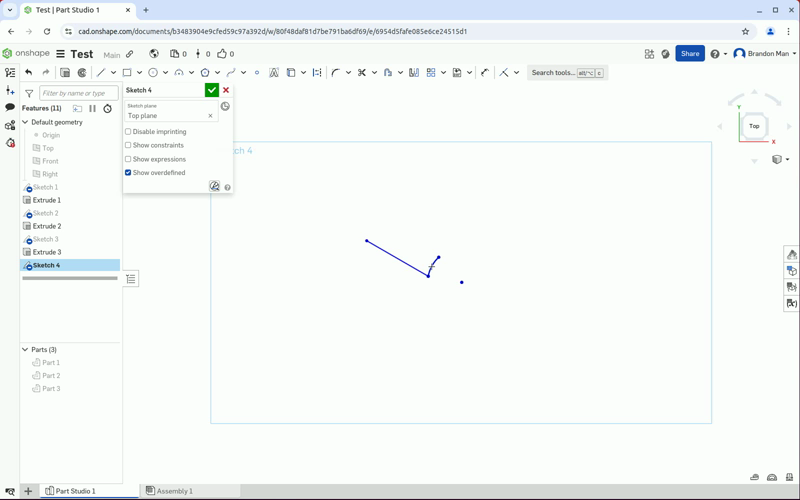
mouse_move(438, 257)
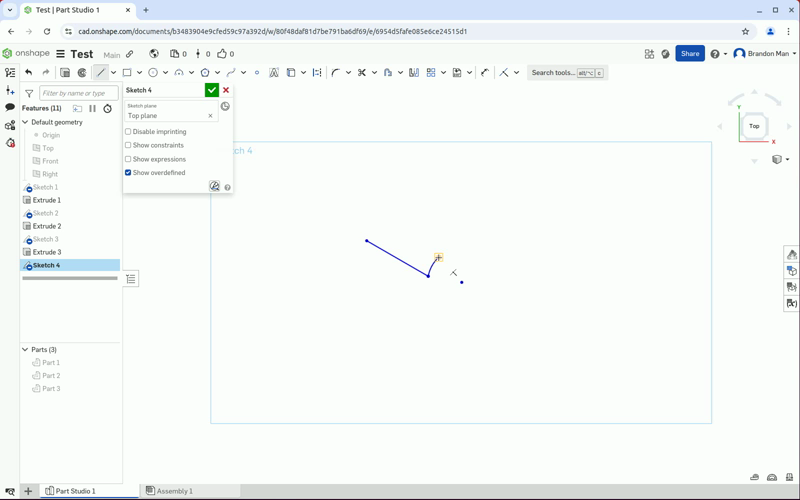
click(438, 257)
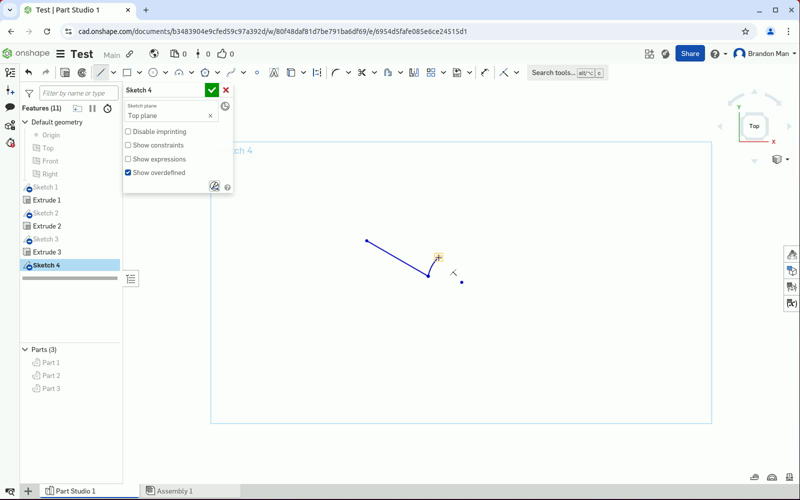
key_down(shift)
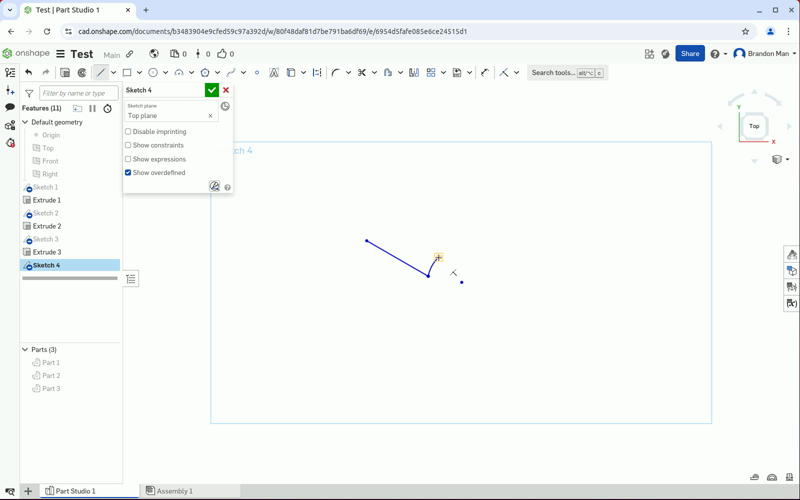
mouse_move(377, 222)
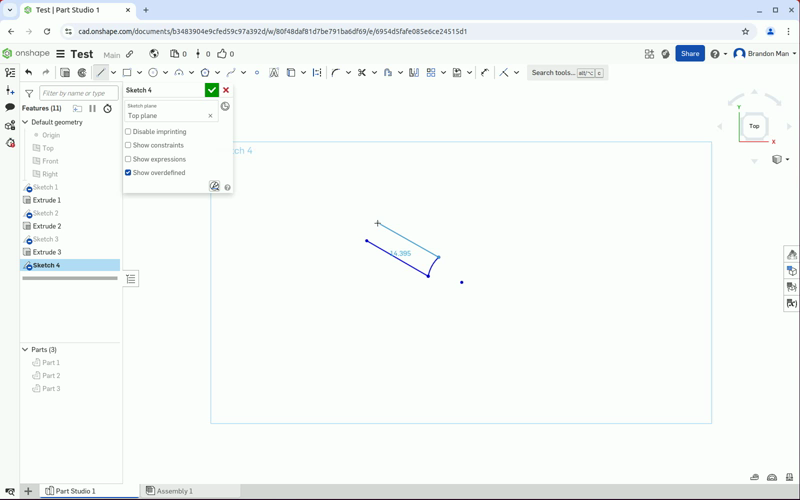
click(377, 222)
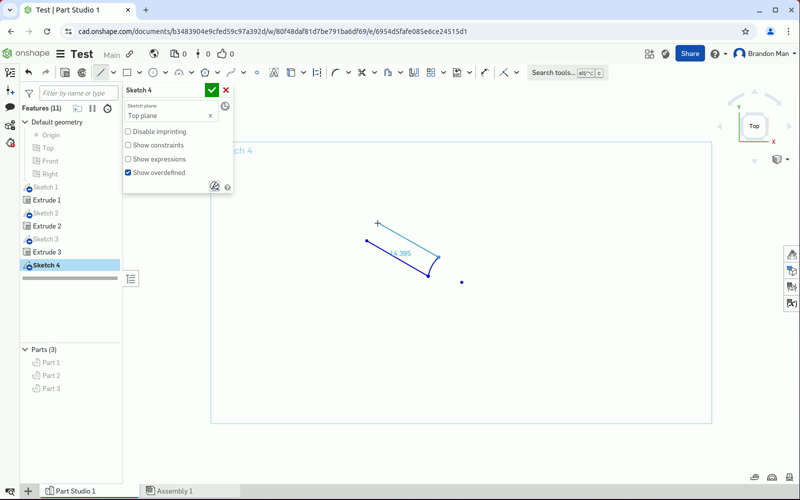
key_up(shift)
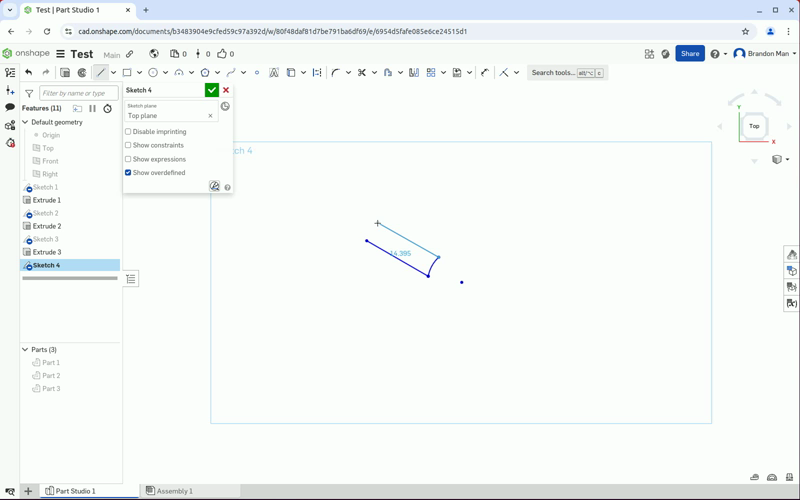
key(esc)
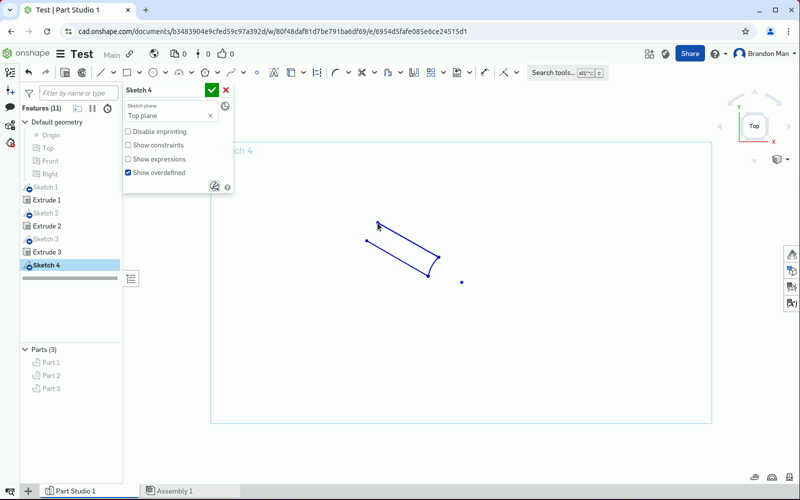
key(a)
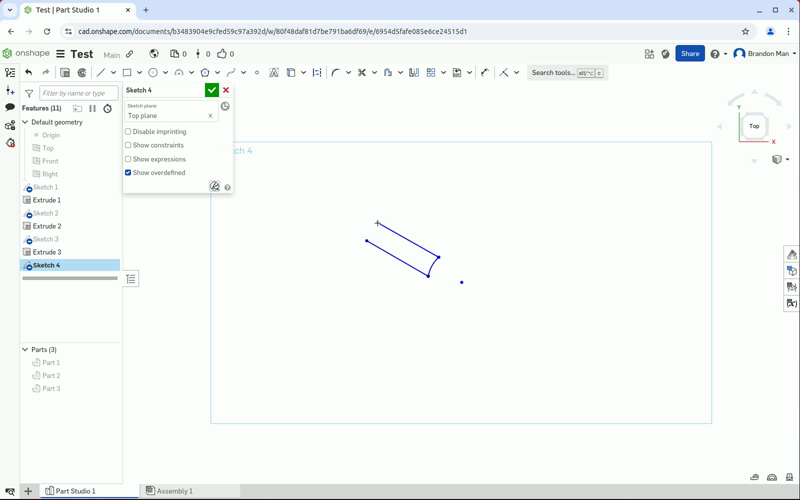
mouse_move(377, 222)
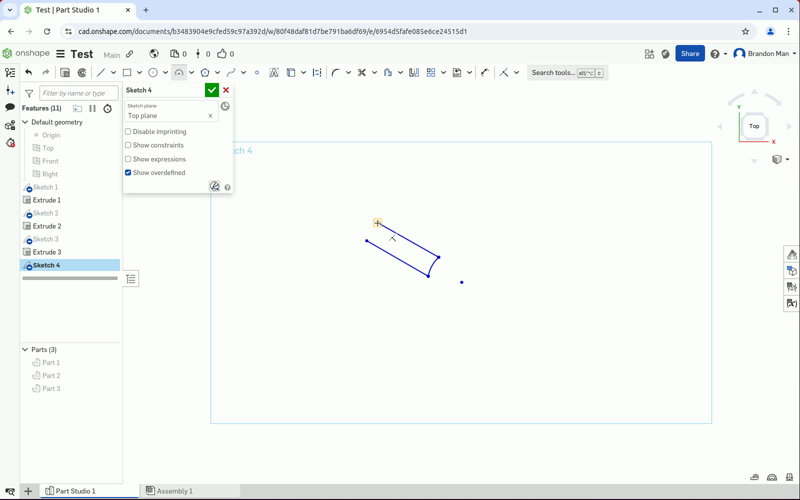
click(377, 222)
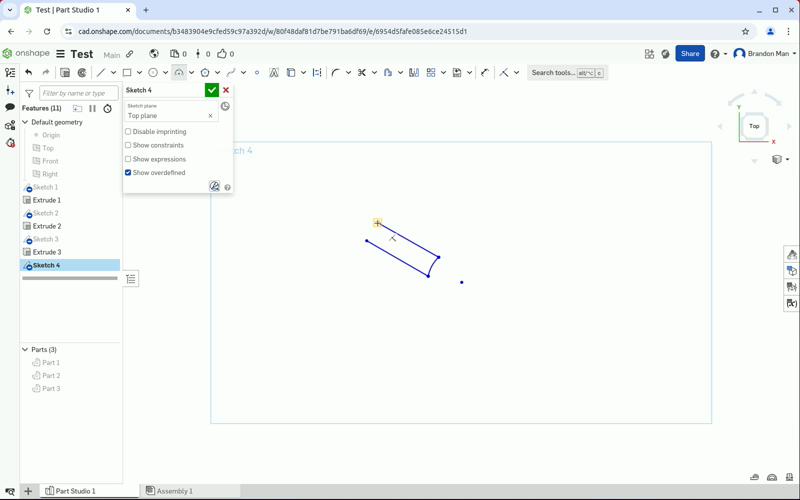
mouse_move(366, 240)
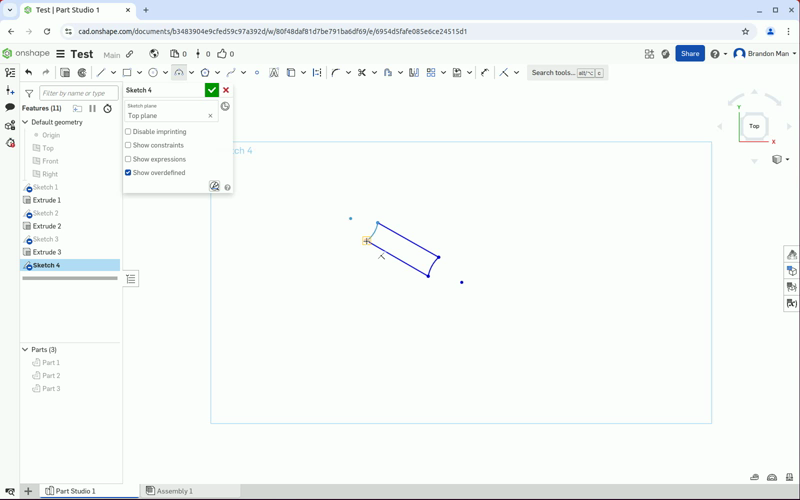
click(366, 240)
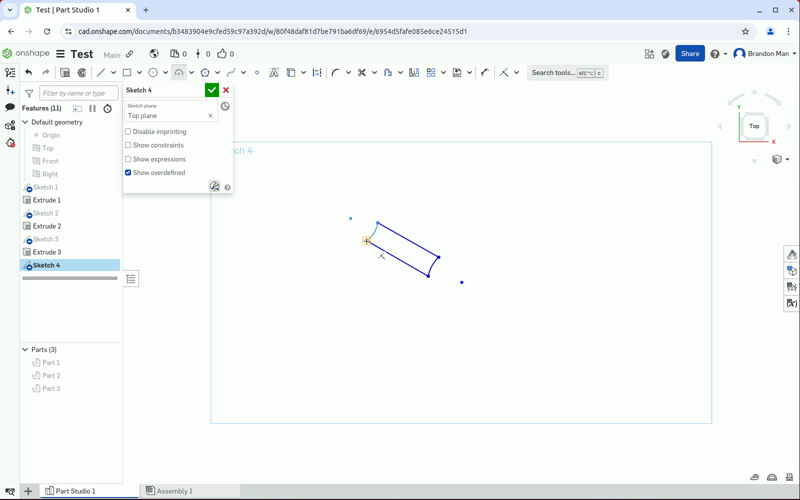
key_down(shift)
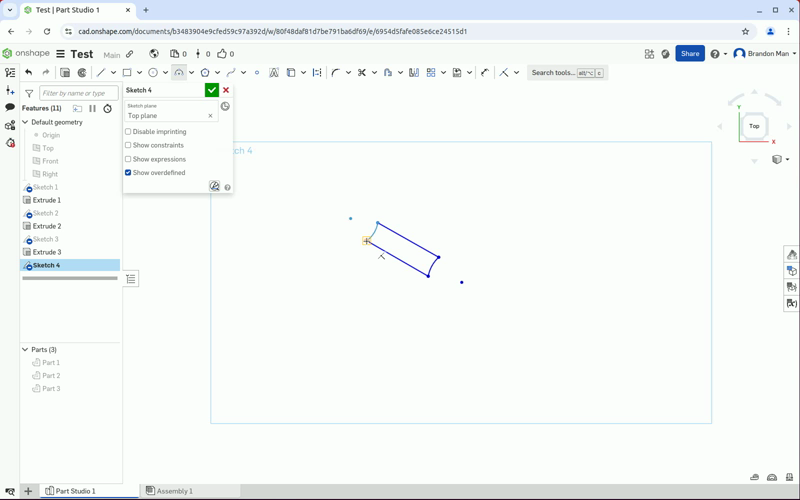
mouse_move(364, 227)
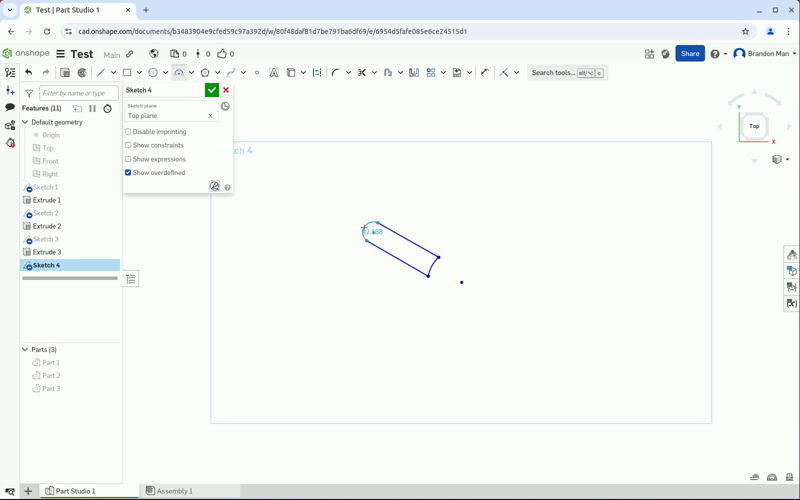
click(364, 227)
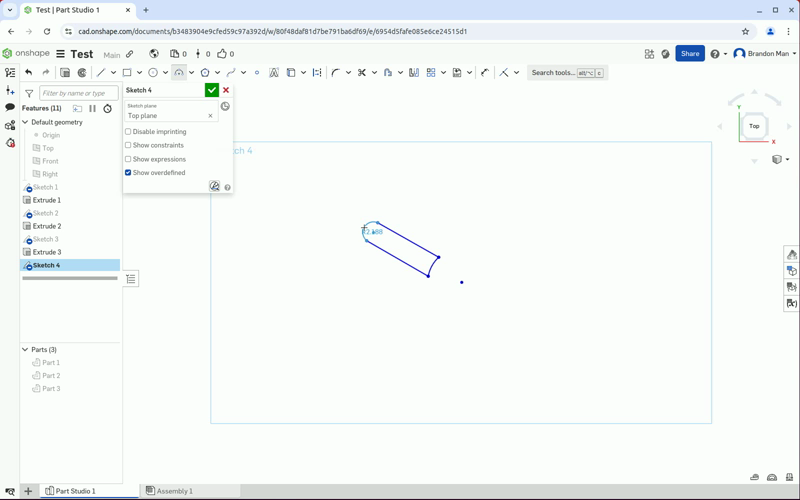
key_up(shift)
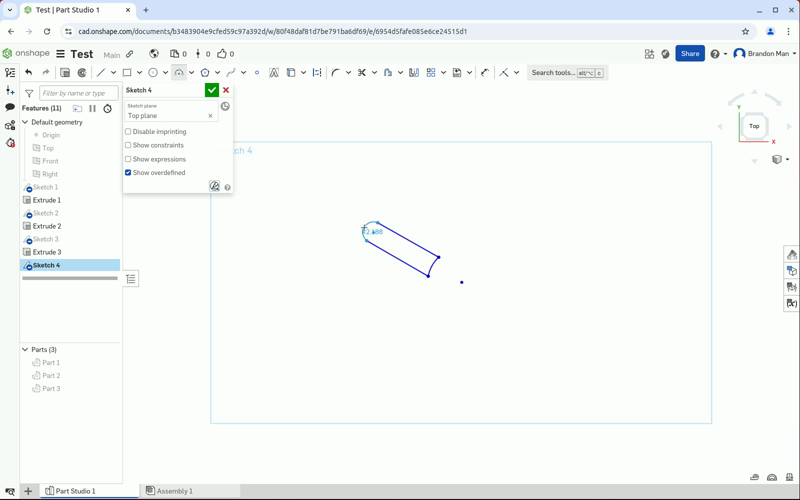
key(esc)
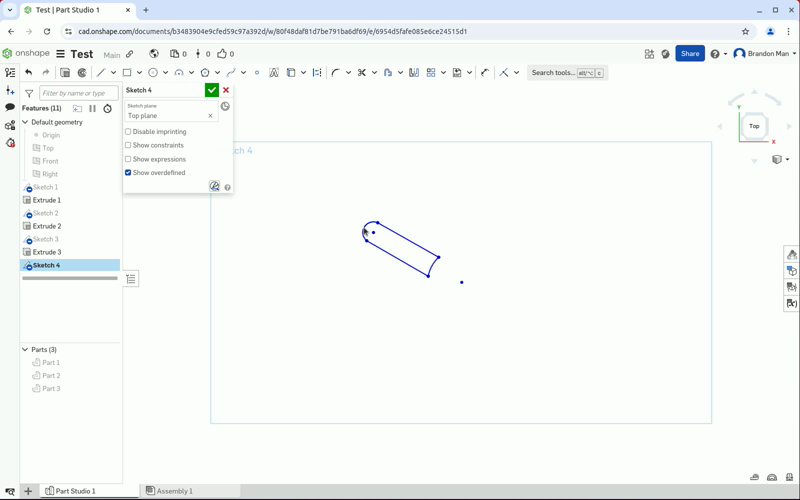
mouse_move(427, 259)
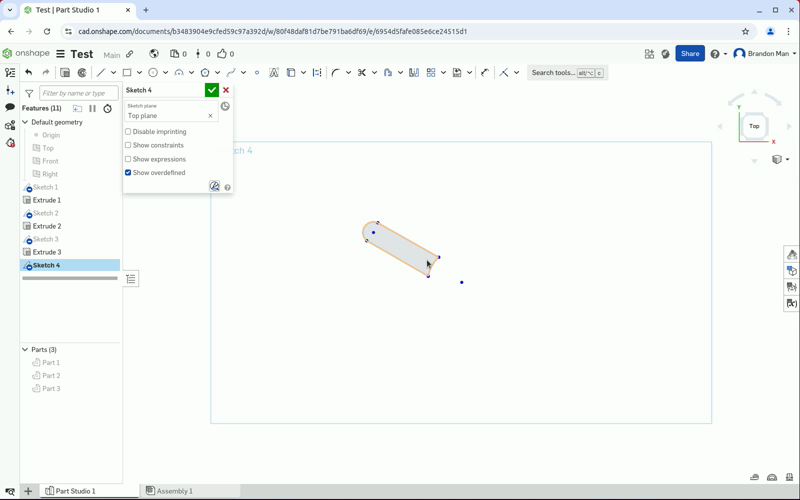
scroll(6)
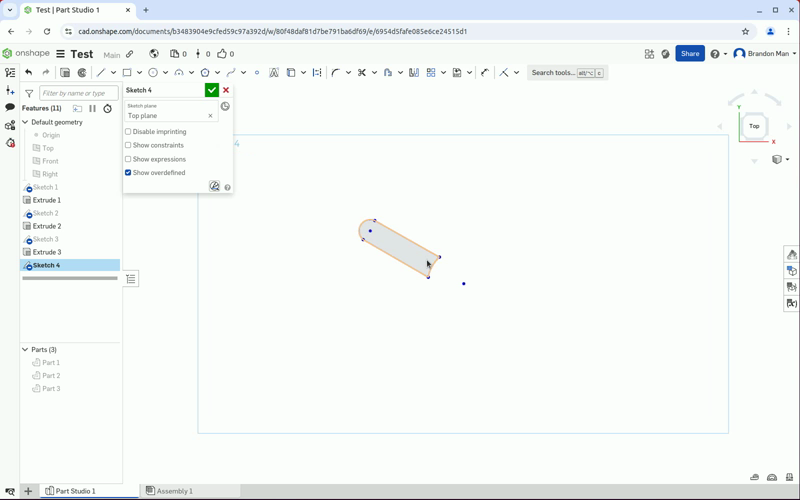
scroll(6)
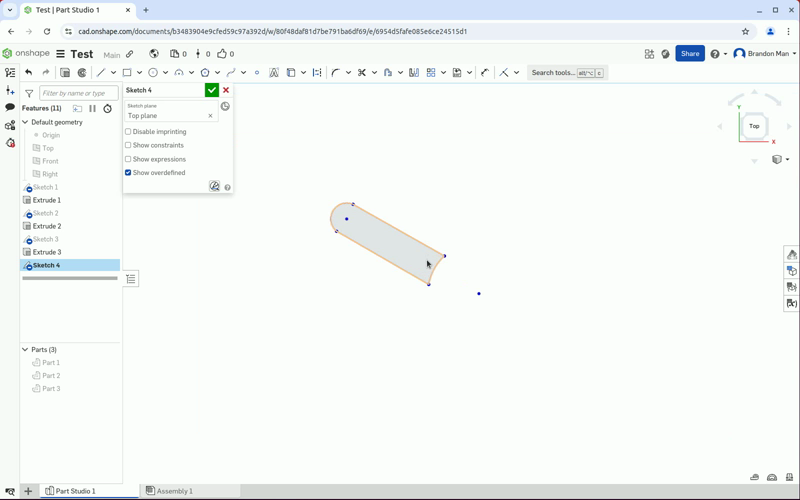
scroll(6)
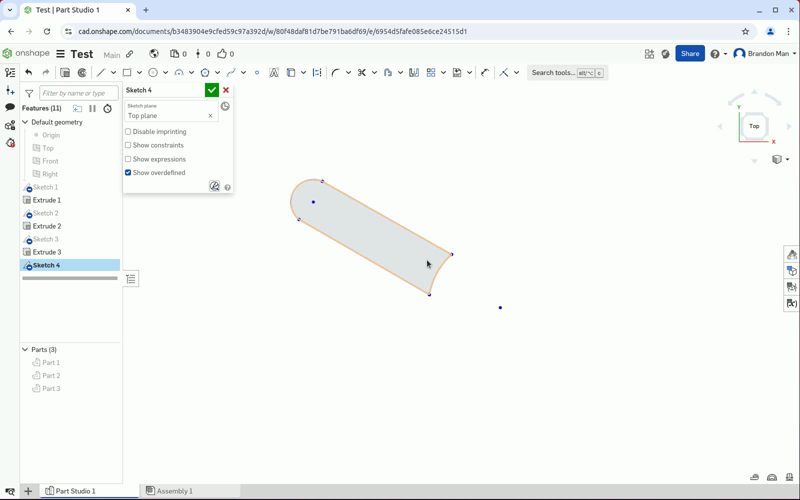
scroll(6)
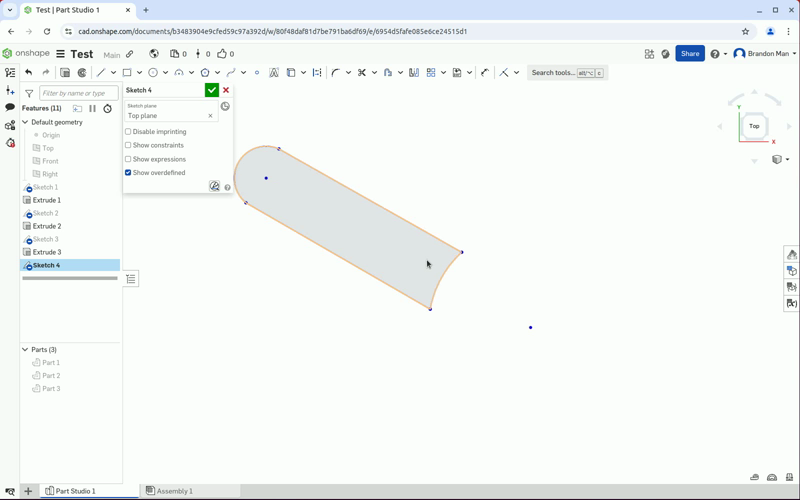
scroll(6)
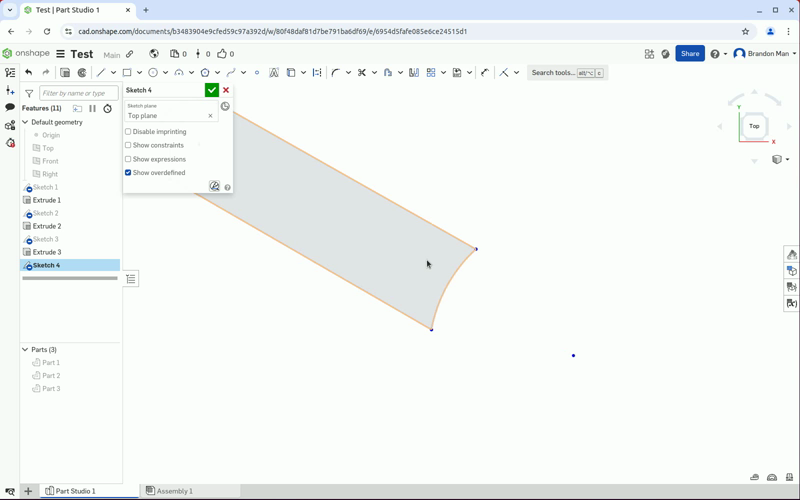
scroll(6)
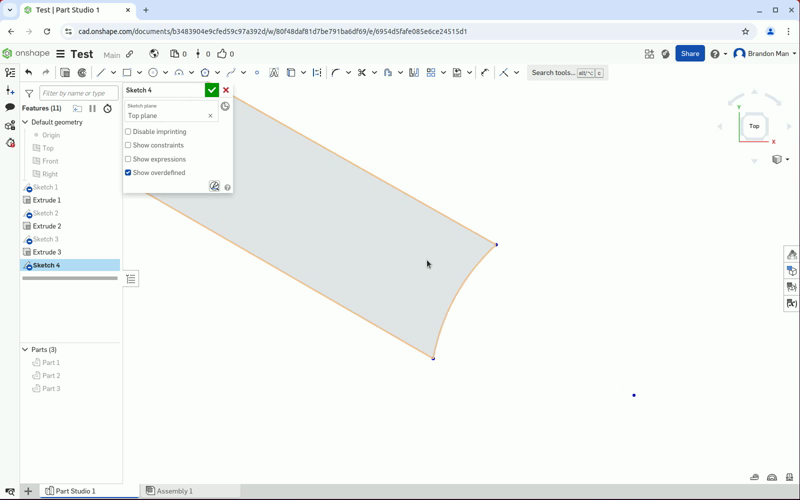
scroll(6)
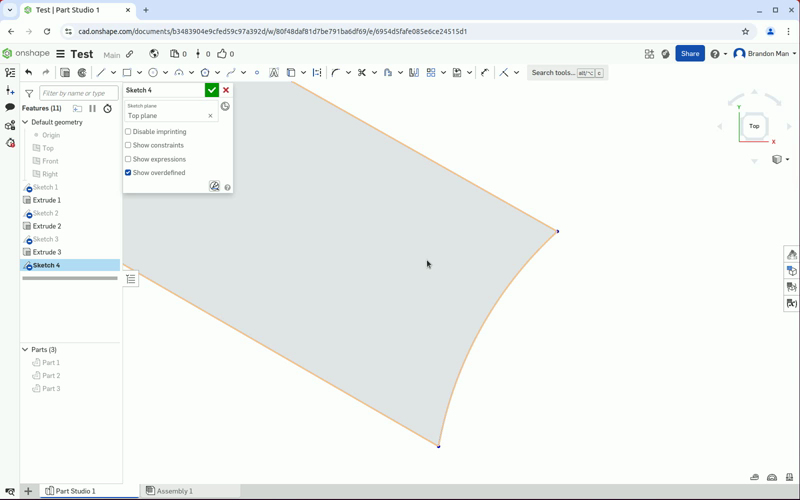
click(427, 259)
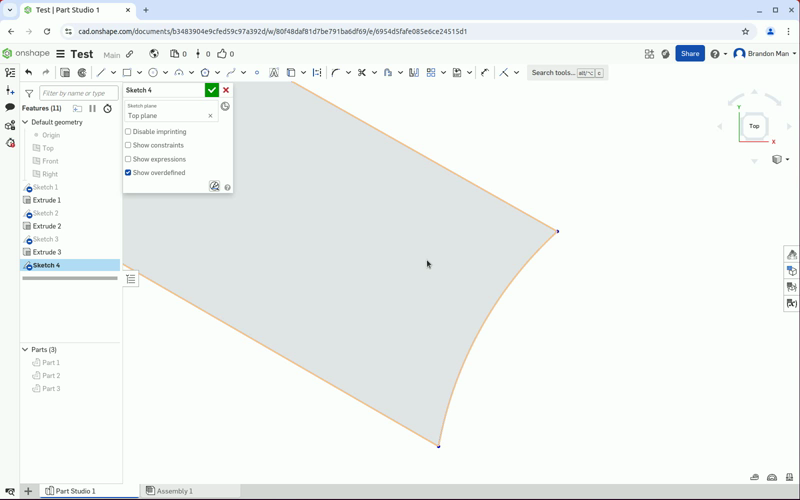
scroll(-6)
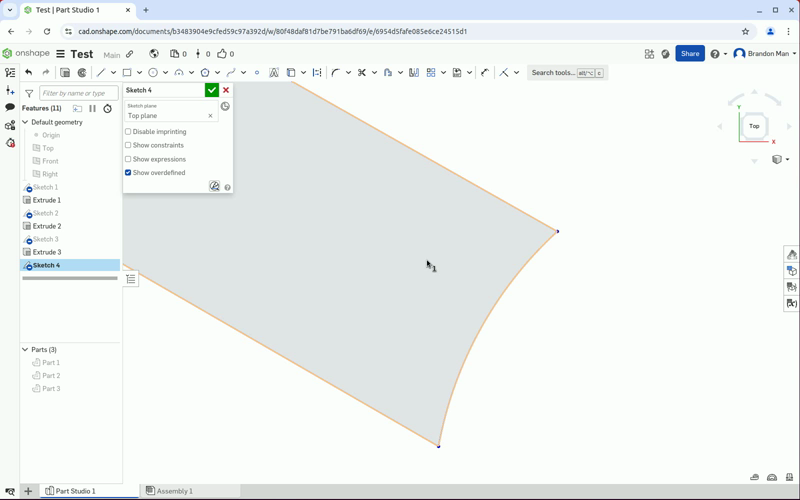
scroll(-6)
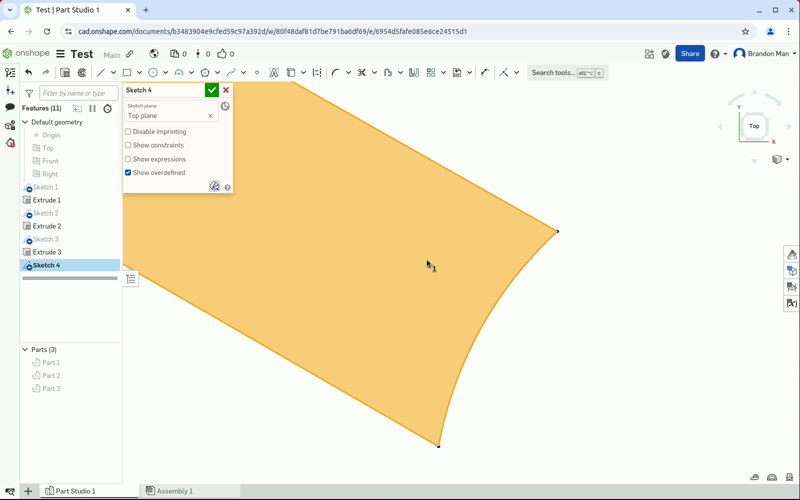
scroll(-6)
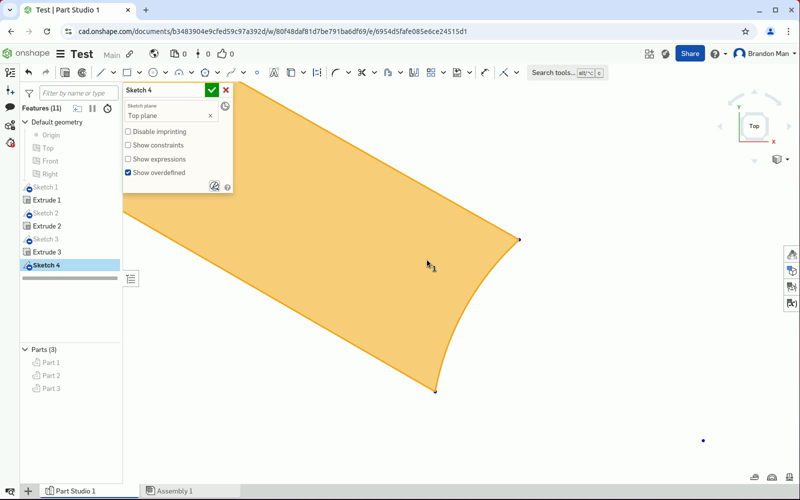
scroll(-6)
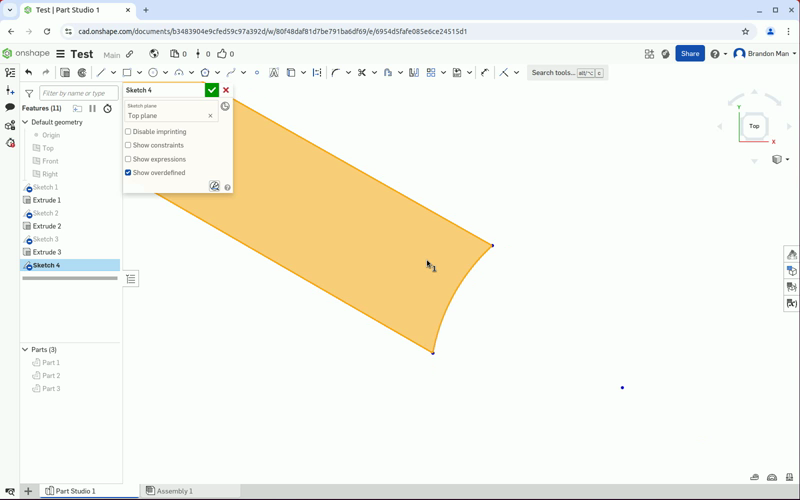
scroll(-6)
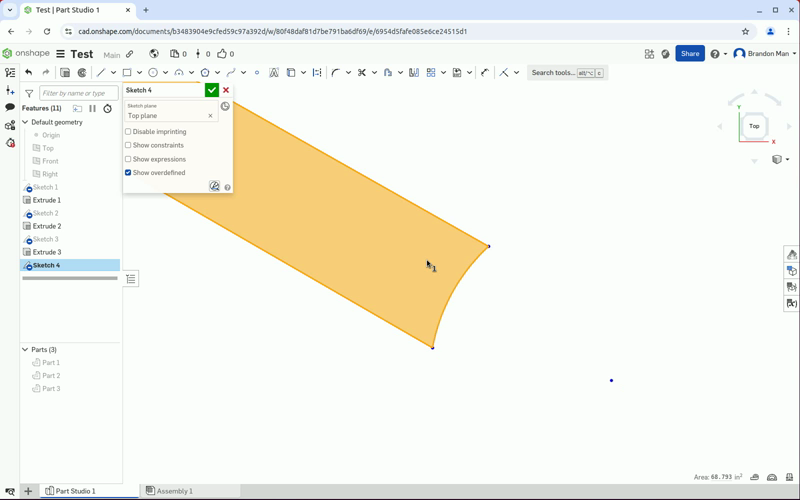
scroll(-6)
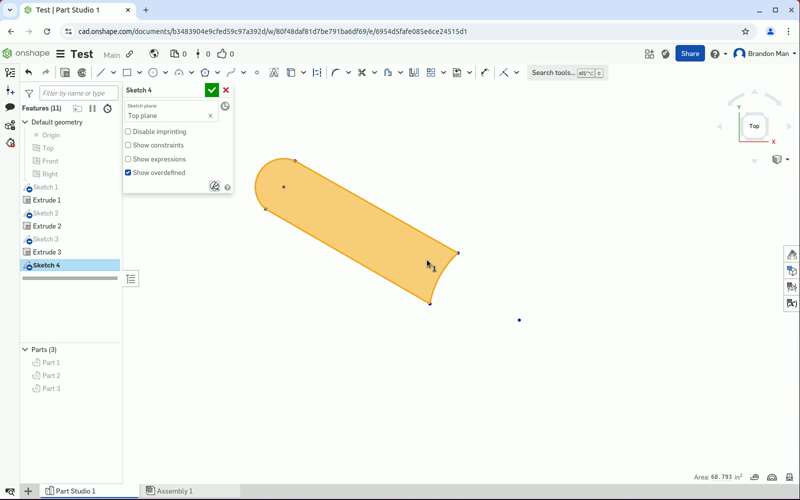
scroll(-6)
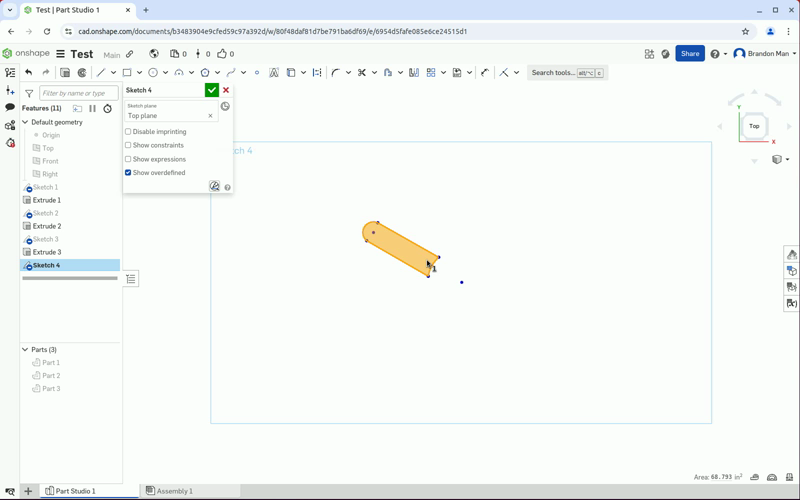
mouse_move(73, 352)
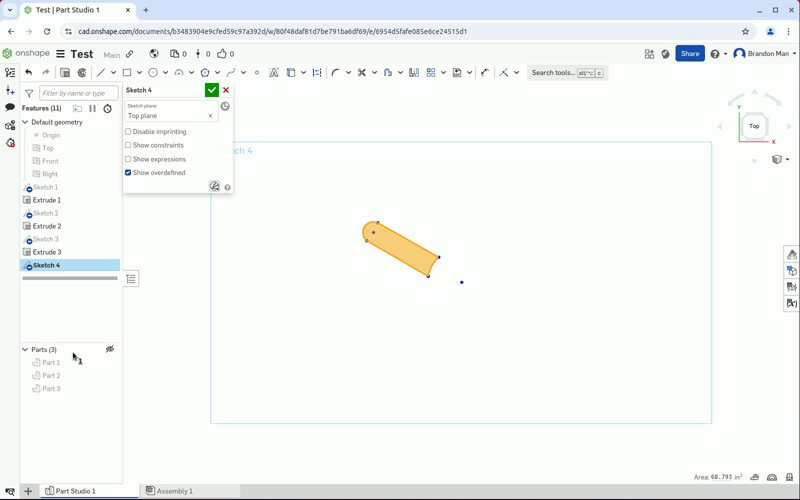
key(shift+y)
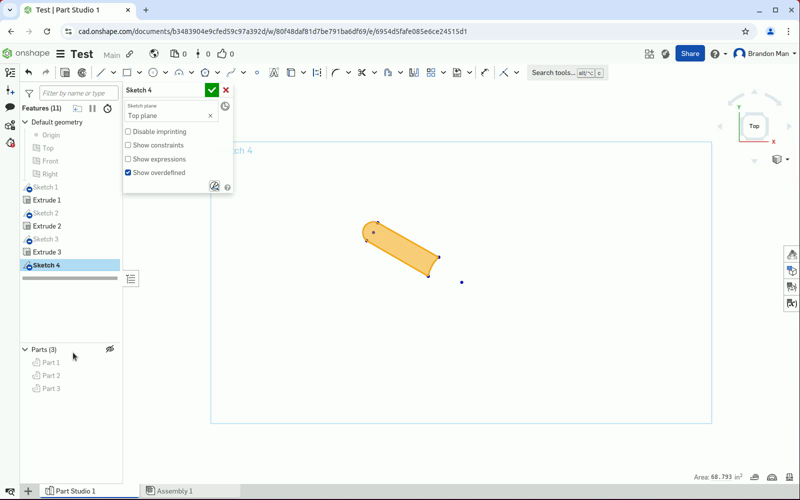
key(shift+e)
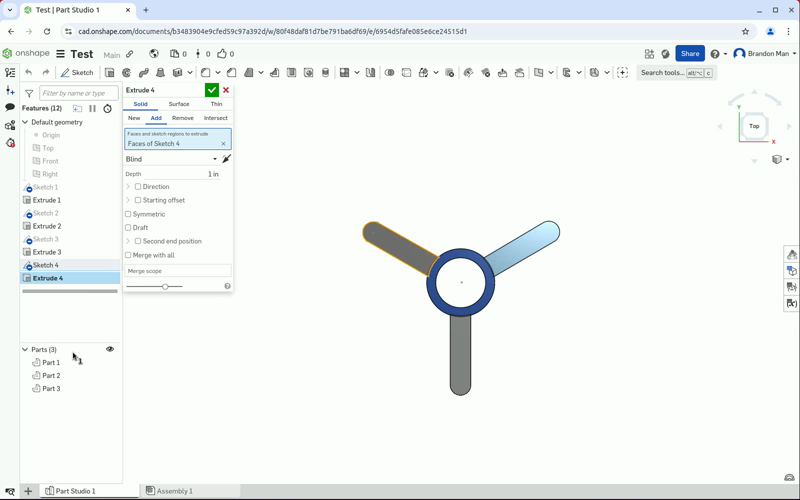
mouse_move(143, 106)
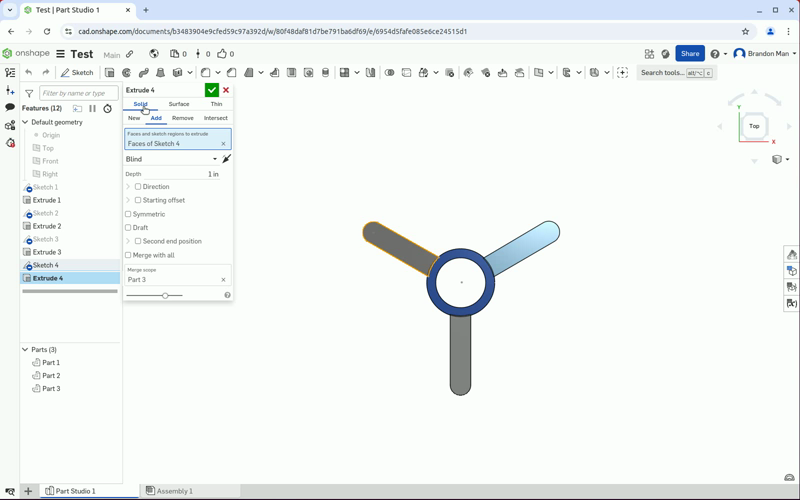
click(143, 106)
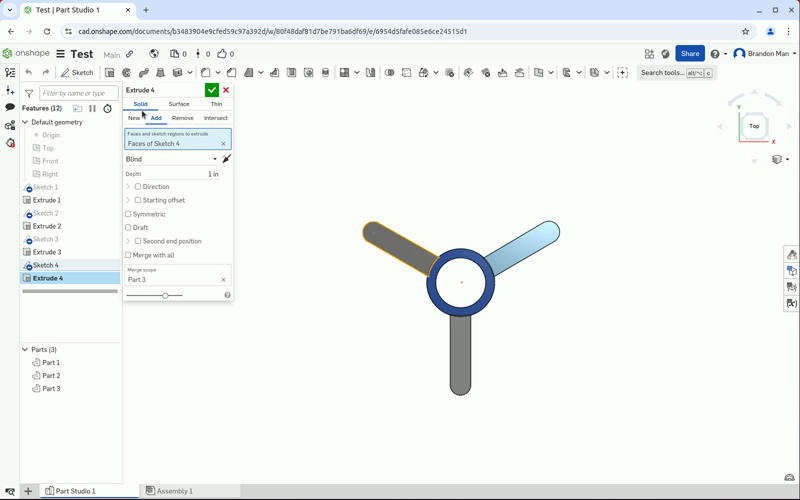
mouse_move(137, 120)
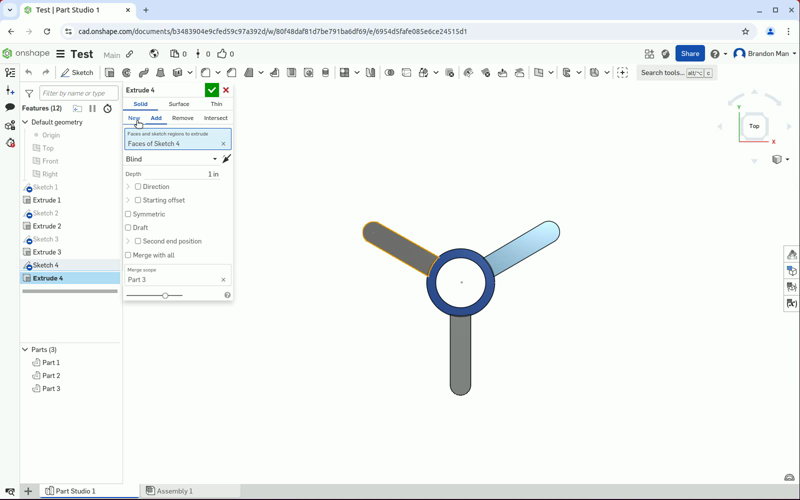
click(137, 120)
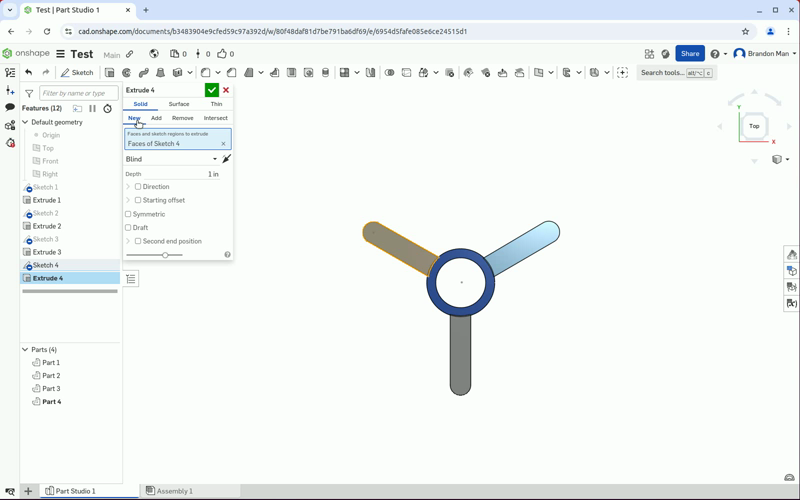
key(tab, 4)
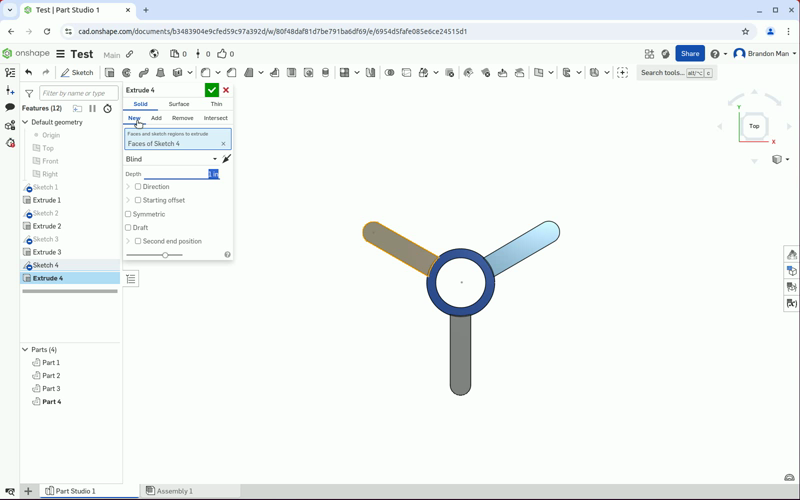
text(2.166)
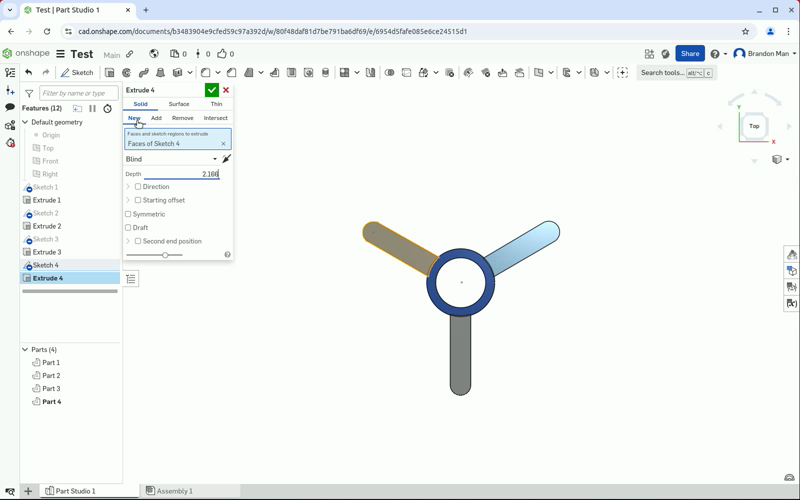
key(enter)
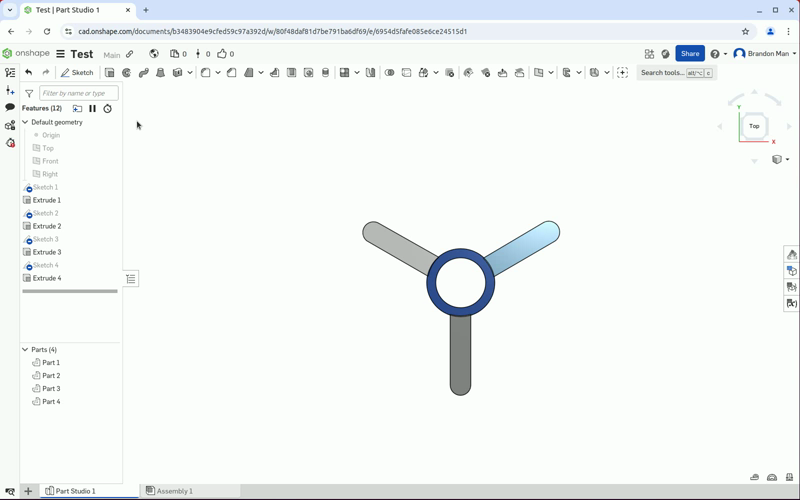
key(shift+h)
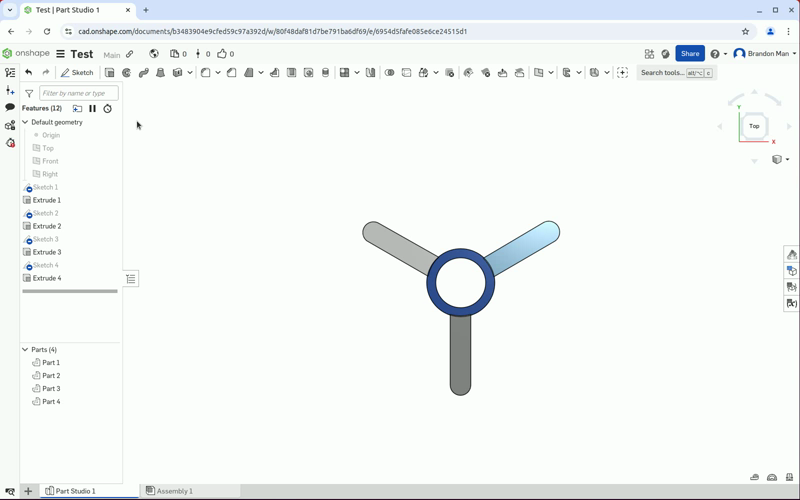
key(shift+h)
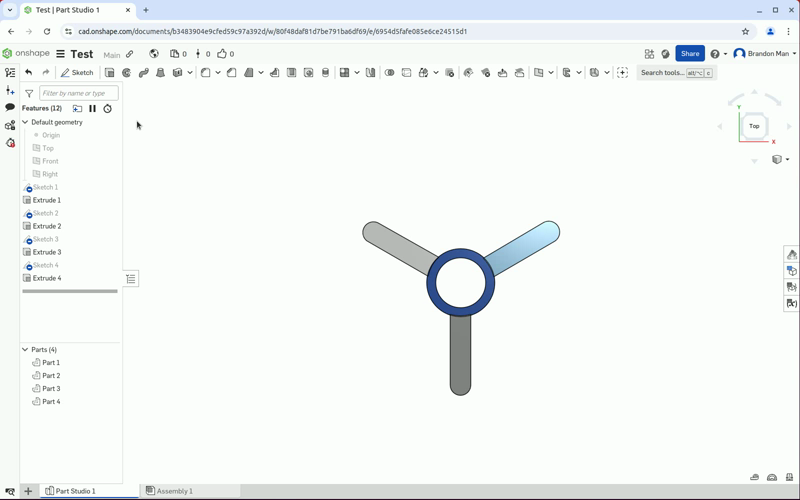
mouse_move(73, 189)
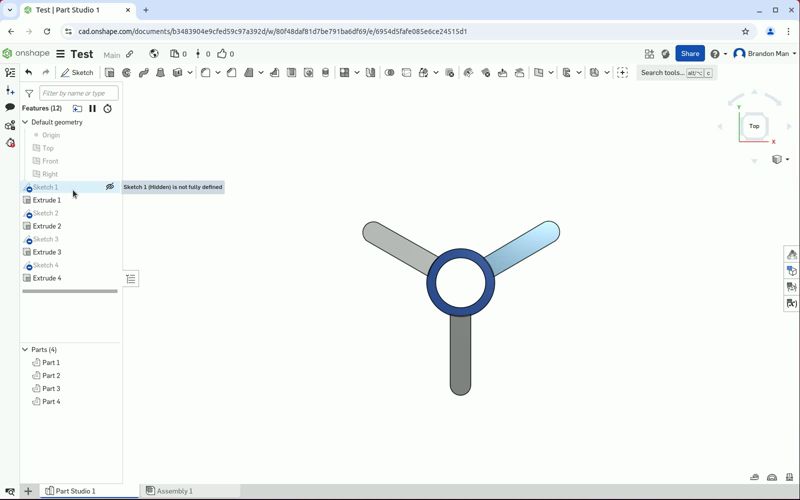
click(73, 189)
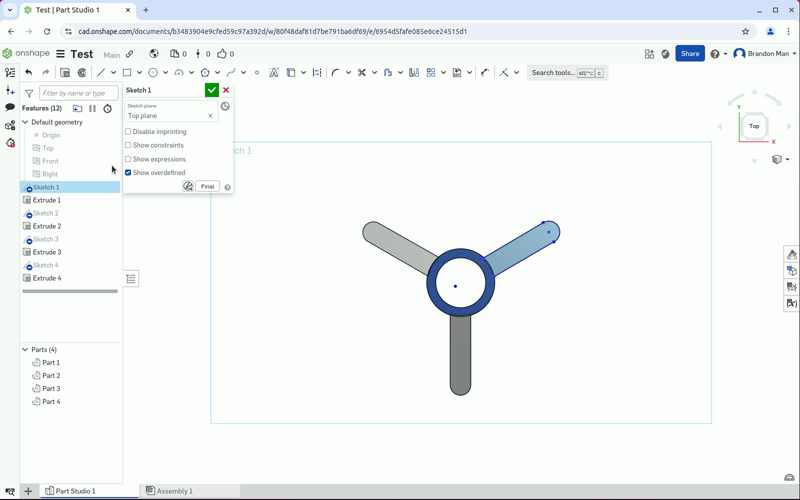
mouse_move(229, 92)
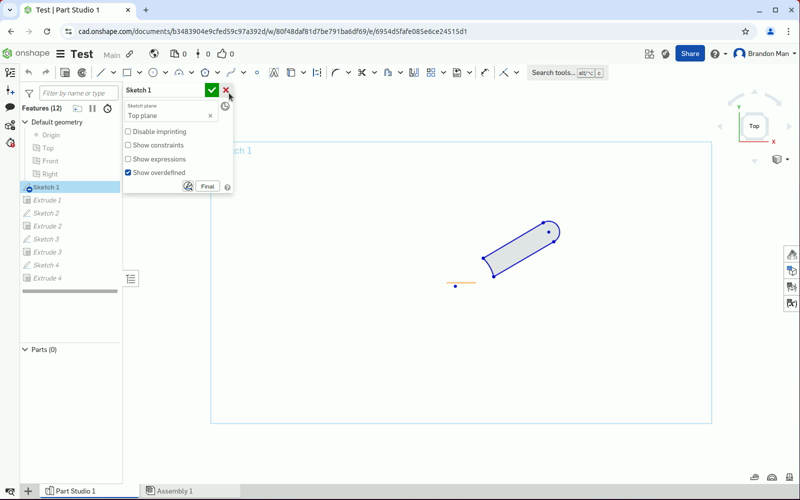
click(229, 92)
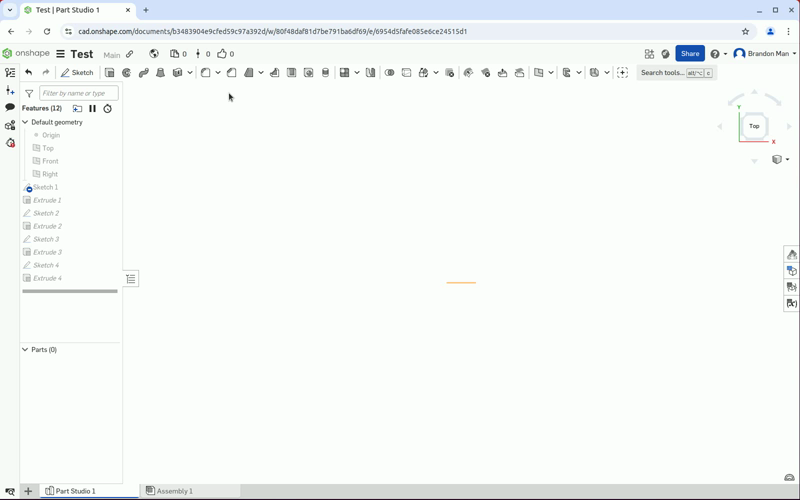
mouse_move(541, 75)
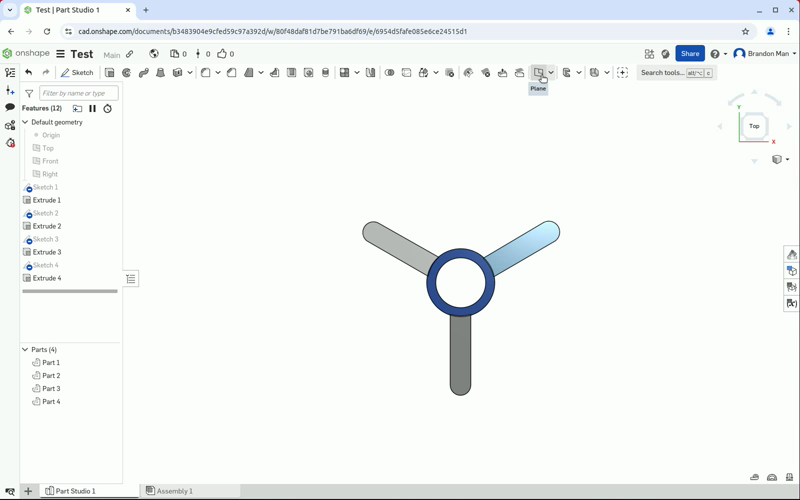
click(541, 75)
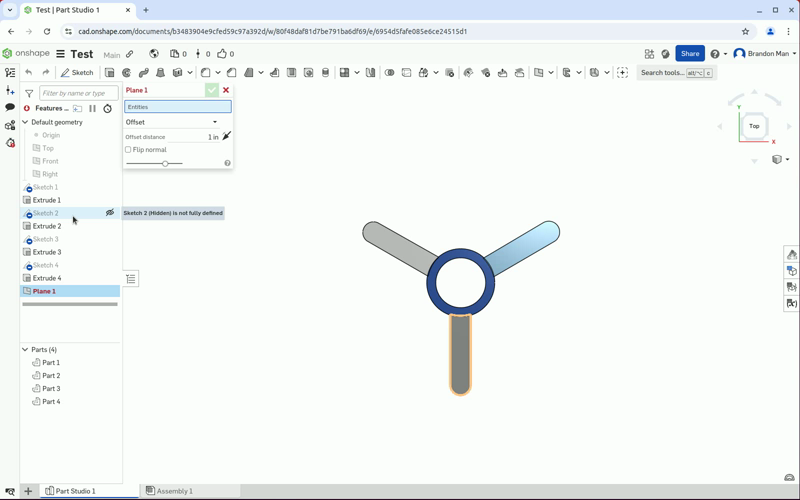
scroll(3)
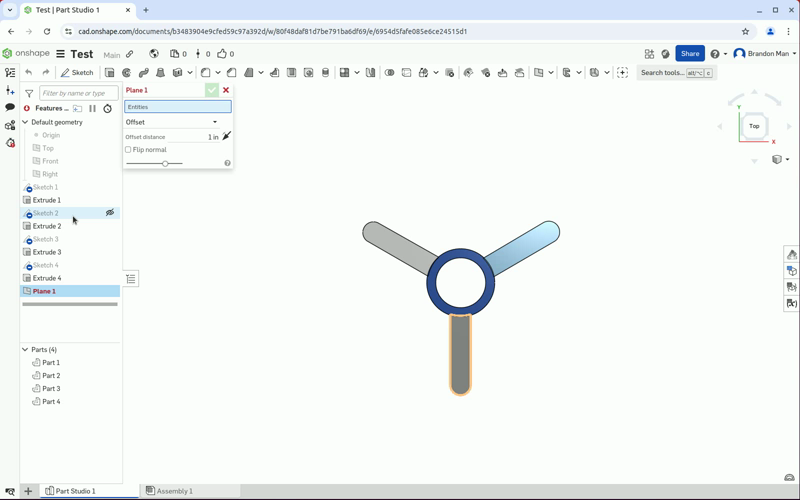
mouse_move(73, 150)
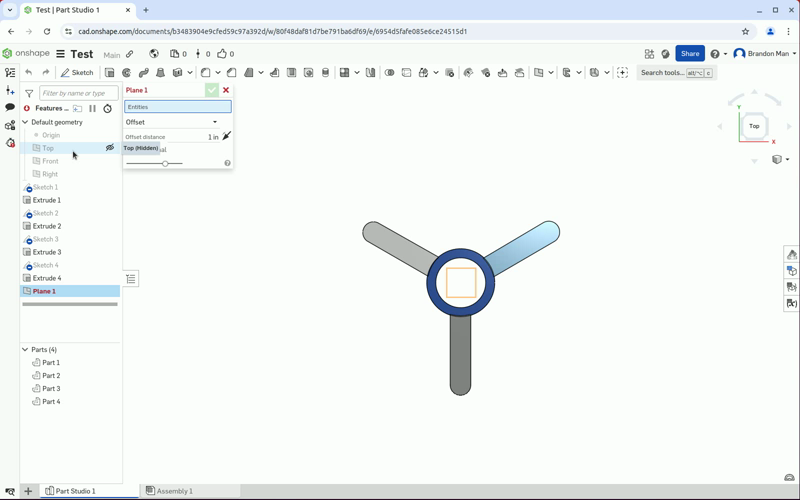
click(73, 150)
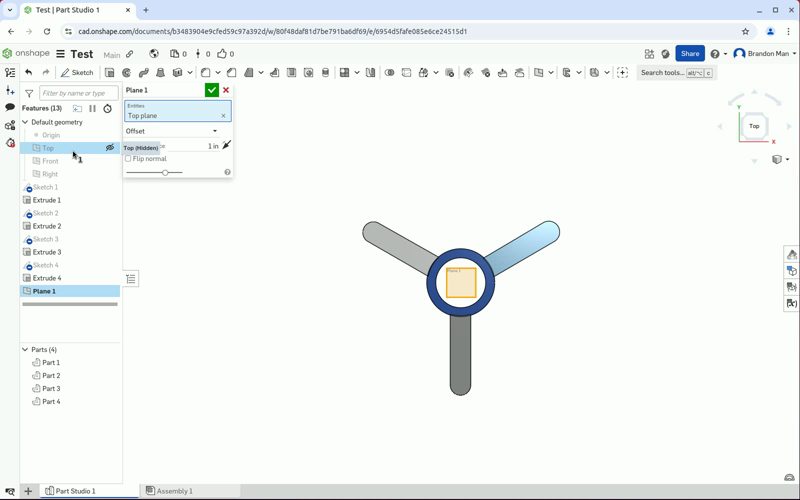
key(tab, 2)
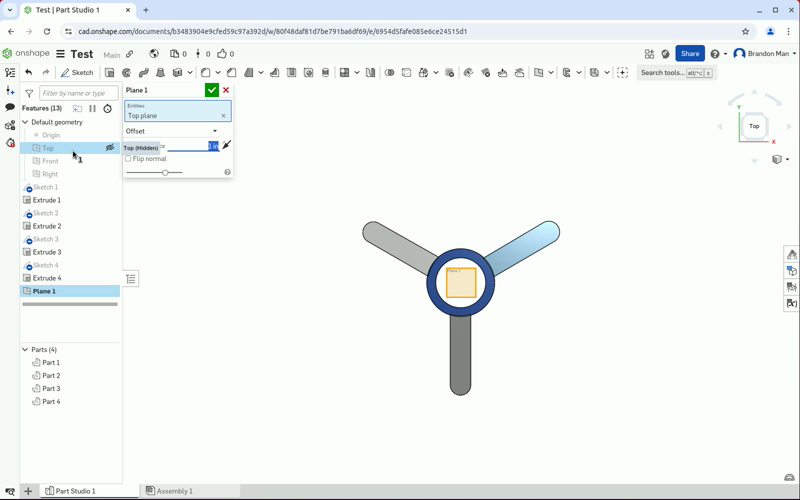
text(2.157)
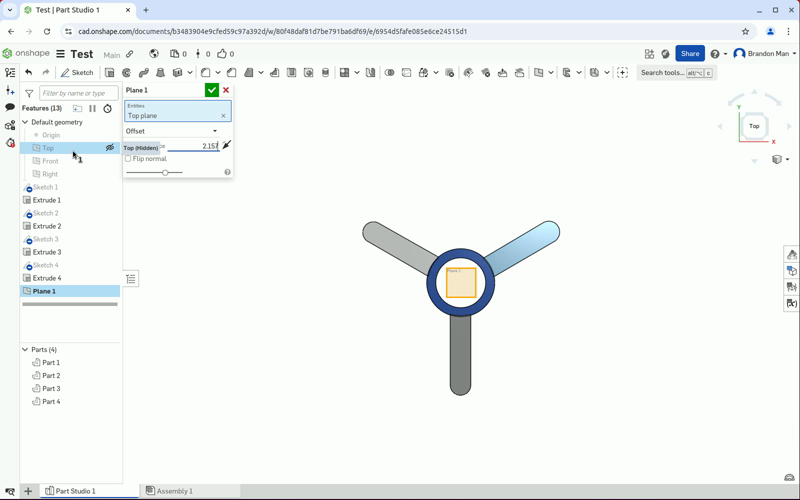
key(enter, 2)
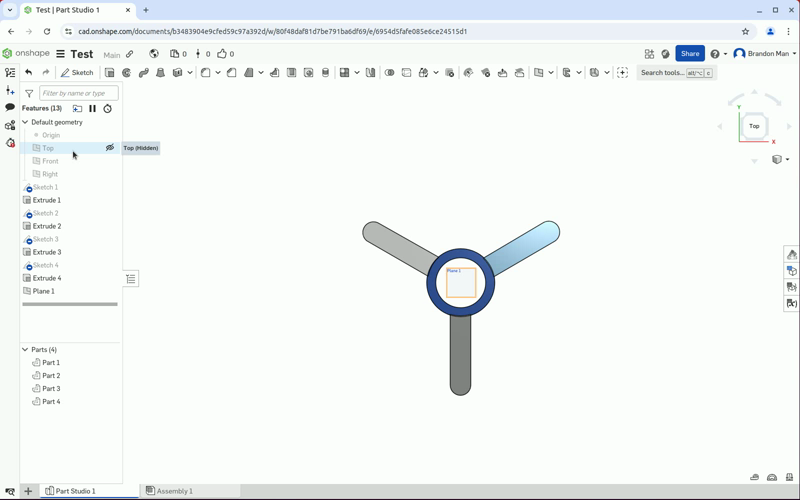
key(shift+s)
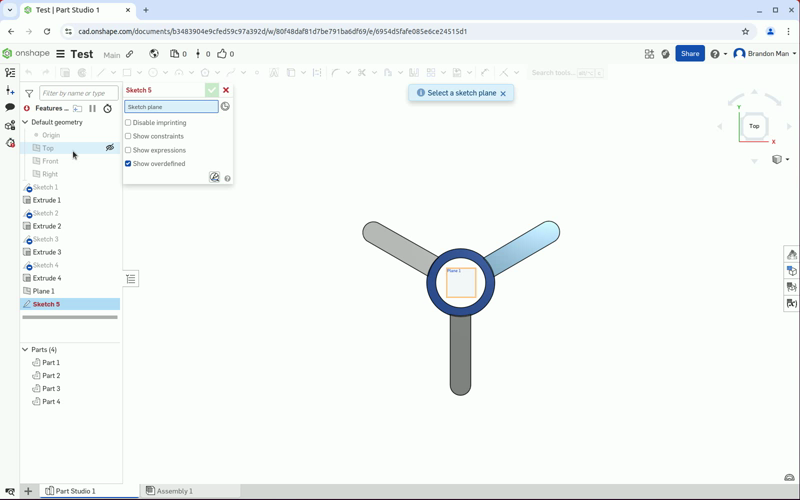
mouse_move(73, 293)
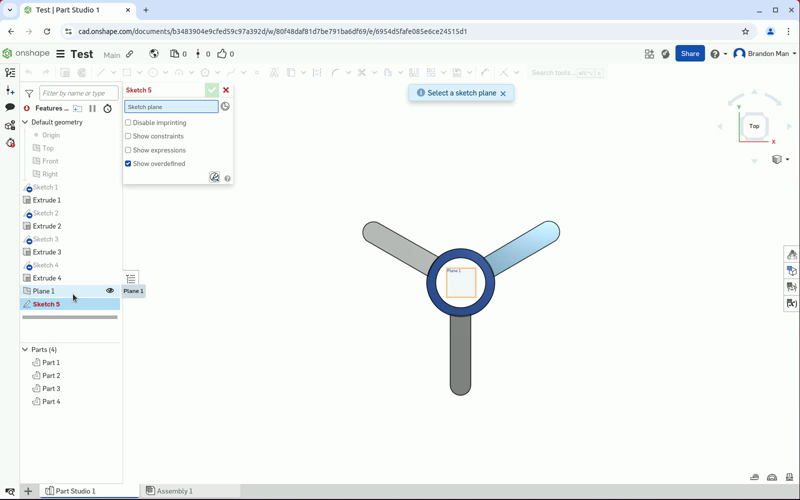
click(73, 293)
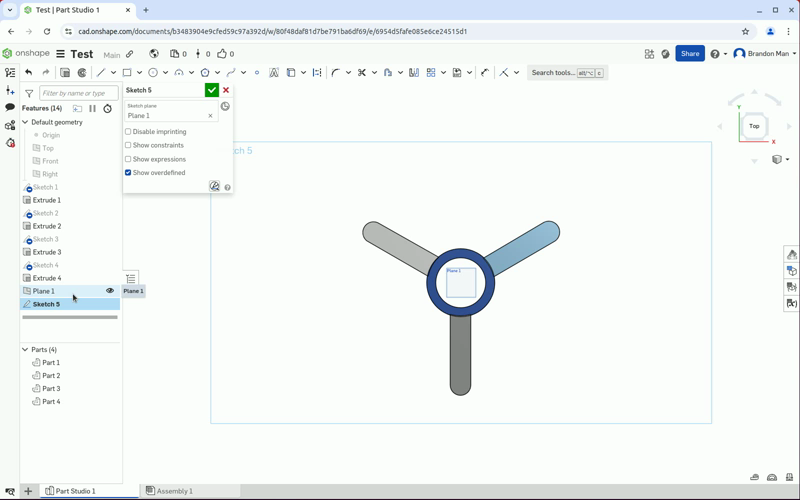
mouse_move(73, 352)
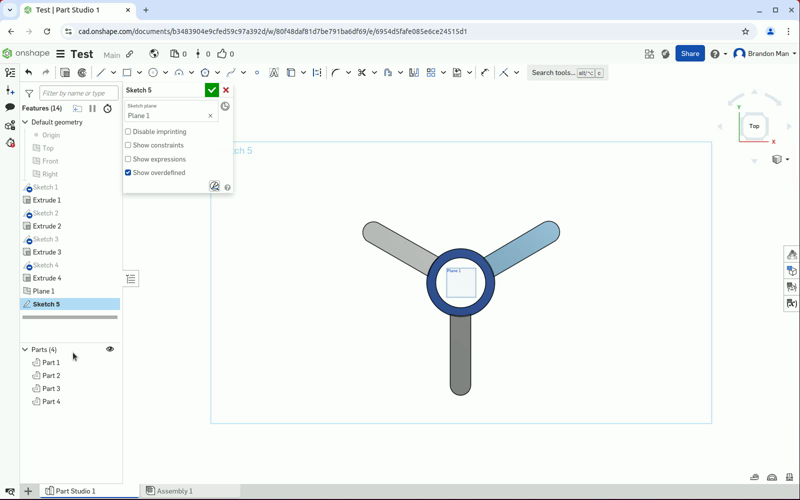
key(y)
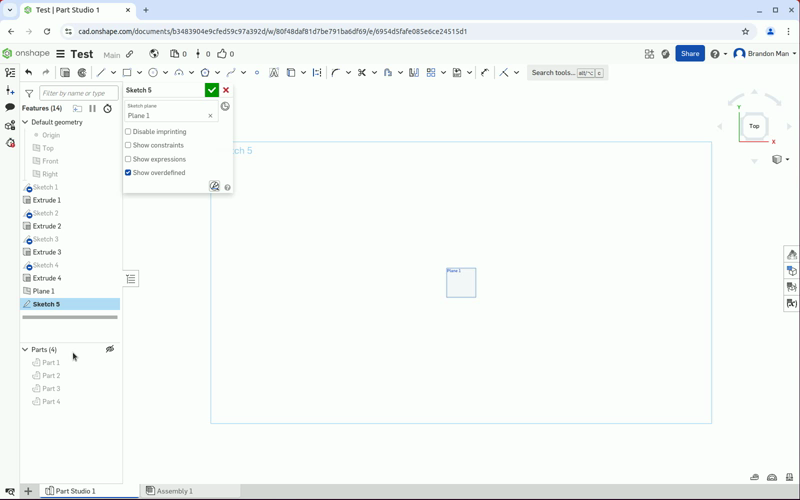
key(c)
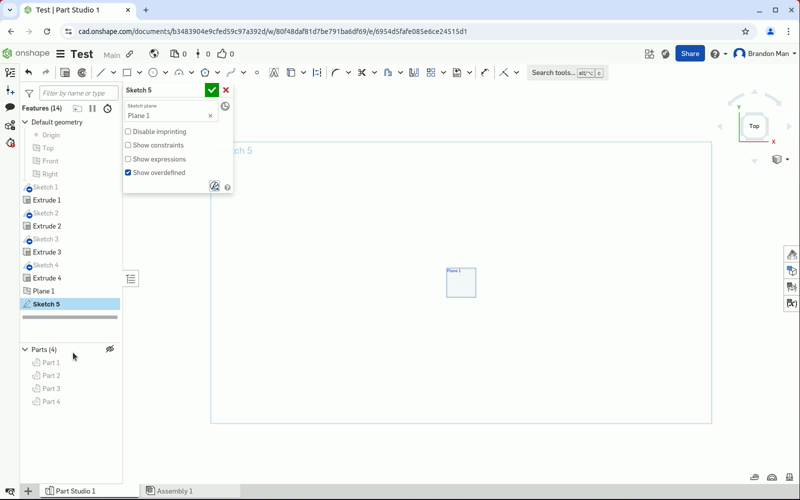
key_down(shift)
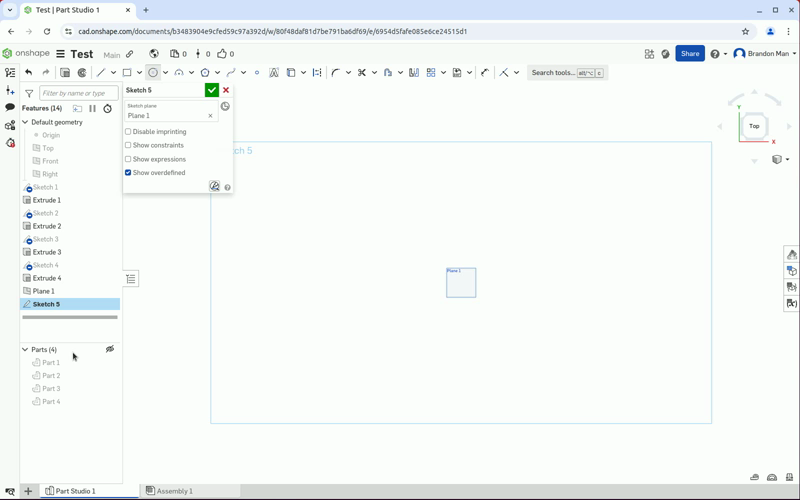
mouse_move(377, 234)
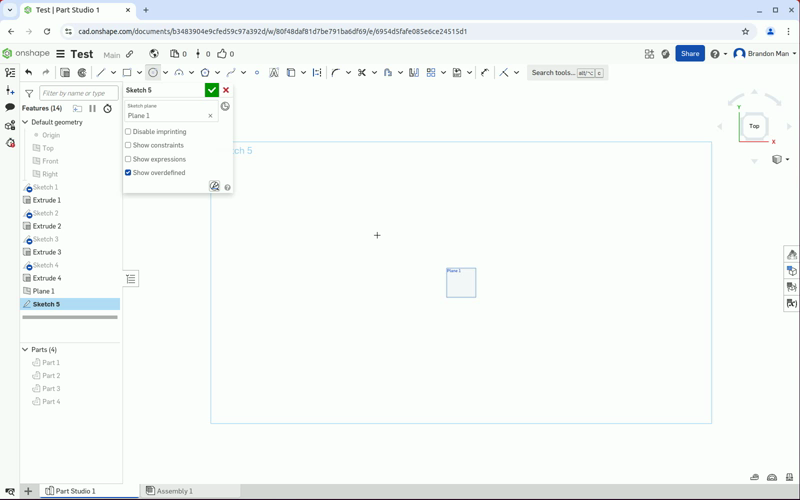
click(377, 234)
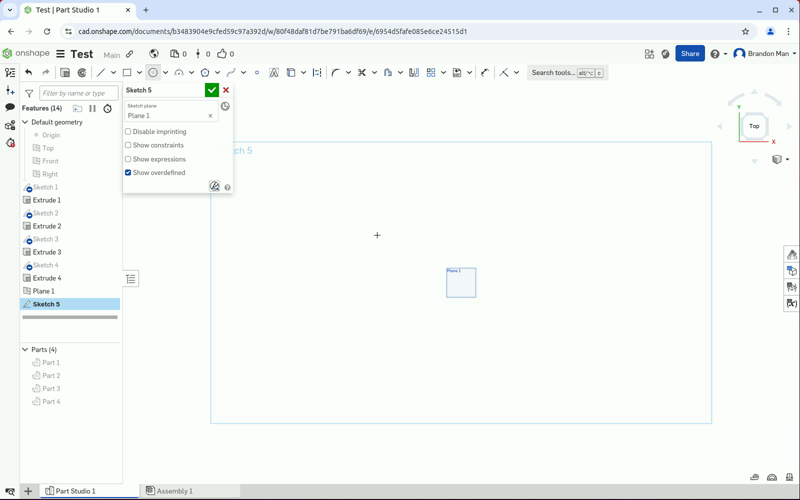
key_up(shift)
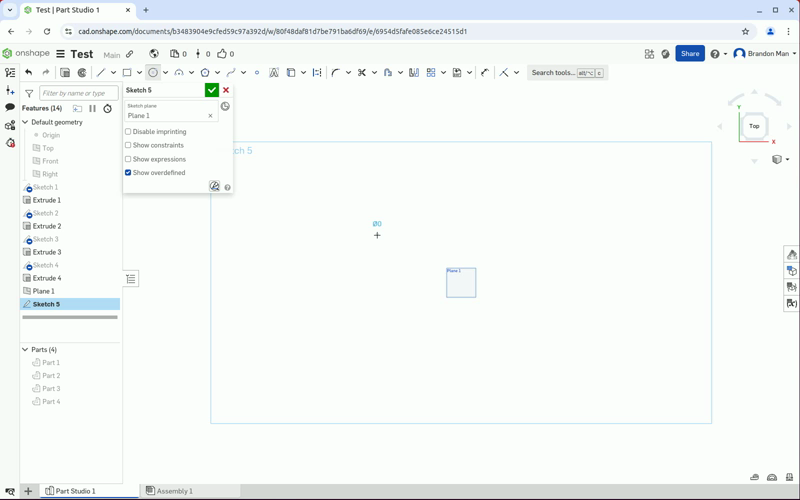
mouse_move(382, 234)
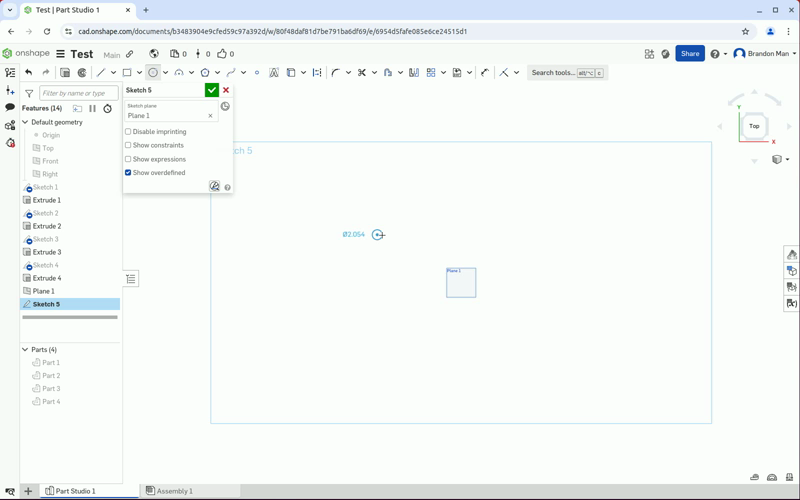
click(382, 234)
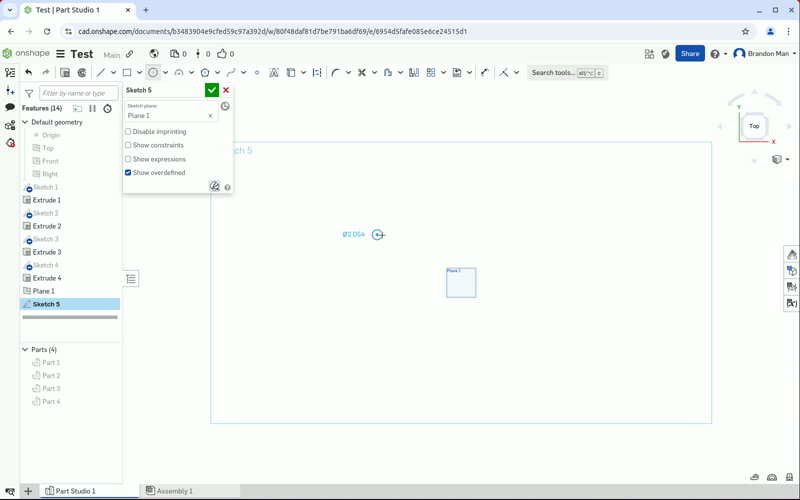
key(esc)
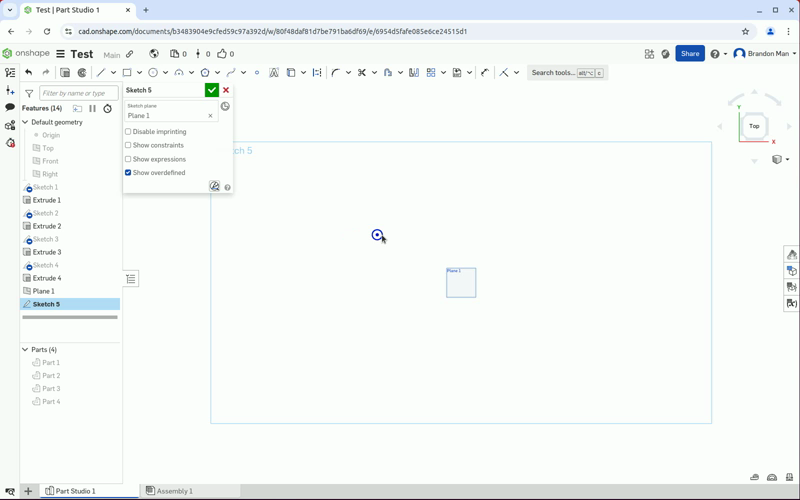
mouse_move(378, 234)
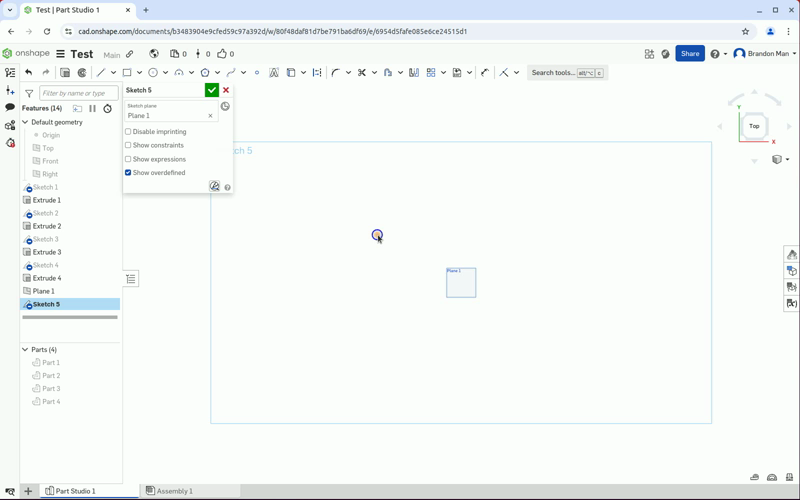
scroll(6)
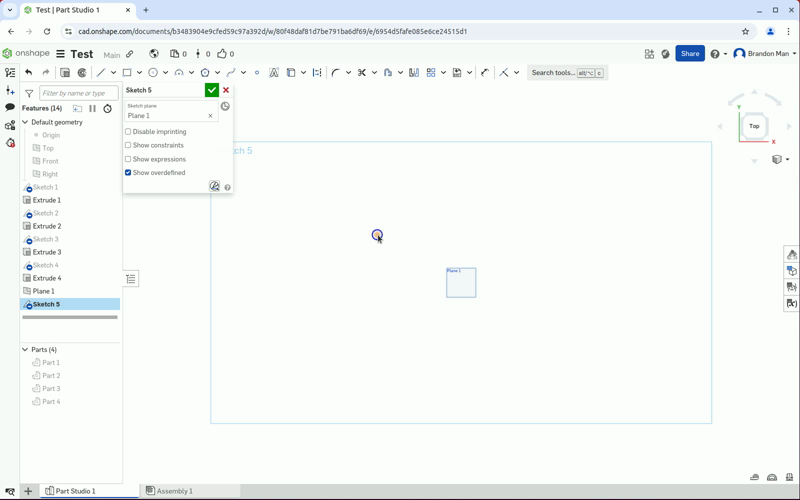
scroll(6)
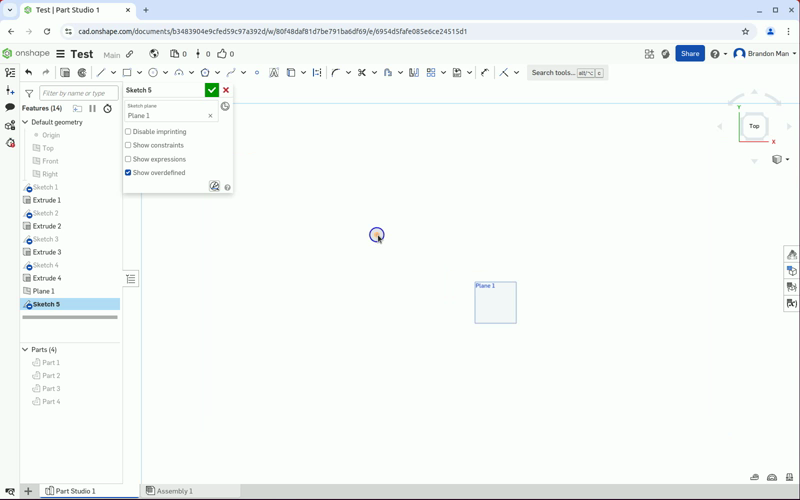
scroll(6)
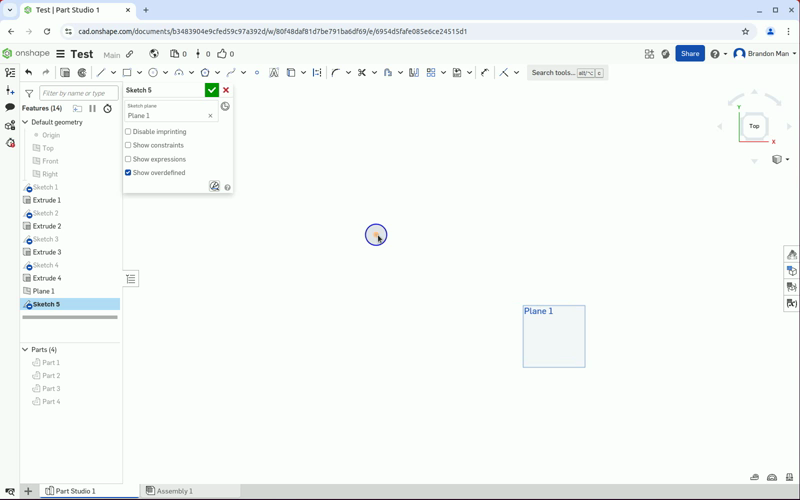
scroll(6)
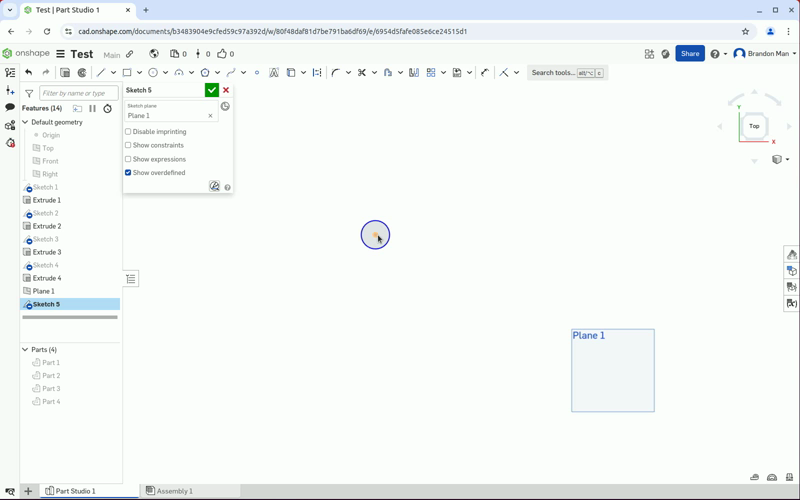
scroll(6)
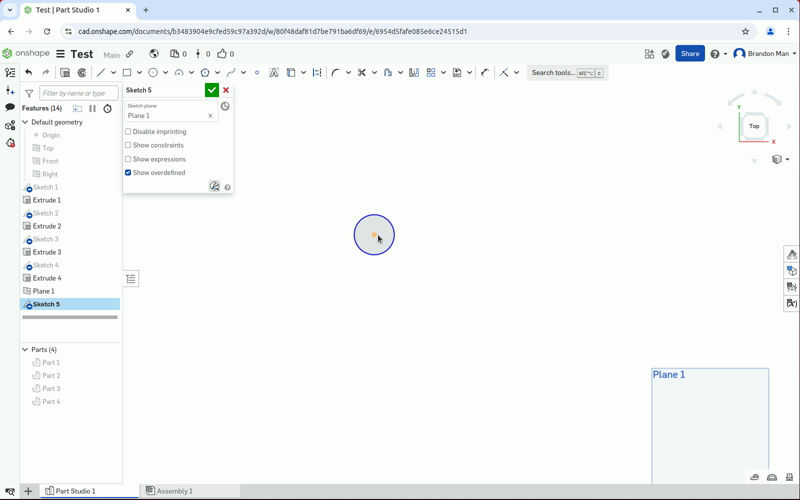
scroll(6)
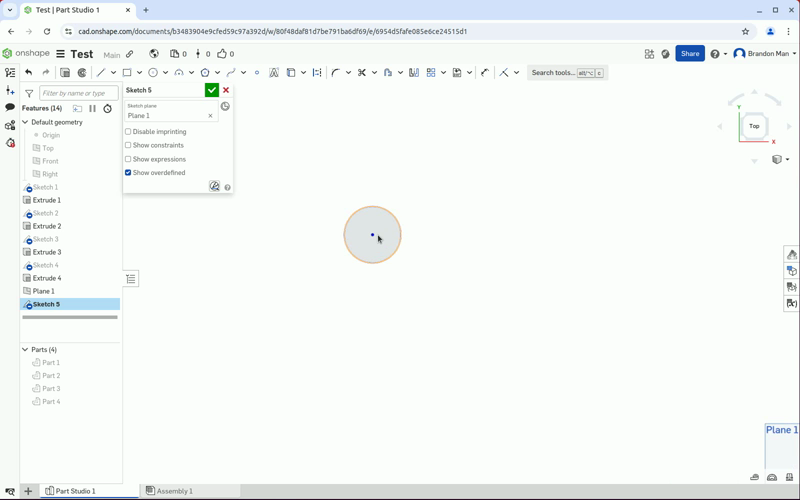
scroll(6)
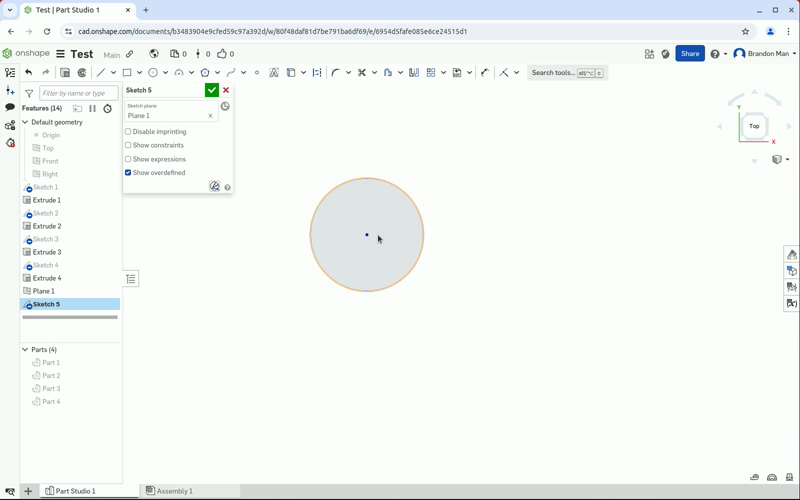
click(378, 234)
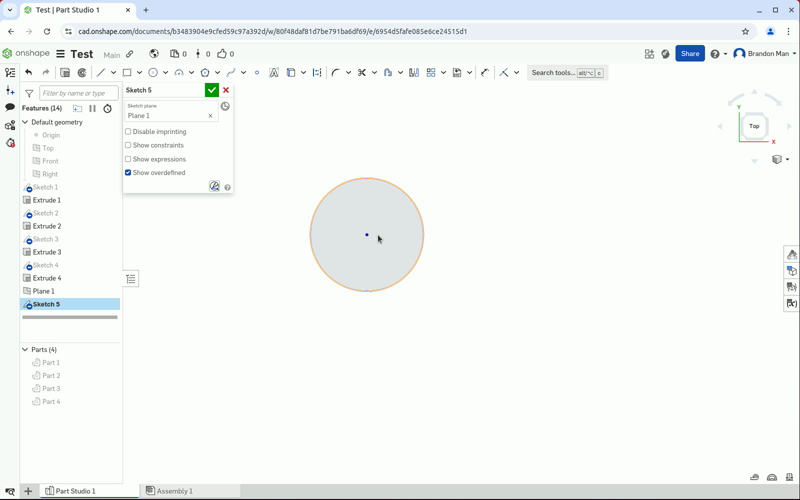
scroll(-6)
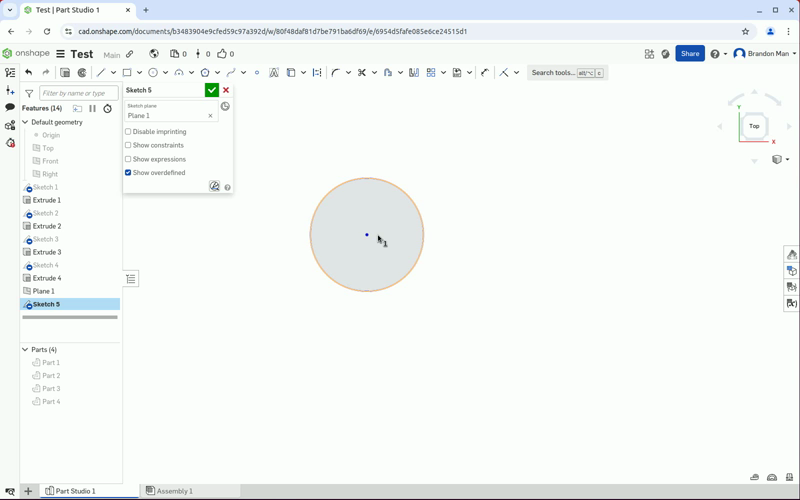
scroll(-6)
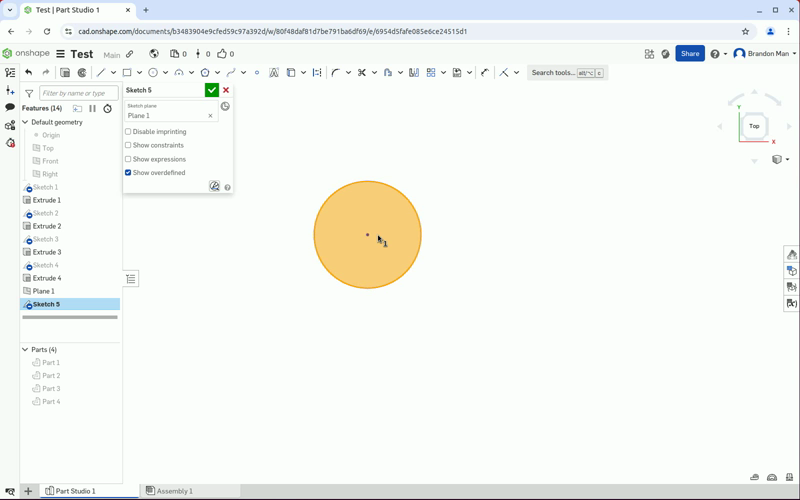
scroll(-6)
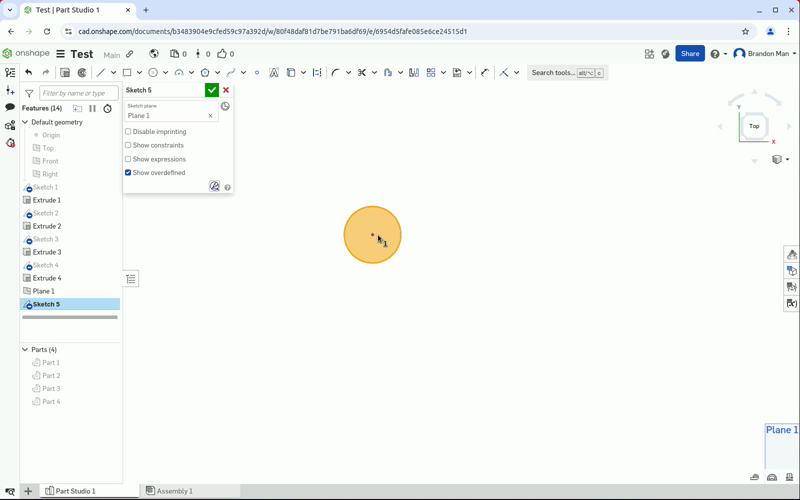
scroll(-6)
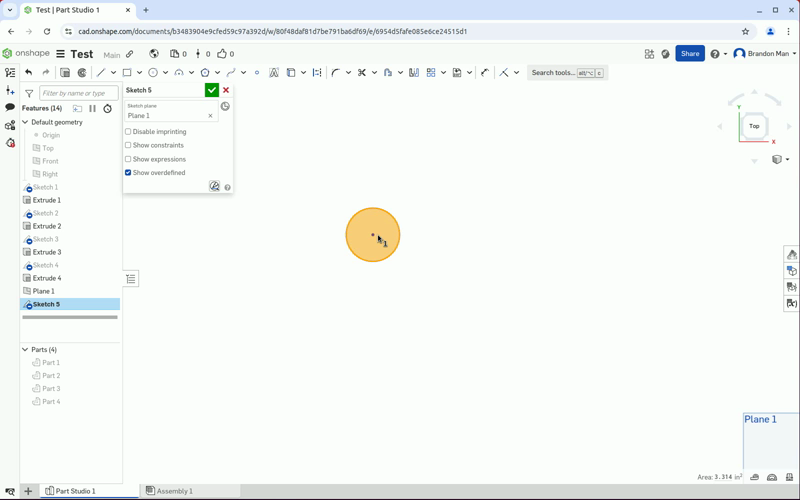
scroll(-6)
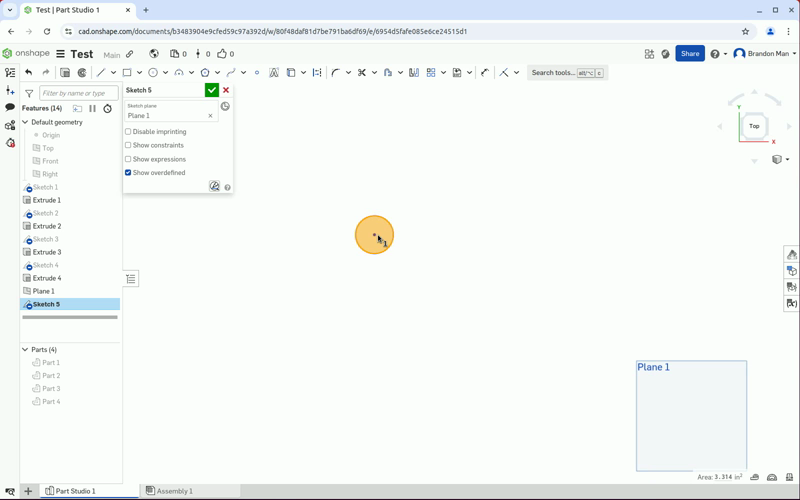
scroll(-6)
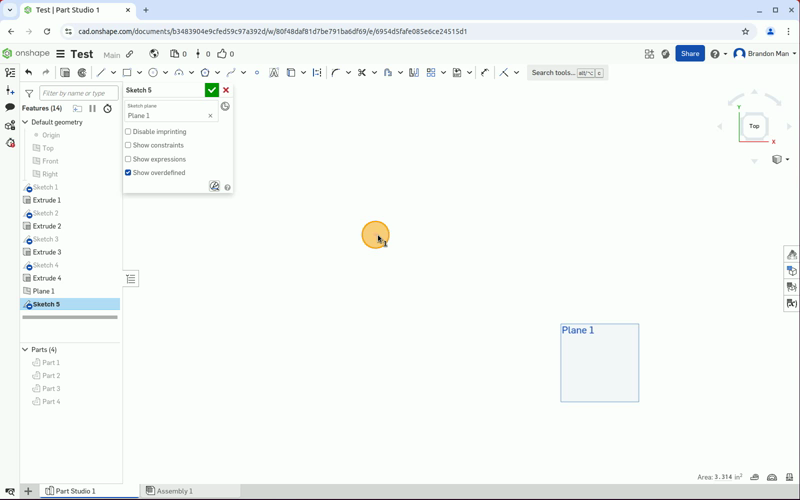
scroll(-6)
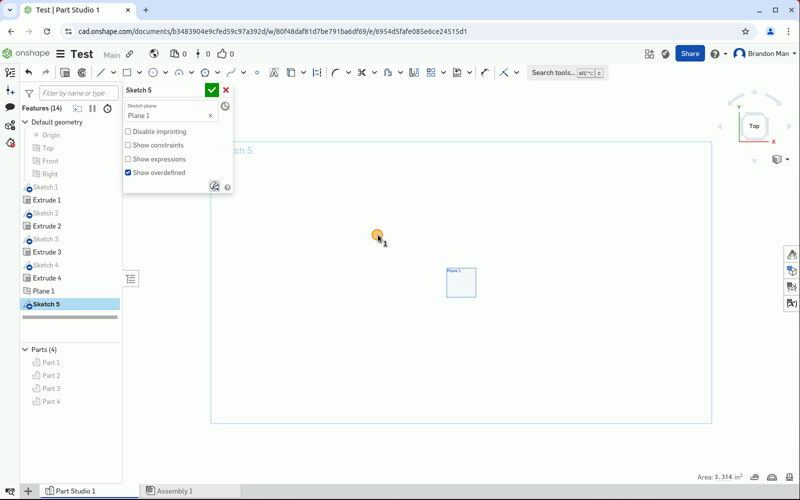
mouse_move(73, 352)
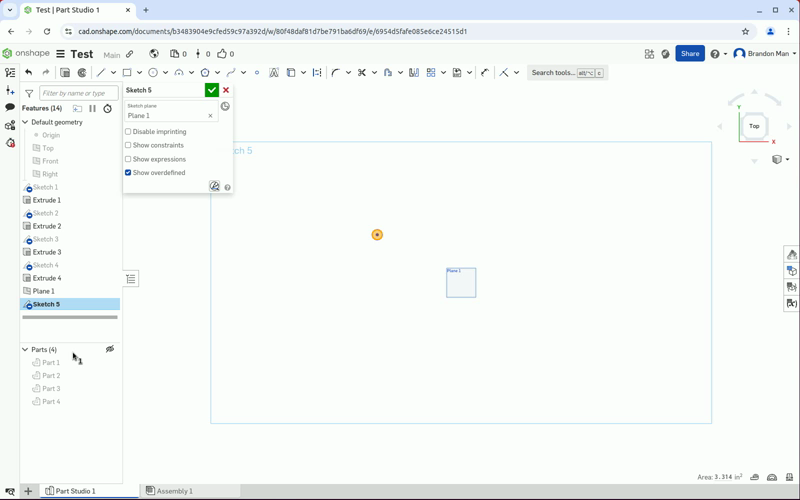
key(shift+y)
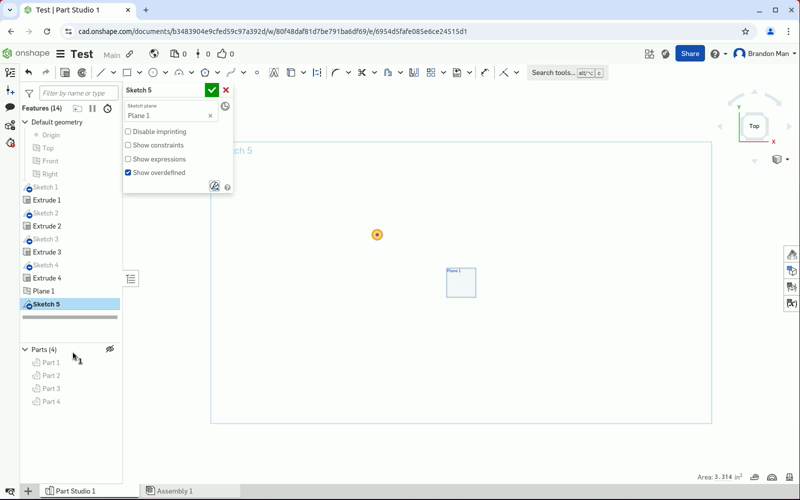
key(shift+e)
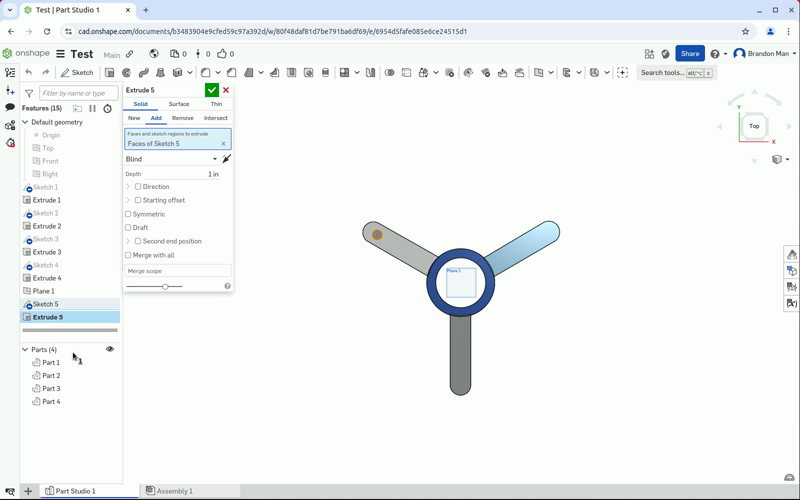
mouse_move(143, 106)
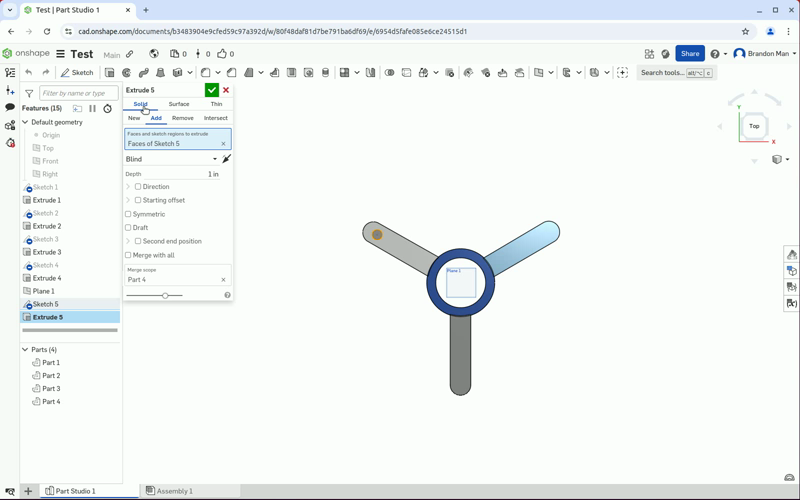
click(143, 106)
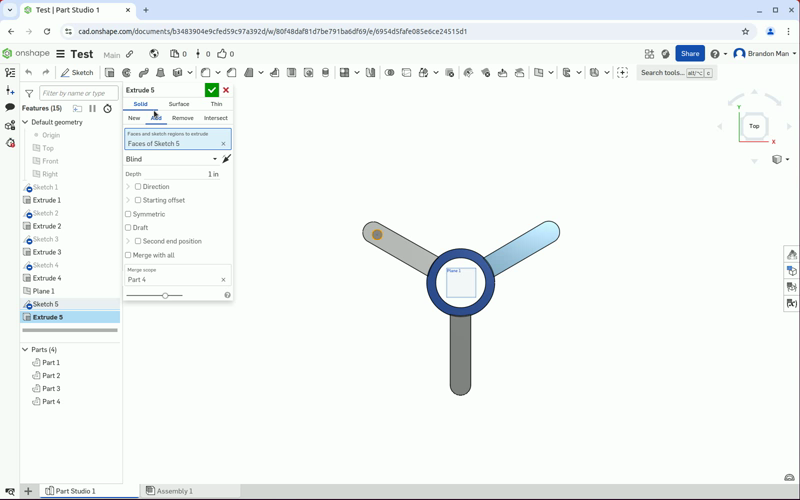
mouse_move(186, 120)
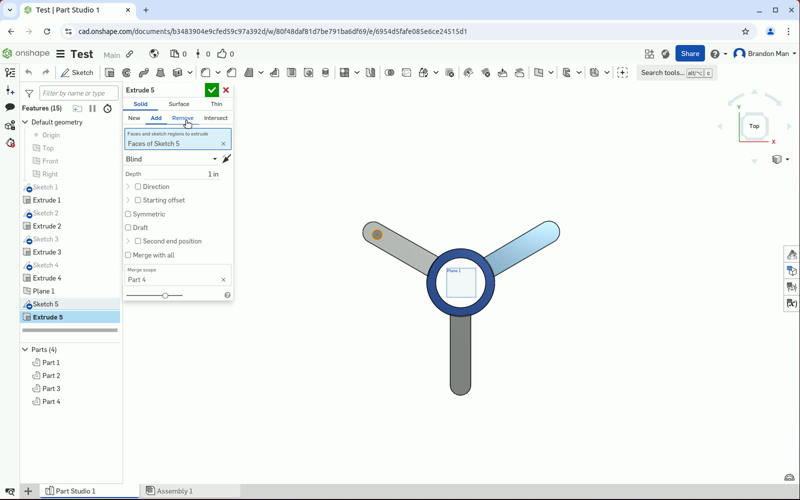
click(186, 120)
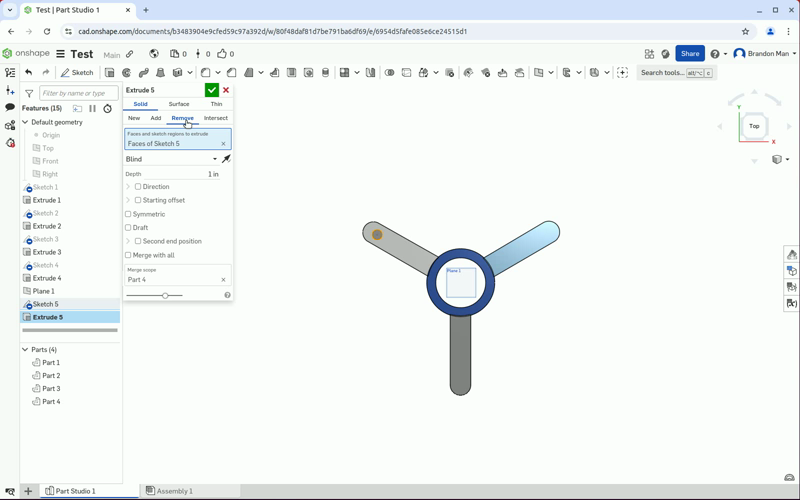
key(tab, 4)
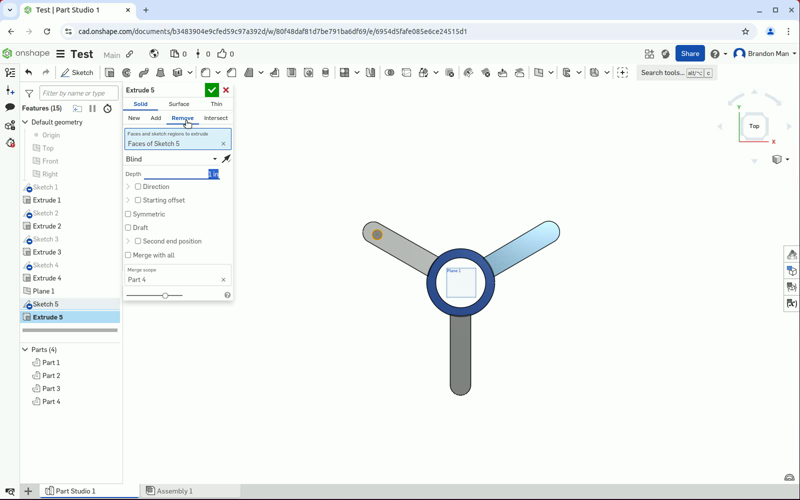
text(18.053)
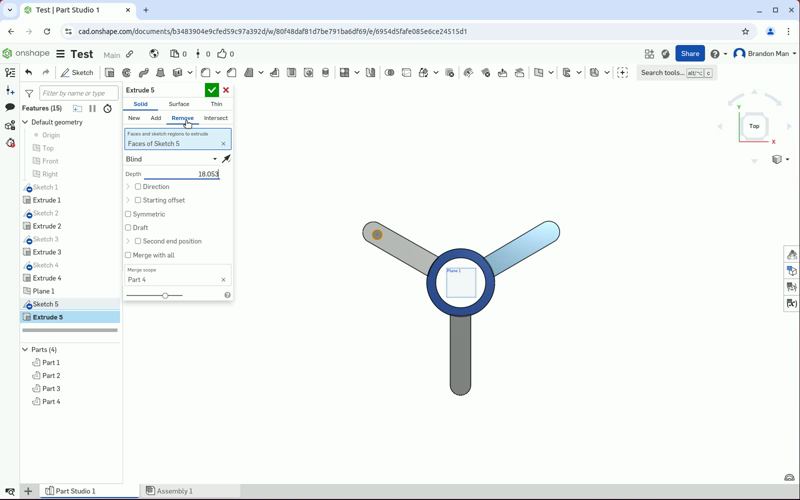
key(tab, 6)
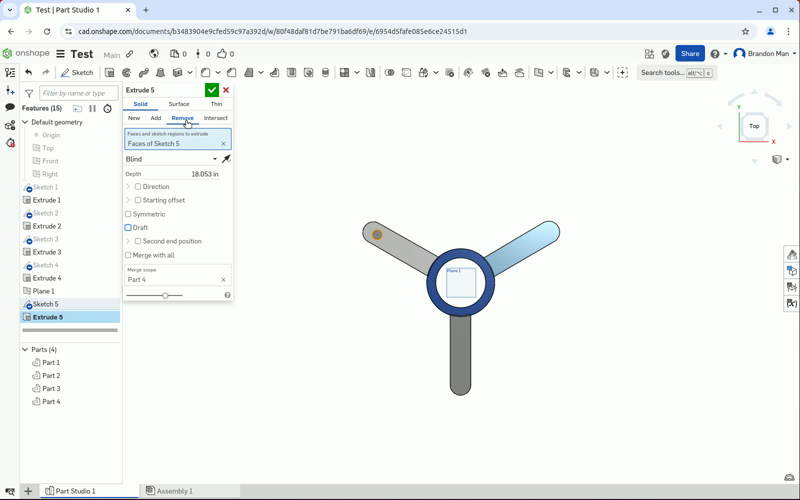
key(space)
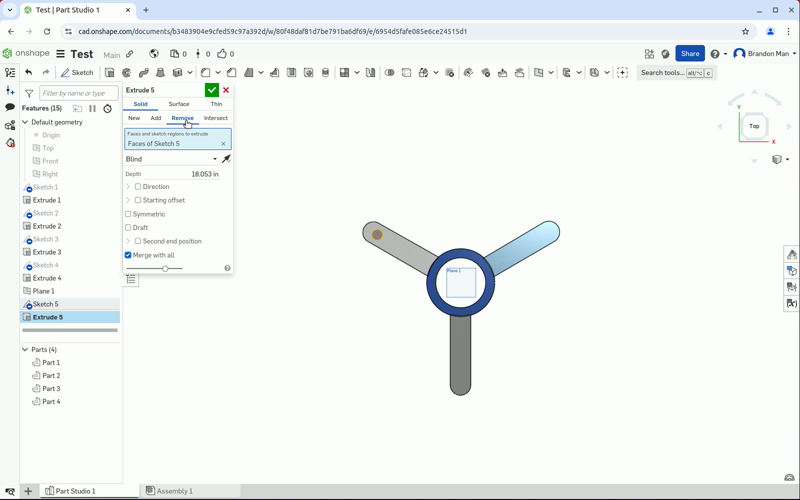
key(enter)
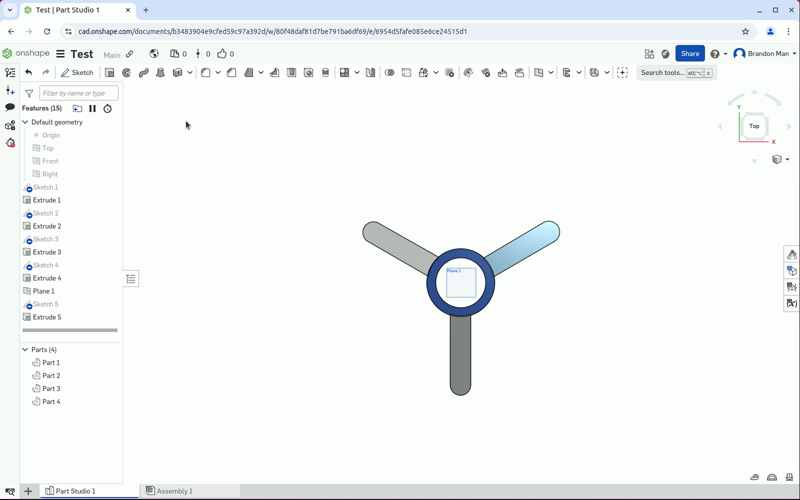
key(shift+h)
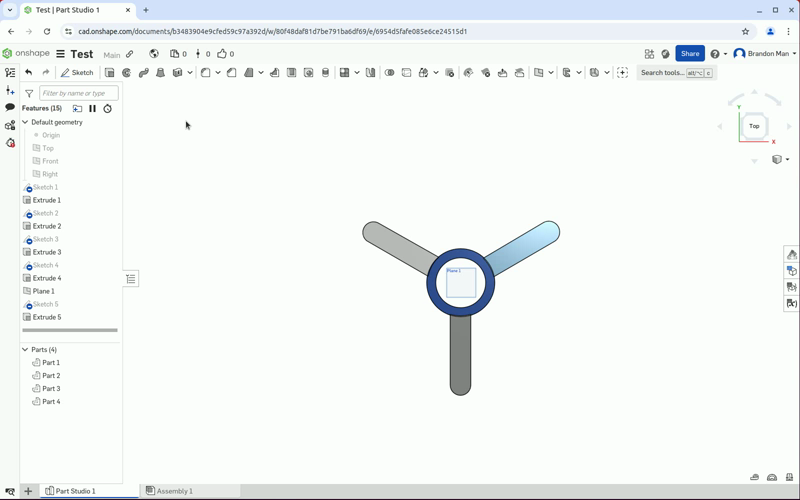
key(shift+h)
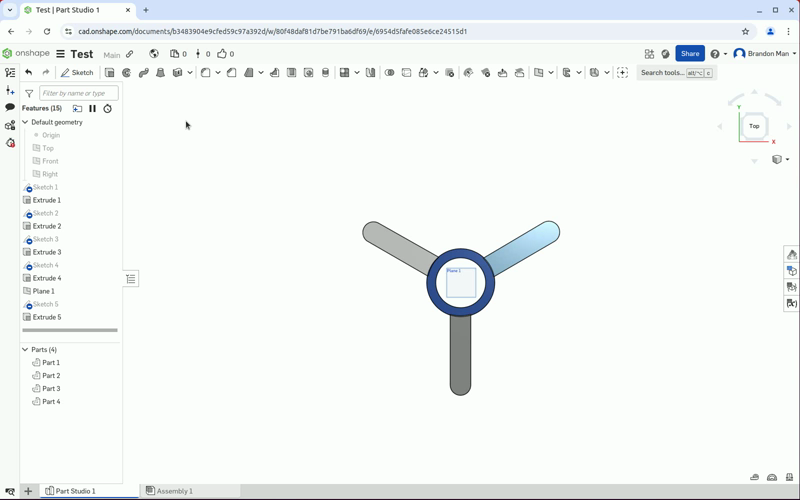
mouse_move(73, 189)
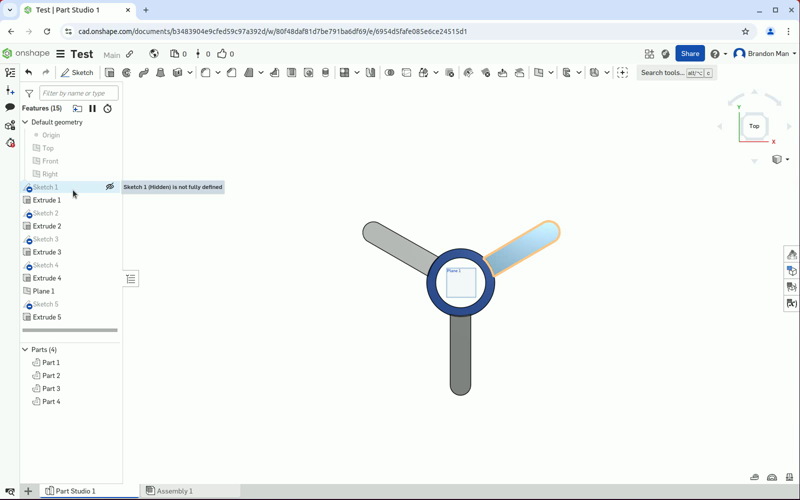
click(73, 189)
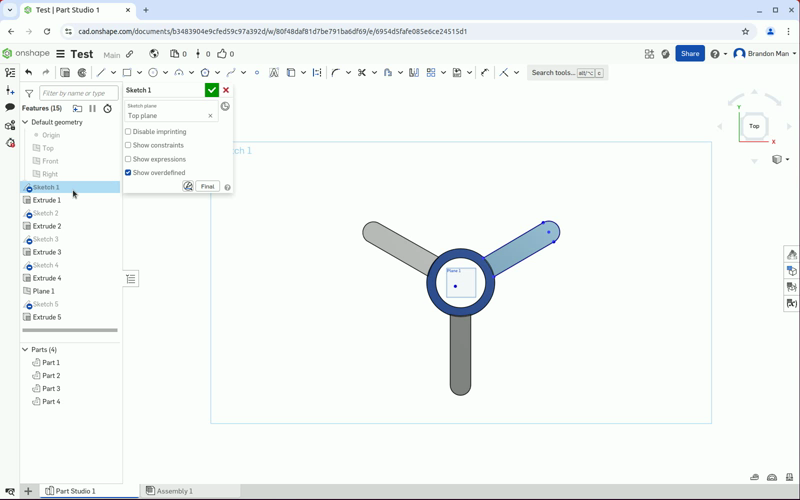
mouse_move(229, 92)
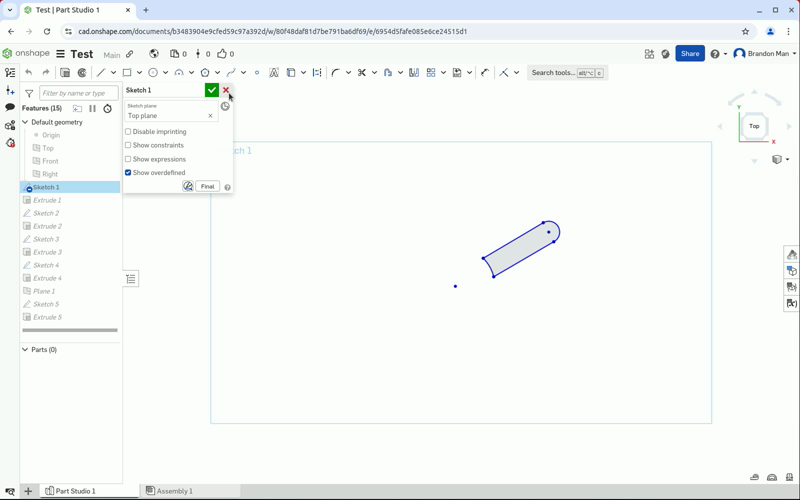
click(229, 92)
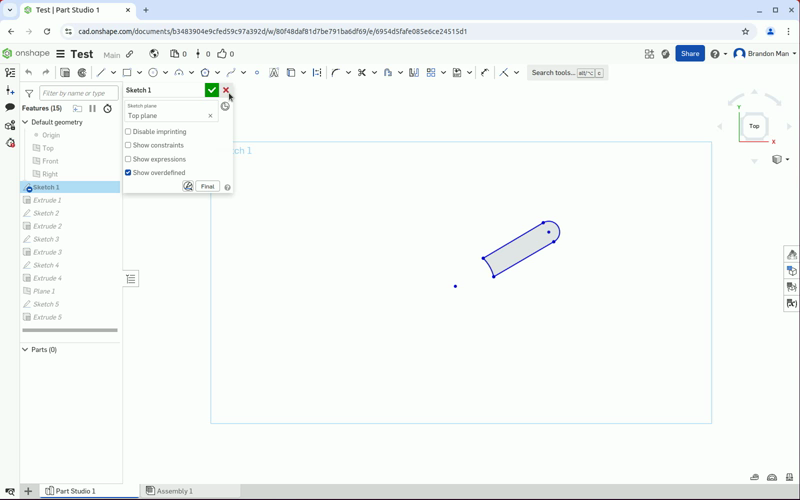
key(shift+s)
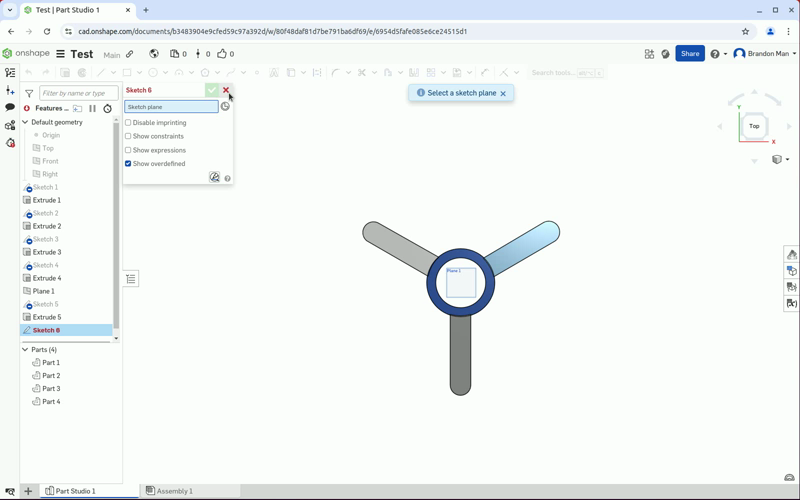
mouse_move(69, 293)
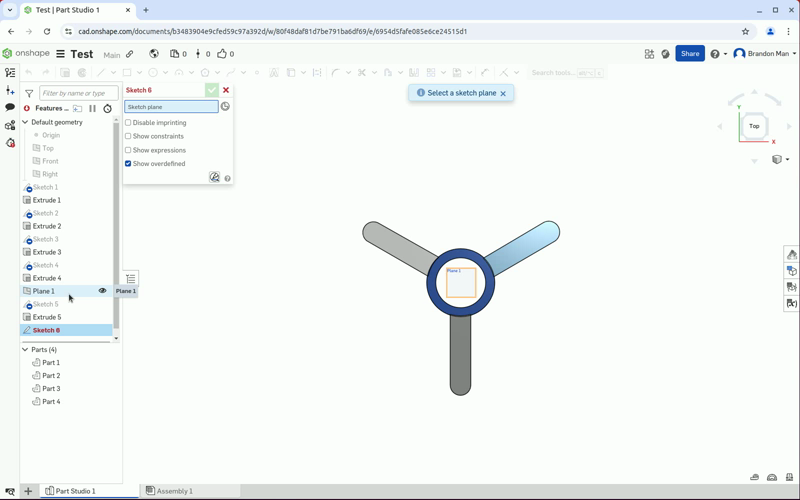
click(69, 293)
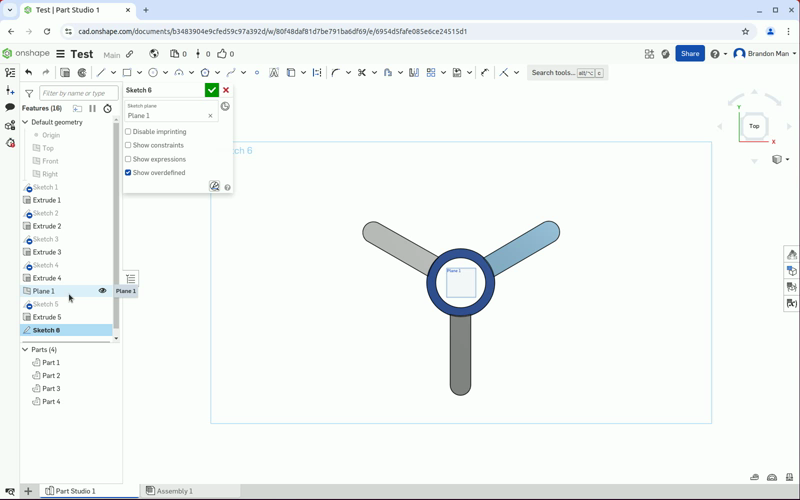
mouse_move(73, 352)
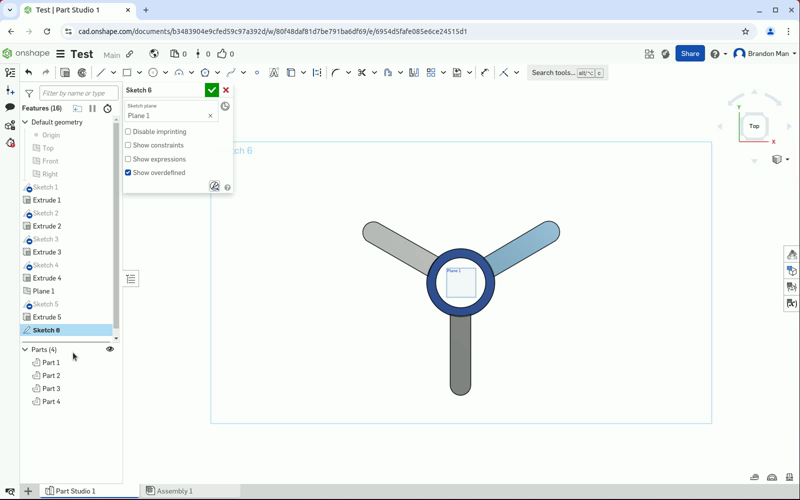
key(y)
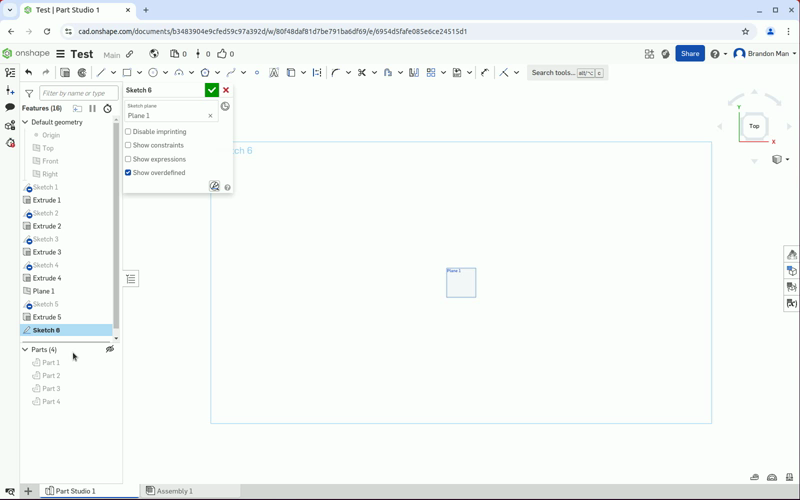
key(c)
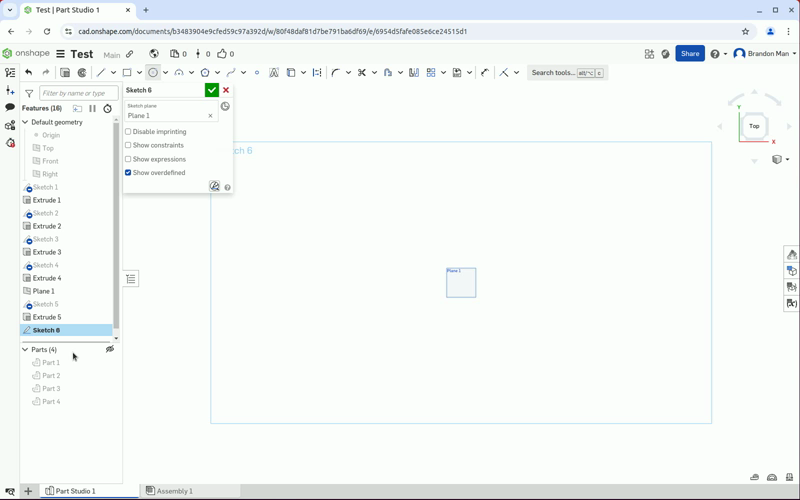
key_down(shift)
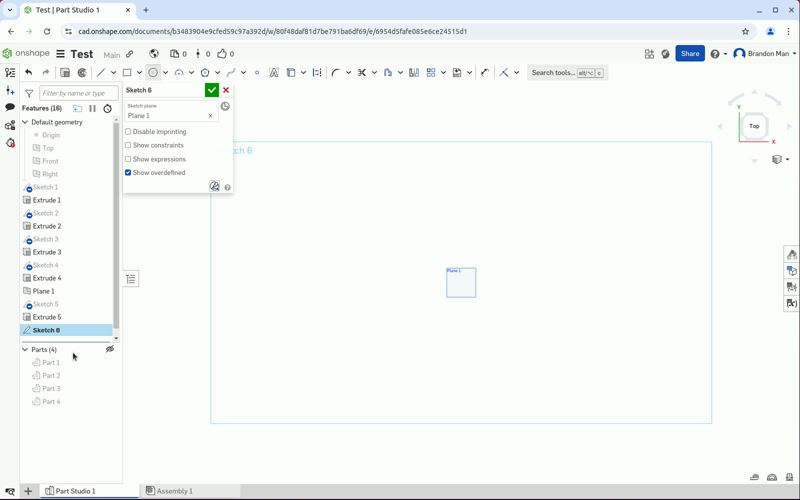
mouse_move(545, 234)
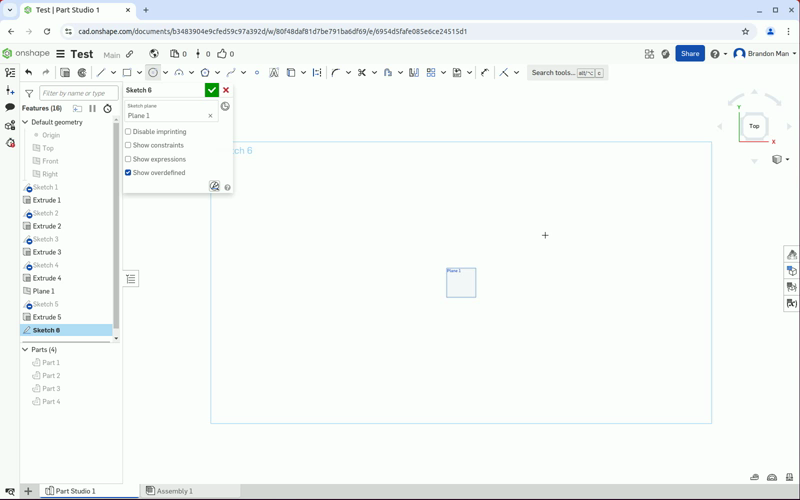
click(545, 234)
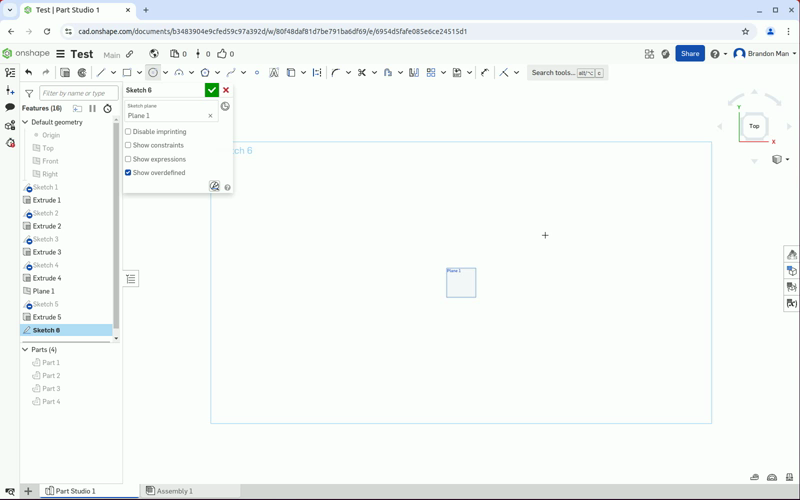
key_up(shift)
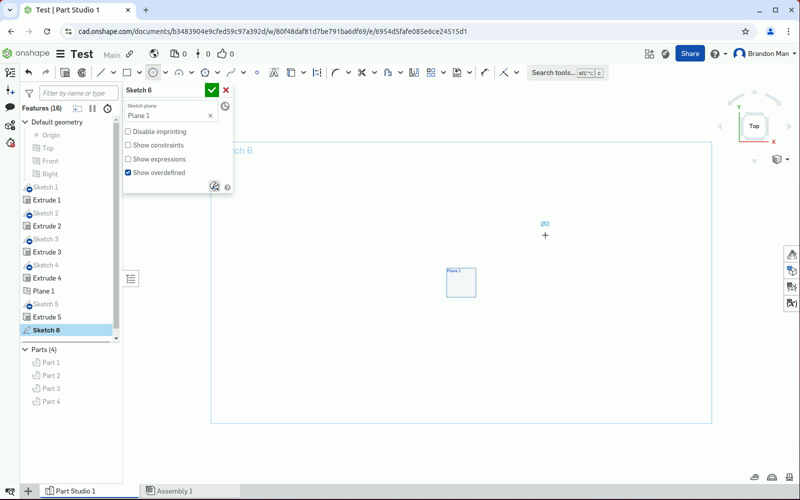
mouse_move(550, 234)
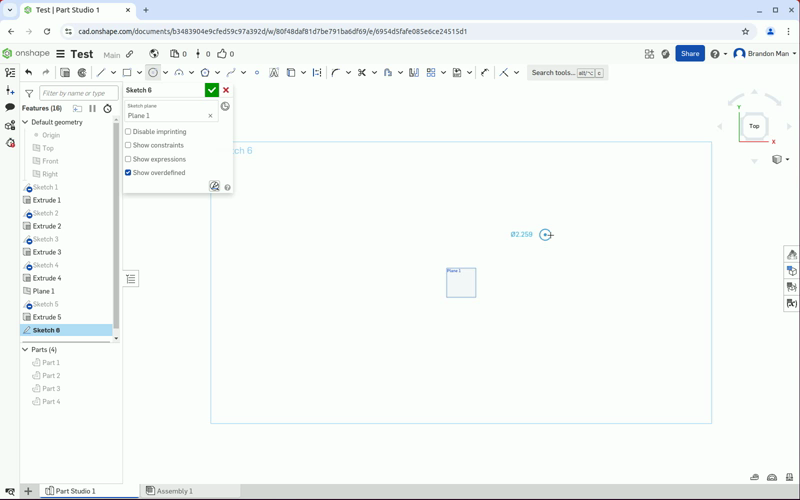
click(550, 234)
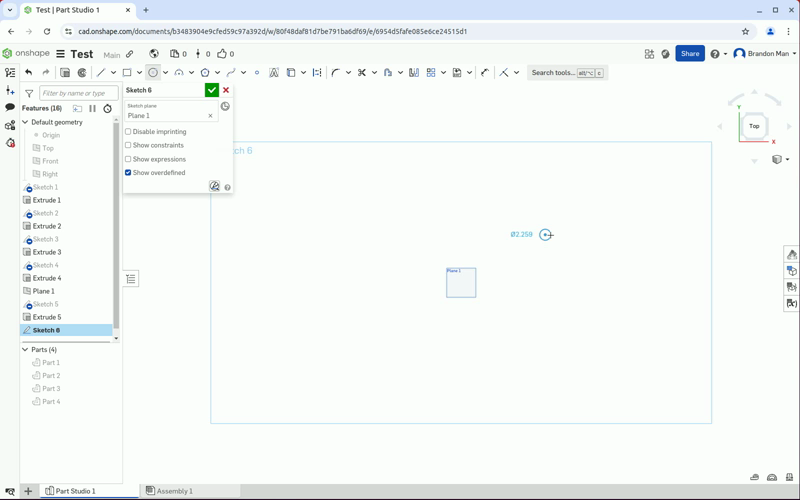
key(esc)
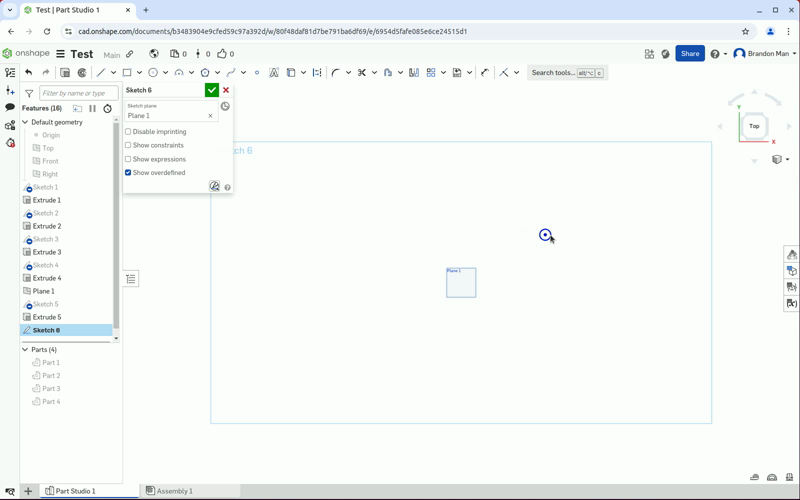
mouse_move(546, 232)
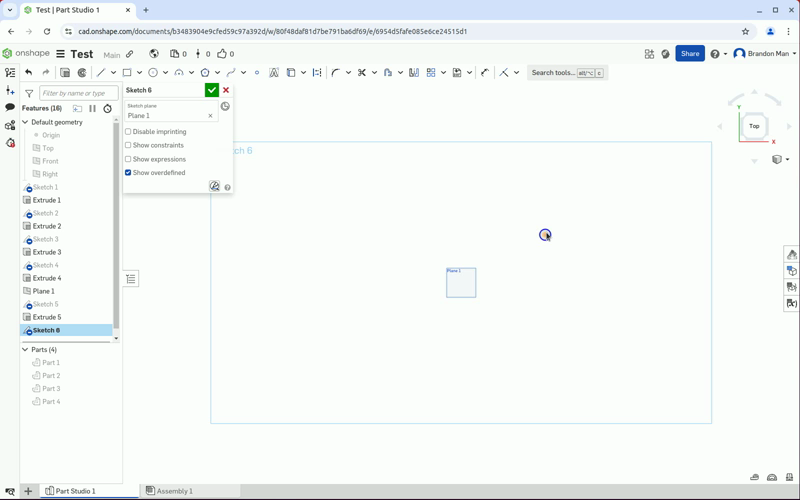
scroll(6)
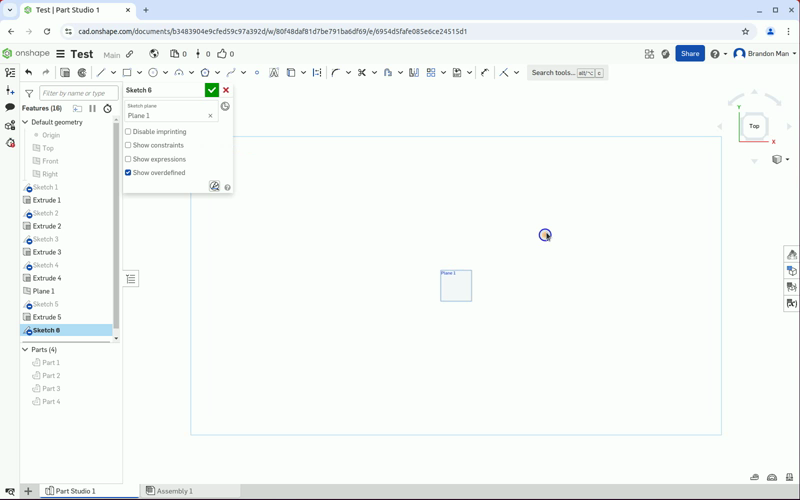
scroll(6)
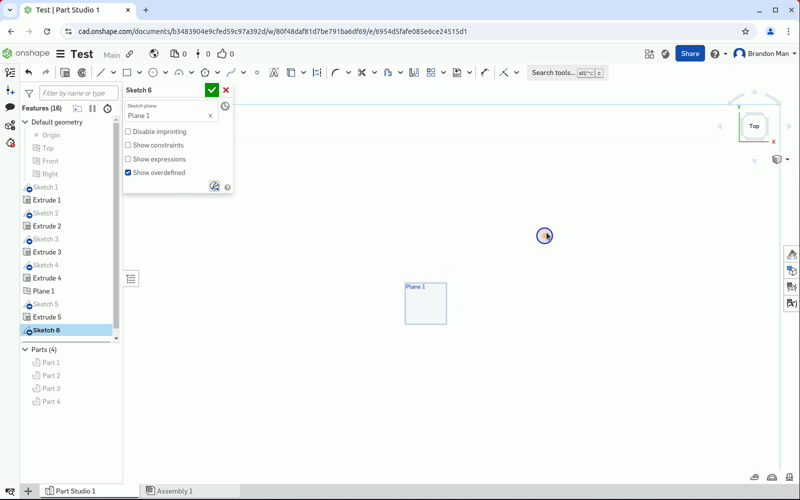
scroll(6)
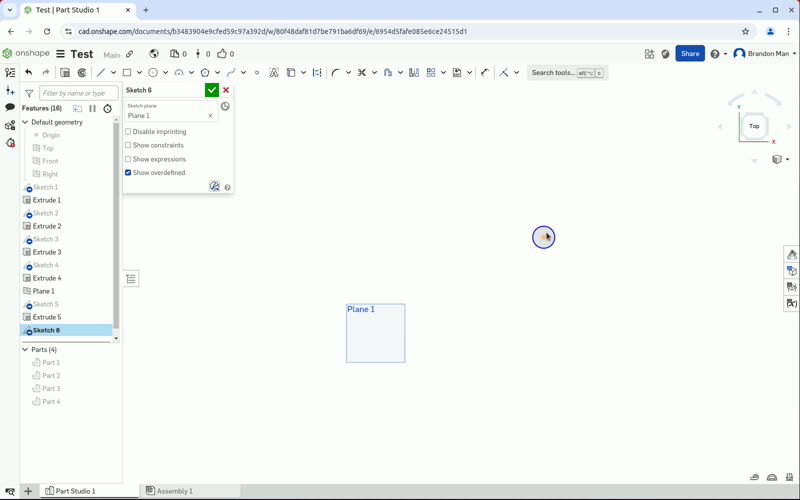
scroll(6)
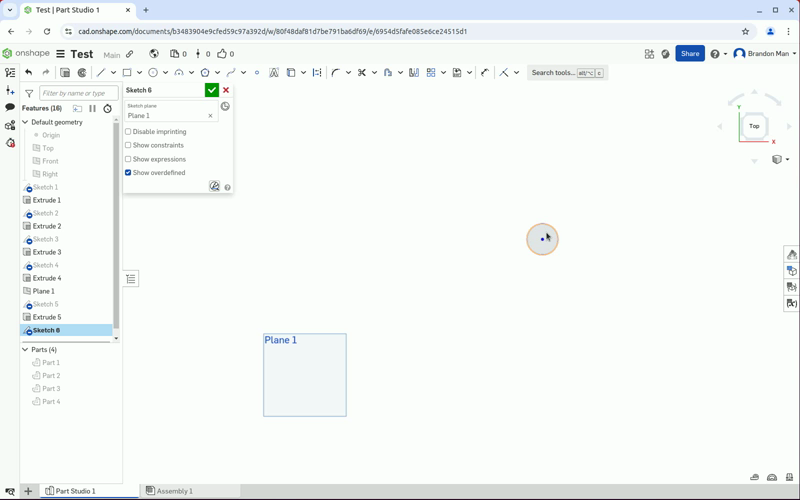
scroll(6)
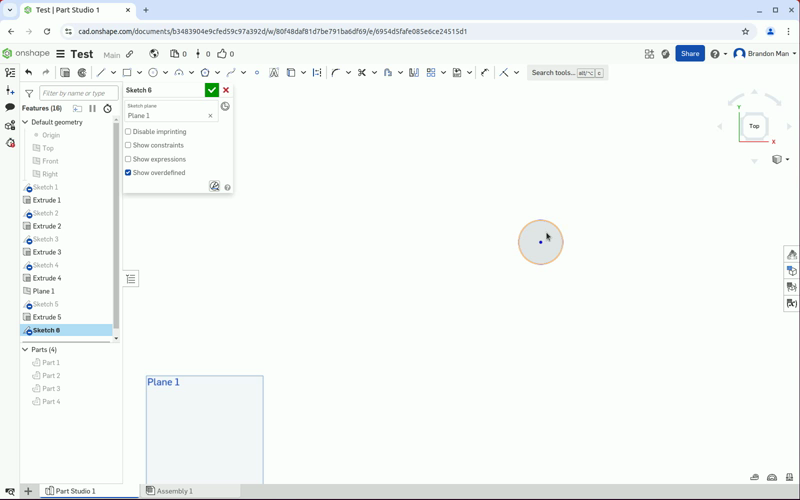
scroll(6)
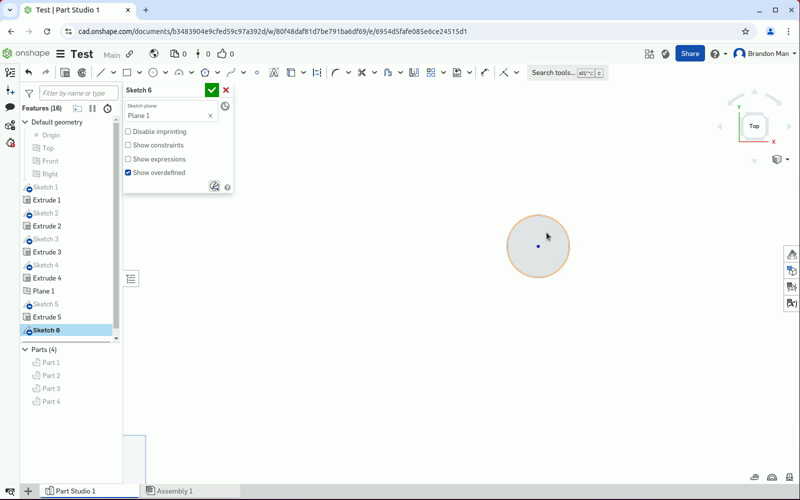
scroll(6)
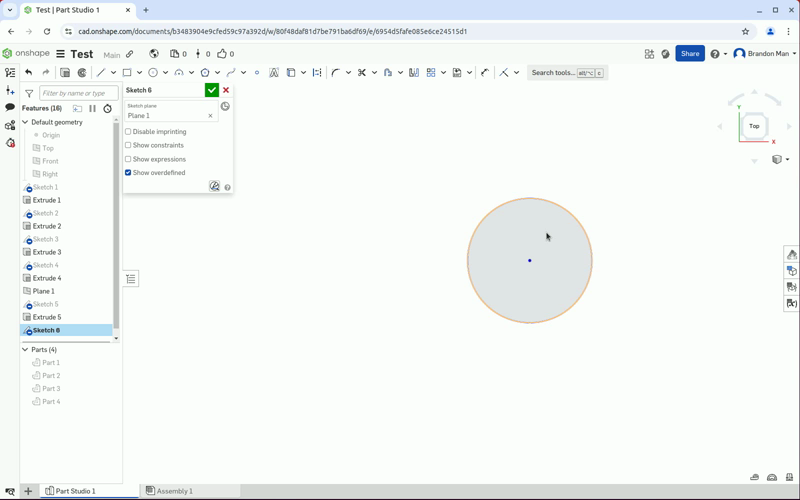
click(546, 232)
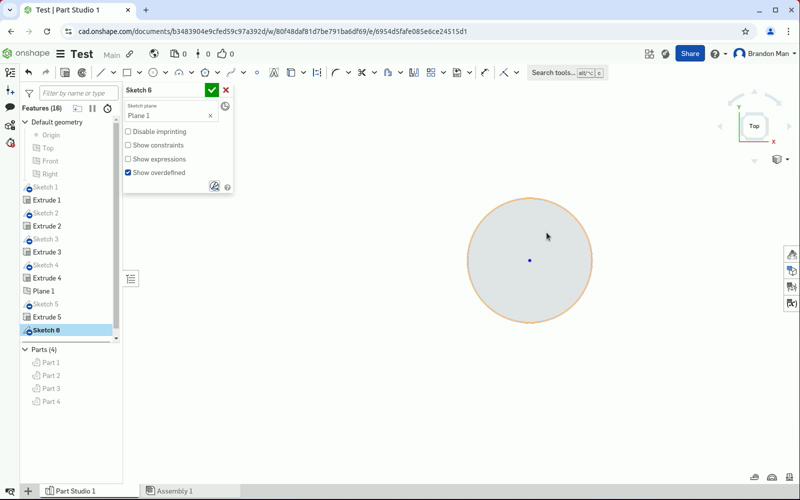
scroll(-6)
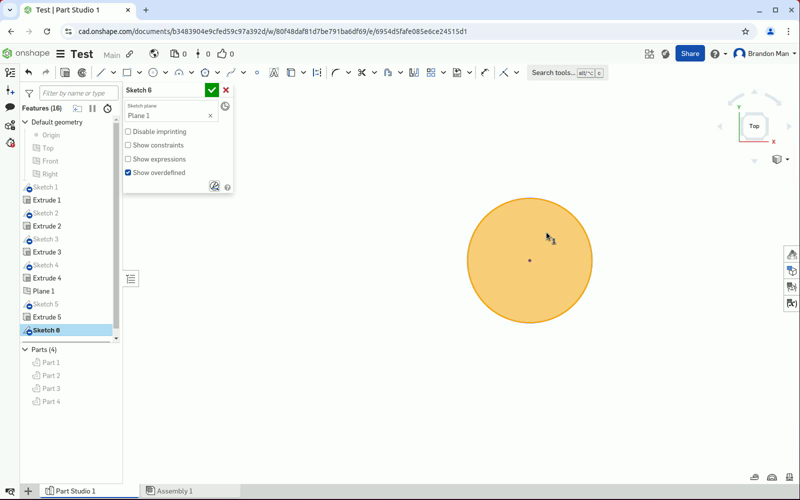
scroll(-6)
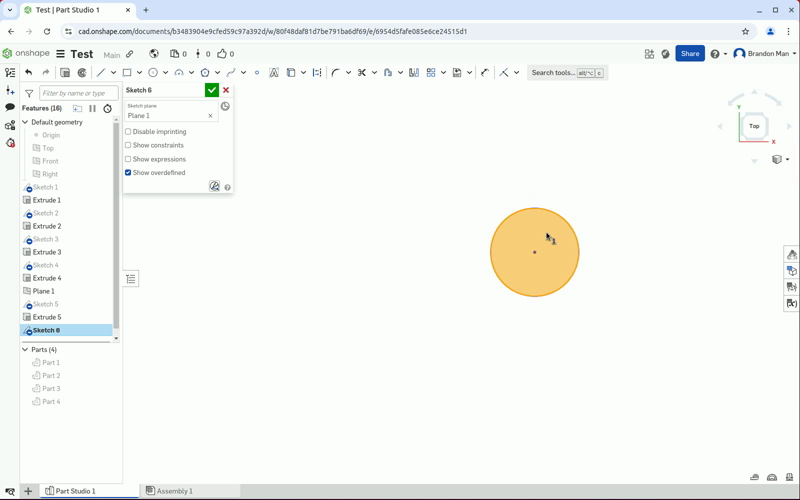
scroll(-6)
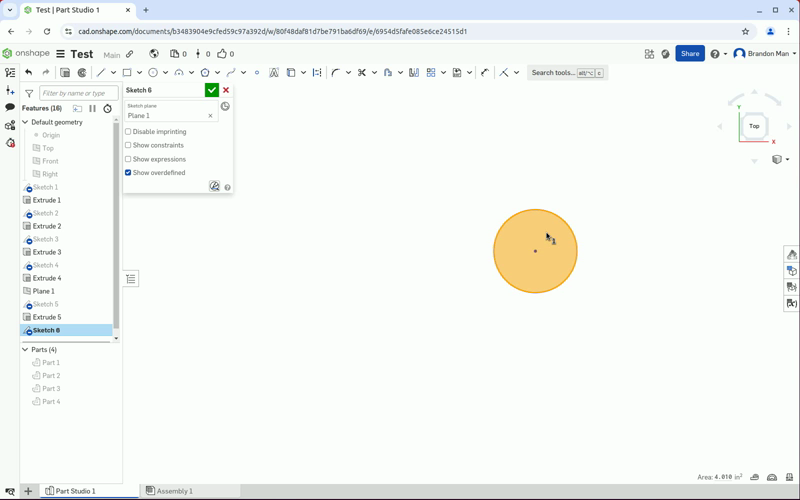
scroll(-6)
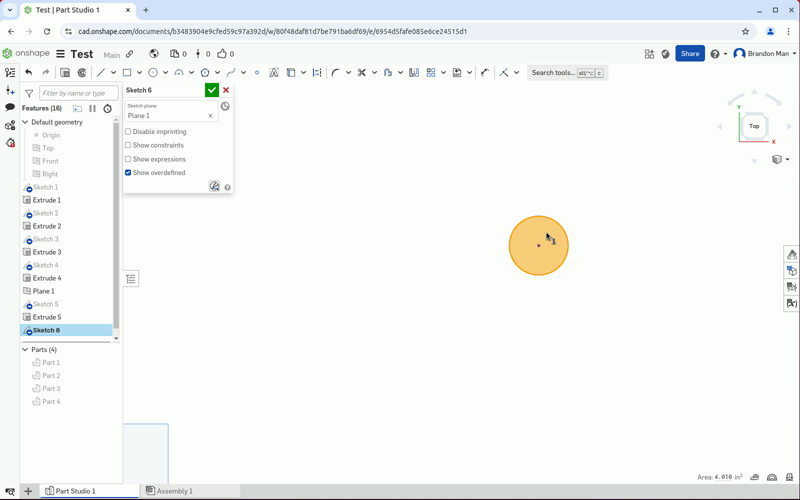
scroll(-6)
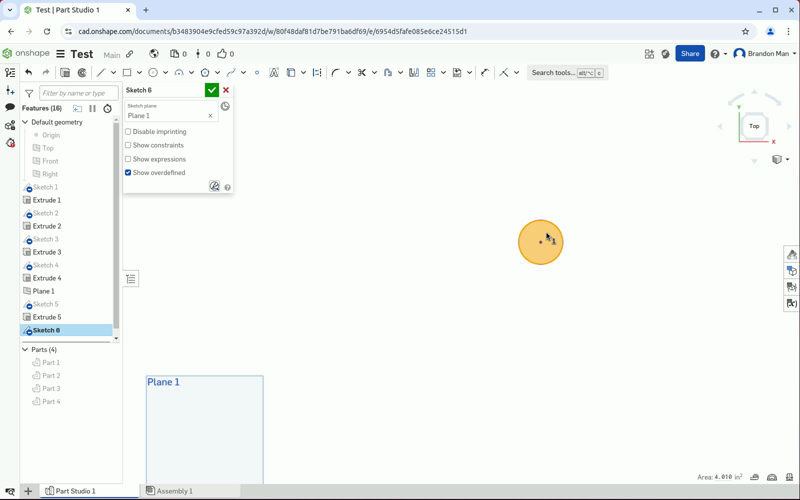
scroll(-6)
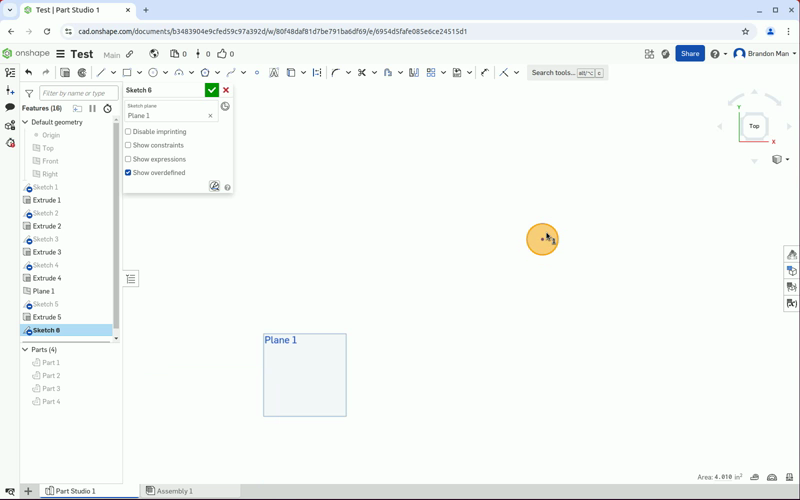
scroll(-6)
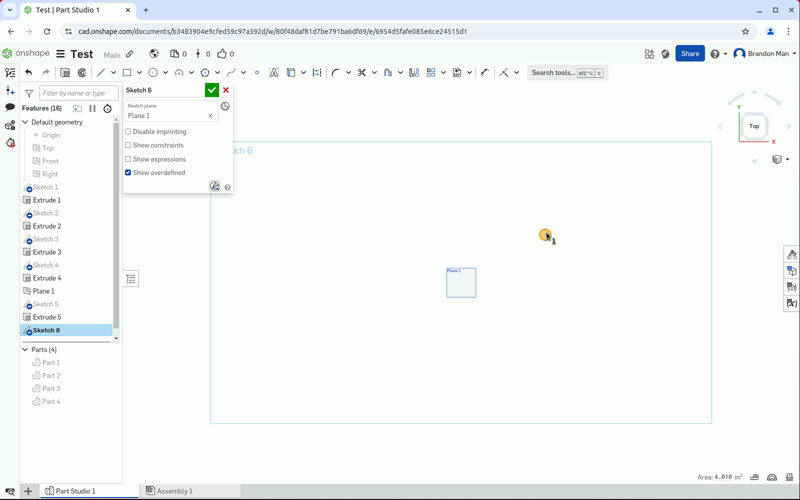
mouse_move(73, 352)
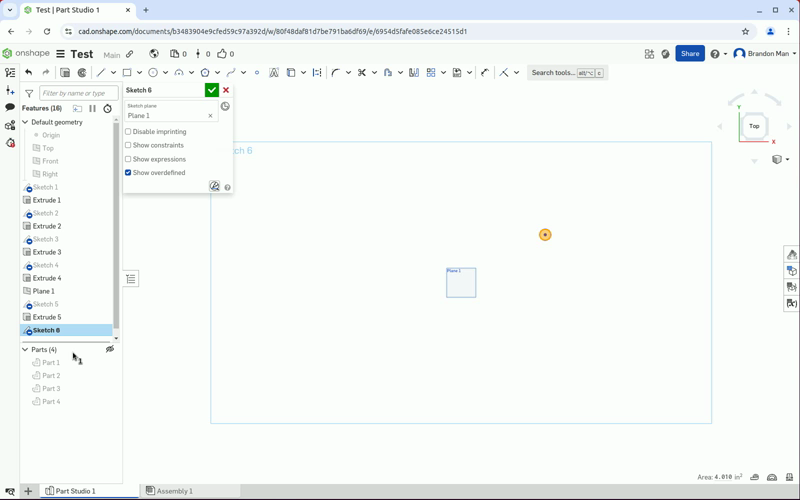
key(shift+y)
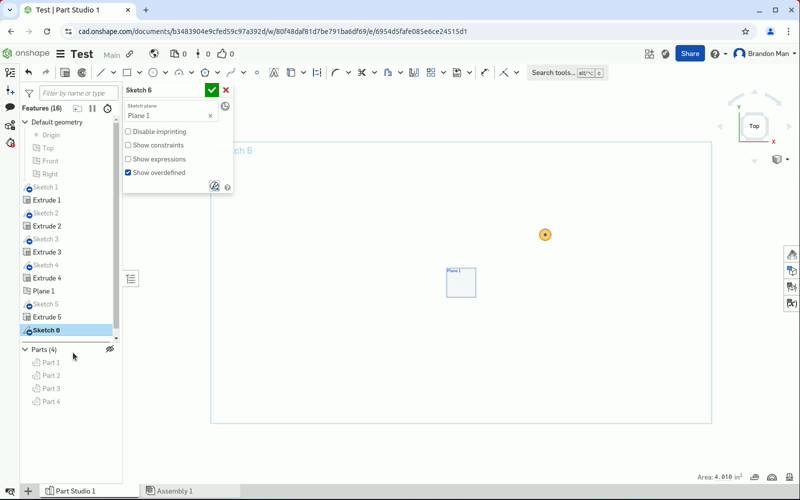
key(shift+e)
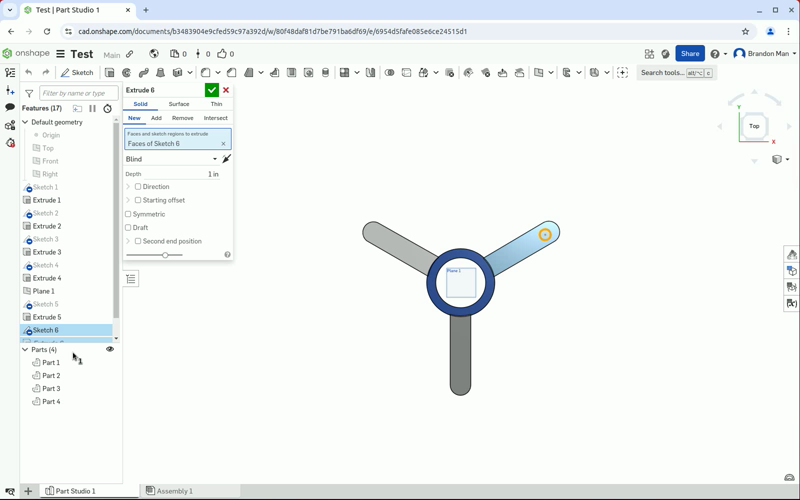
mouse_move(143, 106)
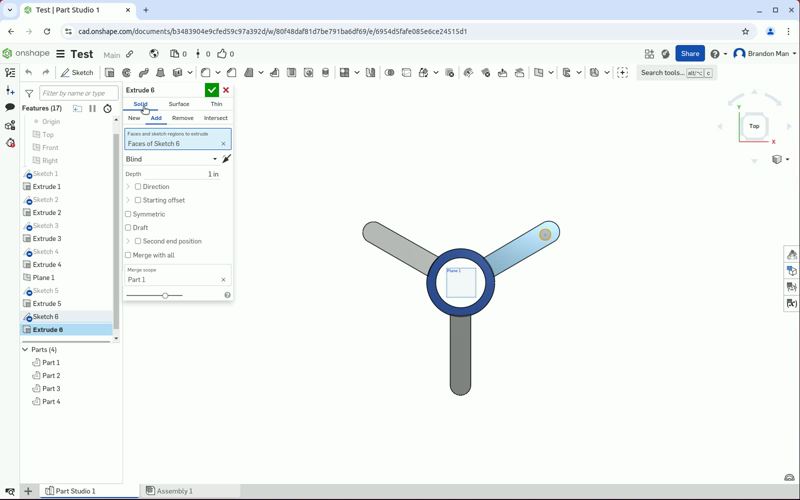
click(143, 106)
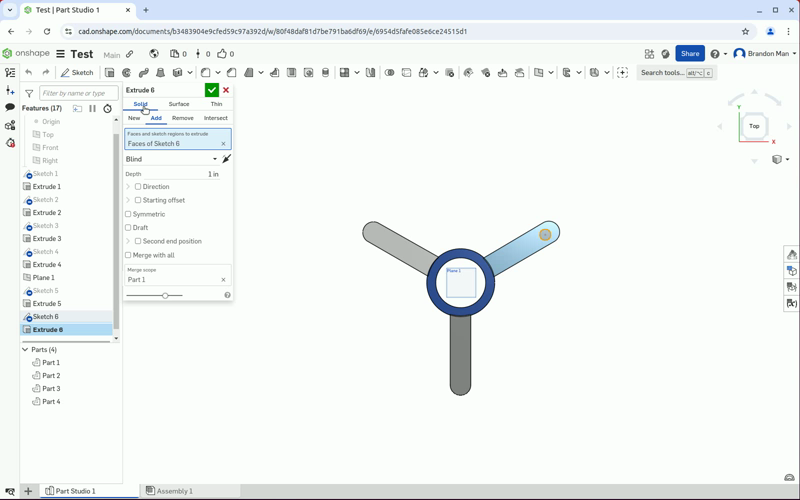
mouse_move(186, 120)
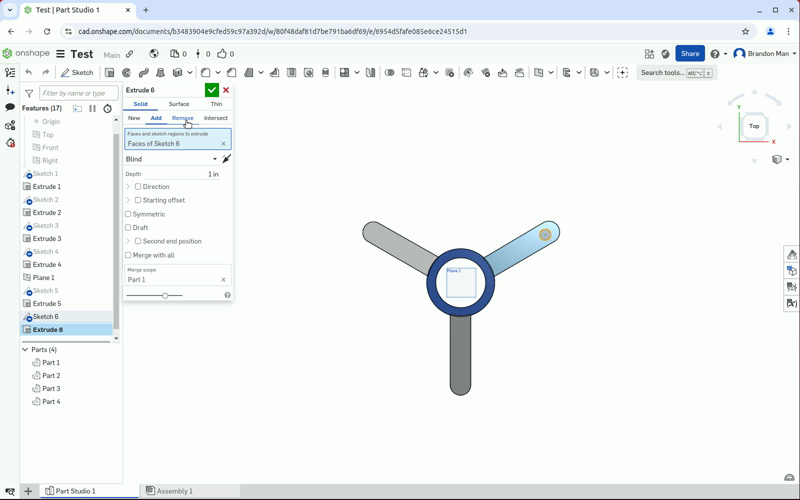
click(186, 120)
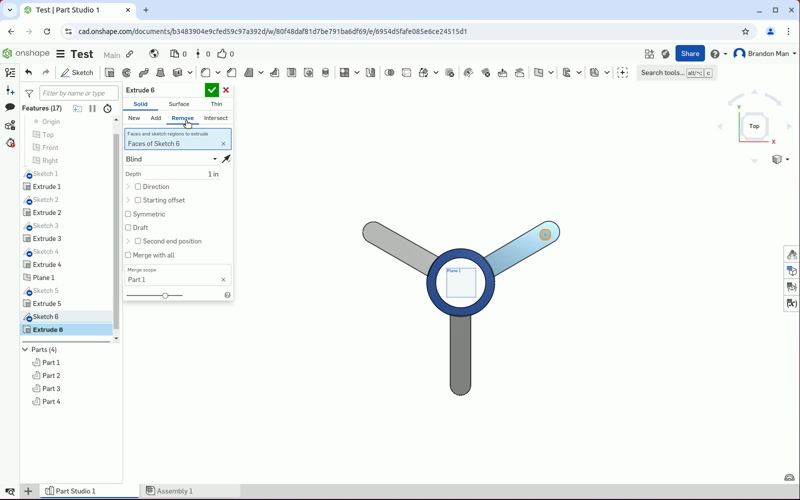
key(tab, 4)
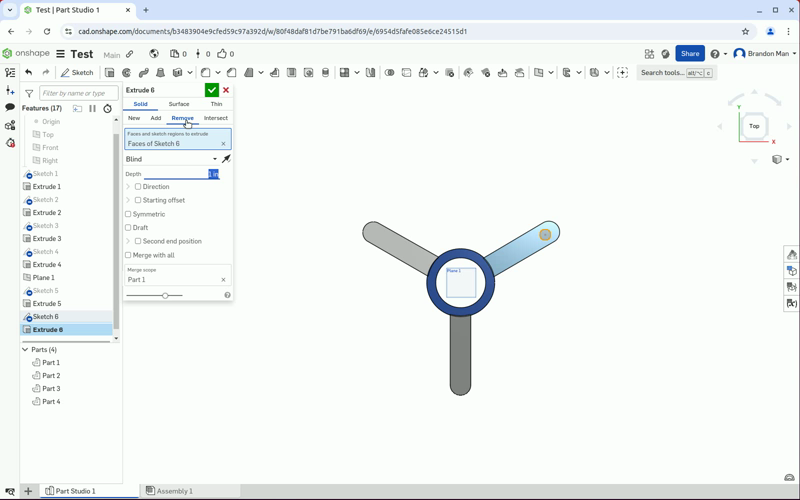
text(18.053)
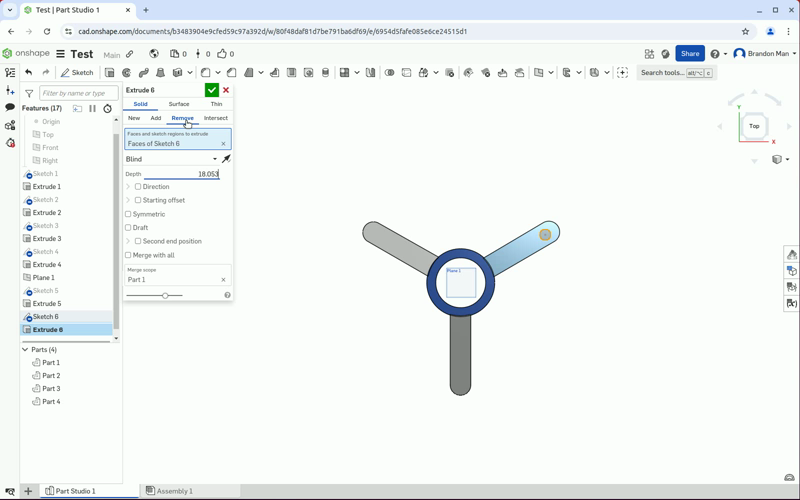
key(tab, 6)
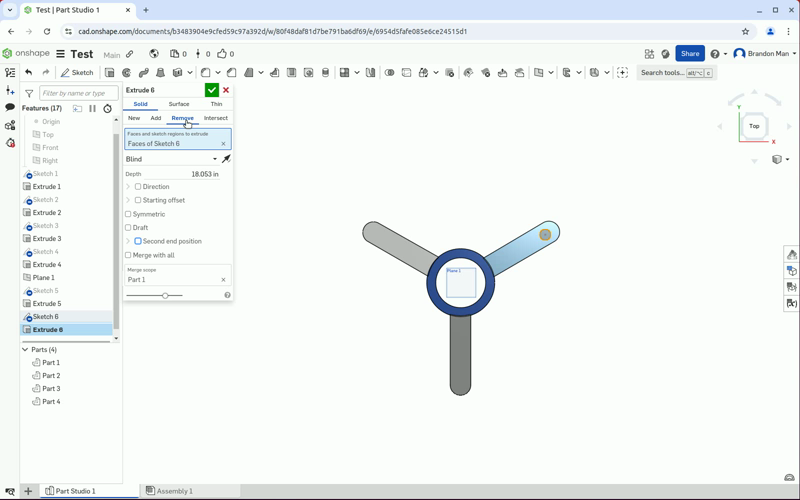
key(space)
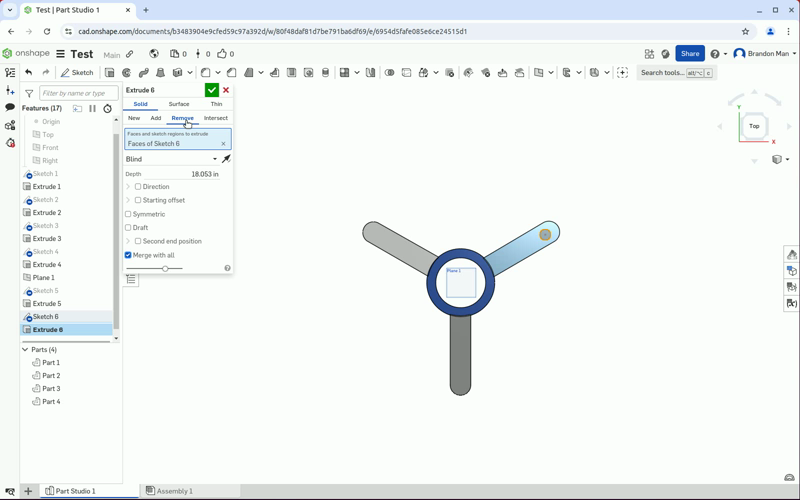
key(enter)
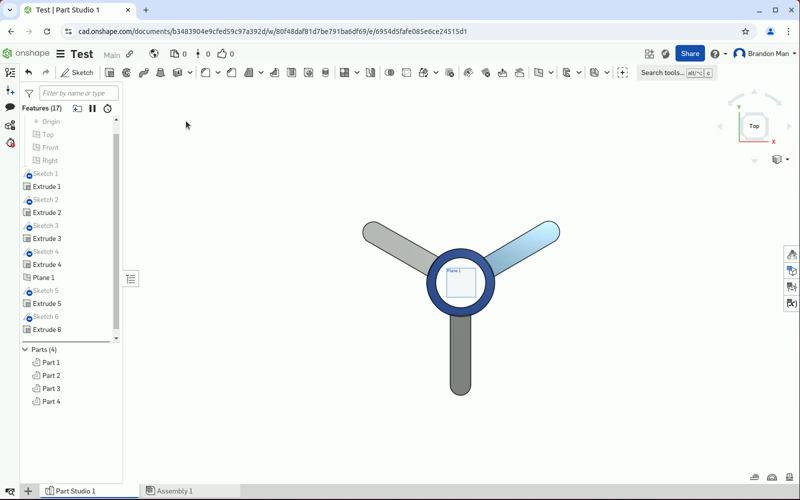
key(shift+h)
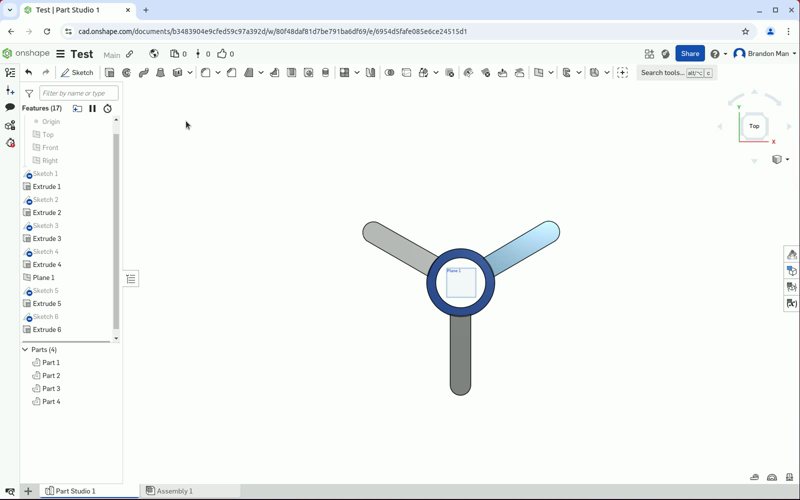
key(shift+h)
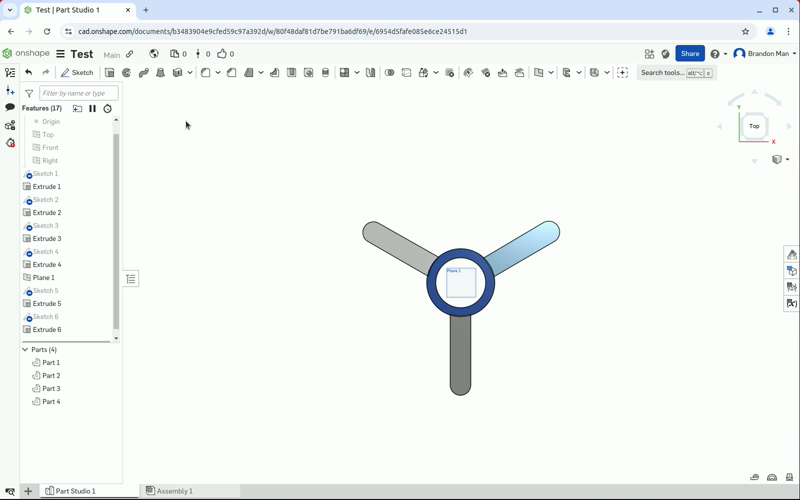
mouse_move(69, 176)
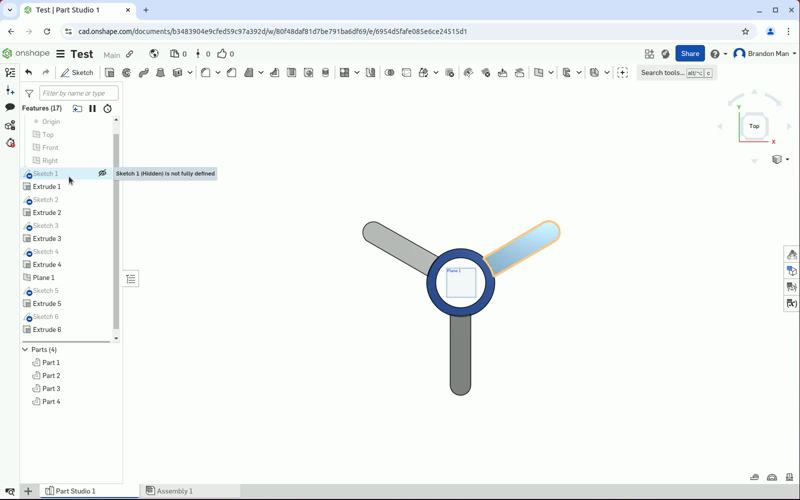
click(69, 176)
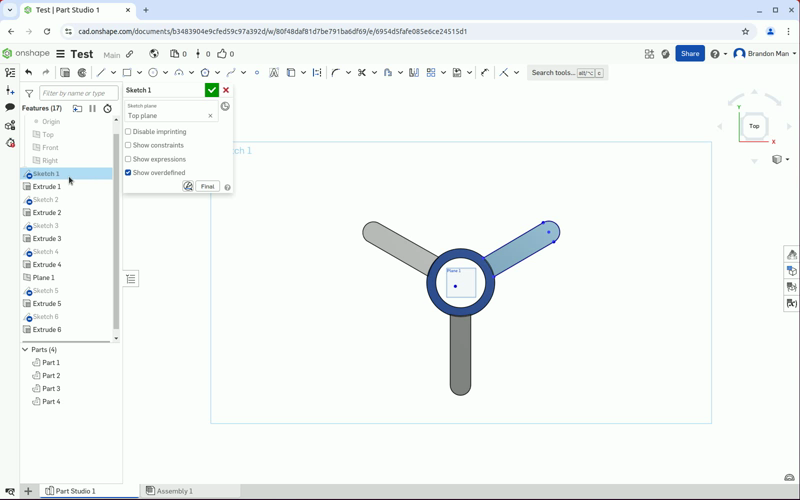
mouse_move(229, 92)
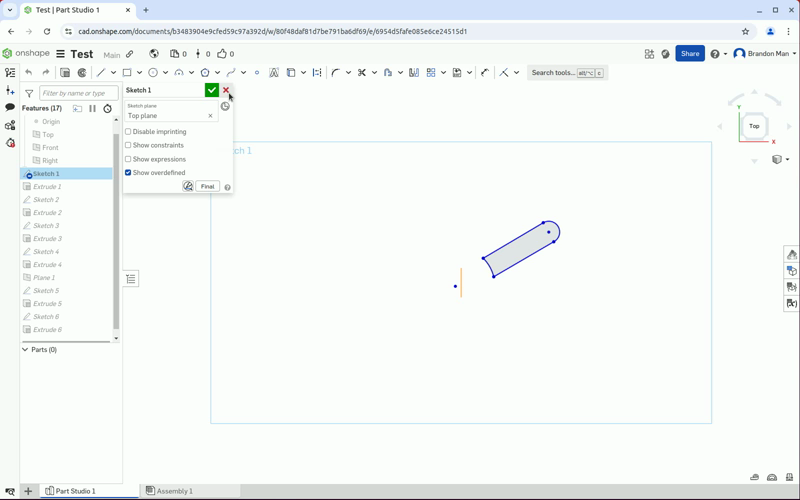
click(229, 92)
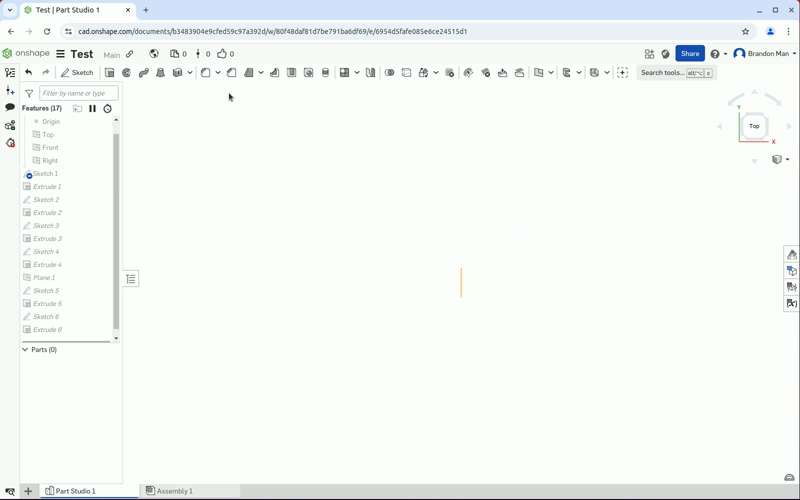
key(shift+s)
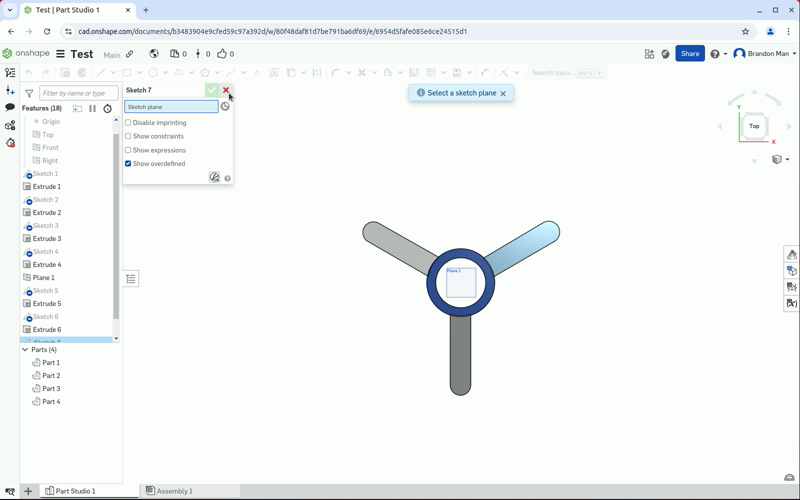
mouse_move(69, 267)
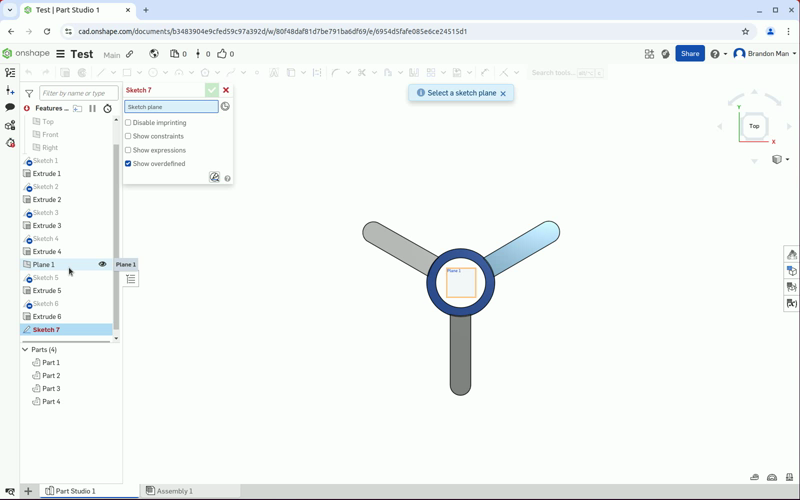
click(69, 267)
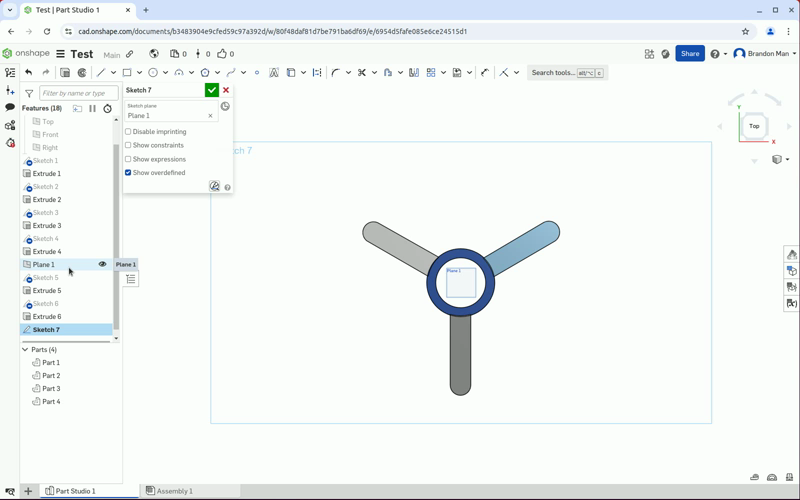
mouse_move(73, 352)
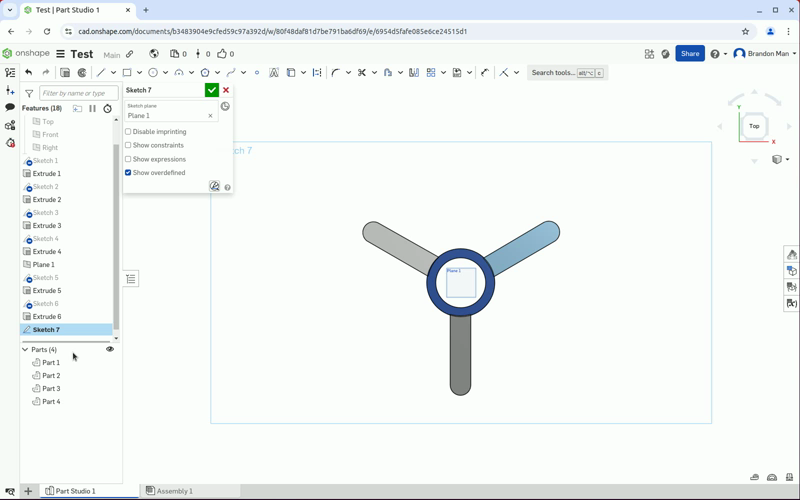
key(y)
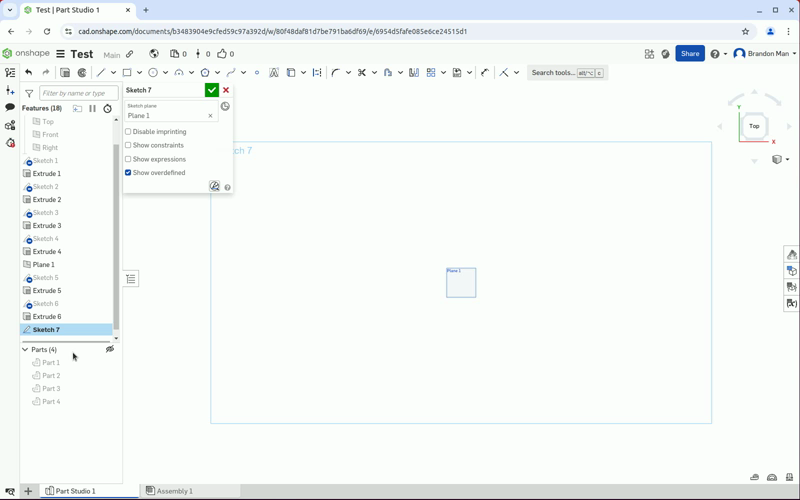
key(c)
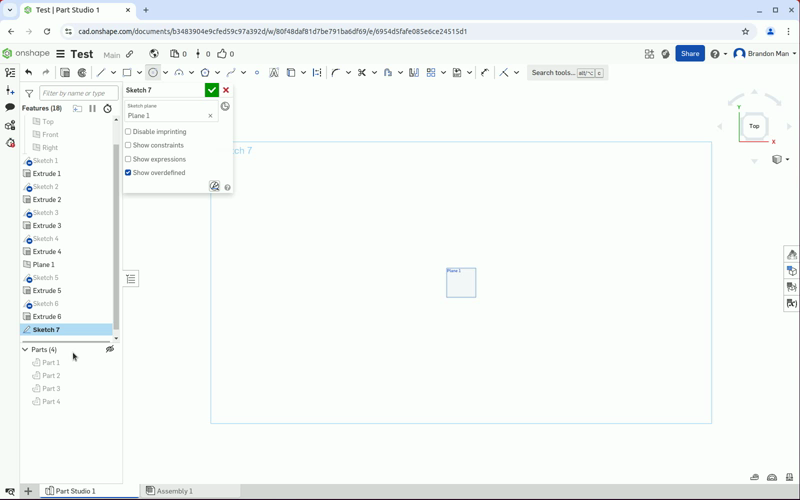
key_down(shift)
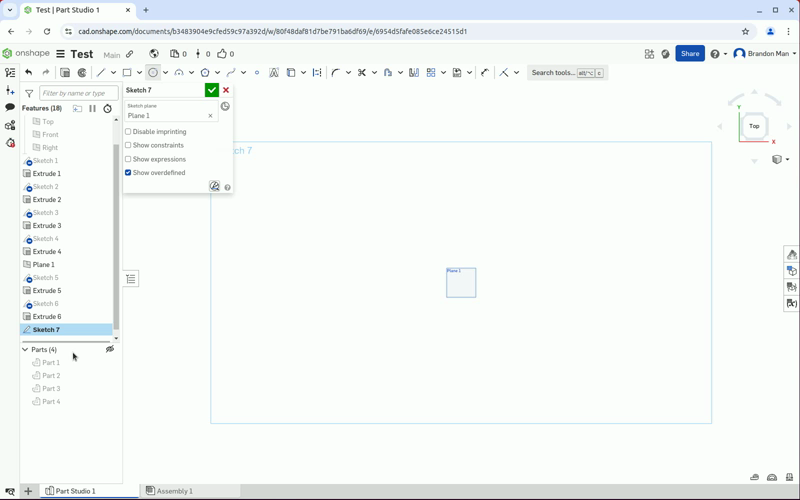
mouse_move(461, 379)
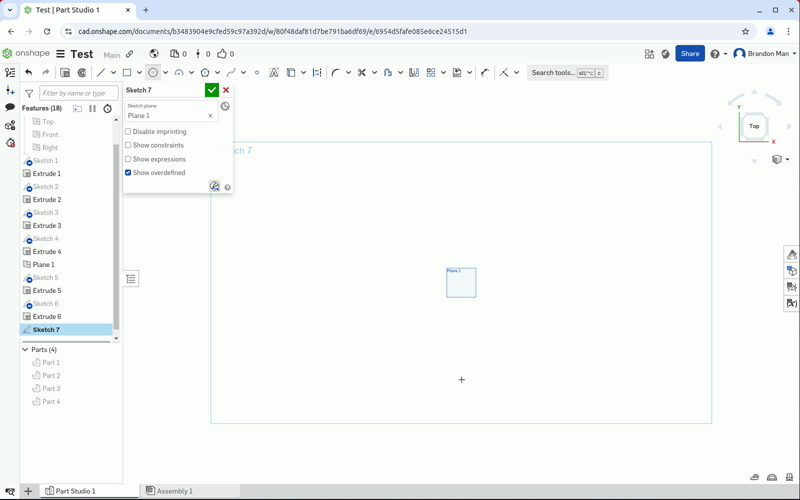
click(461, 379)
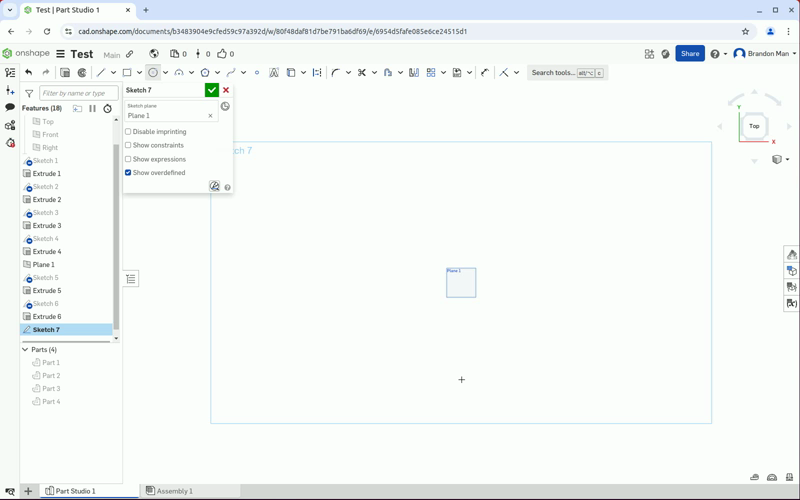
key_up(shift)
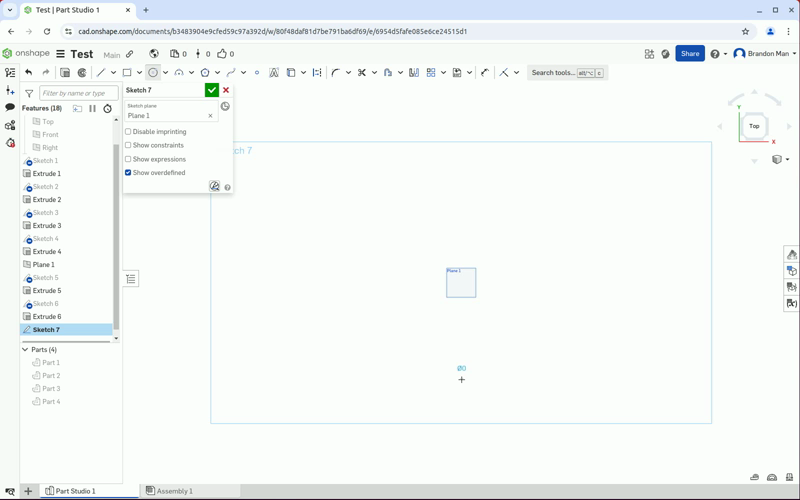
mouse_move(467, 379)
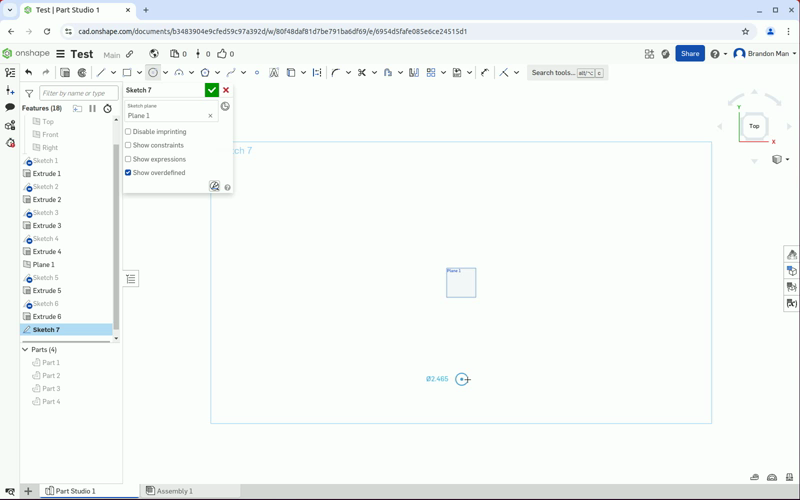
click(467, 379)
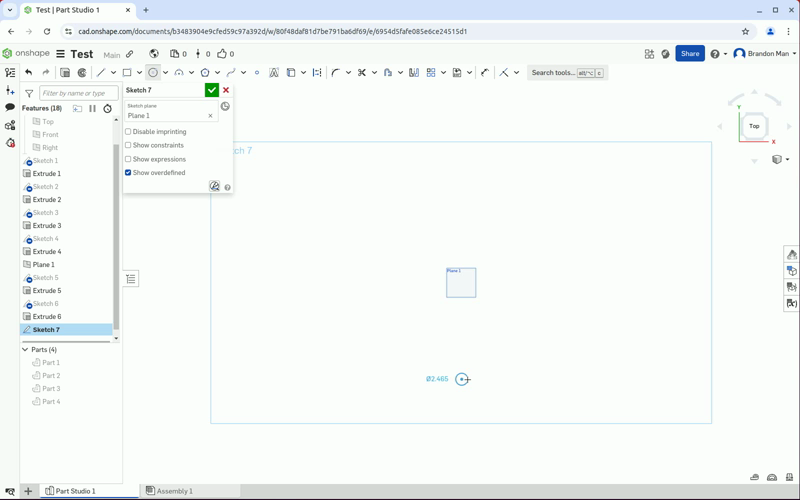
key(esc)
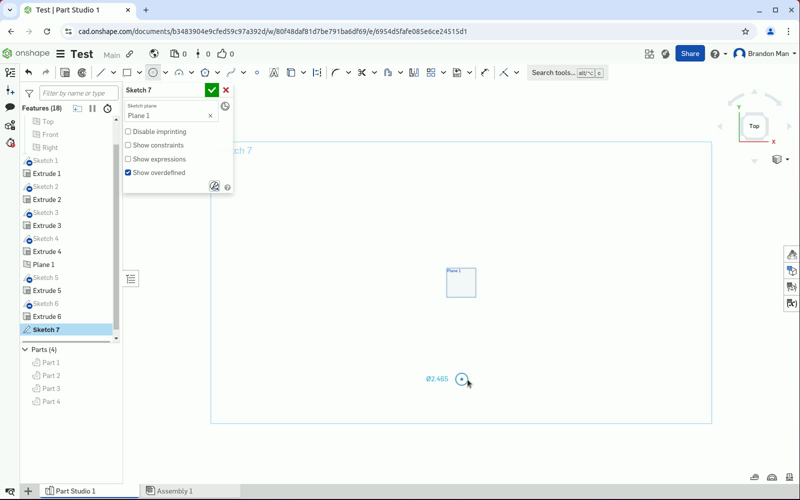
mouse_move(463, 384)
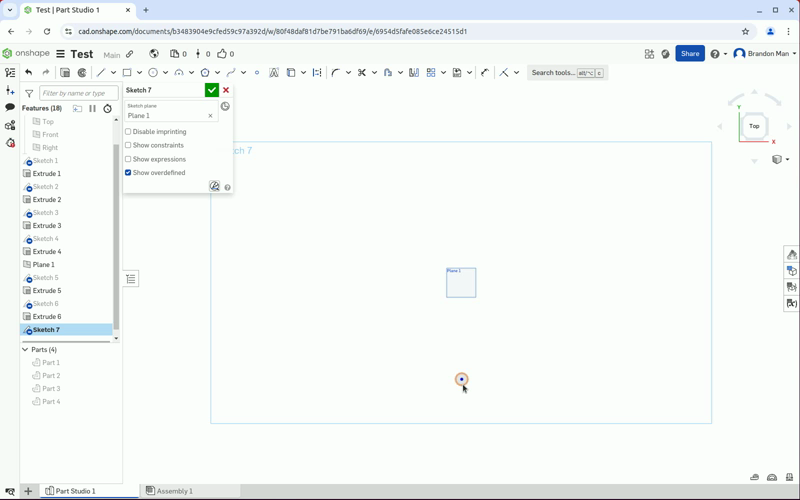
scroll(6)
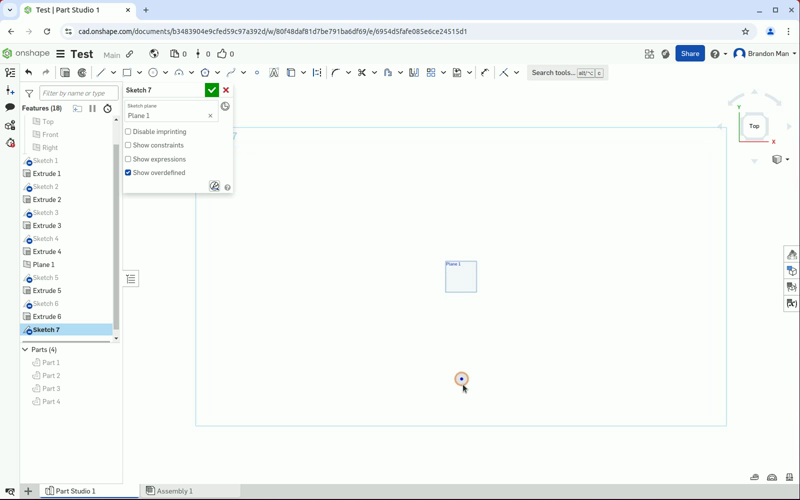
scroll(6)
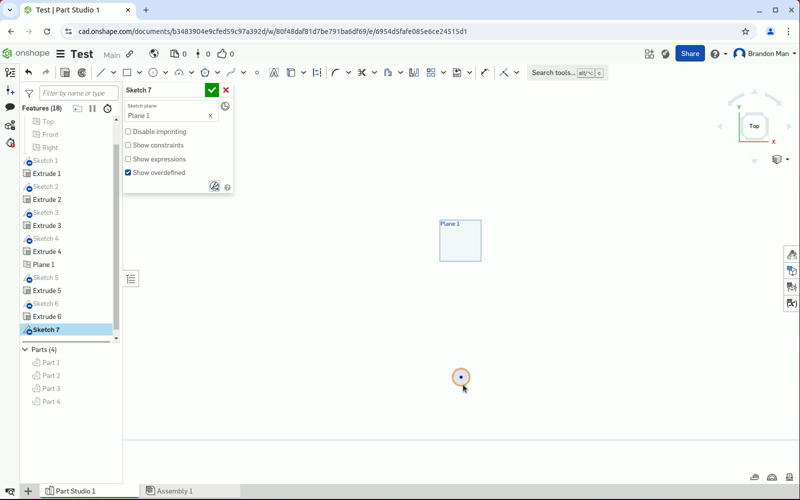
scroll(6)
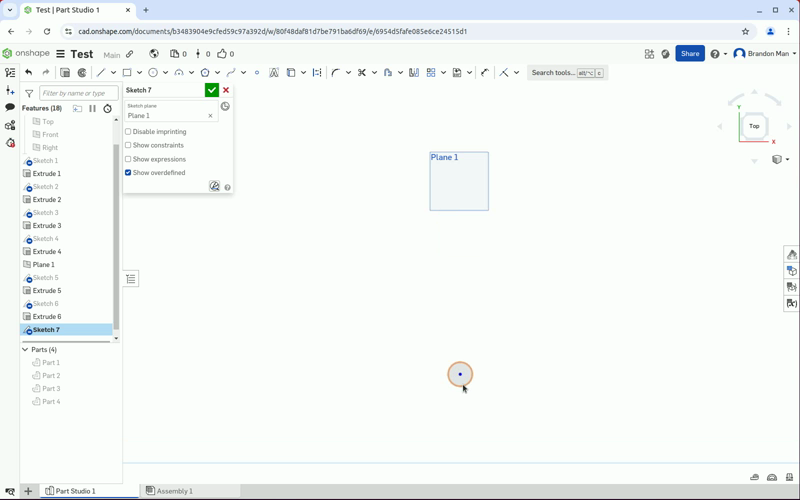
scroll(6)
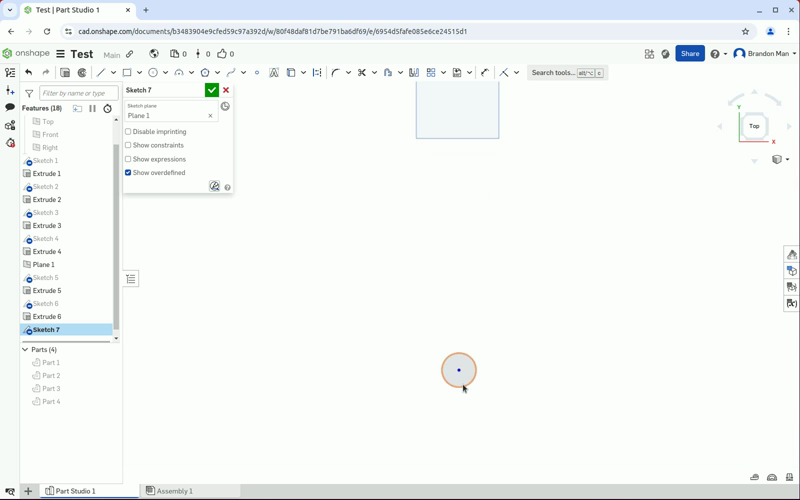
scroll(6)
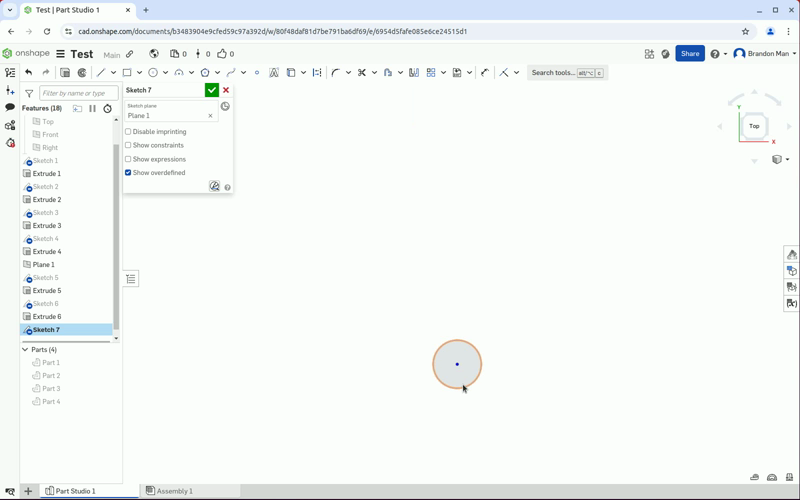
scroll(6)
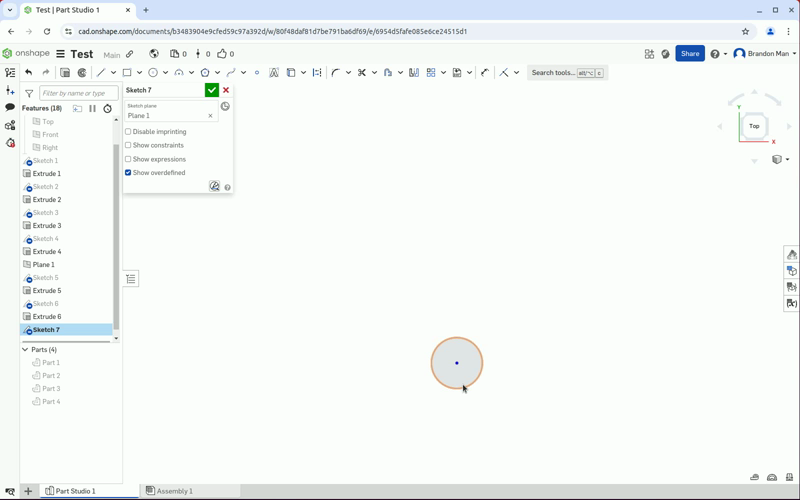
scroll(6)
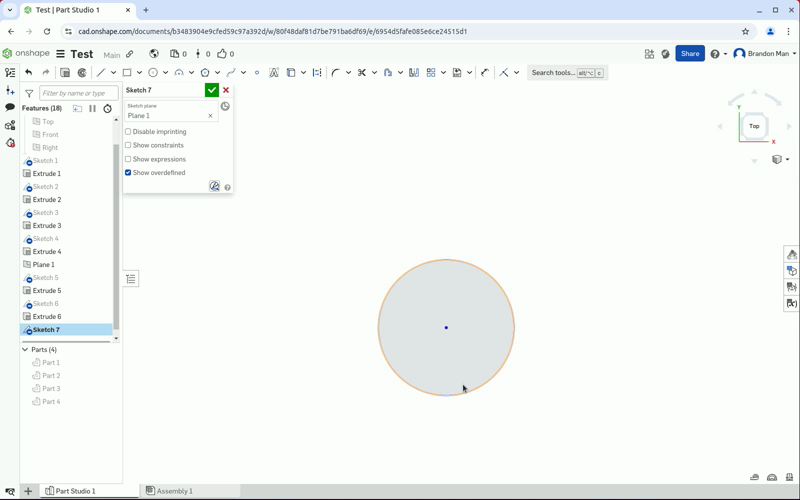
click(463, 384)
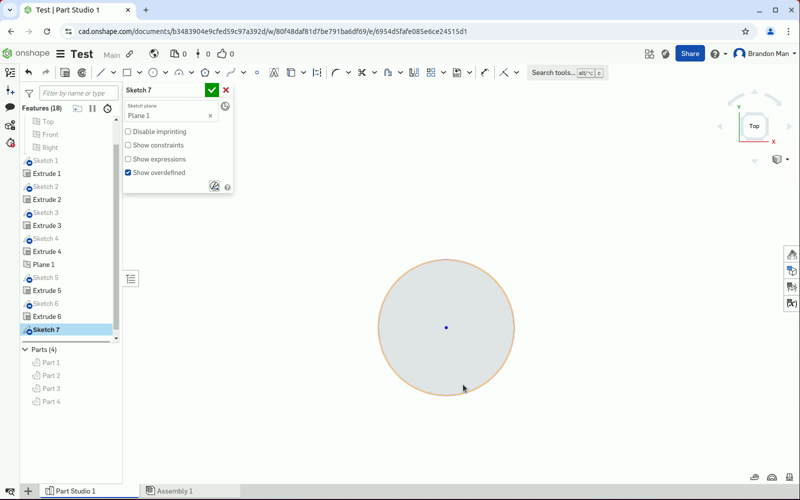
scroll(-6)
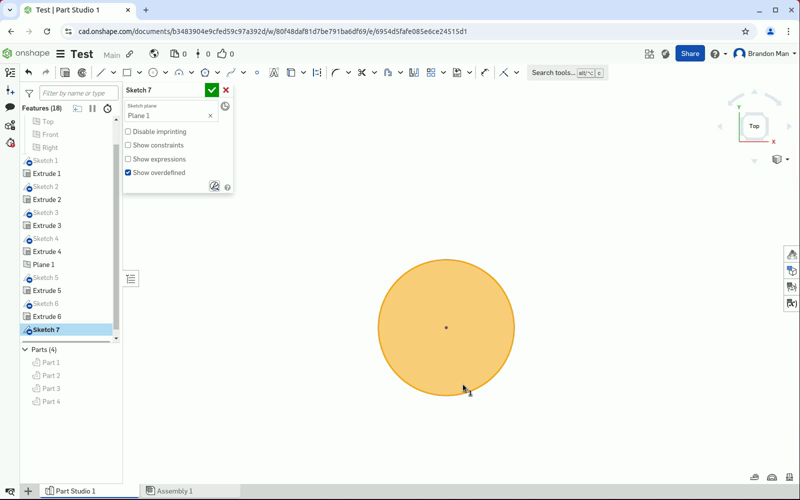
scroll(-6)
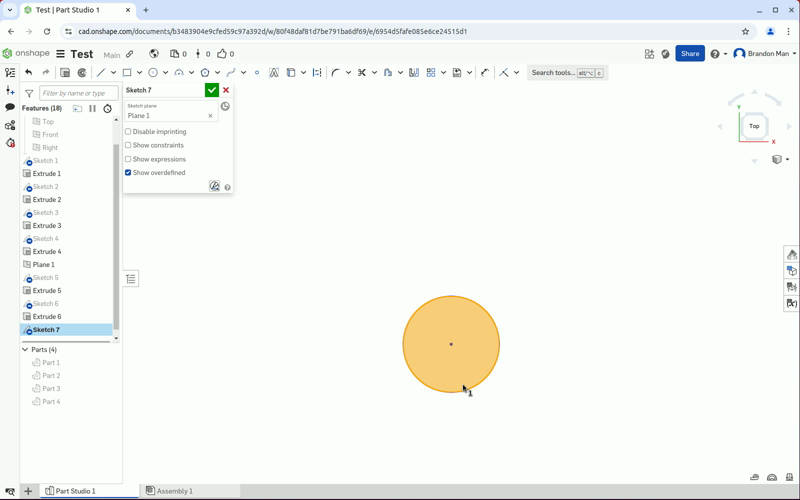
scroll(-6)
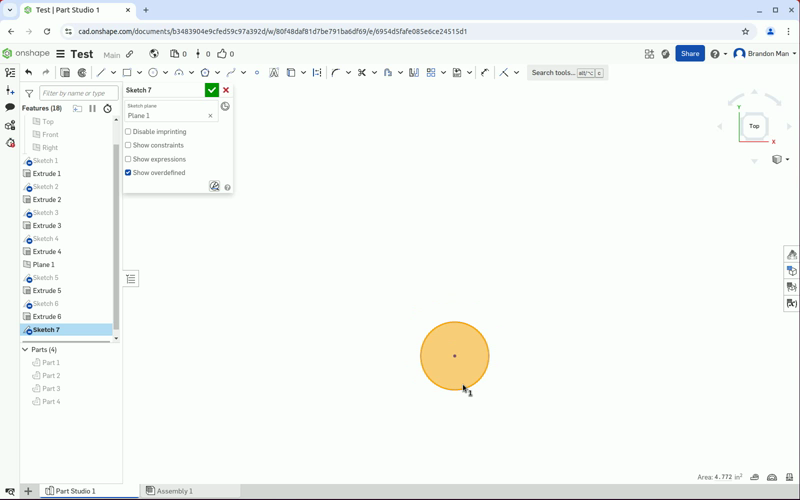
scroll(-6)
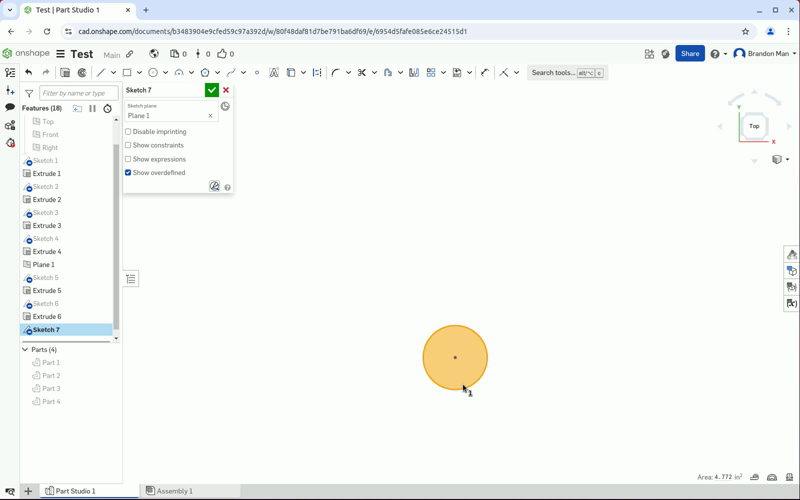
scroll(-6)
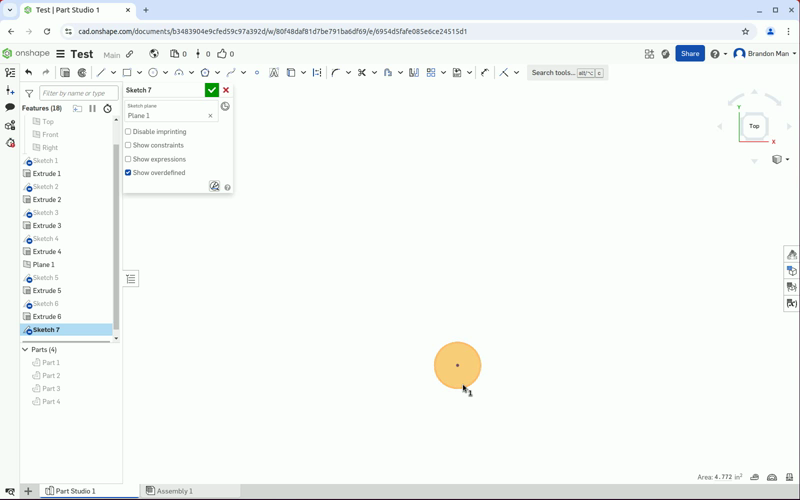
scroll(-6)
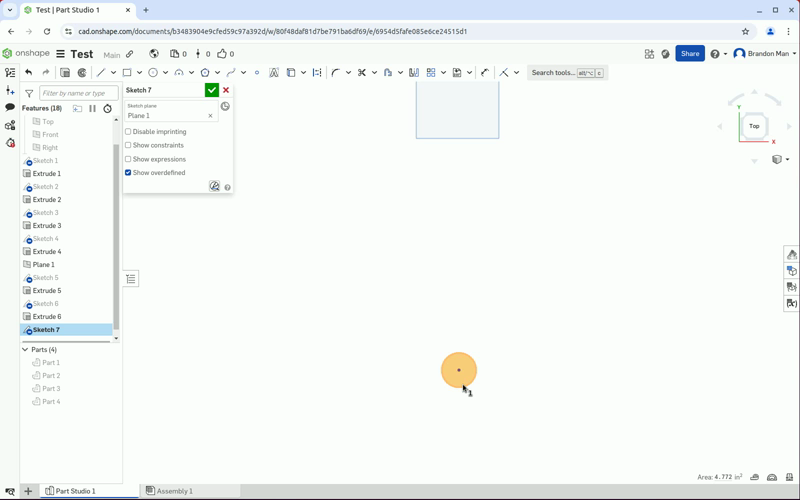
scroll(-6)
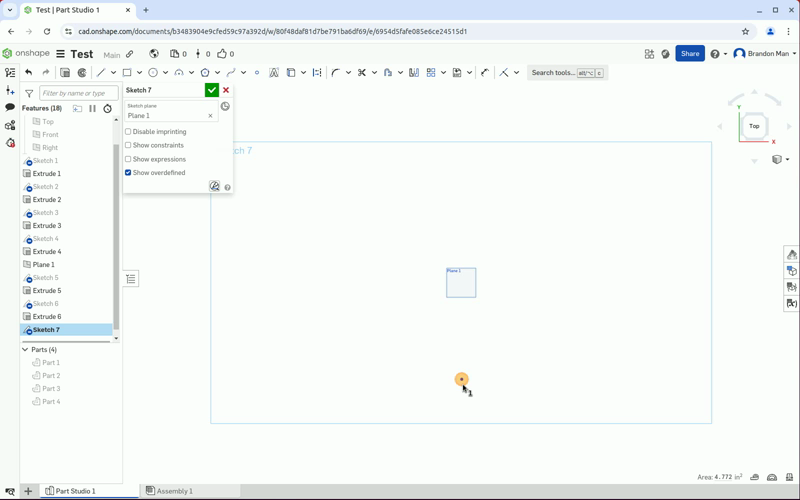
mouse_move(73, 352)
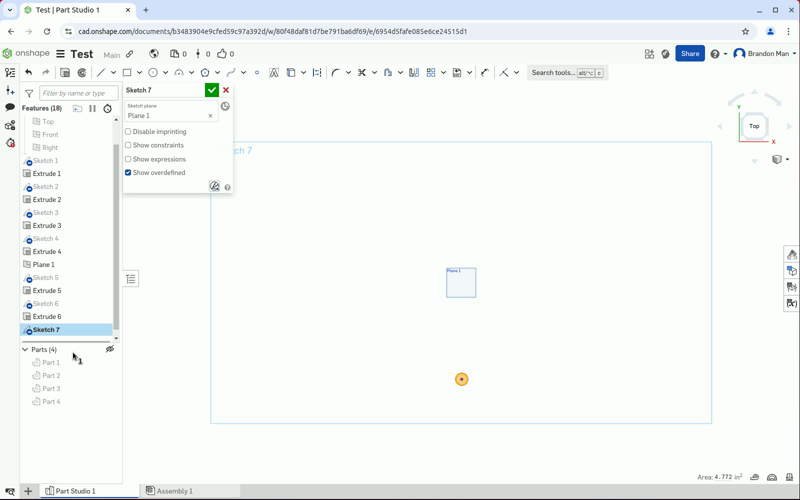
key(shift+y)
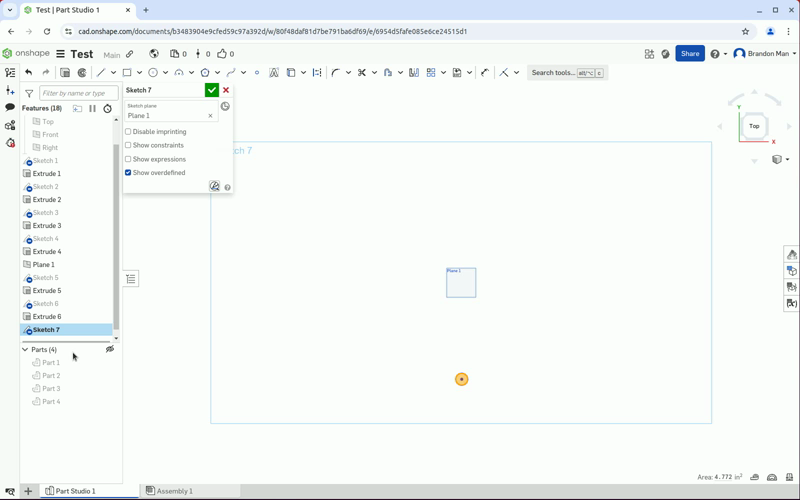
key(shift+e)
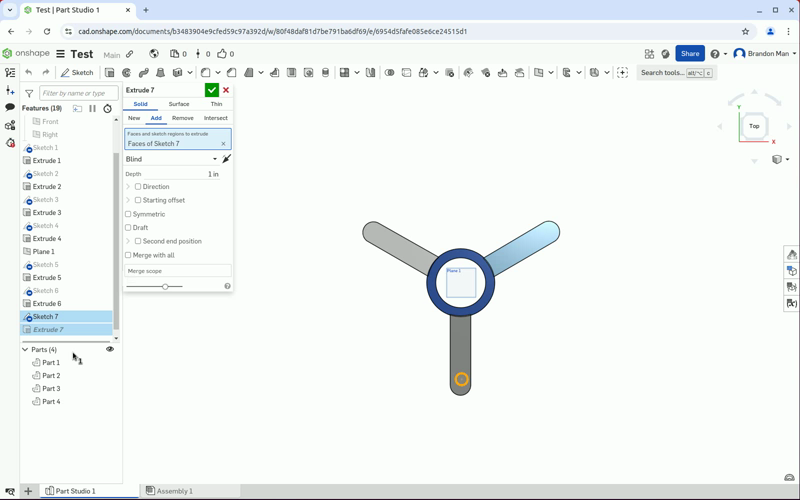
mouse_move(143, 106)
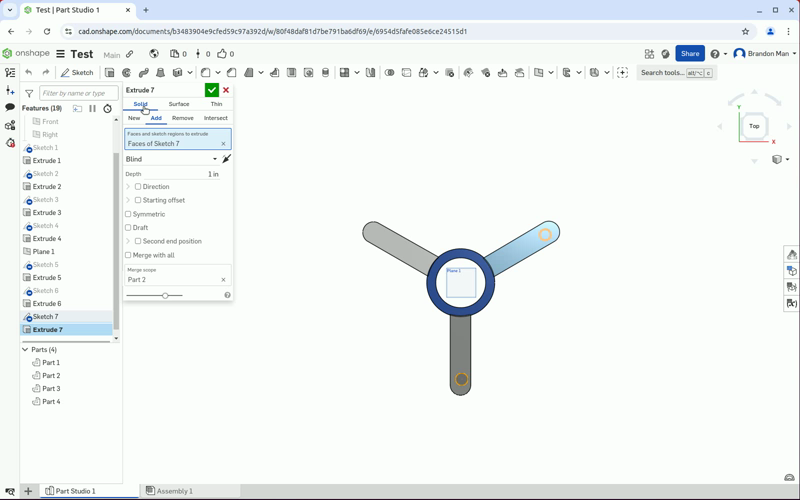
click(143, 106)
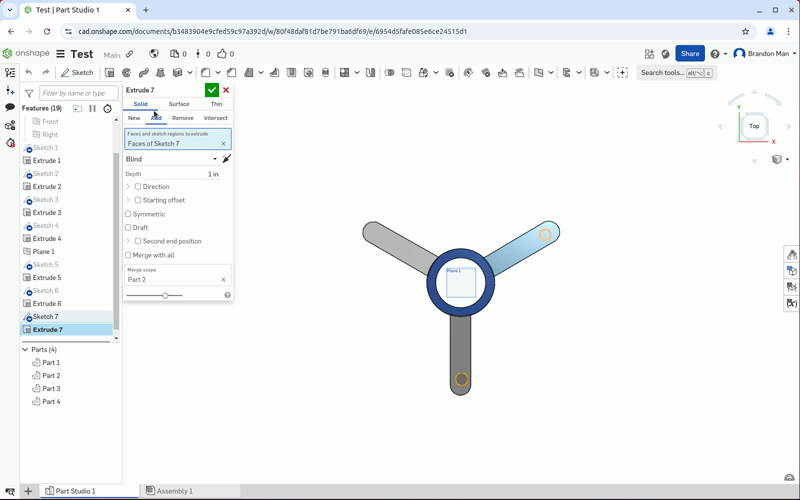
mouse_move(186, 120)
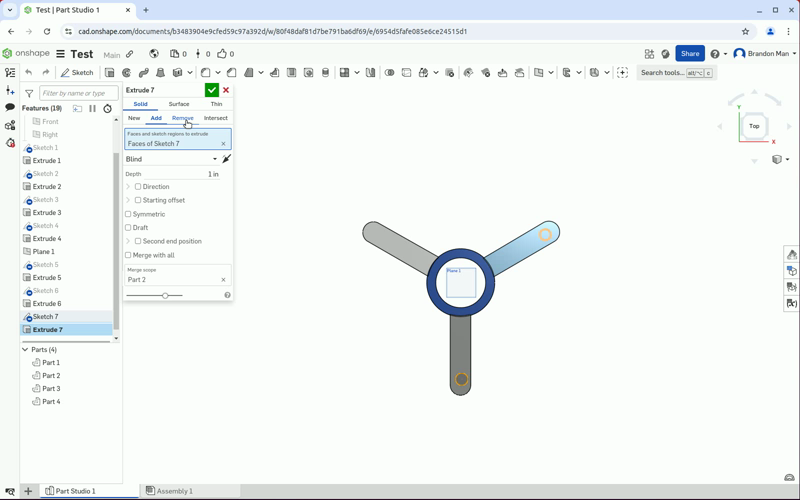
click(186, 120)
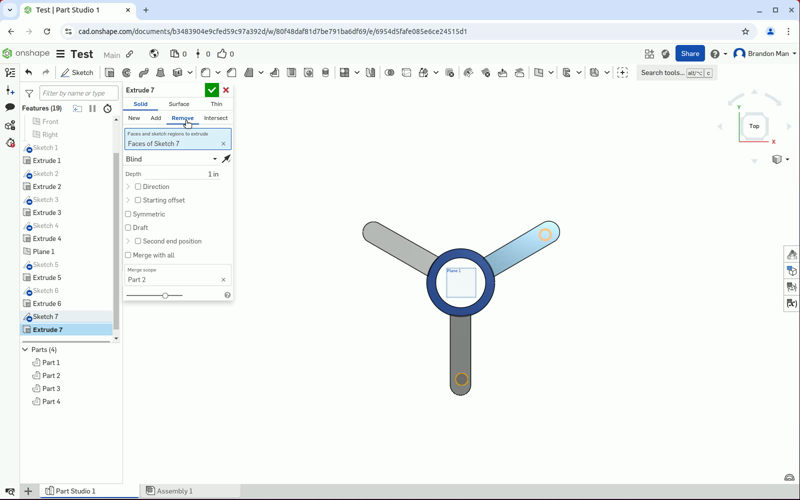
key(tab, 4)
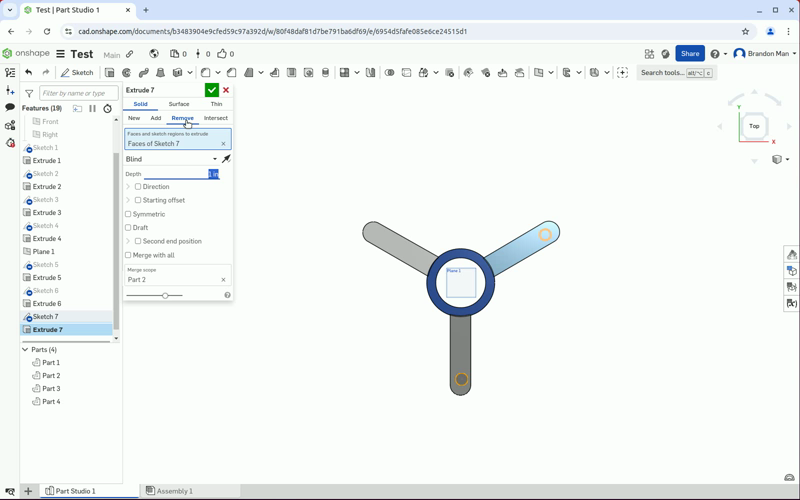
text(18.053)
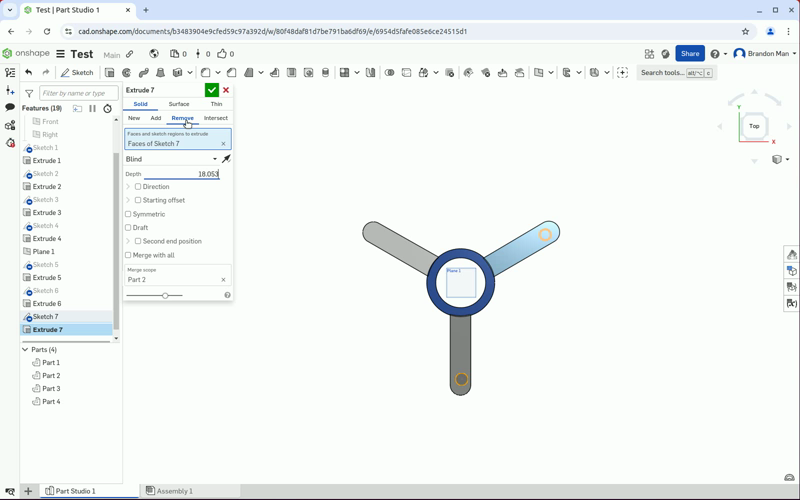
key(tab, 6)
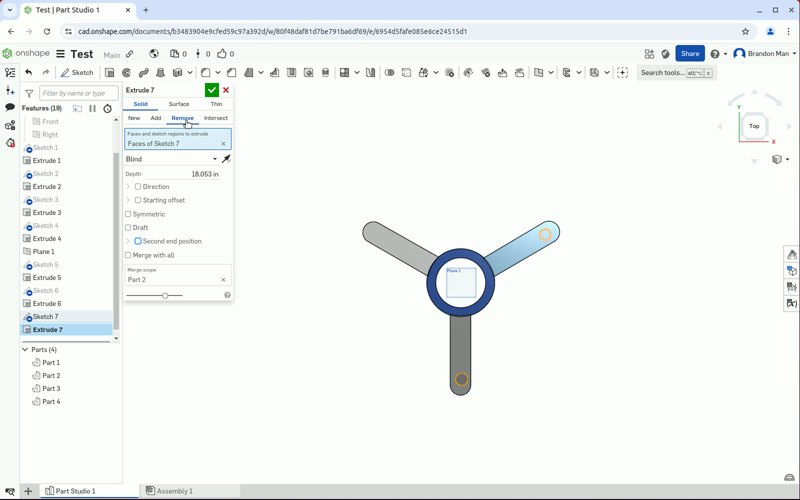
key(space)
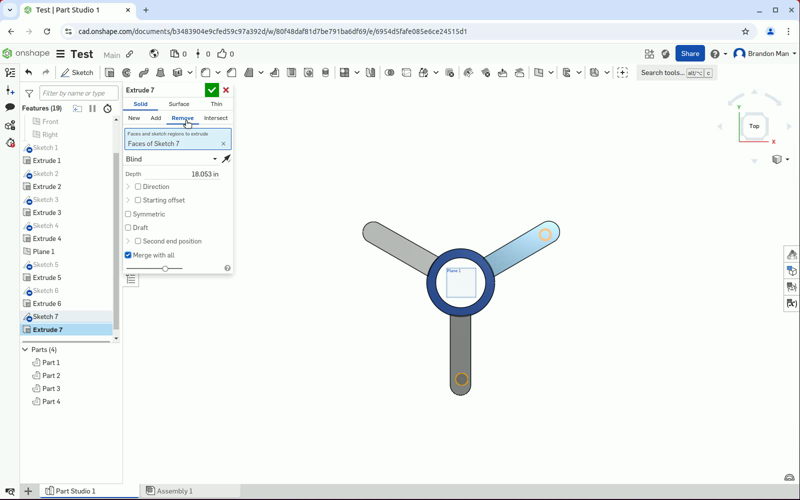
key(enter)
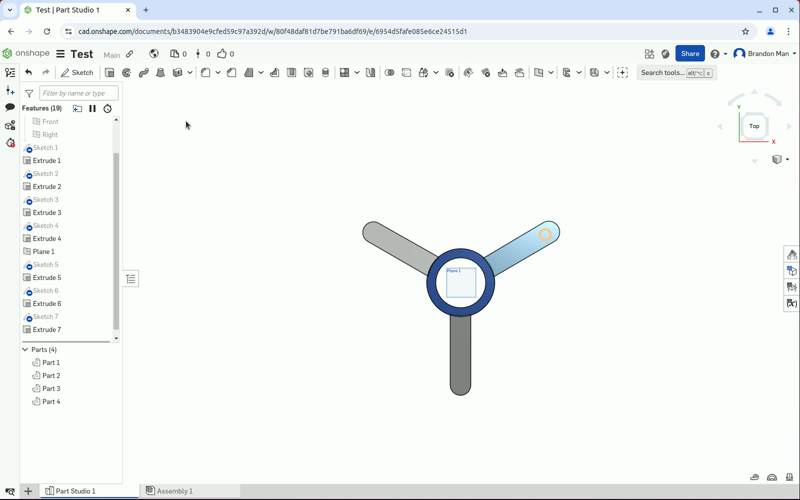
key(shift+h)
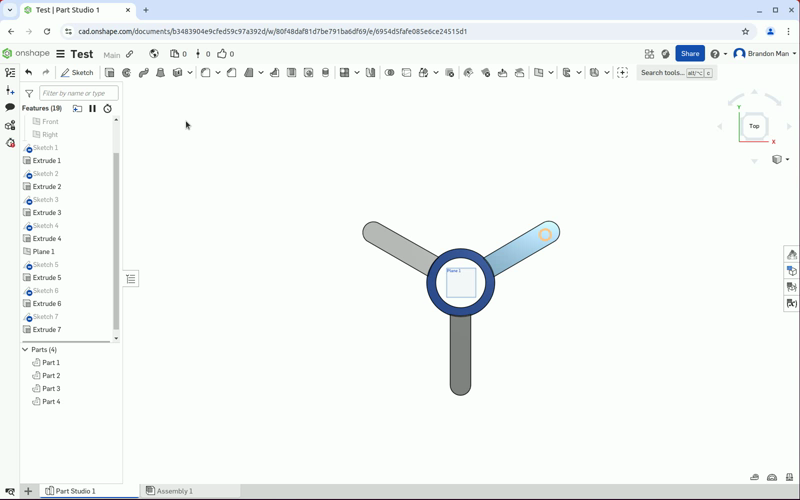
key(shift+h)
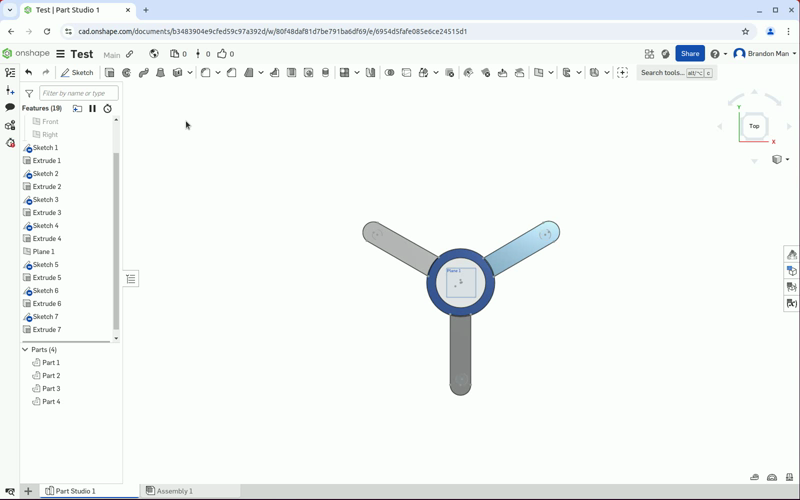
key(shift+7)
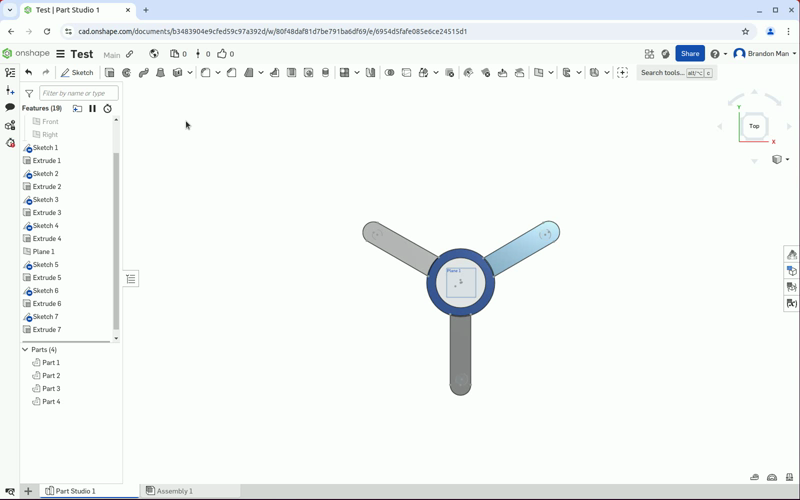
key(up, 3)
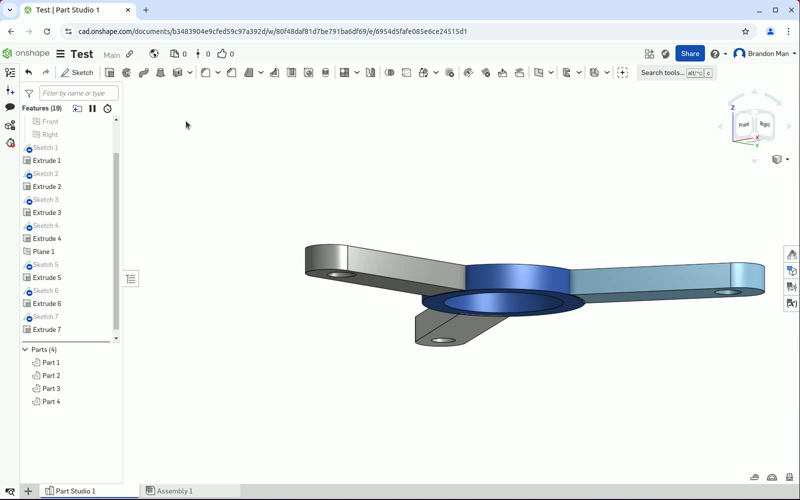
key(left, 3)
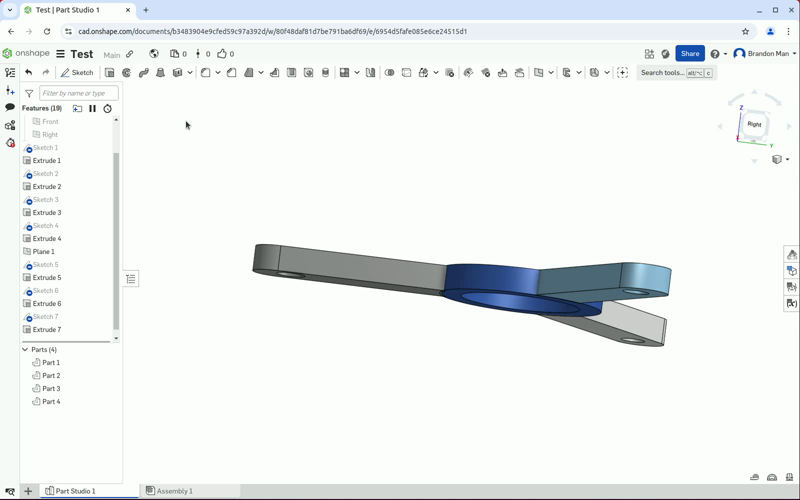
key(right, 3)
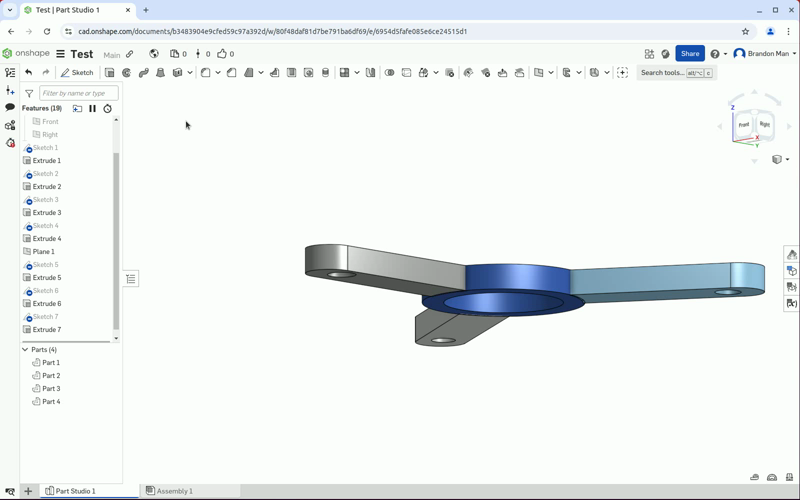
key(down, 3)
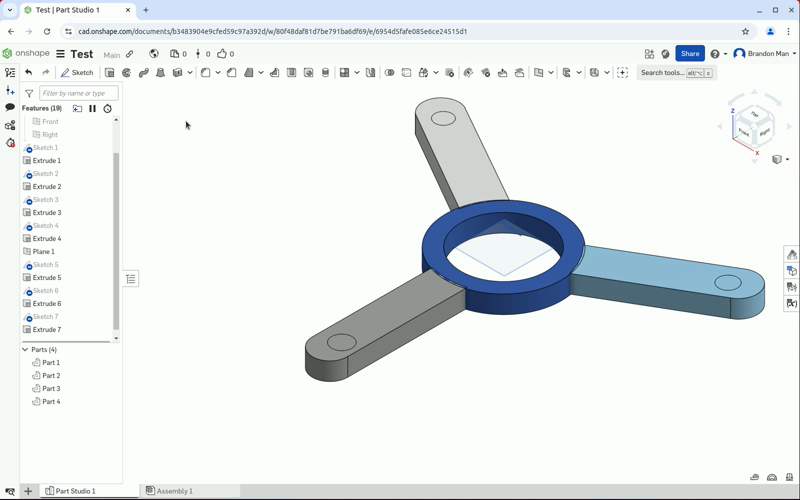
mouse_move(69, 150)
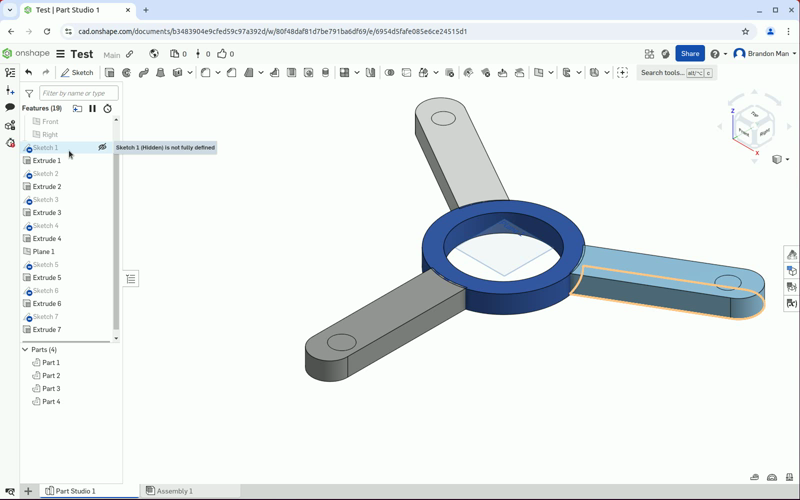
click(69, 150)